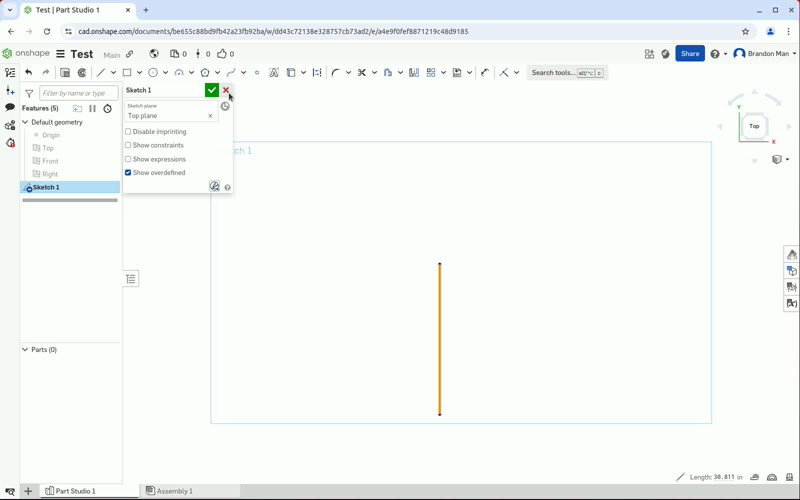
key(shift+h)
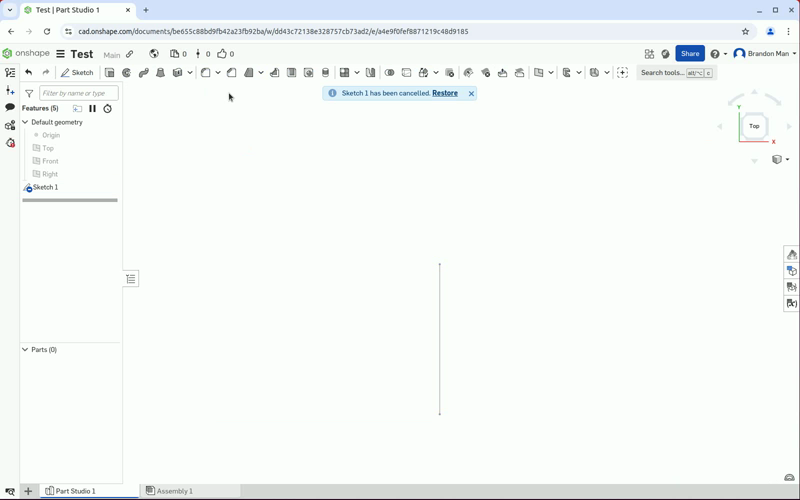
key(shift+s)
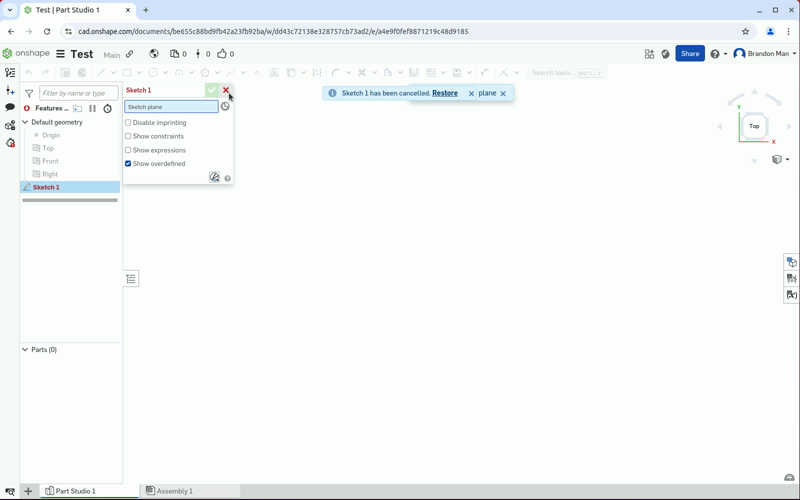
mouse_move(73, 150)
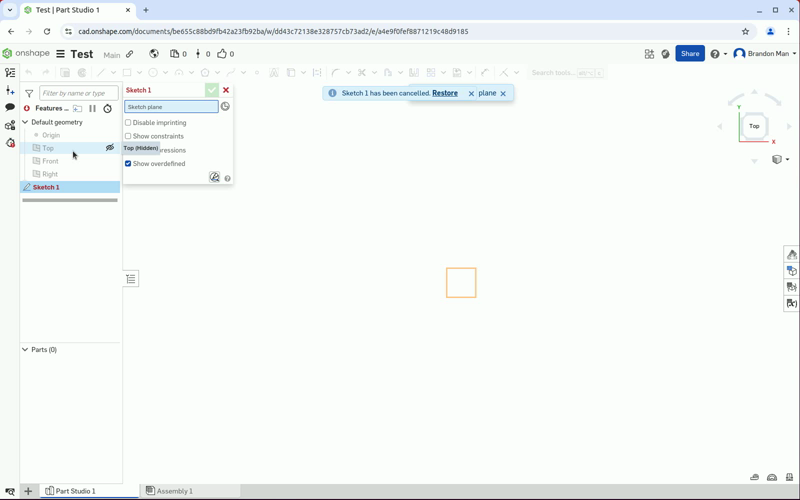
click(73, 150)
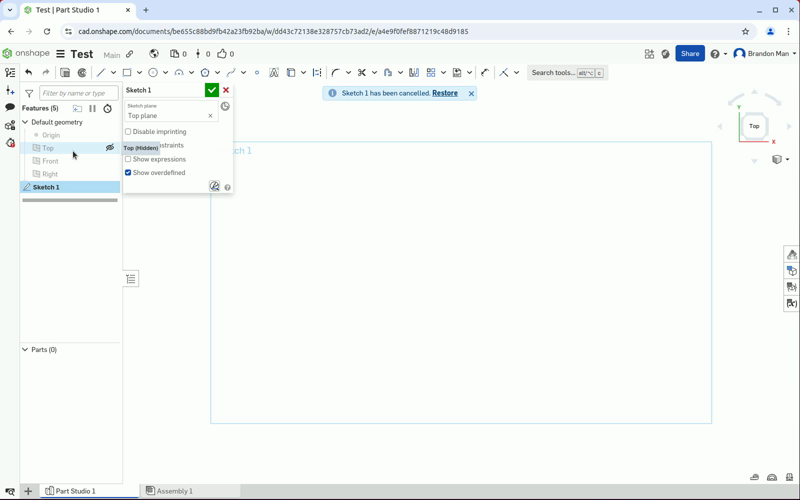
mouse_move(73, 352)
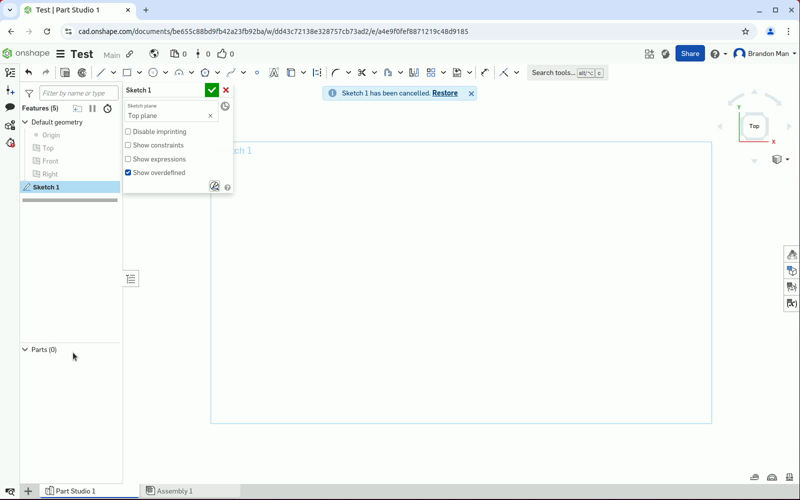
key(y)
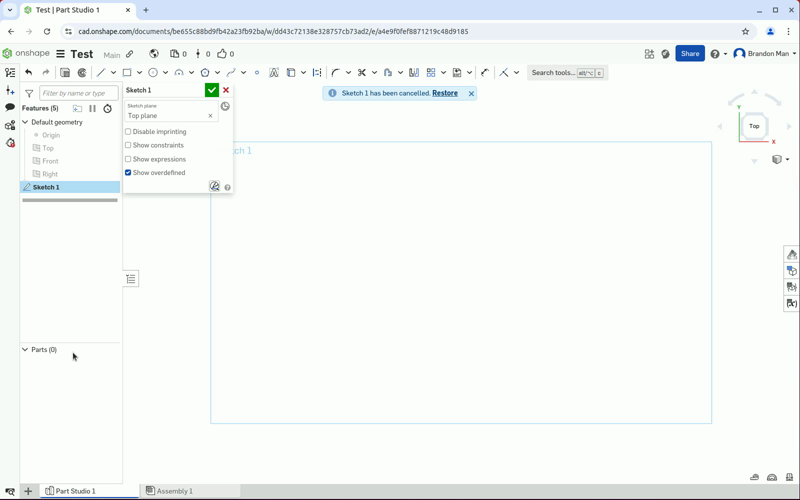
key(l)
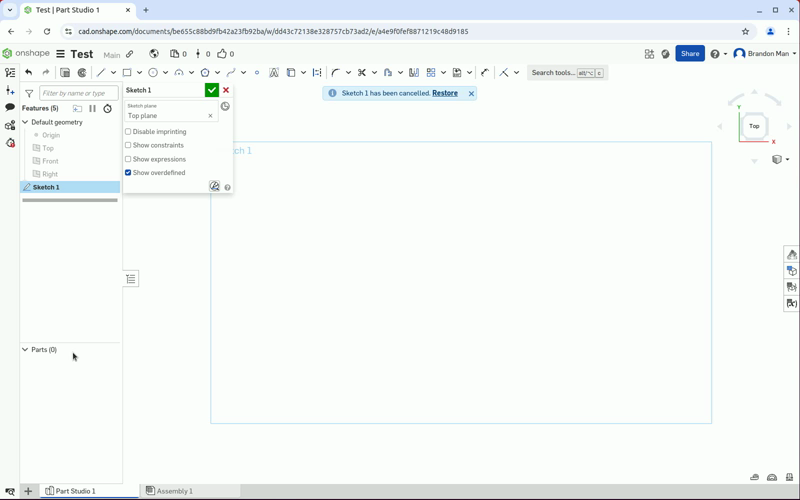
key_down(shift)
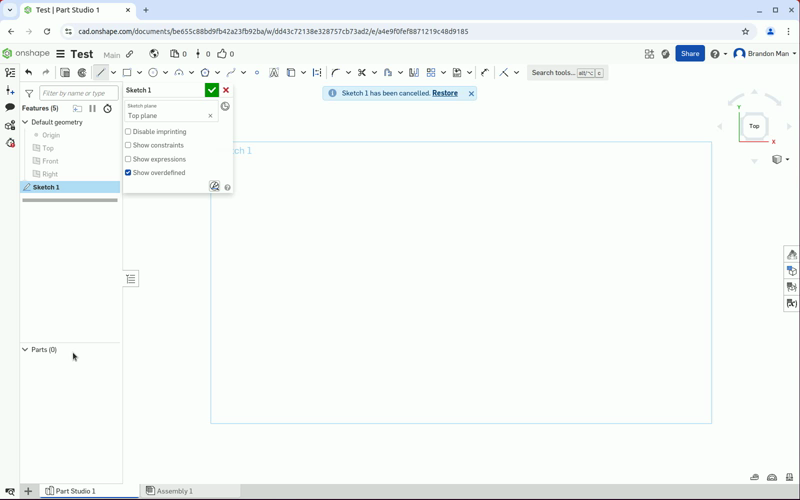
mouse_move(348, 228)
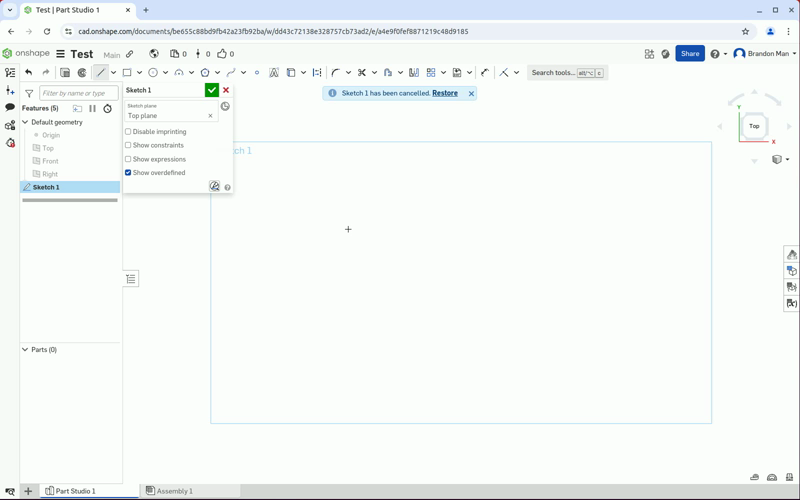
click(348, 228)
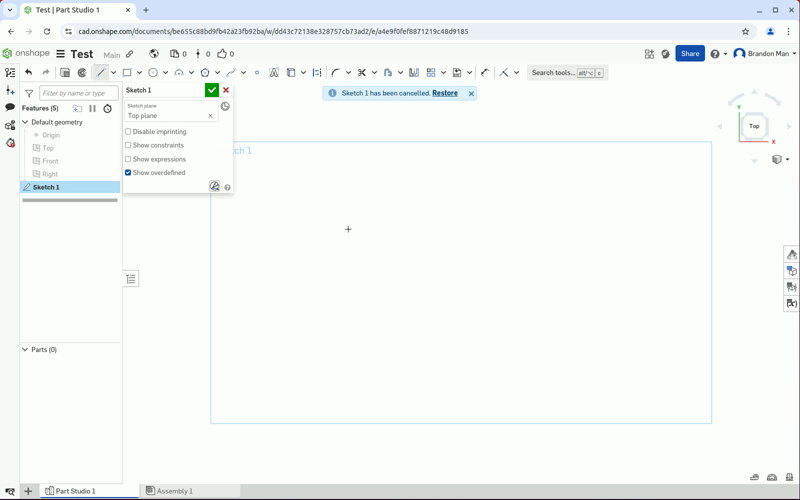
key_up(shift)
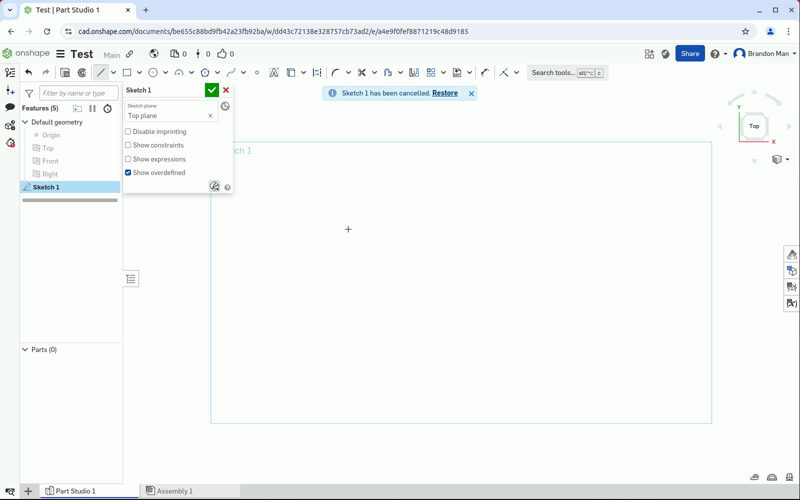
key_down(shift)
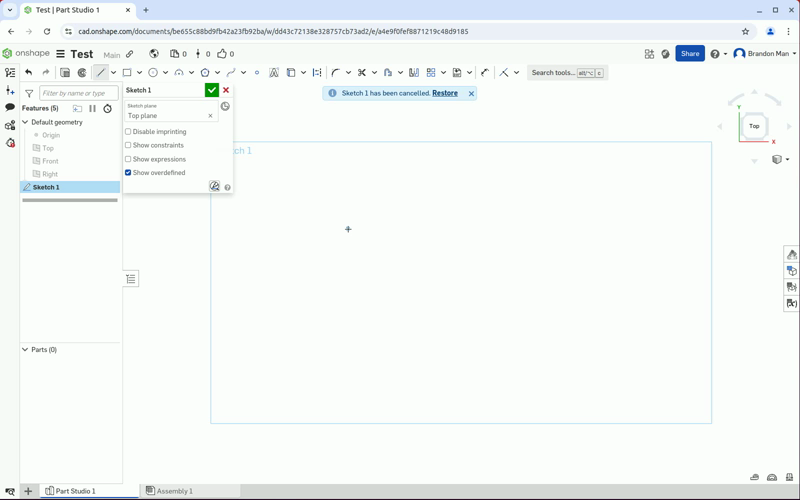
mouse_move(378, 228)
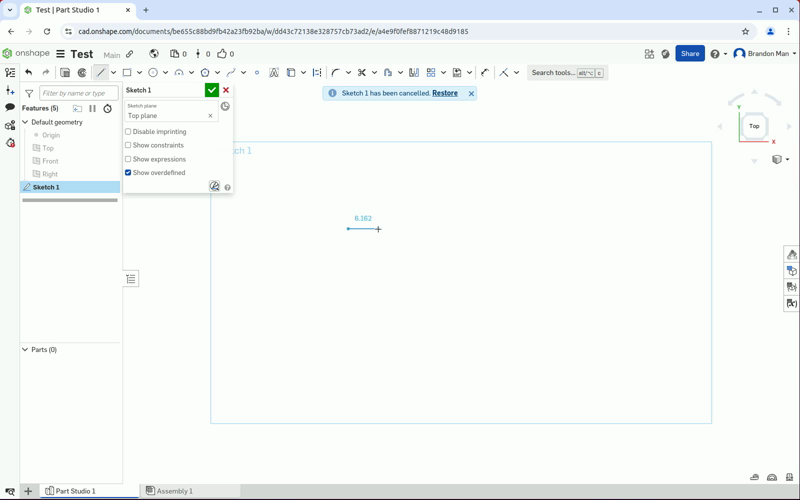
mouse_move(350, 228)
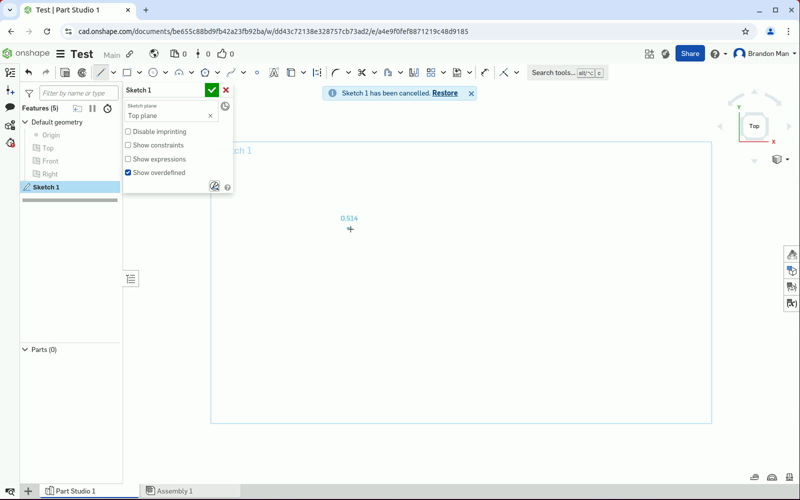
scroll(6)
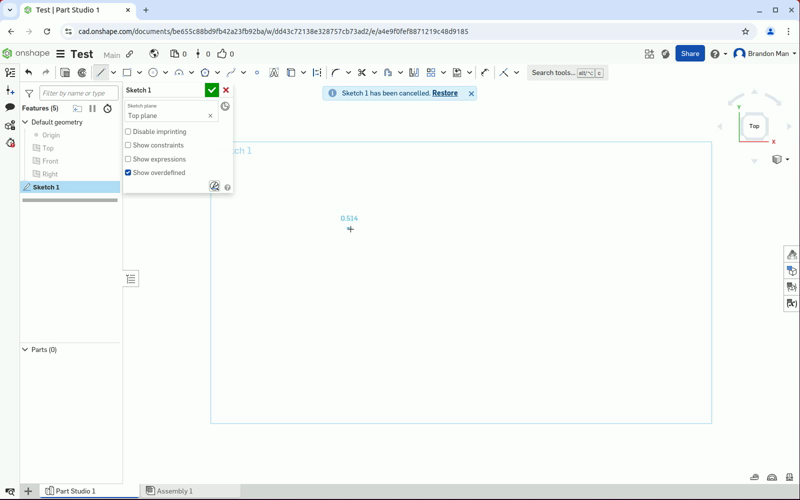
scroll(6)
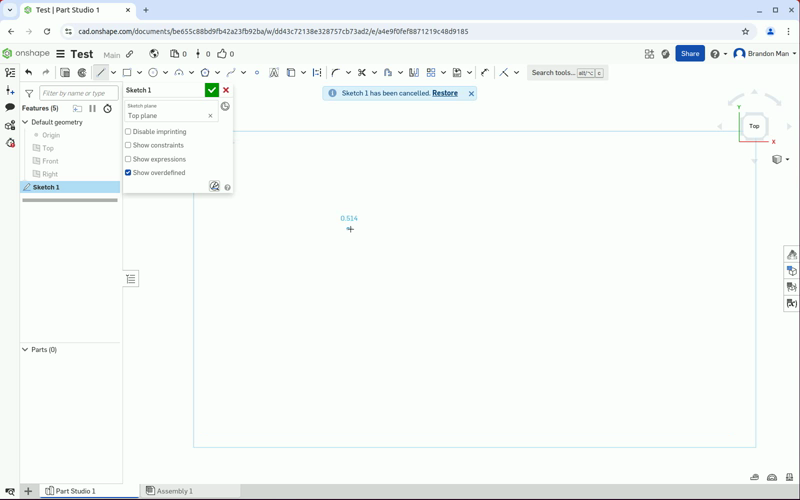
scroll(6)
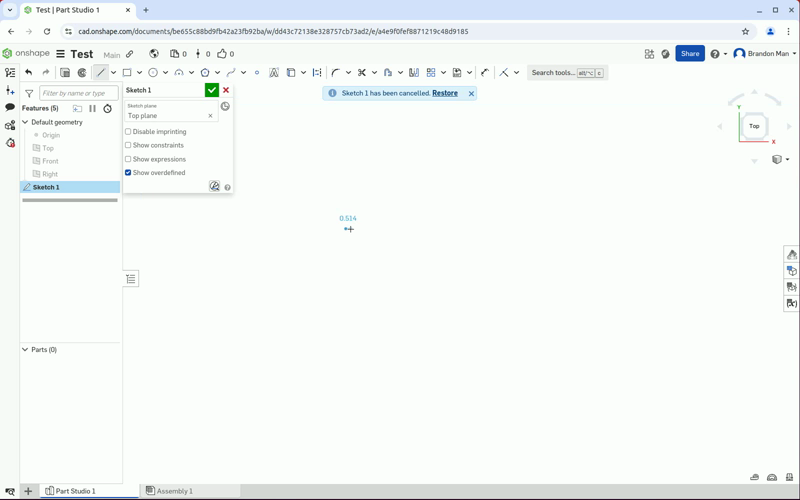
scroll(6)
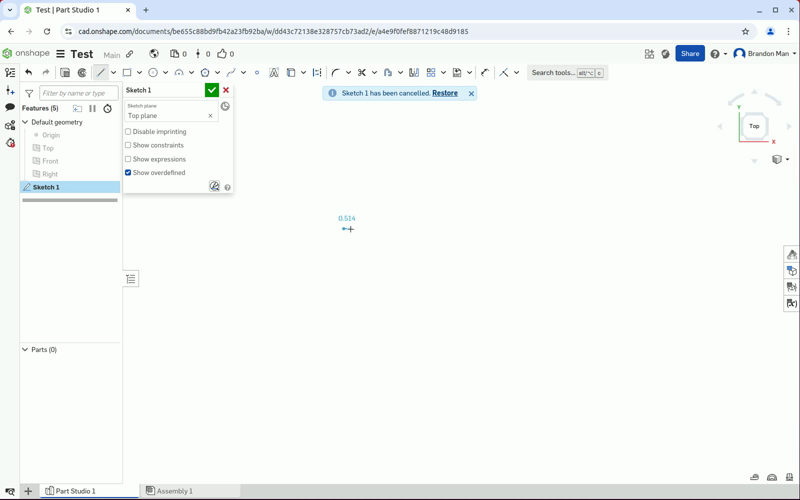
scroll(6)
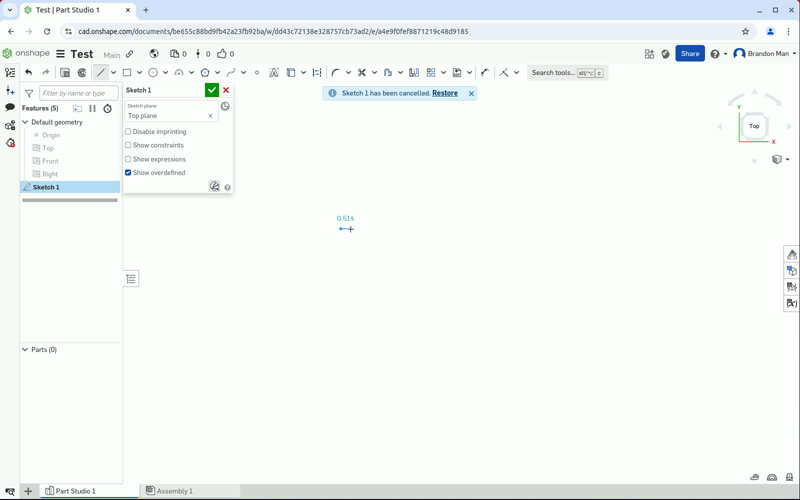
scroll(6)
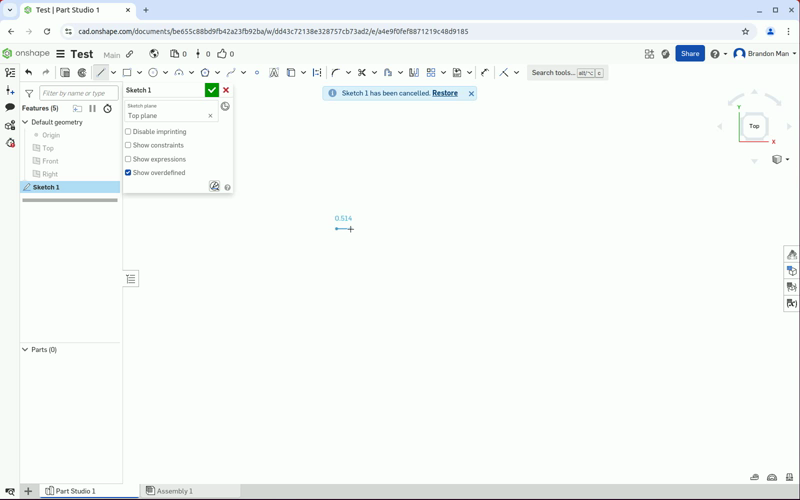
scroll(6)
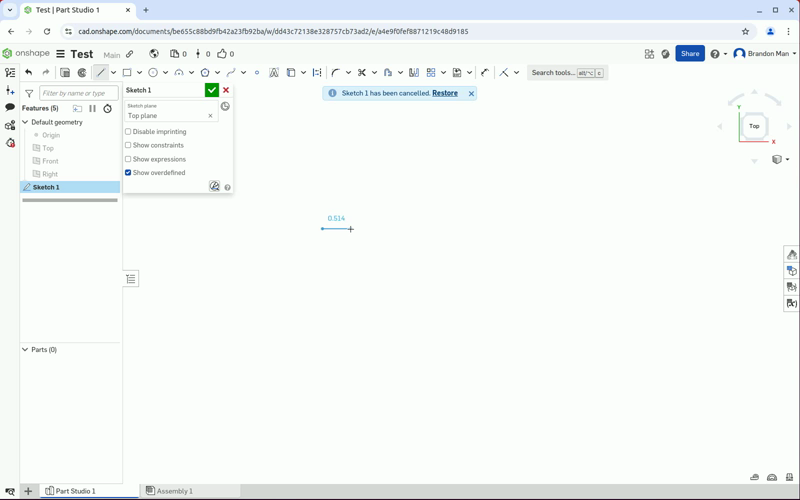
click(350, 228)
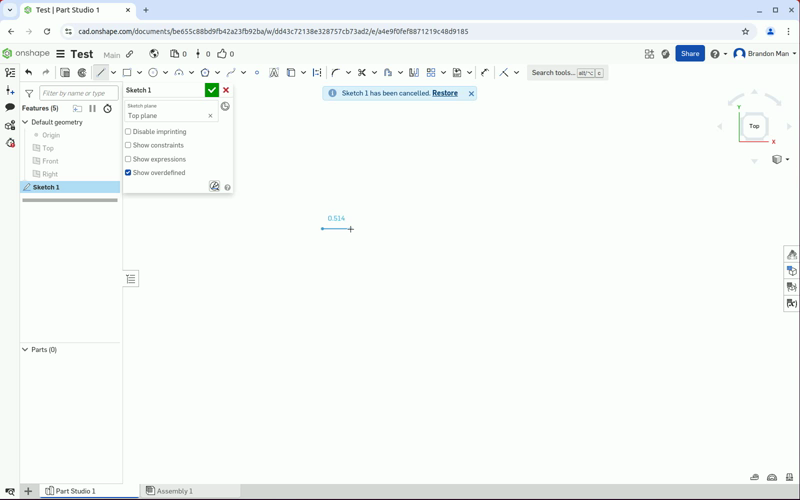
scroll(-6)
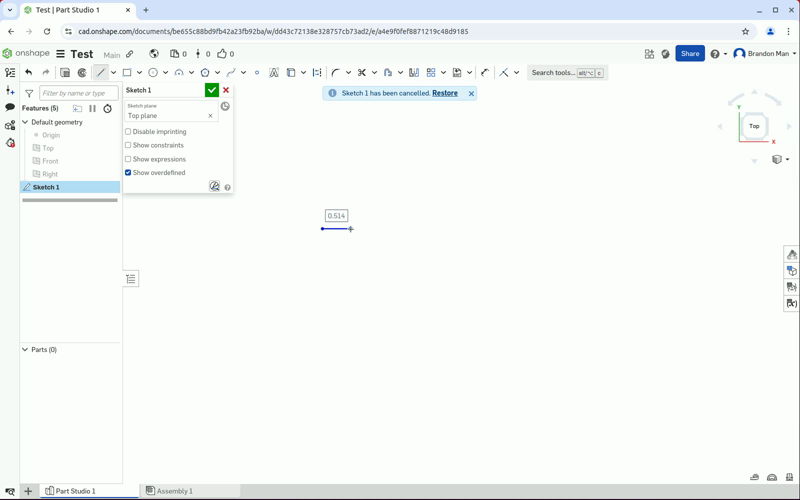
scroll(-6)
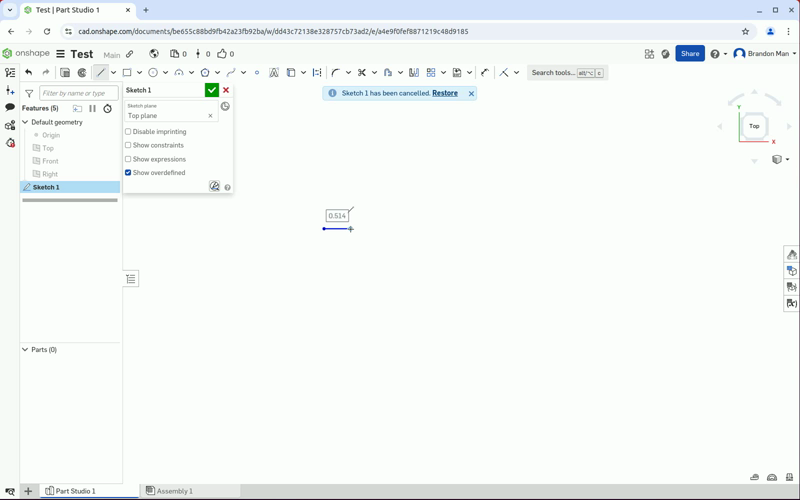
scroll(-6)
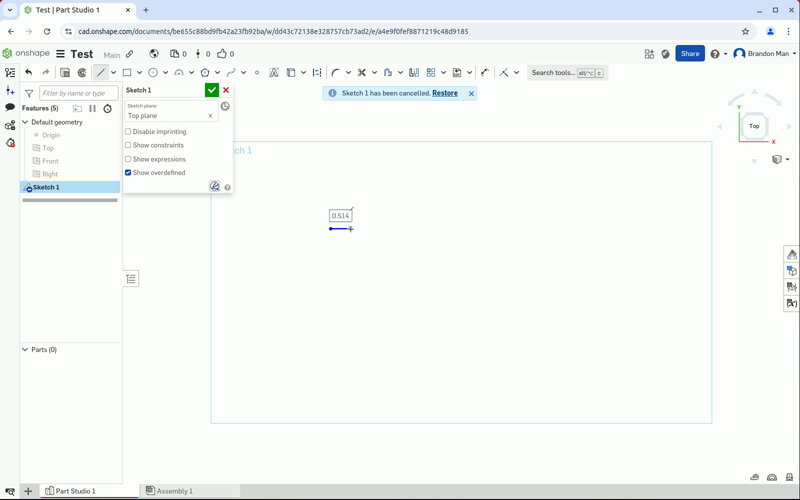
scroll(-6)
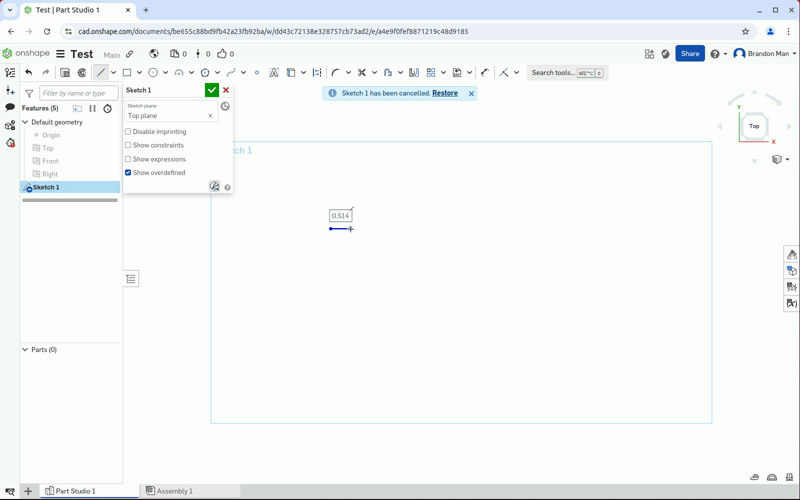
scroll(-6)
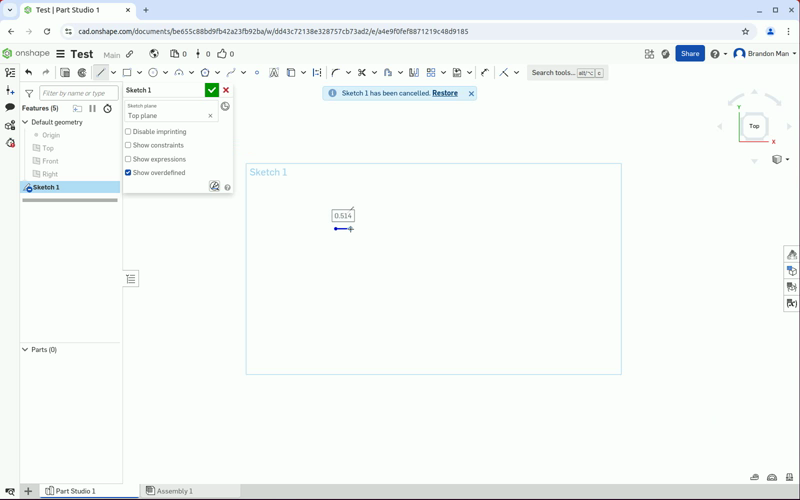
scroll(-6)
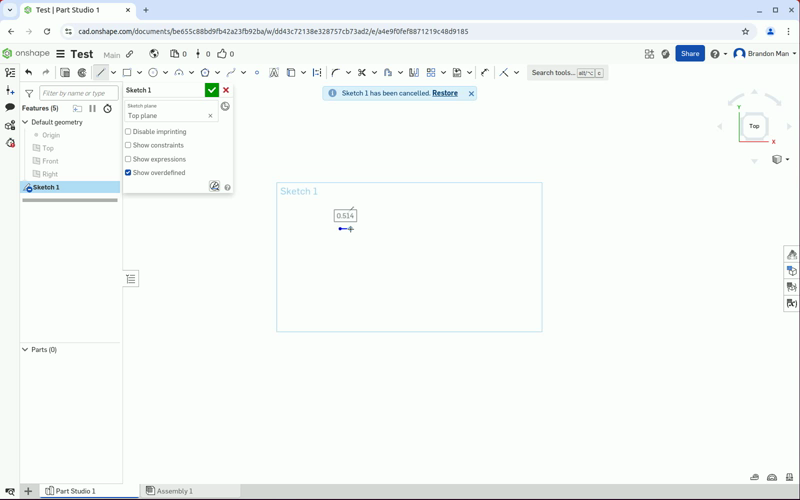
scroll(-6)
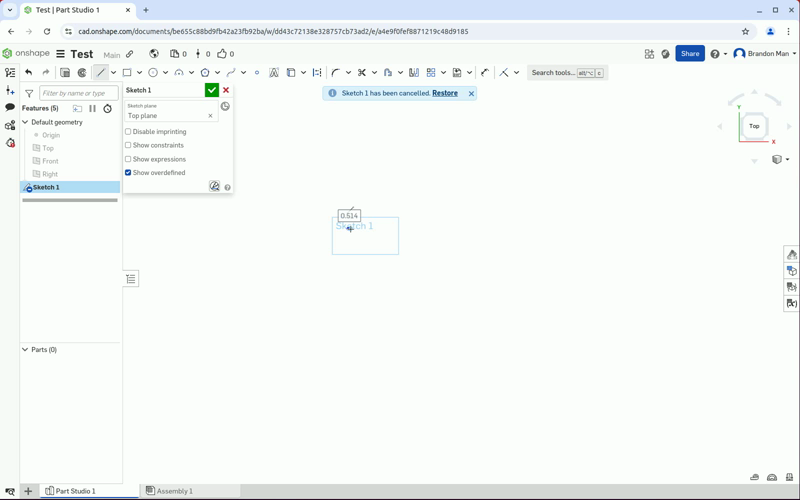
key_up(shift)
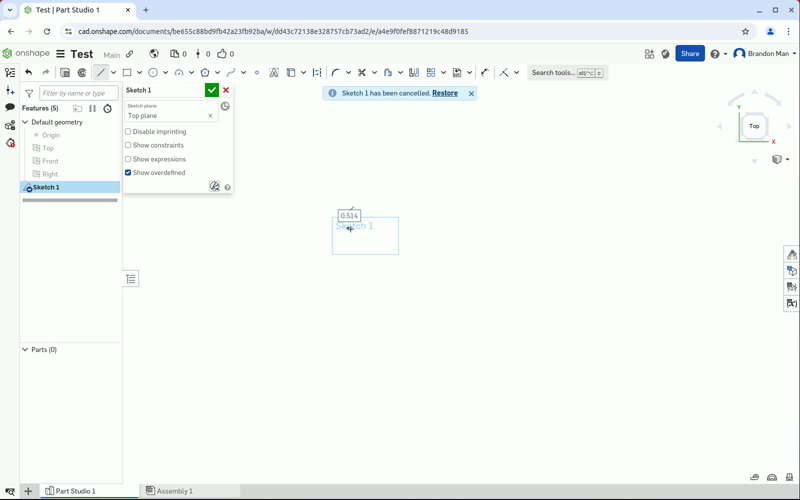
key_down(shift)
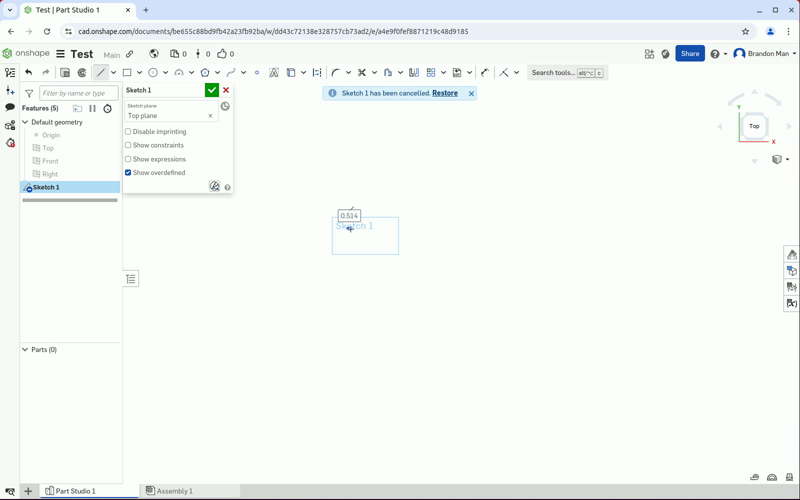
mouse_move(569, 228)
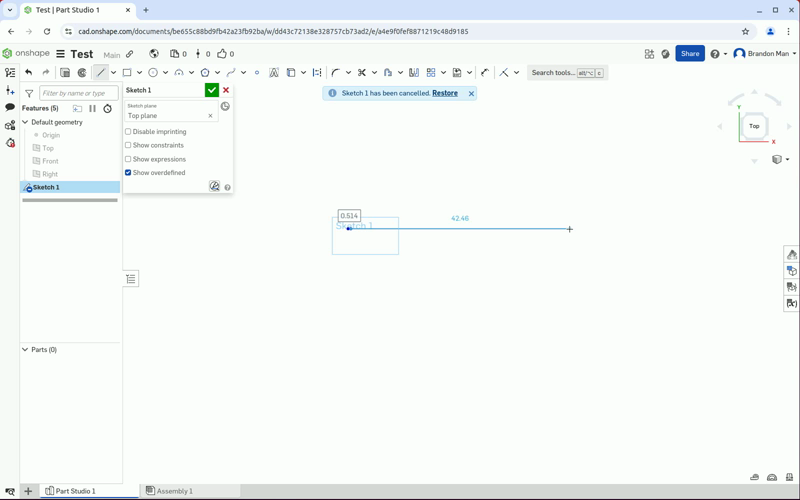
click(569, 228)
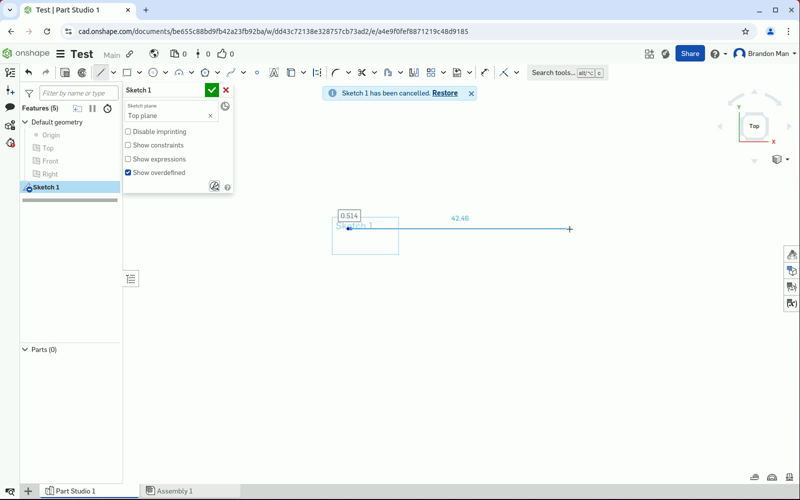
key_up(shift)
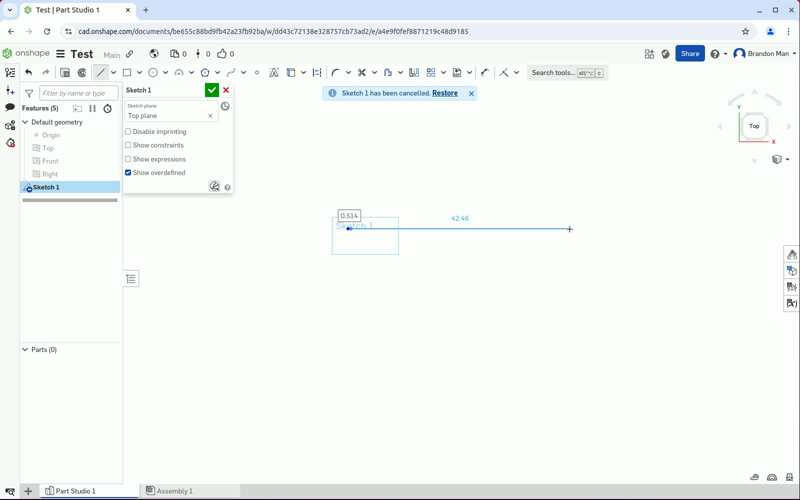
key_down(shift)
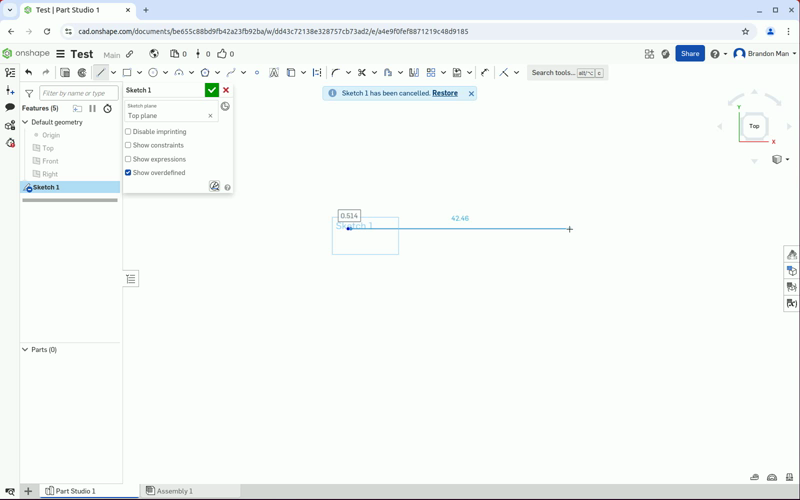
mouse_move(589, 228)
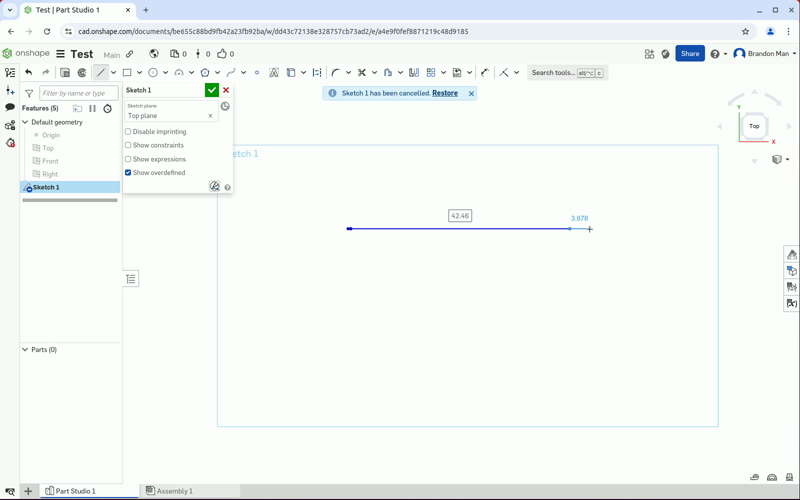
mouse_move(572, 228)
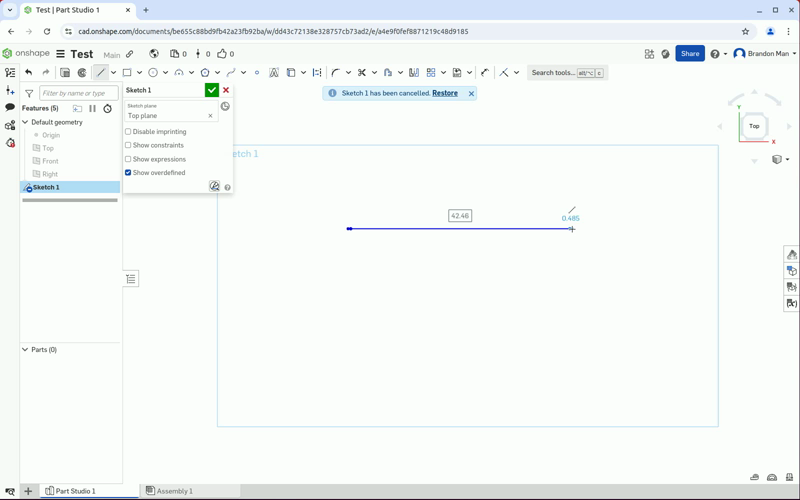
scroll(6)
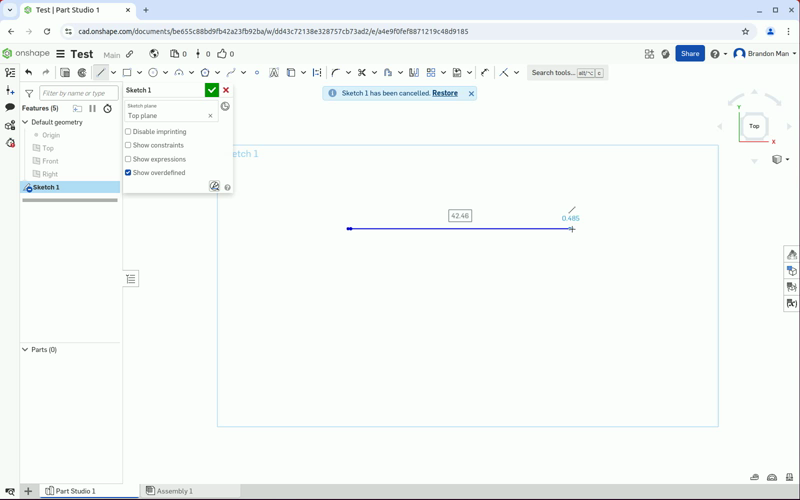
scroll(6)
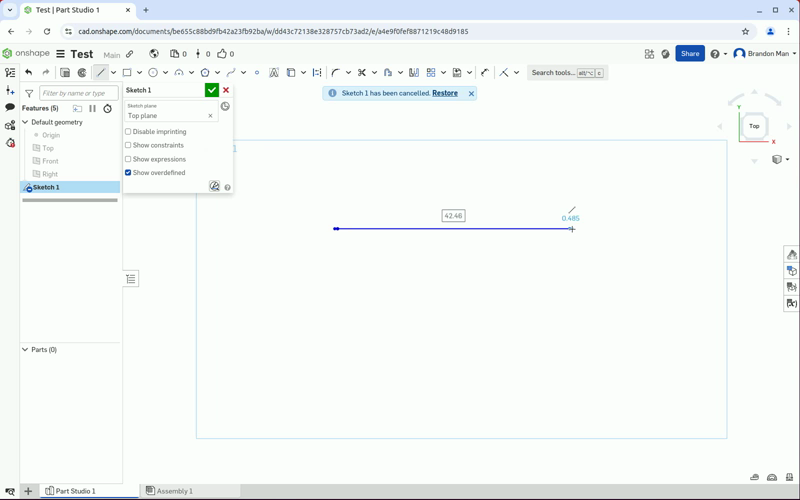
scroll(6)
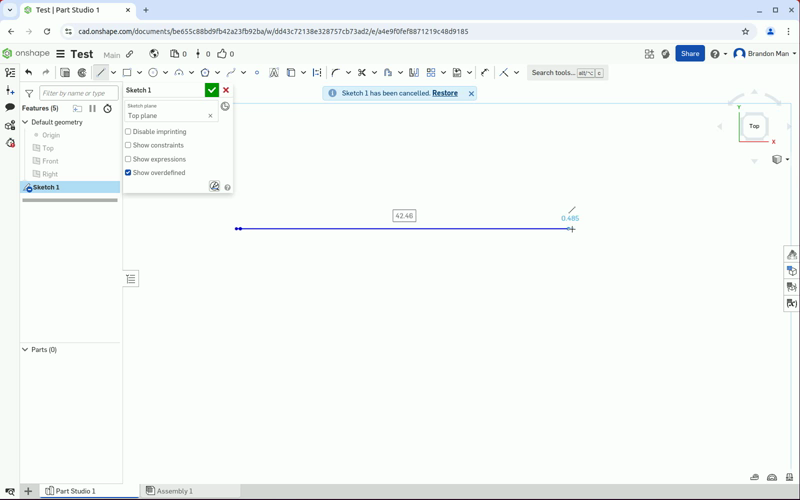
scroll(6)
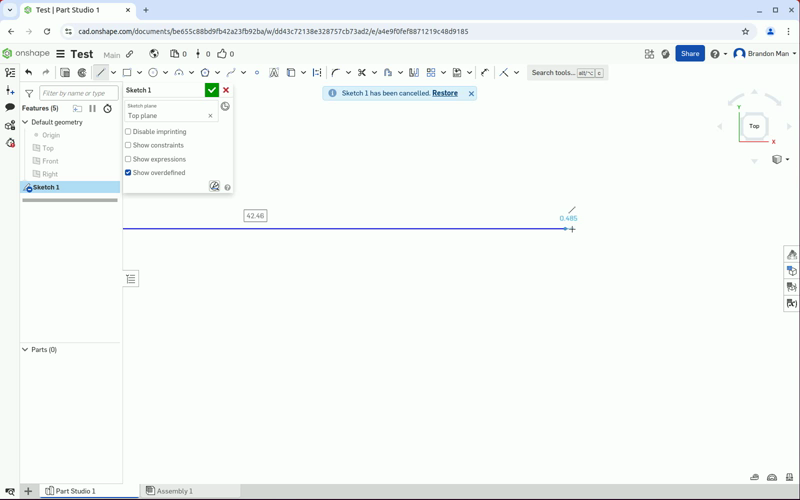
scroll(6)
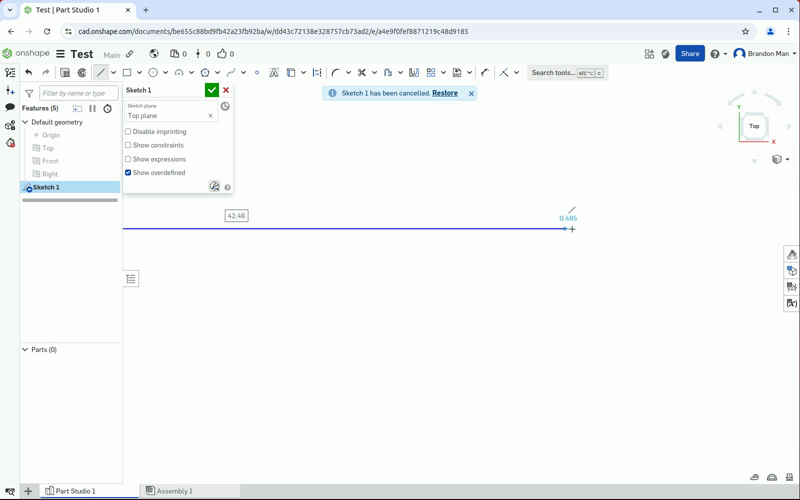
scroll(6)
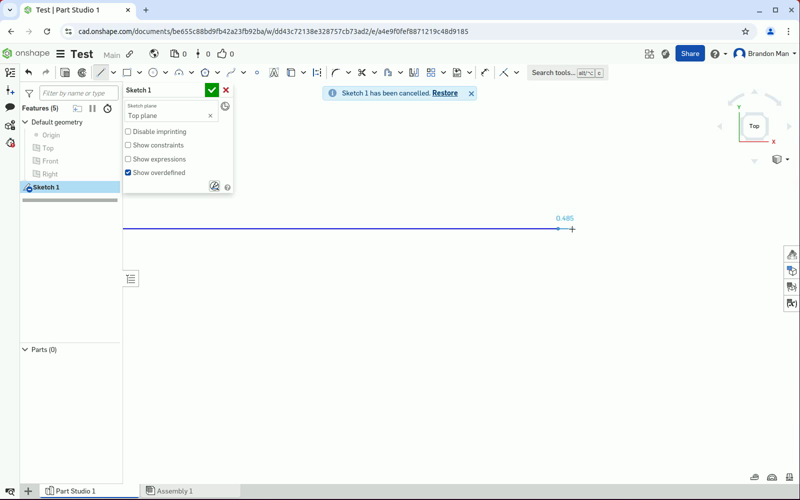
scroll(6)
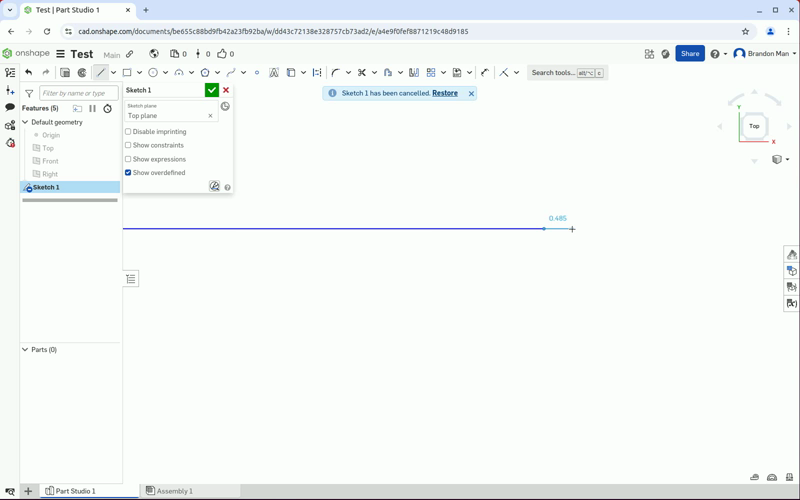
click(572, 228)
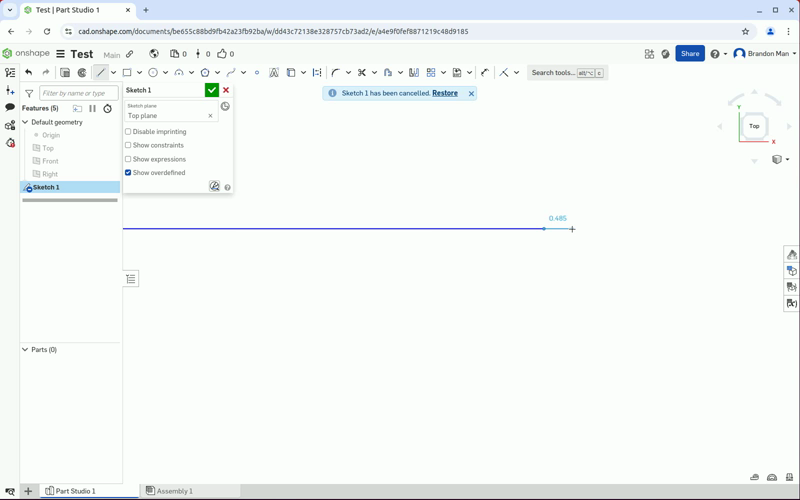
scroll(-6)
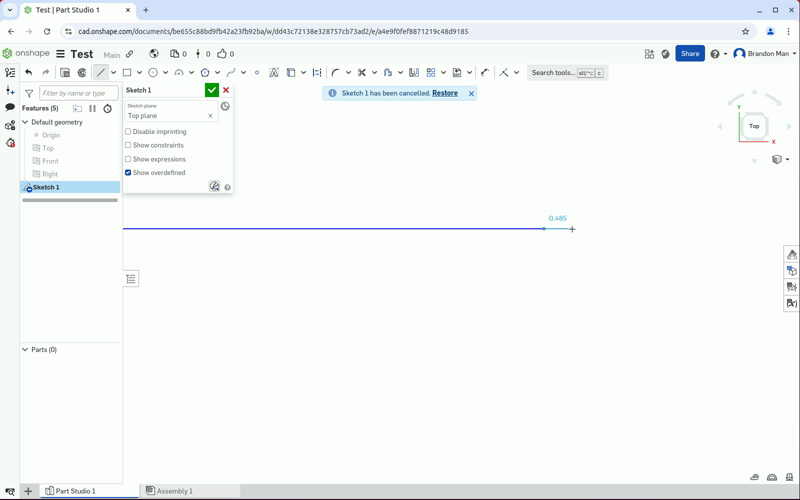
scroll(-6)
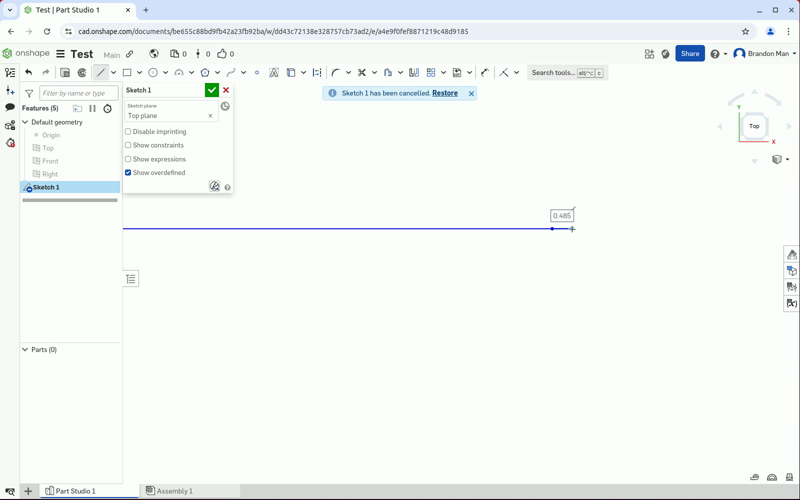
scroll(-6)
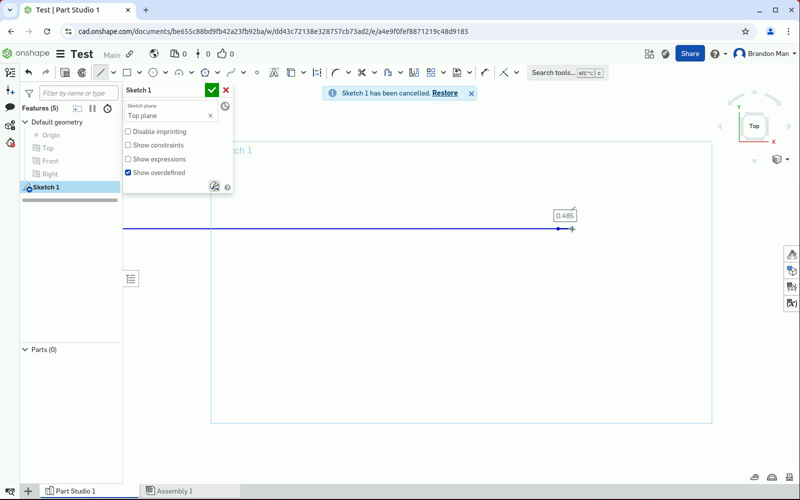
scroll(-6)
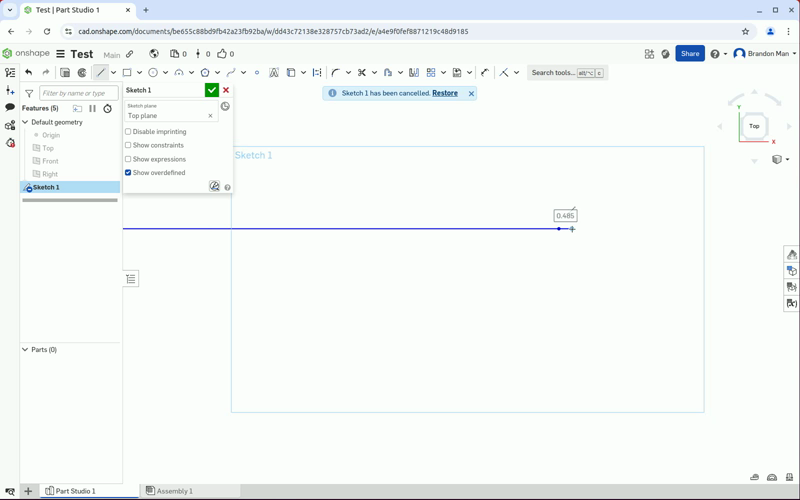
scroll(-6)
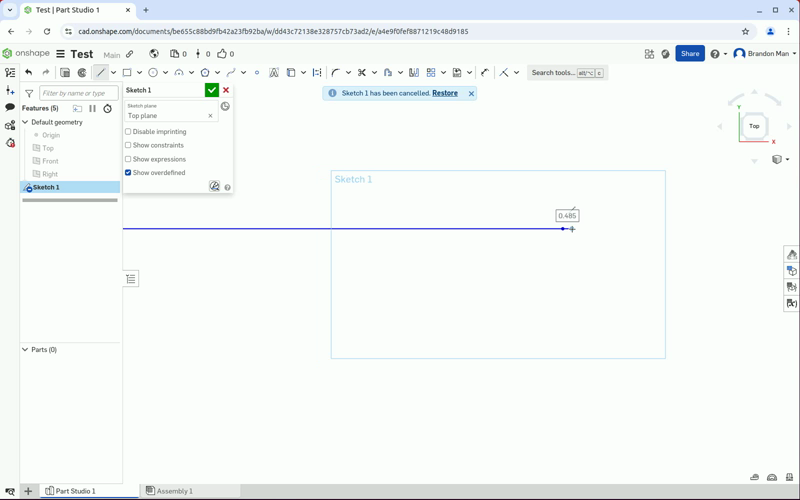
scroll(-6)
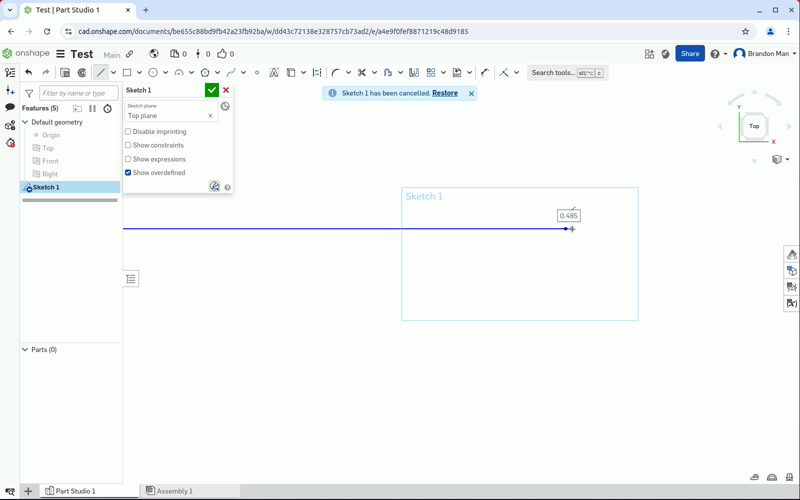
scroll(-6)
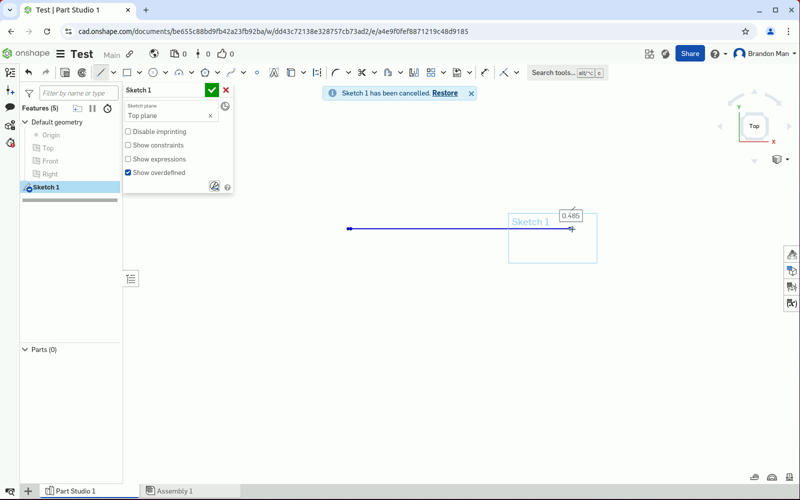
key_up(shift)
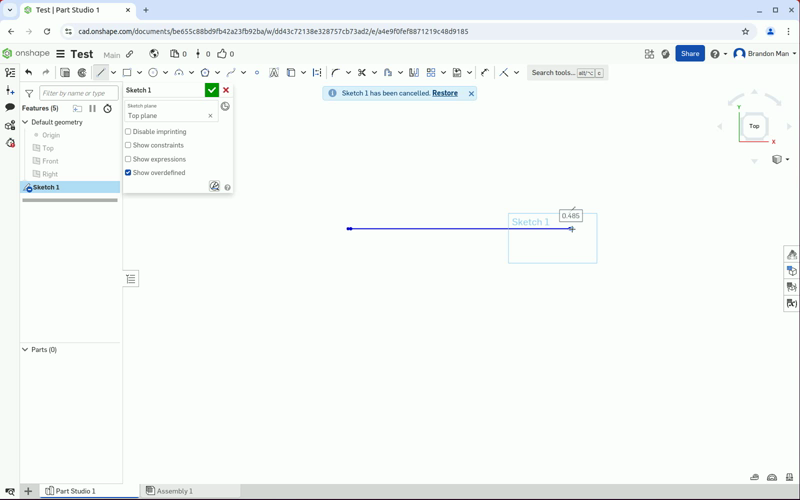
key_down(shift)
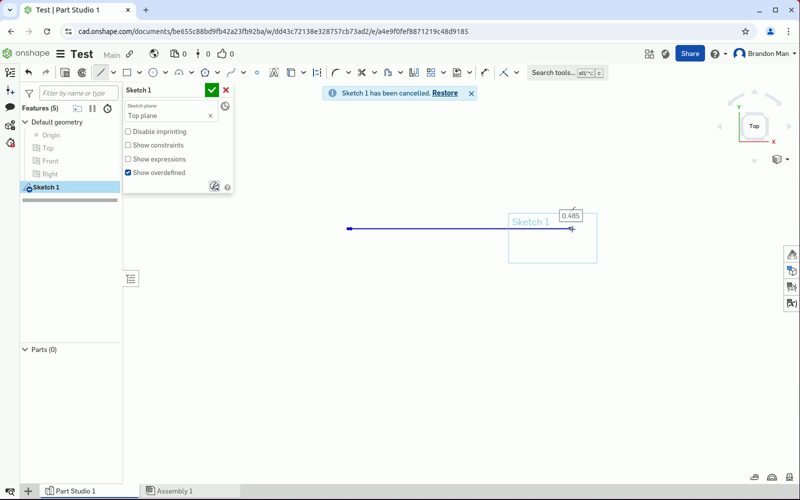
mouse_move(589, 228)
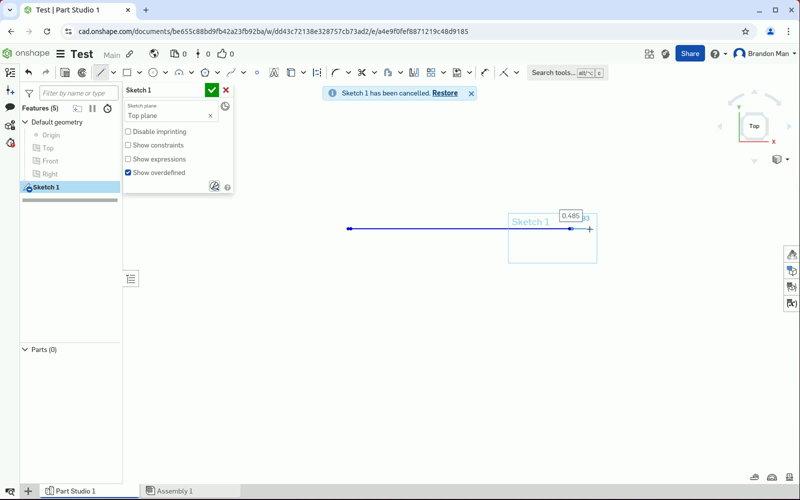
mouse_move(572, 226)
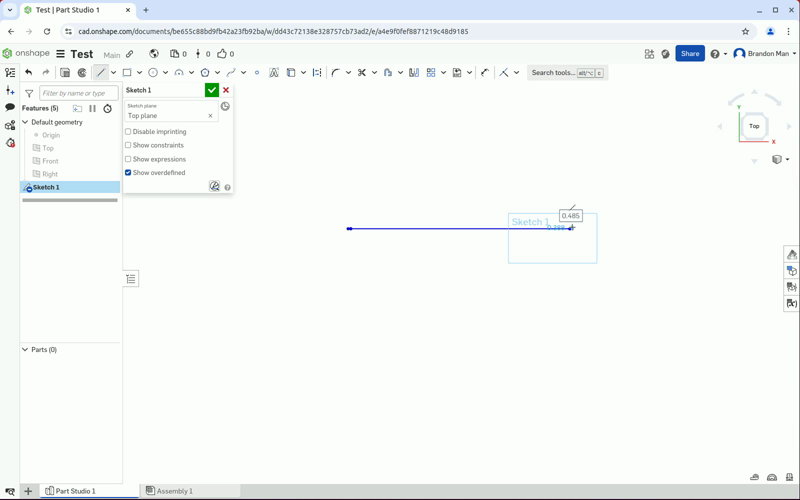
scroll(6)
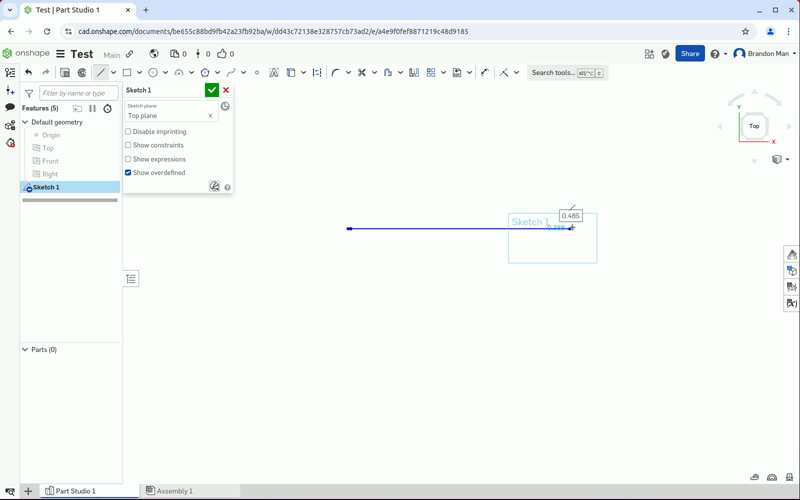
scroll(6)
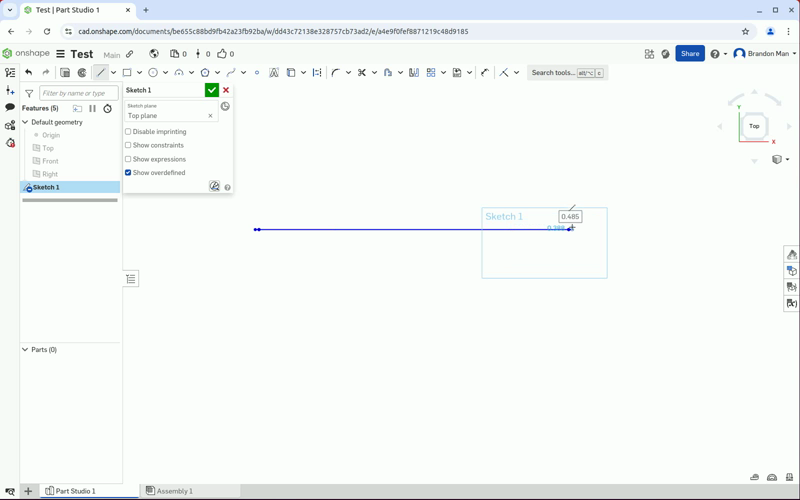
scroll(6)
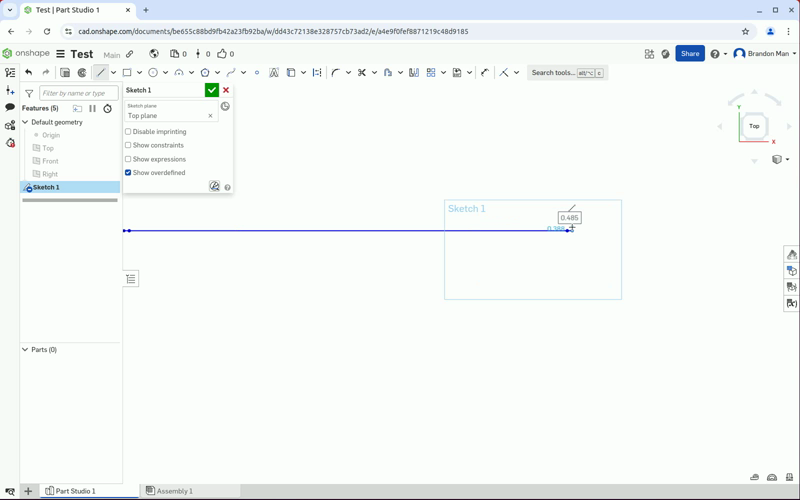
scroll(6)
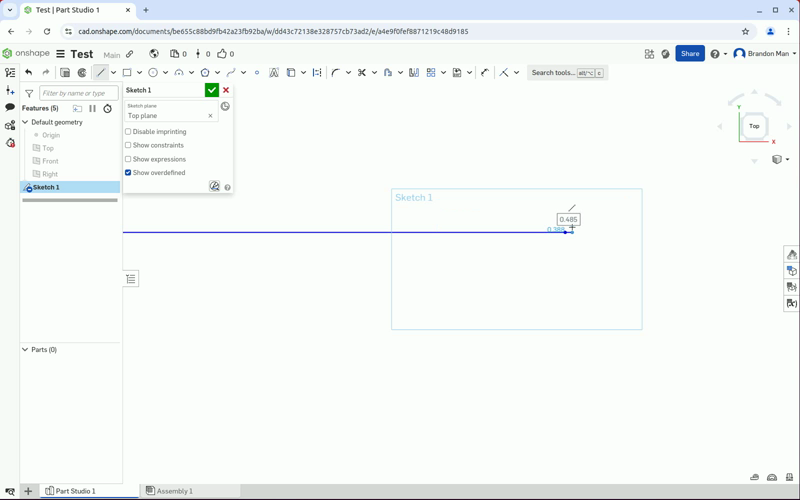
scroll(6)
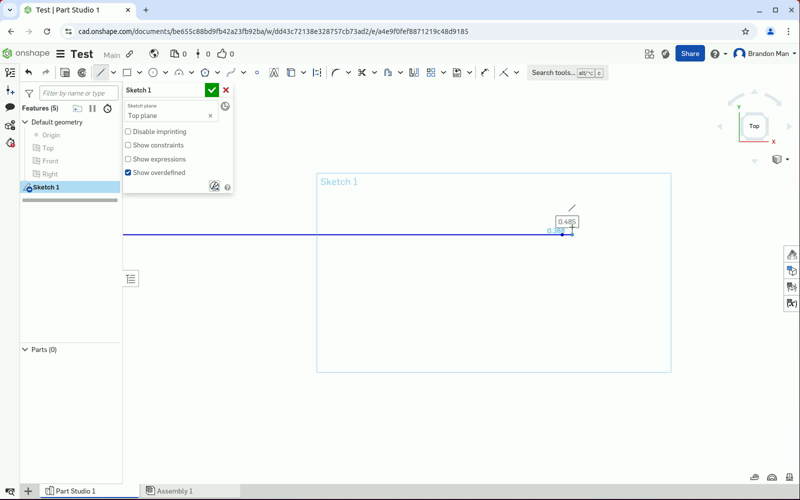
scroll(6)
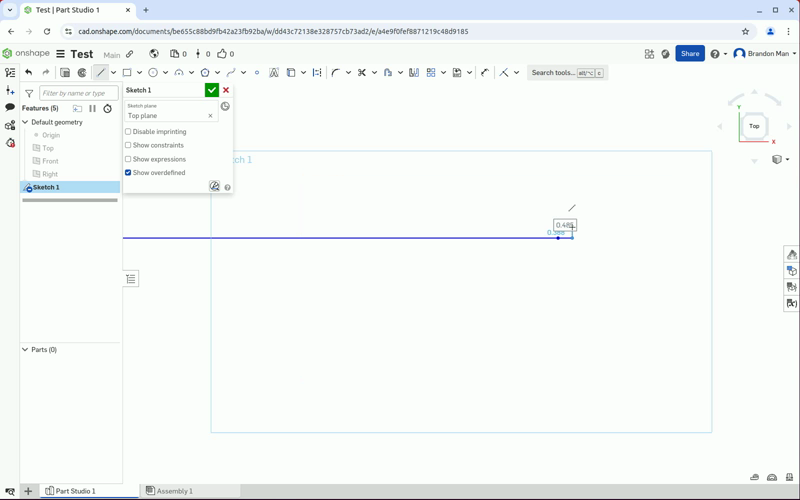
scroll(6)
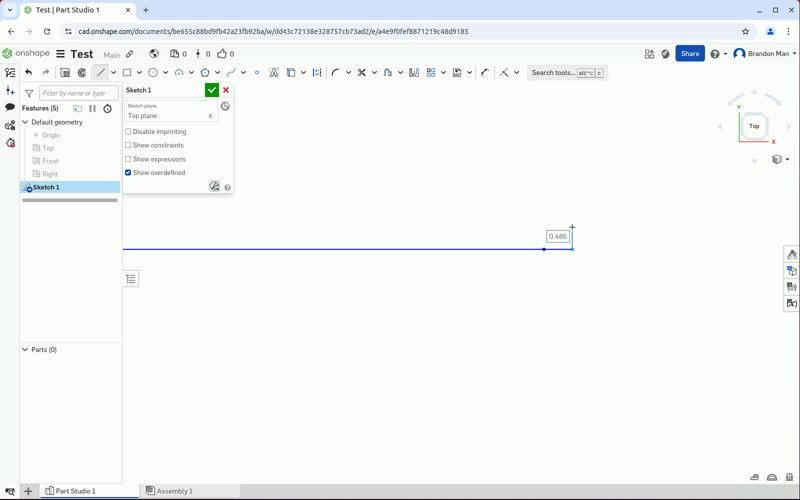
click(572, 226)
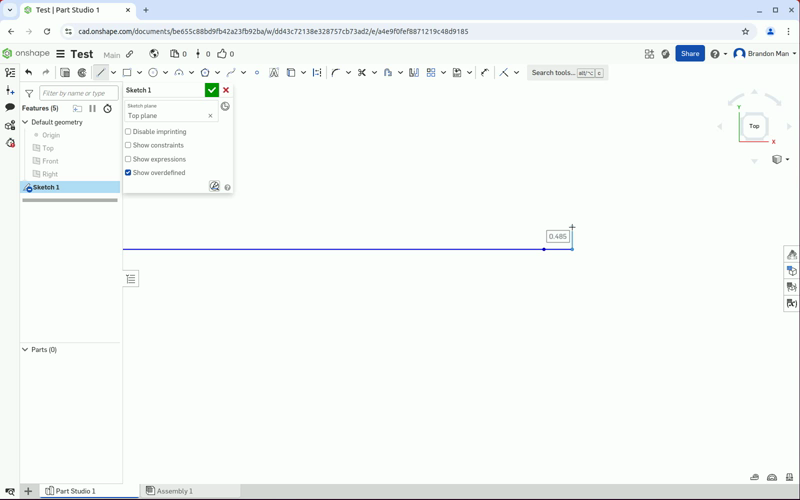
scroll(-6)
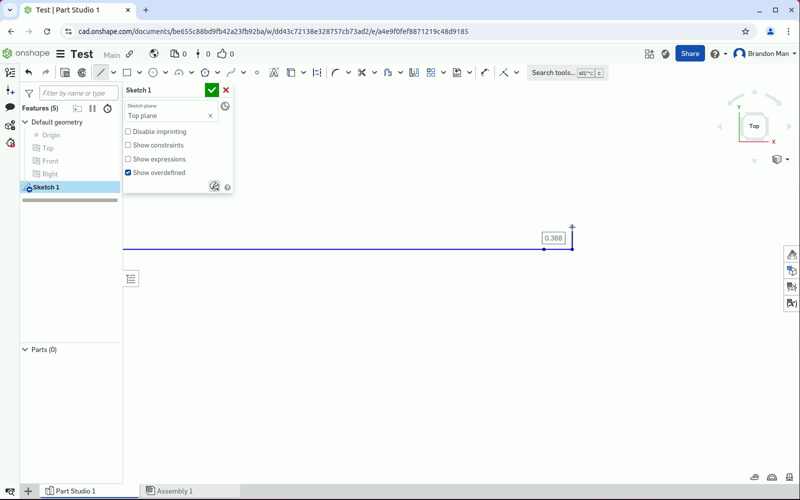
scroll(-6)
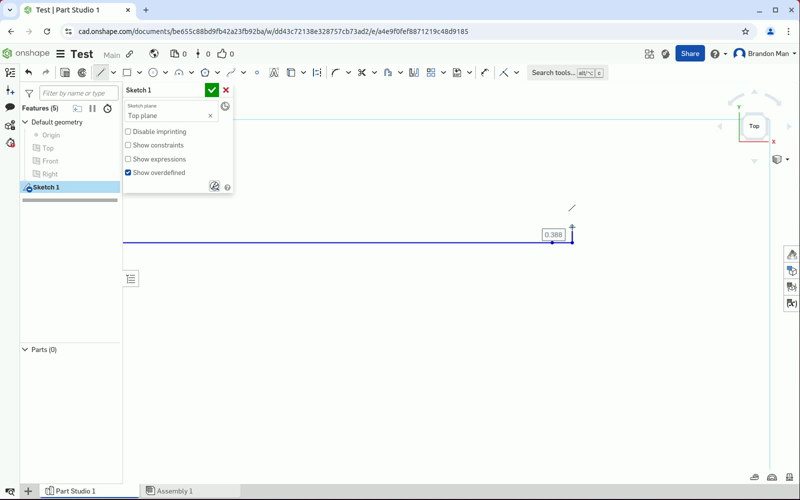
scroll(-6)
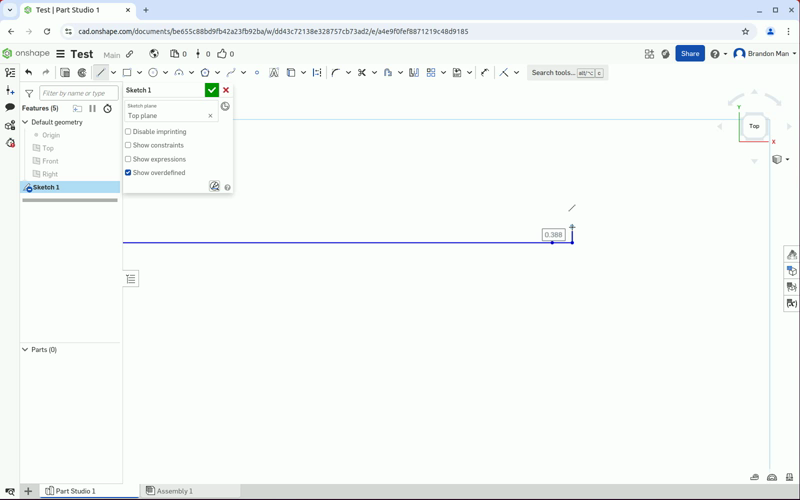
scroll(-6)
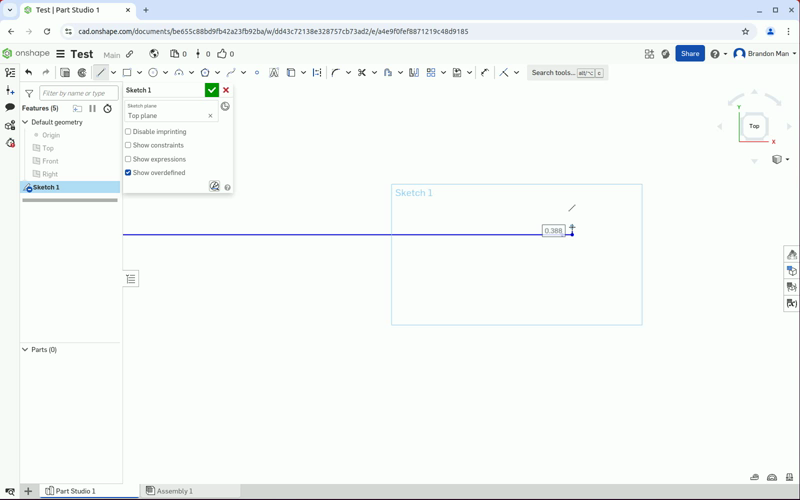
scroll(-6)
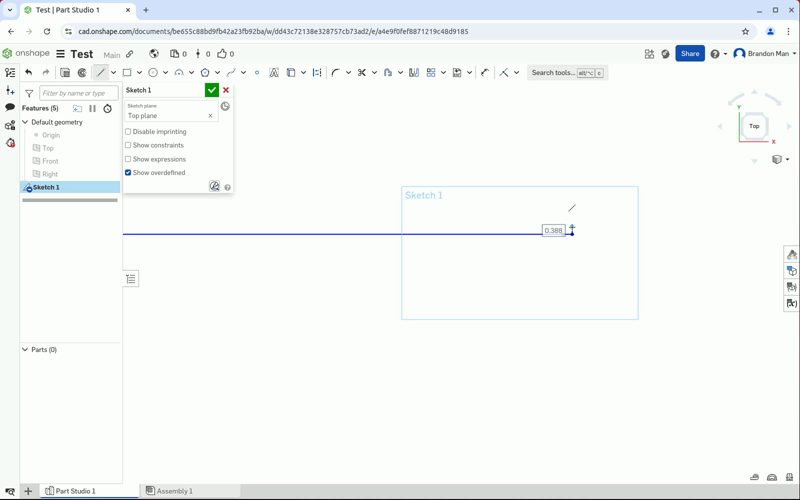
scroll(-6)
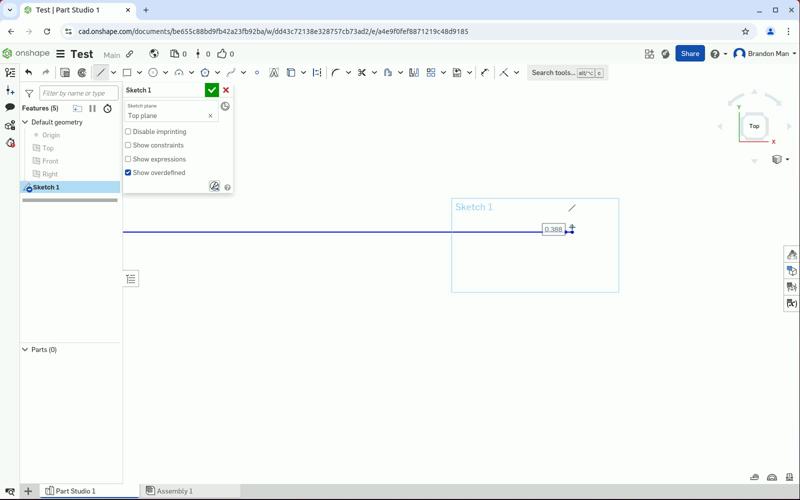
scroll(-6)
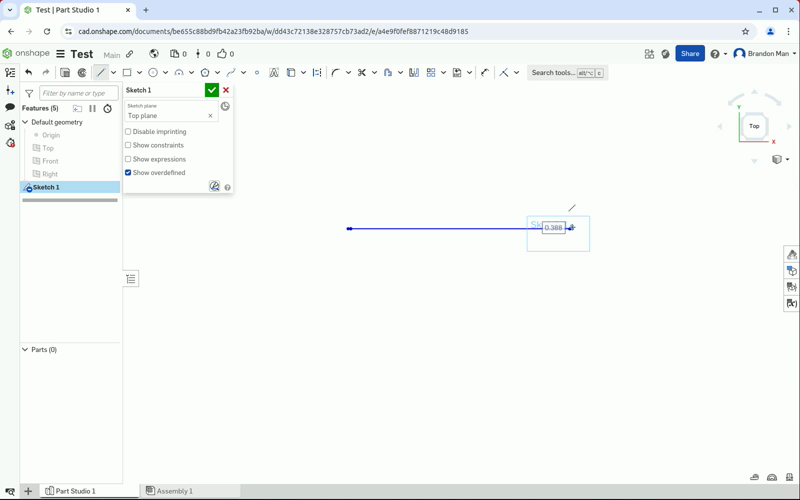
key_up(shift)
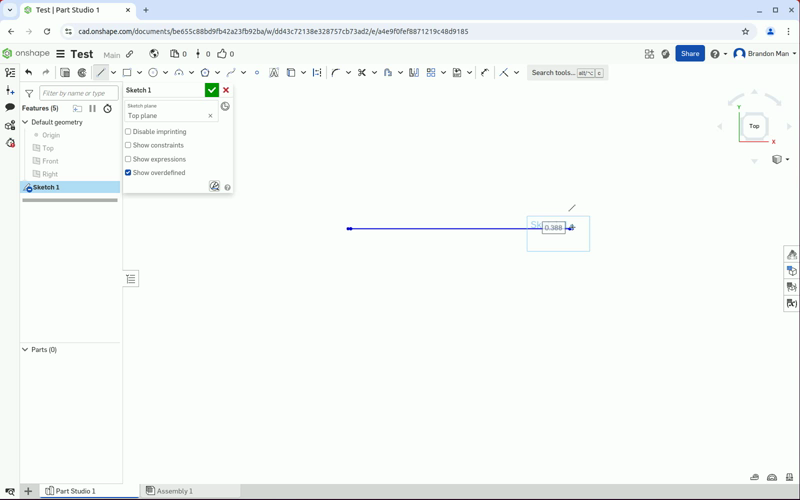
key_down(shift)
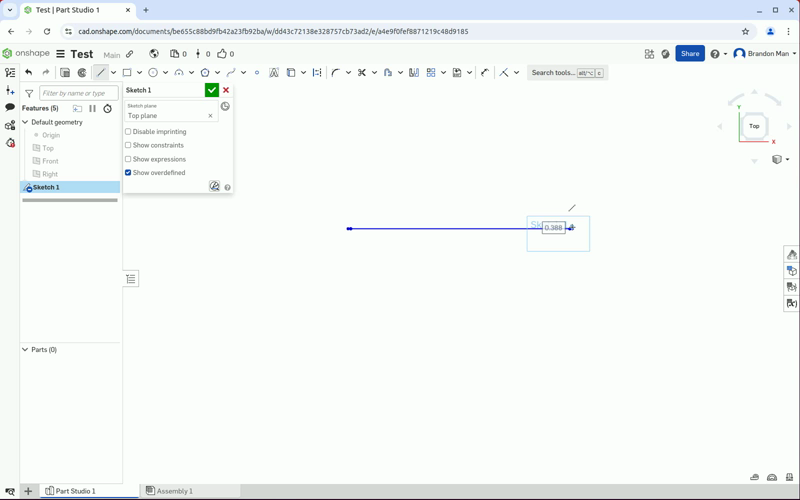
mouse_move(348, 226)
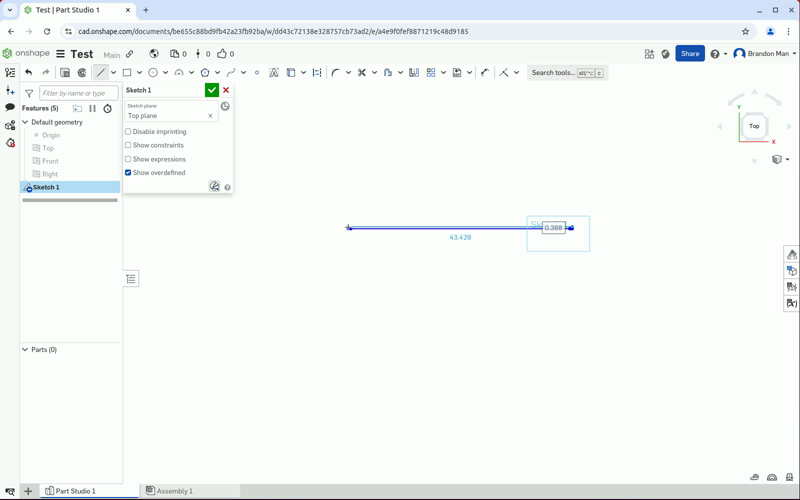
scroll(6)
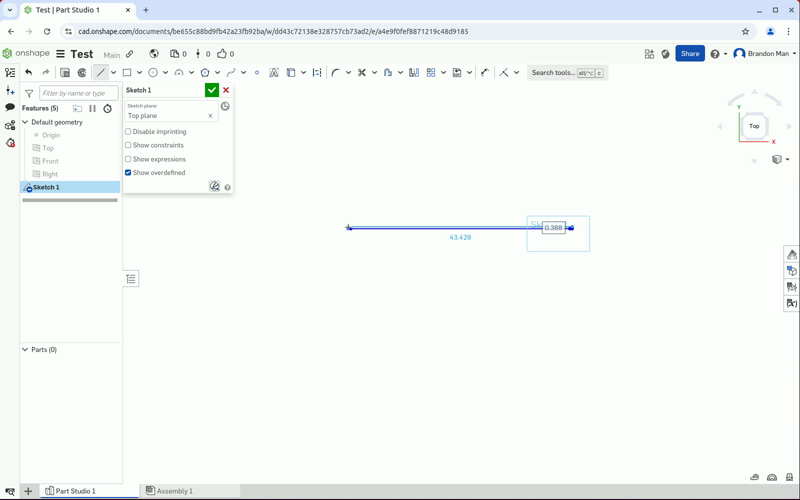
scroll(6)
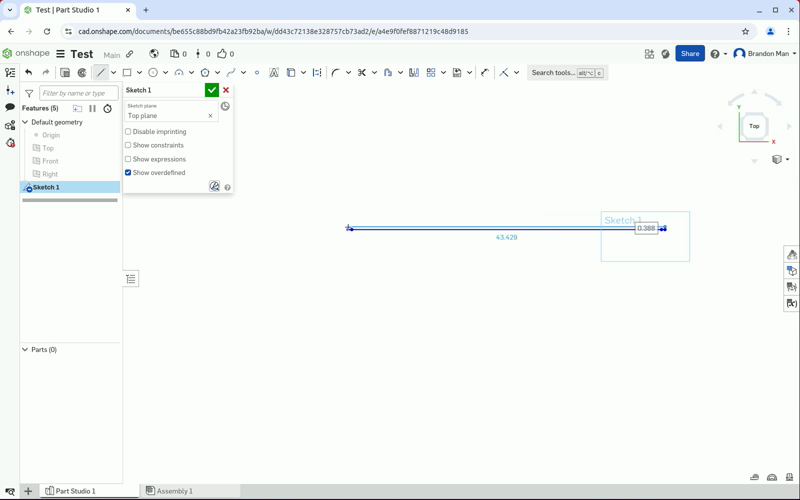
scroll(6)
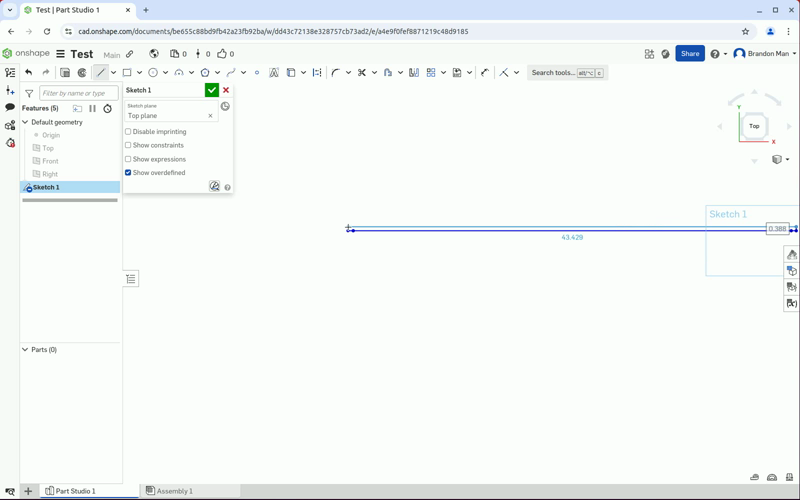
scroll(6)
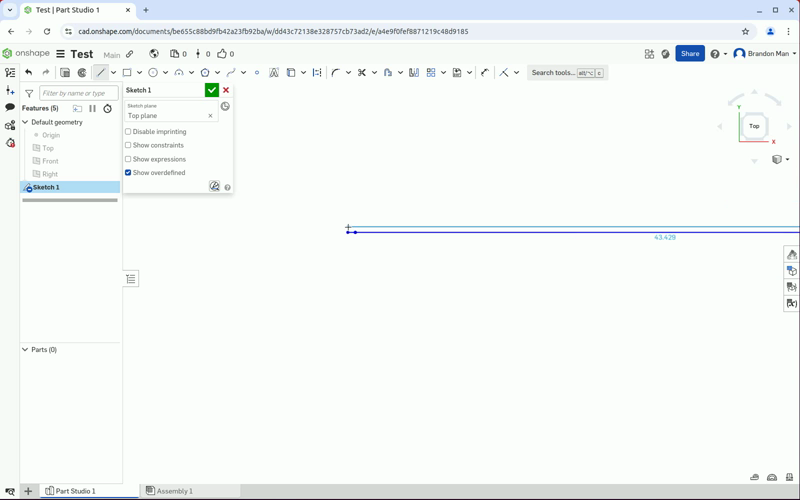
scroll(6)
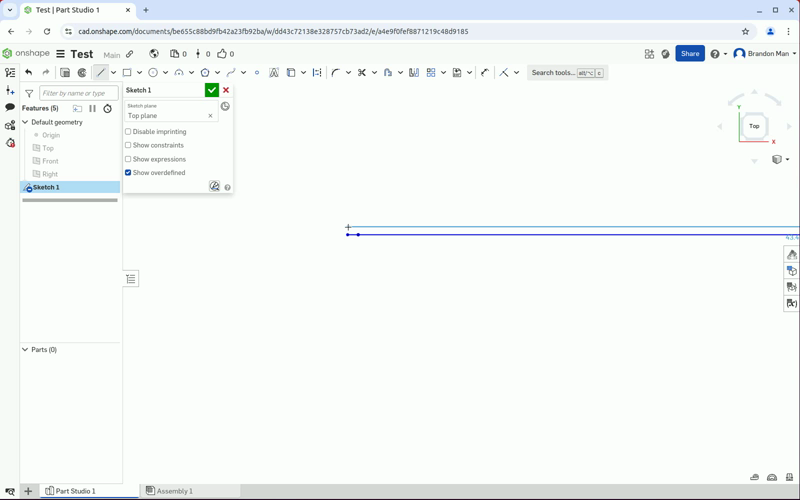
scroll(6)
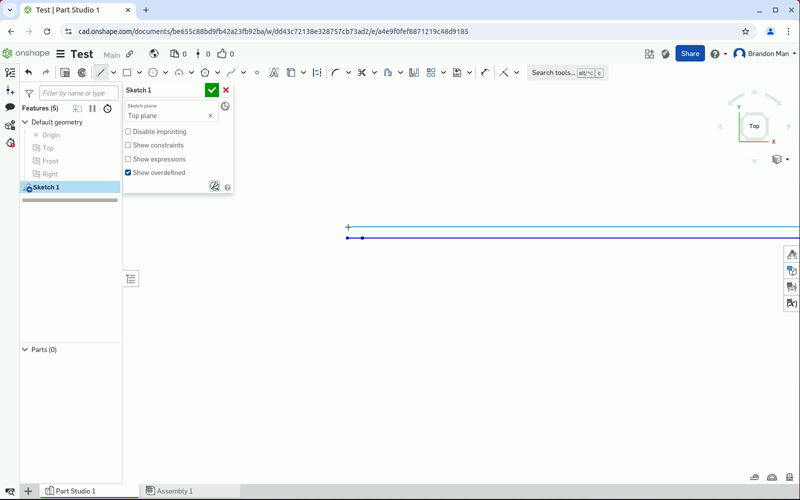
scroll(6)
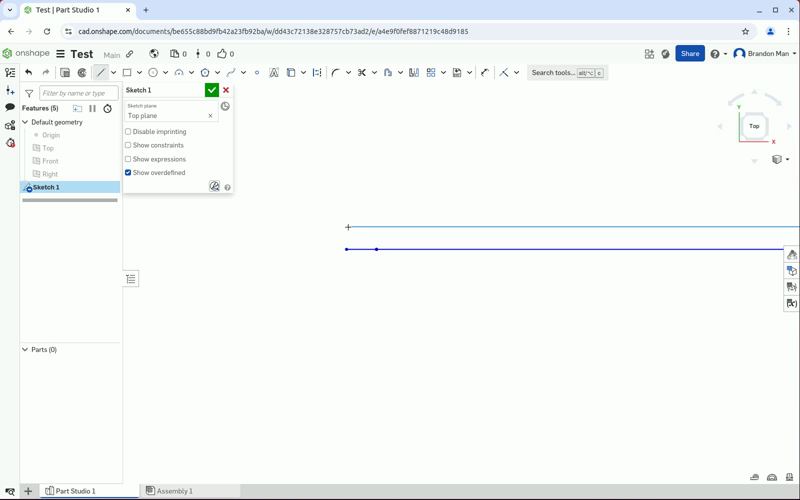
click(348, 226)
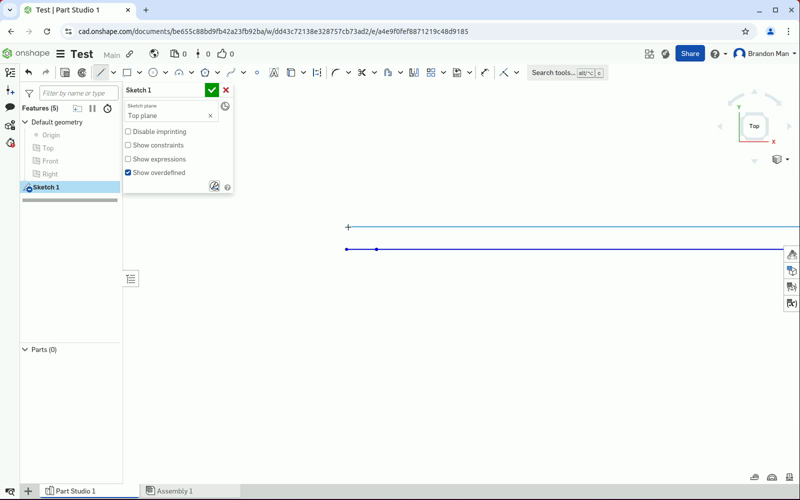
scroll(-6)
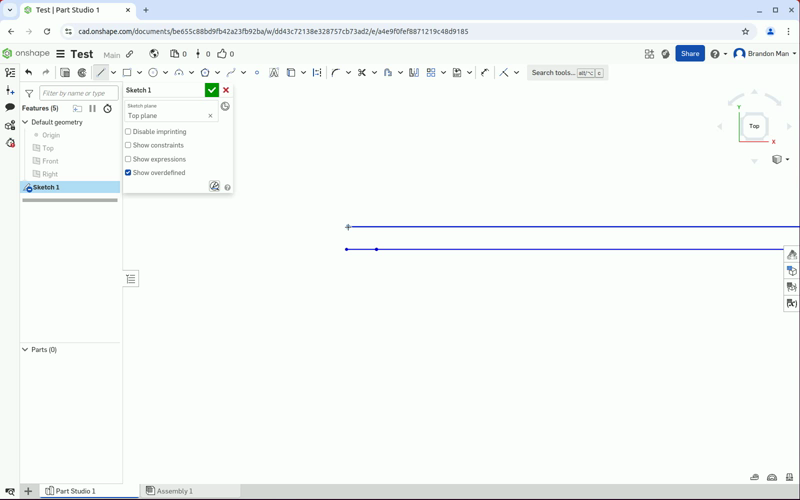
scroll(-6)
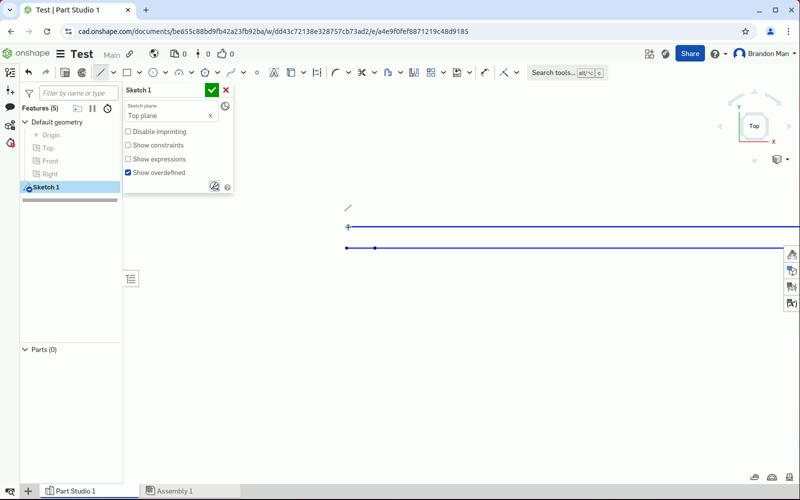
scroll(-6)
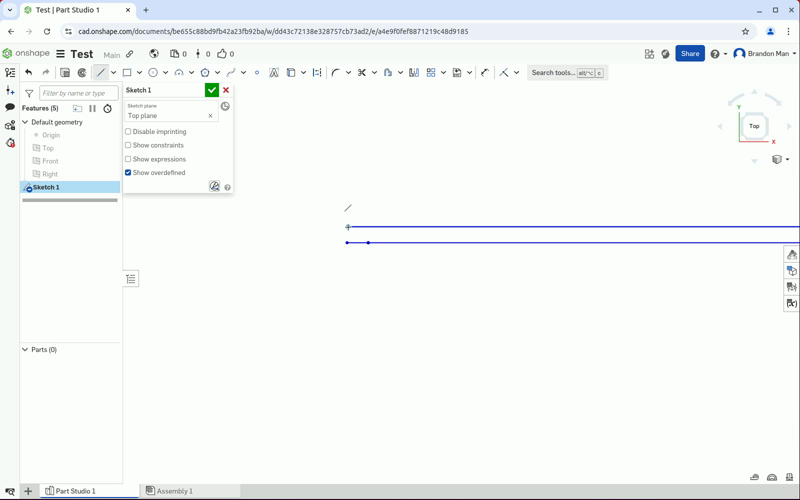
scroll(-6)
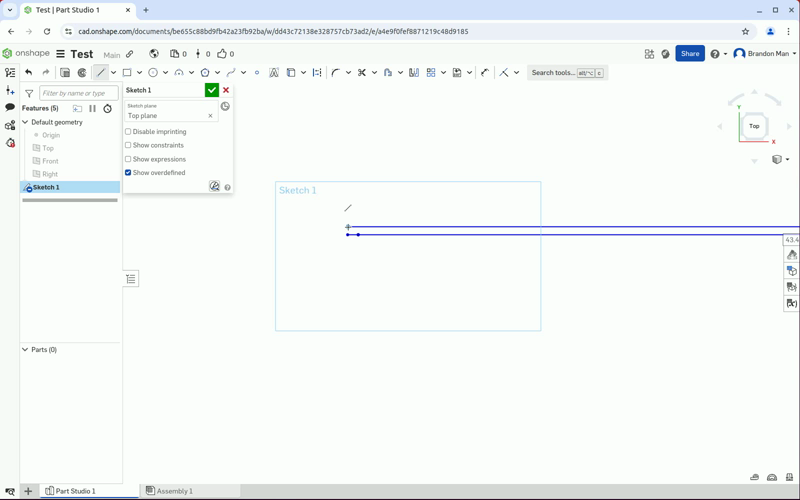
scroll(-6)
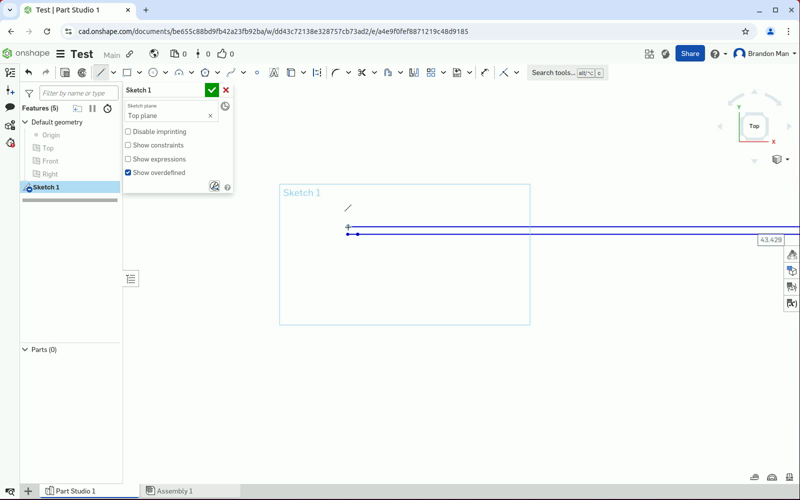
scroll(-6)
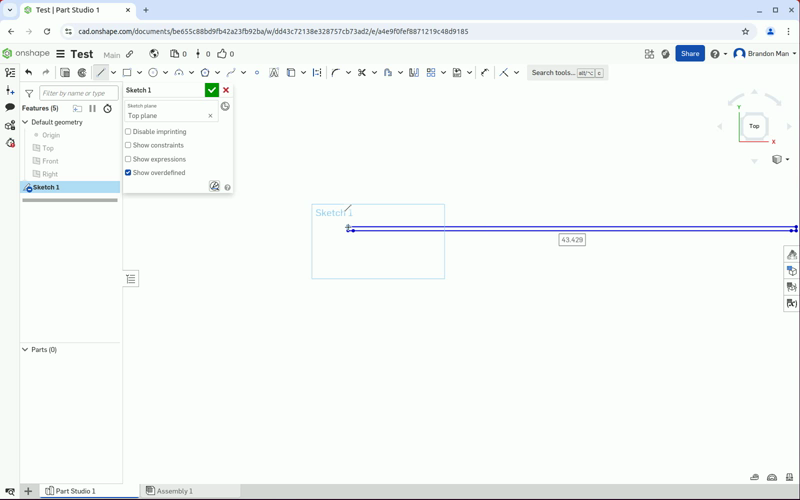
scroll(-6)
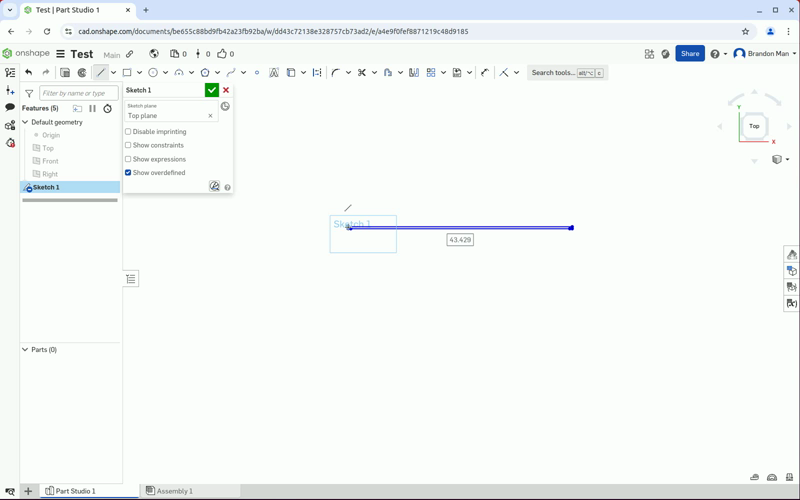
key_up(shift)
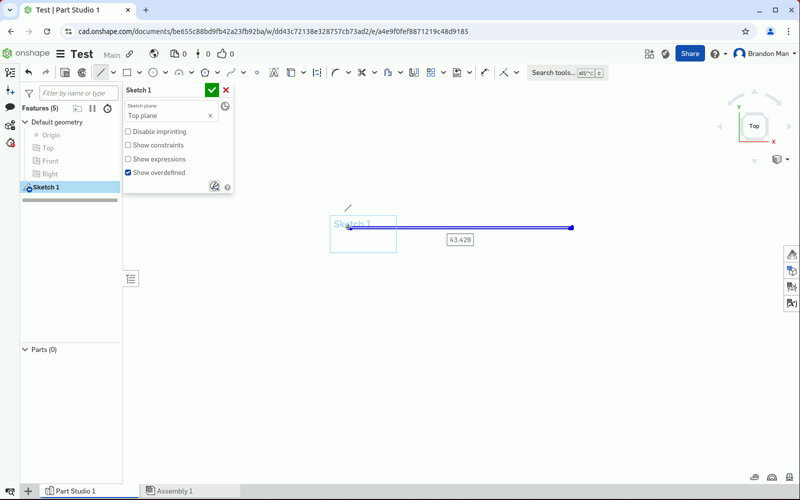
mouse_move(378, 226)
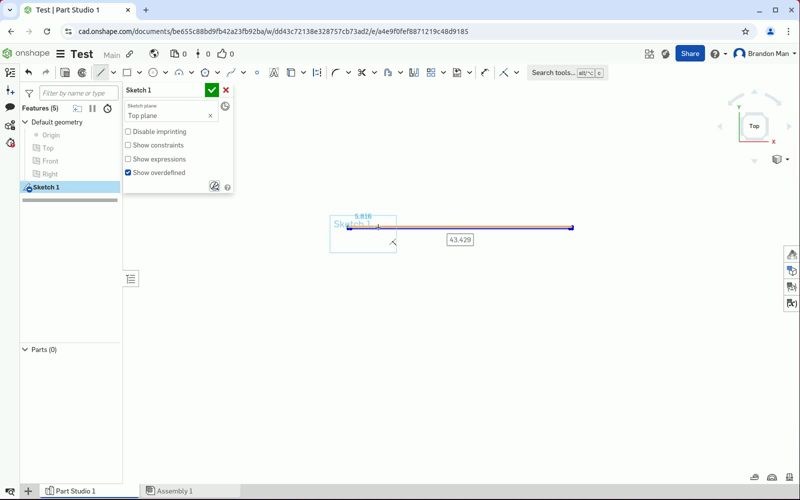
key_down(shift)
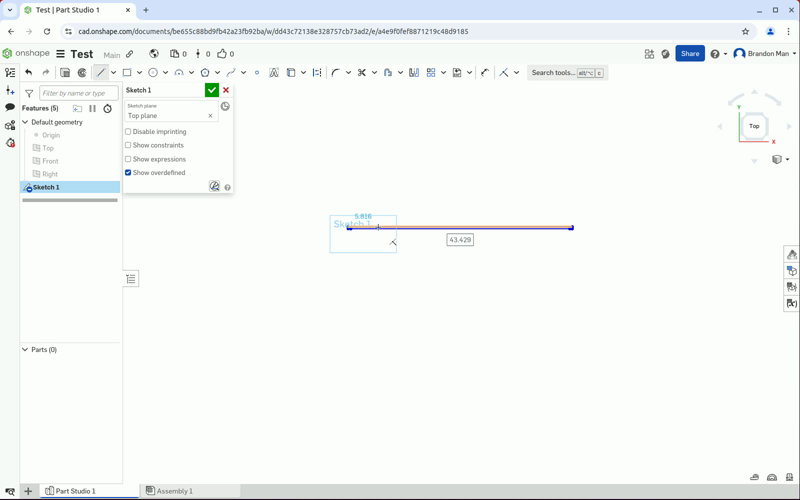
mouse_move(348, 228)
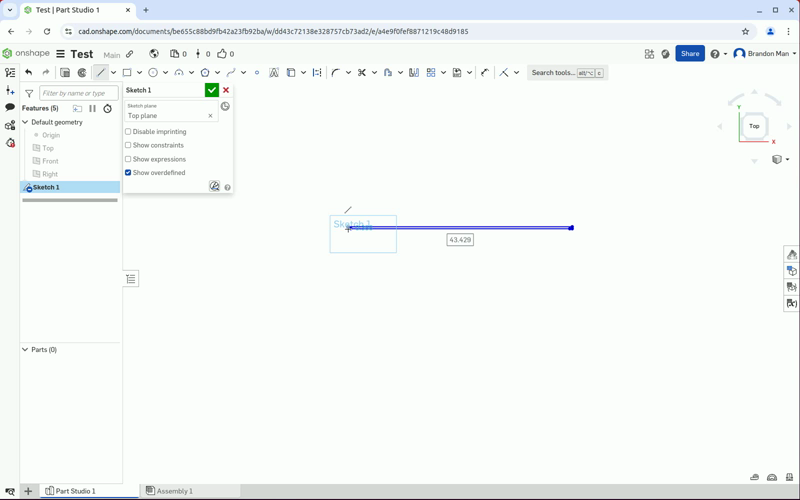
scroll(6)
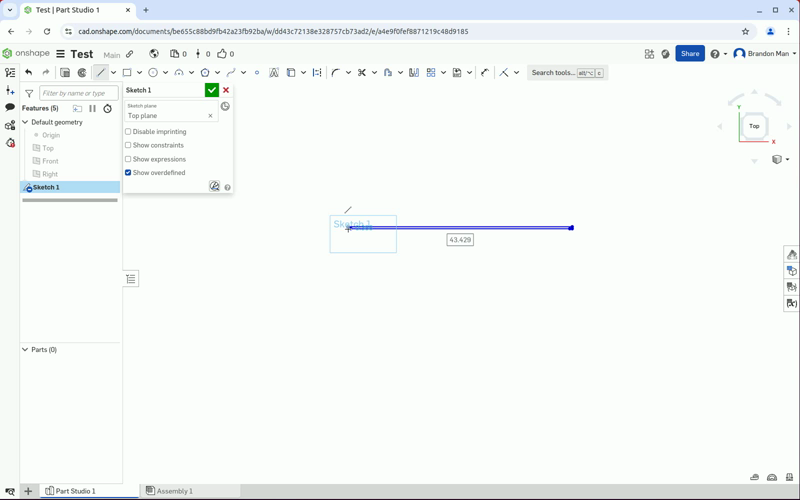
scroll(6)
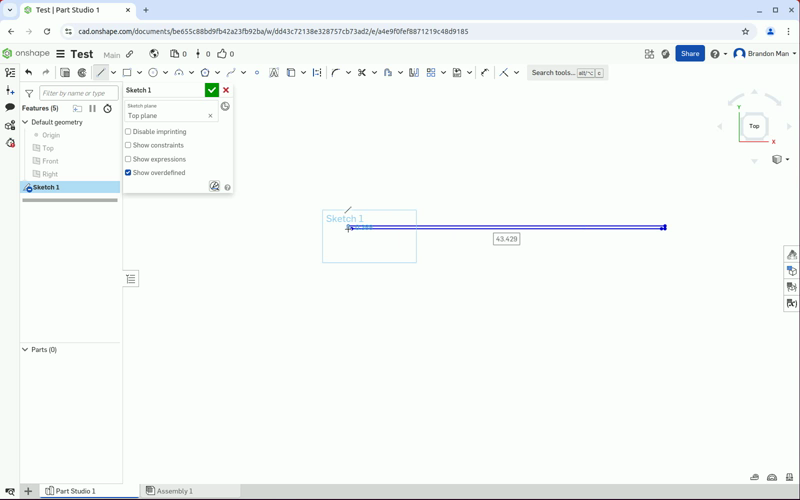
scroll(6)
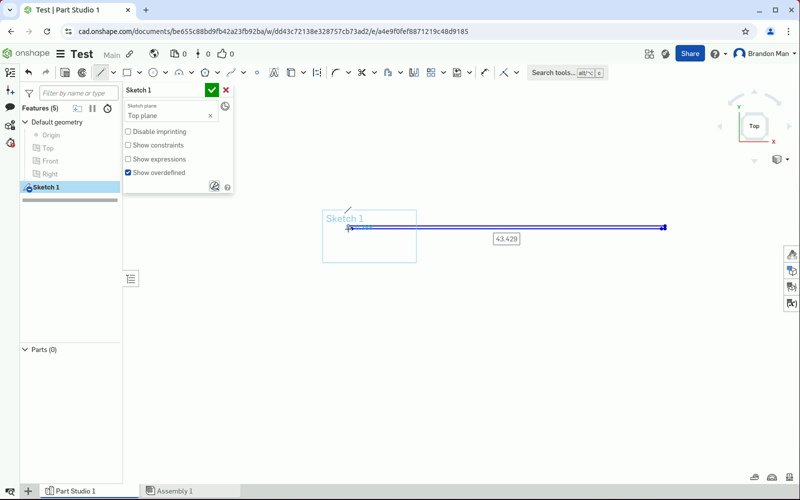
scroll(6)
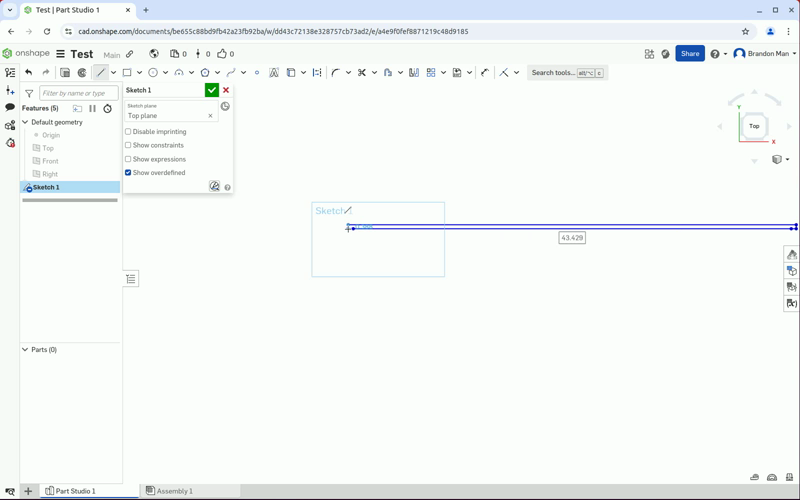
scroll(6)
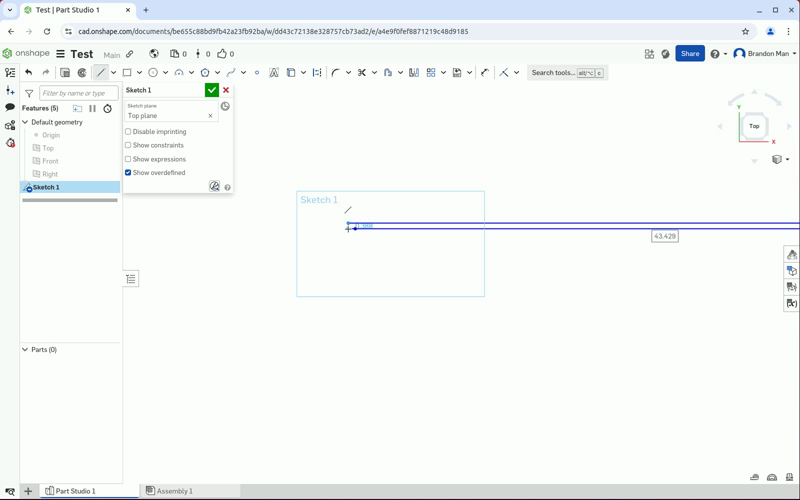
scroll(6)
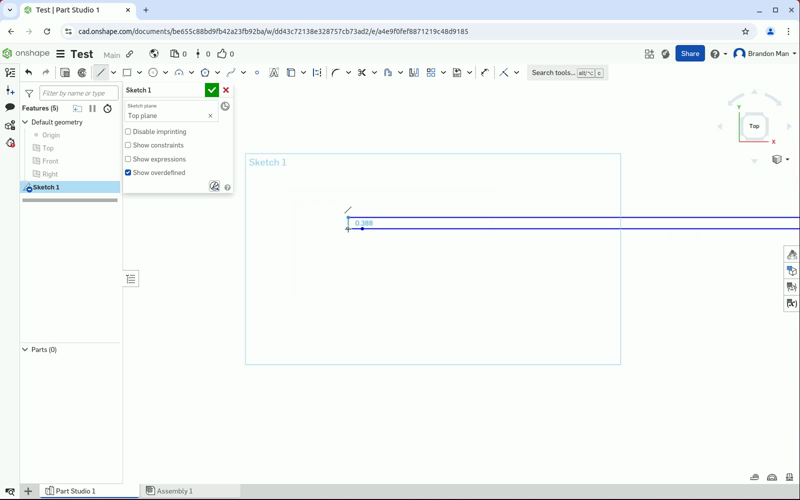
scroll(6)
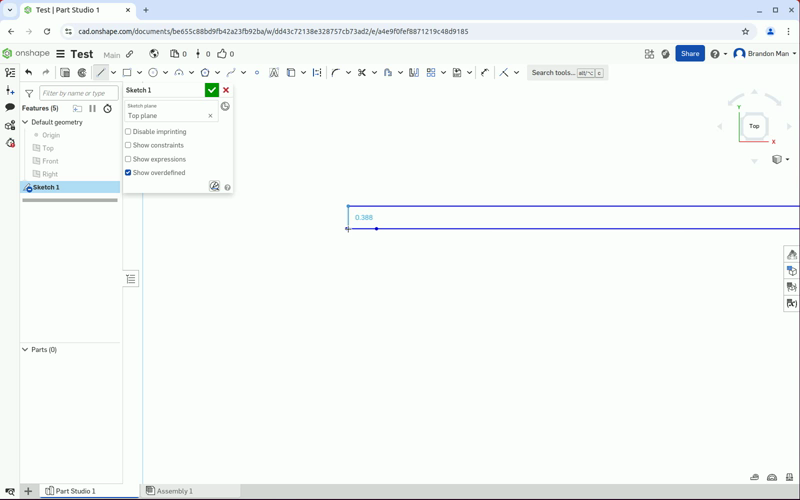
key_up(shift)
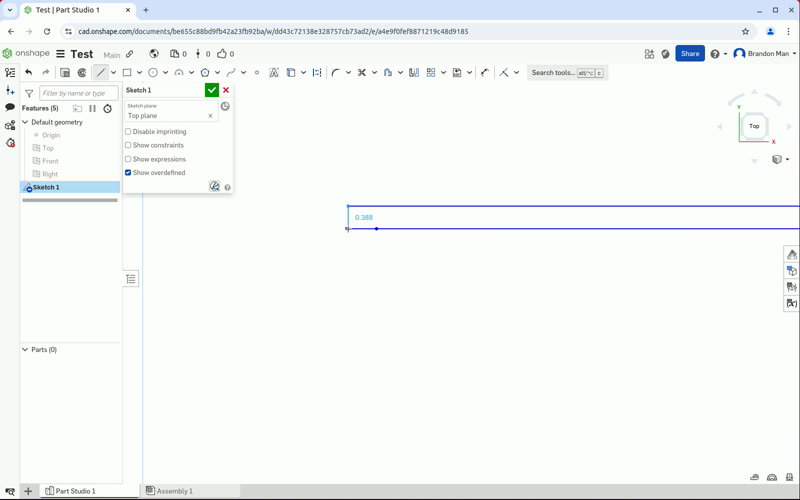
click(348, 228)
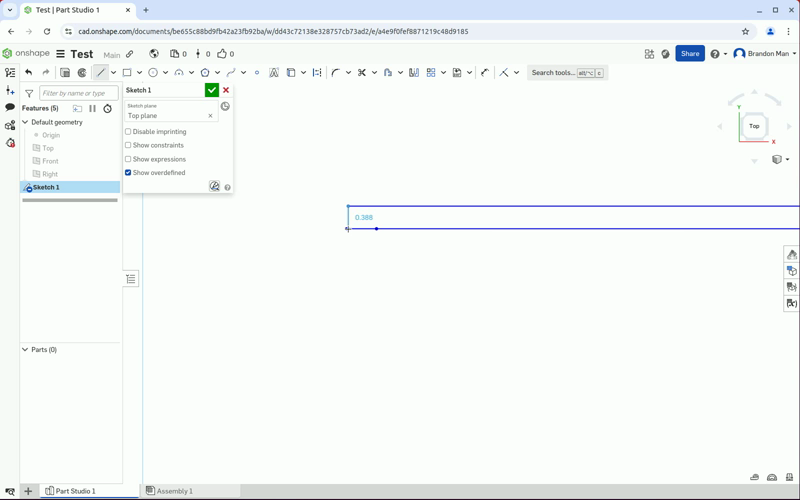
scroll(-6)
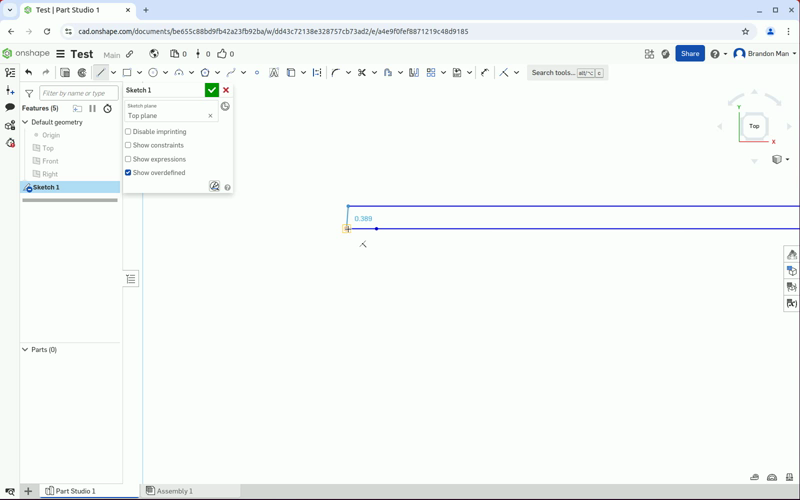
scroll(-6)
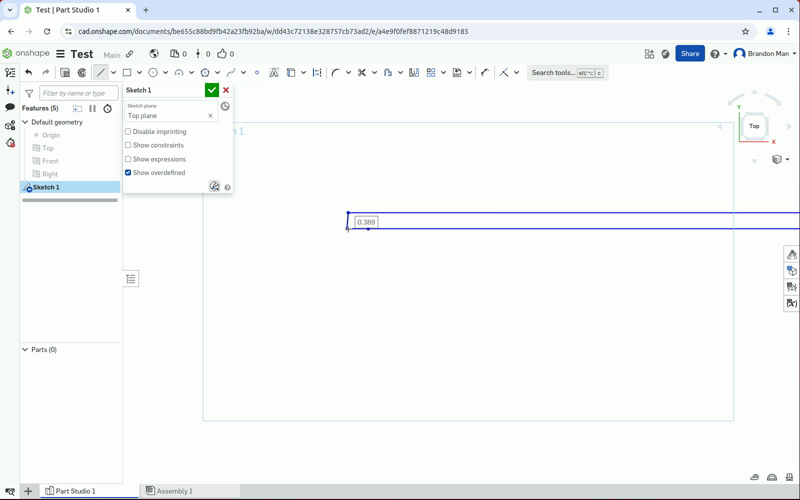
scroll(-6)
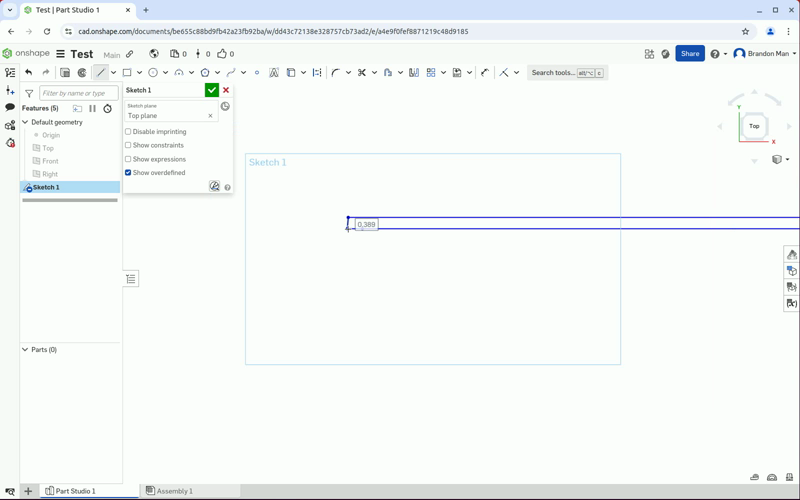
scroll(-6)
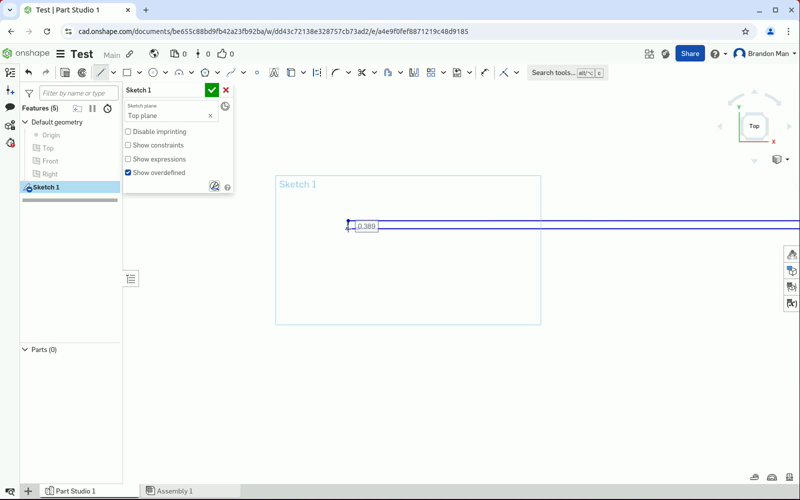
scroll(-6)
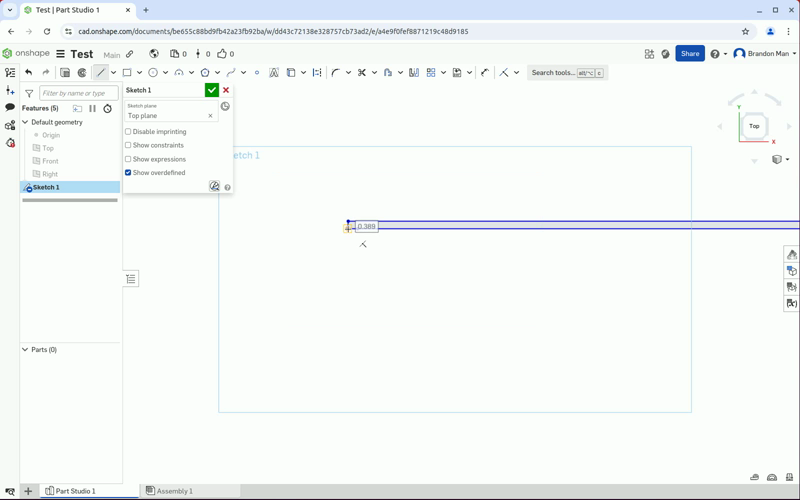
scroll(-6)
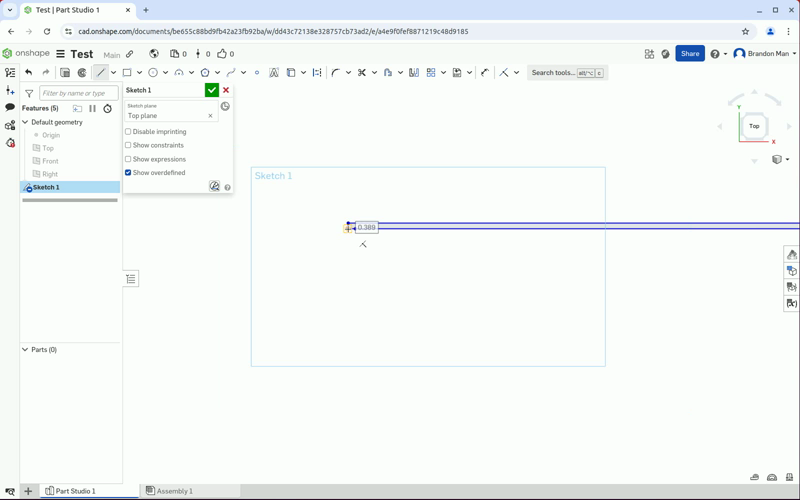
scroll(-6)
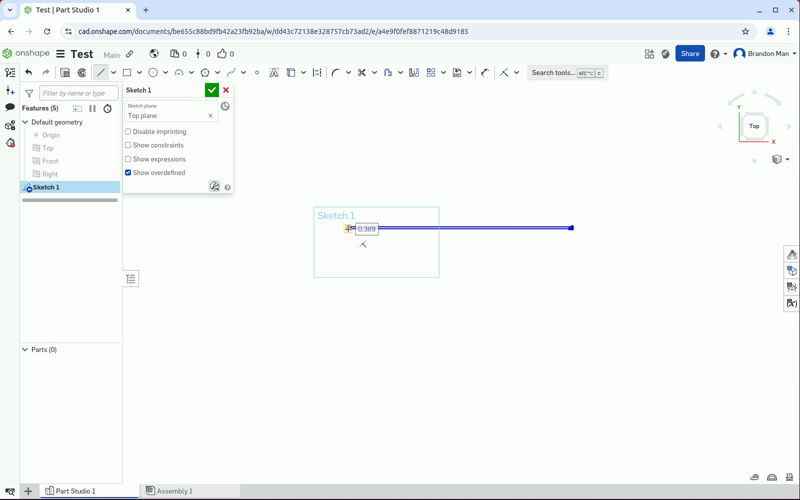
key(esc)
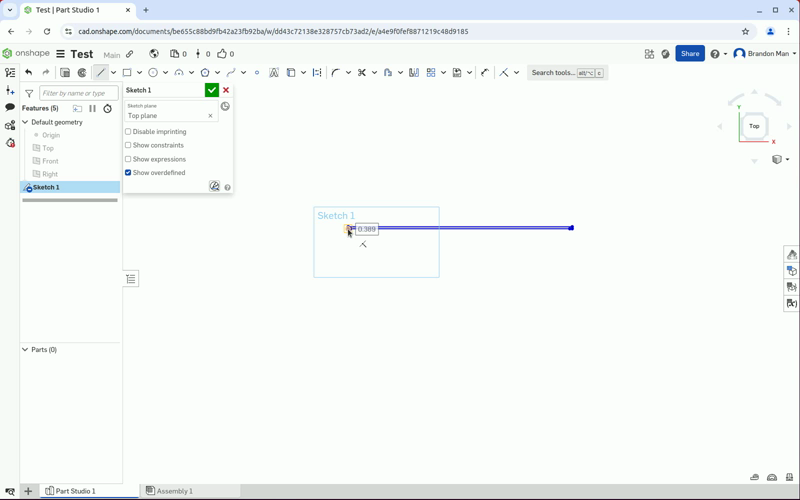
mouse_move(402, 227)
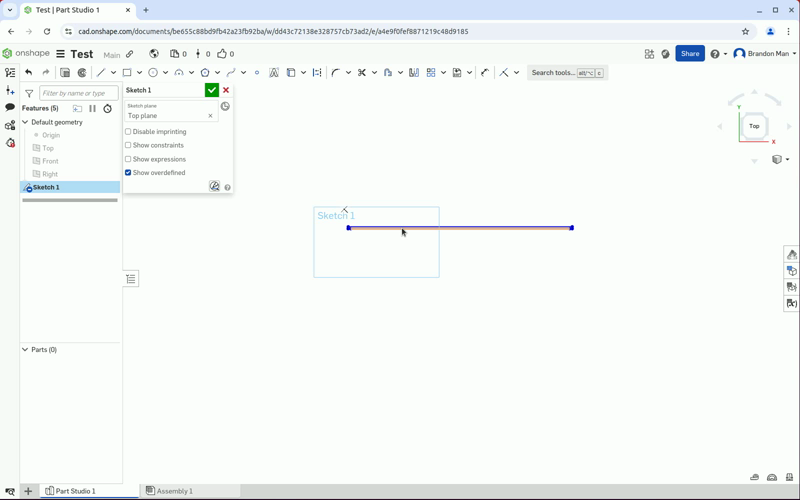
scroll(6)
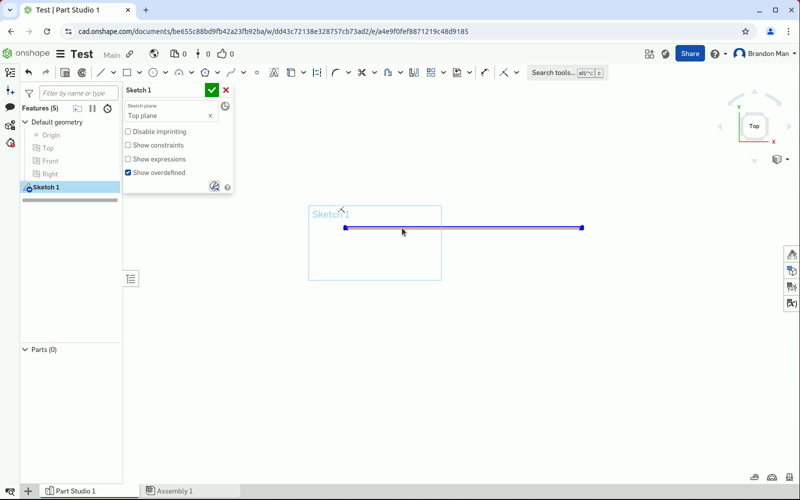
scroll(6)
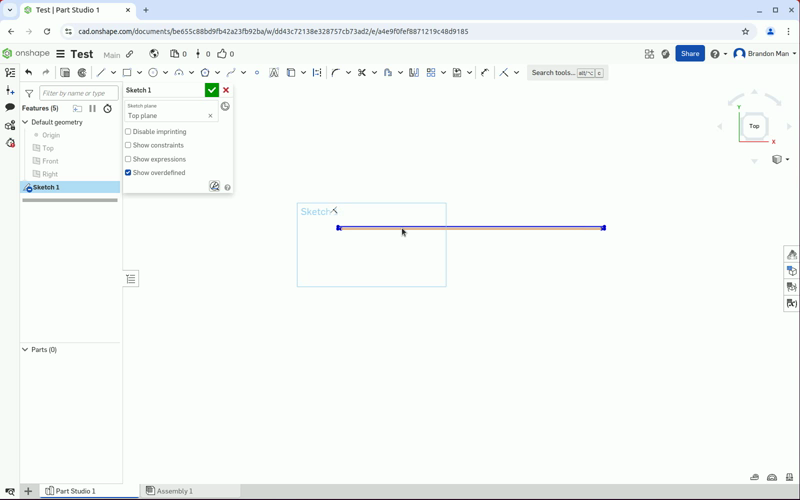
scroll(6)
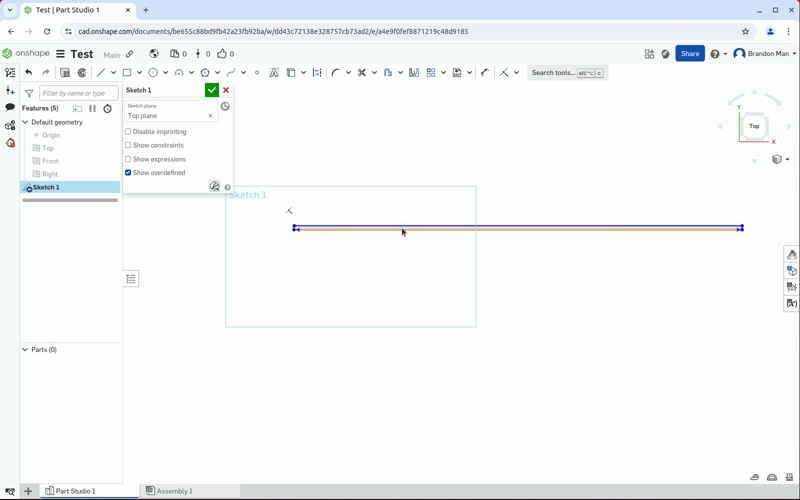
scroll(6)
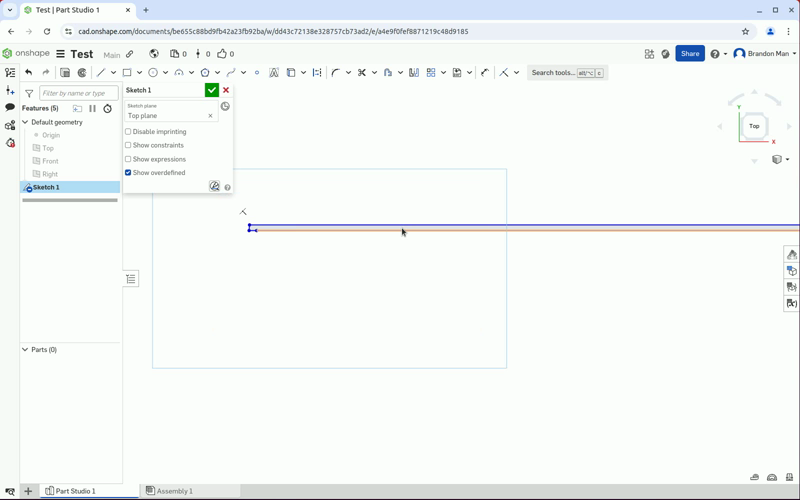
scroll(6)
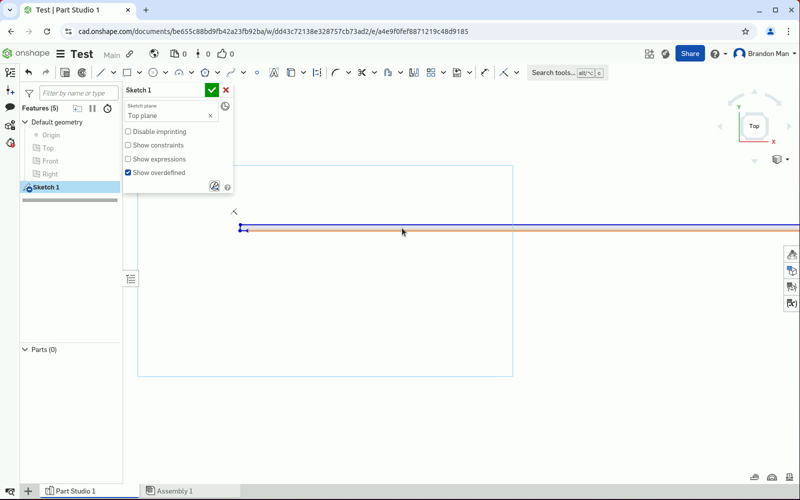
scroll(6)
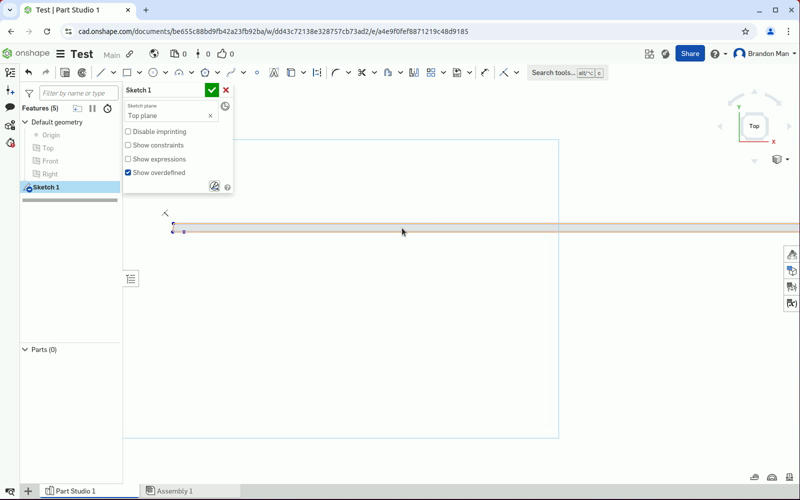
scroll(6)
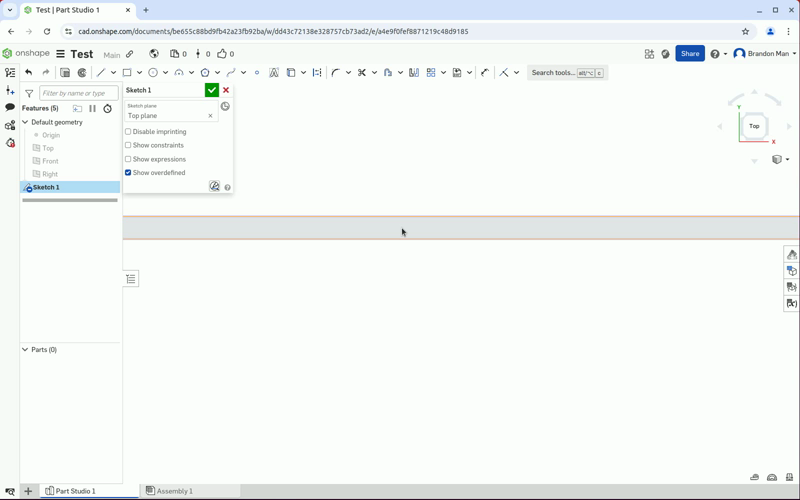
click(402, 227)
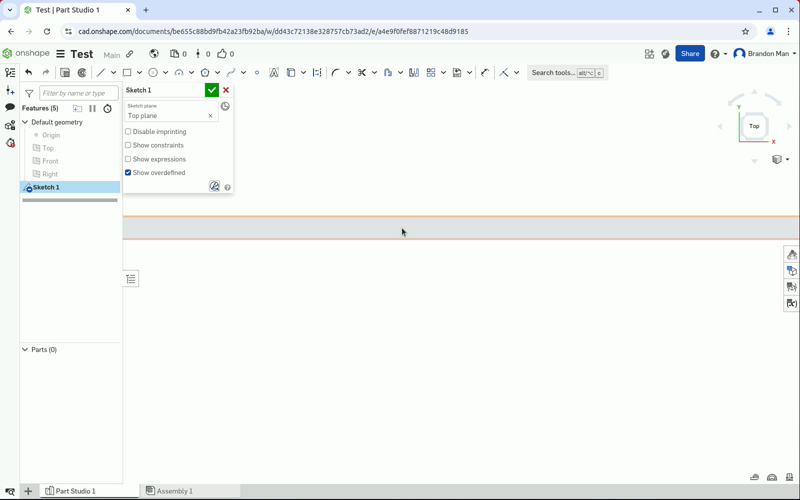
scroll(-6)
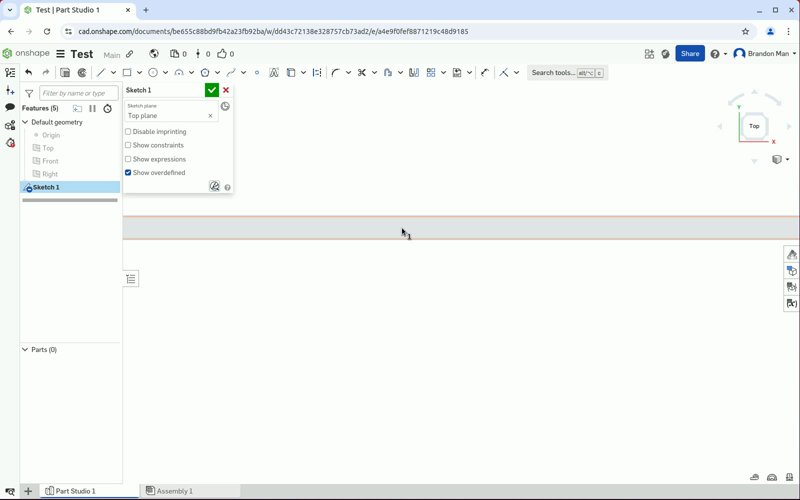
scroll(-6)
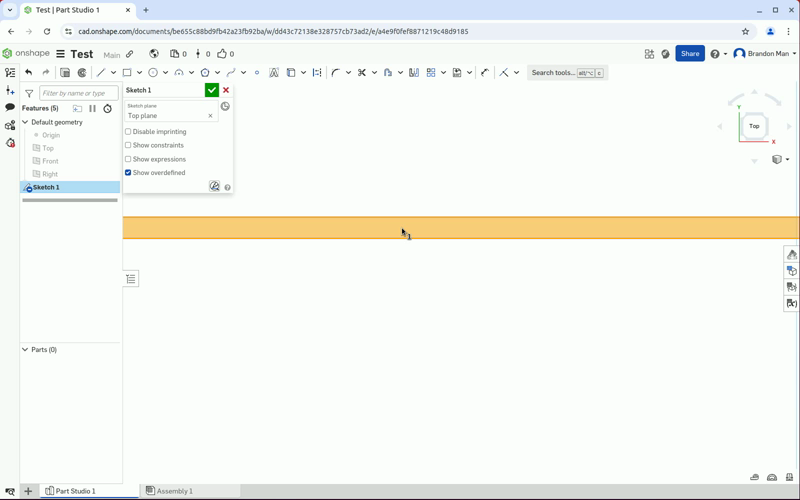
scroll(-6)
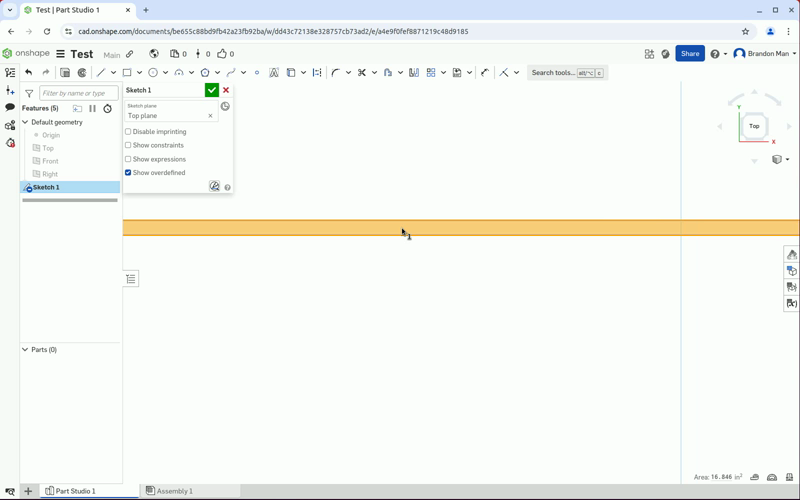
scroll(-6)
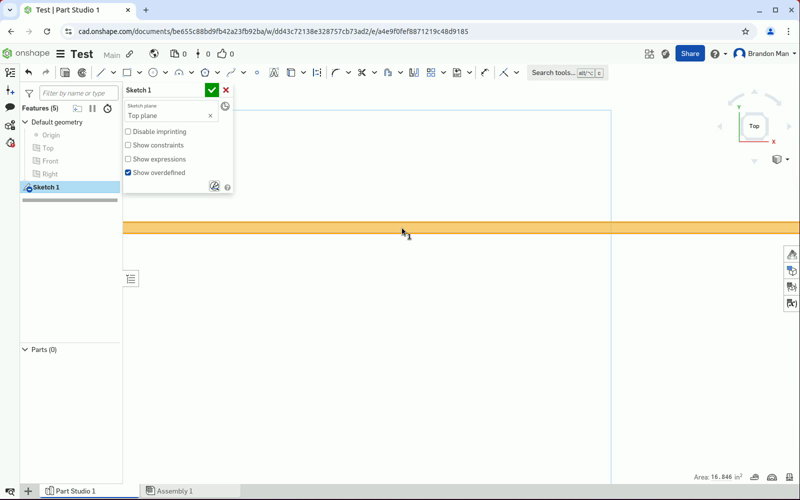
scroll(-6)
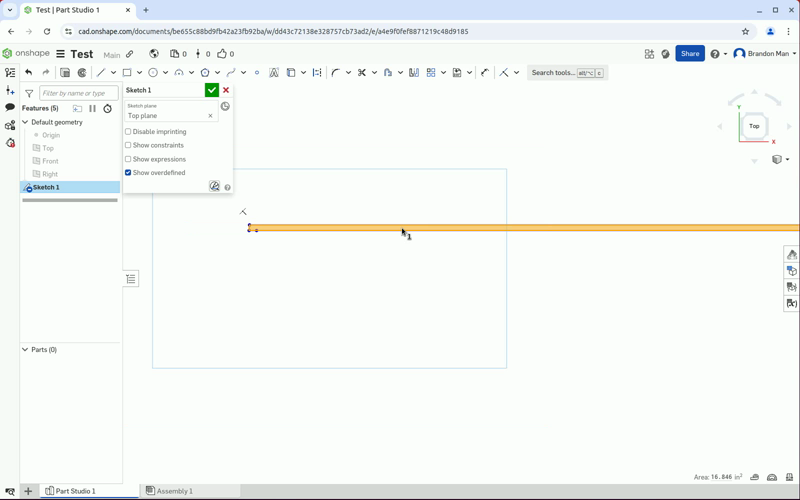
scroll(-6)
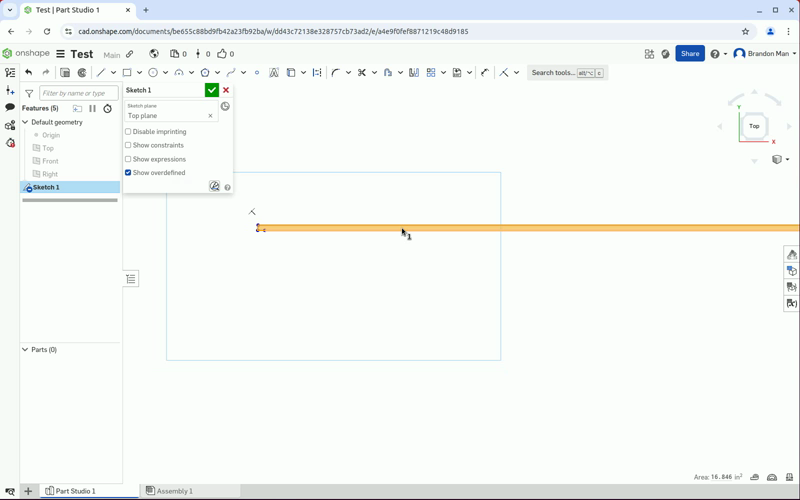
scroll(-6)
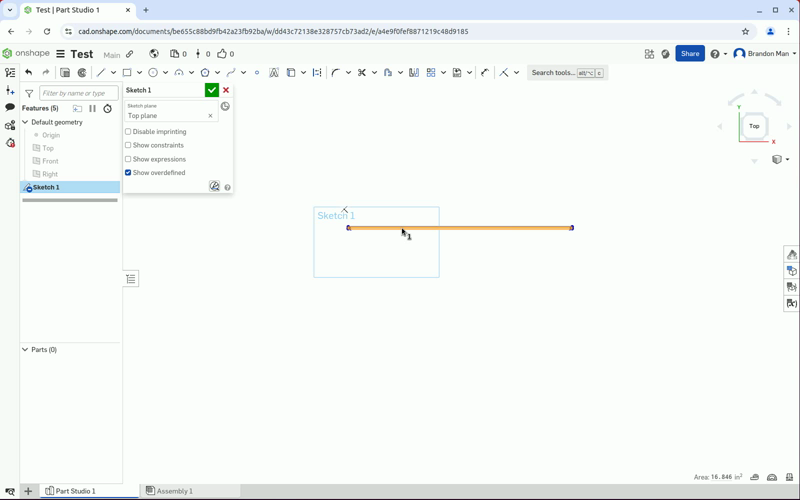
mouse_move(73, 352)
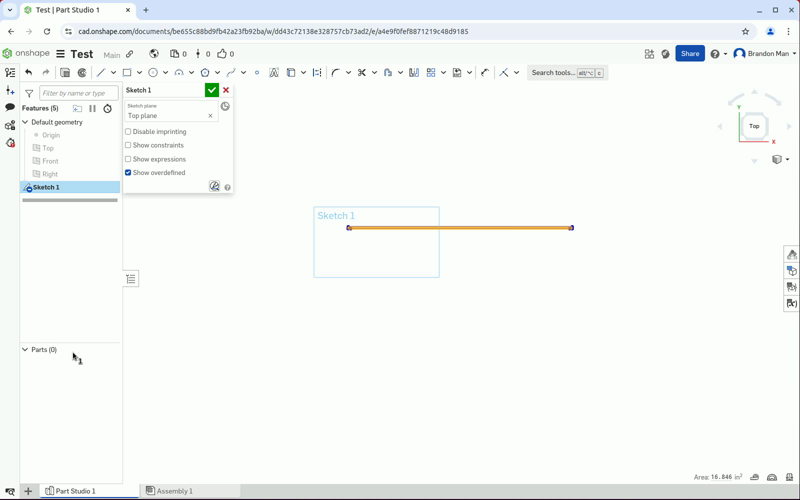
key(shift+y)
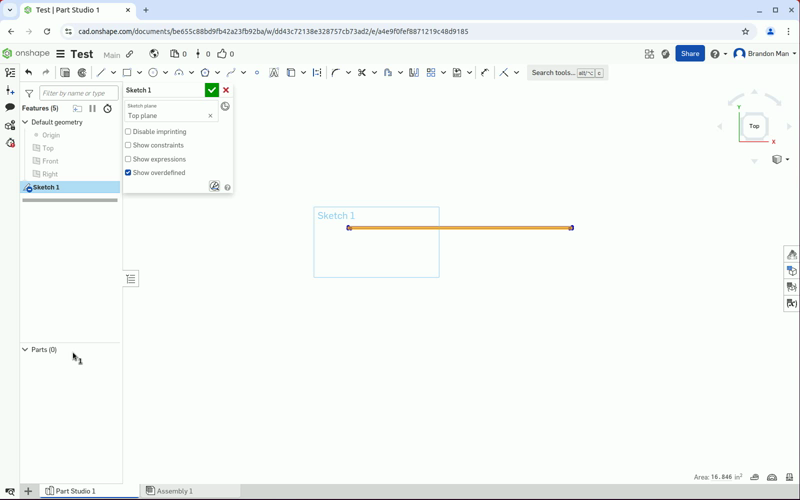
key(shift+e)
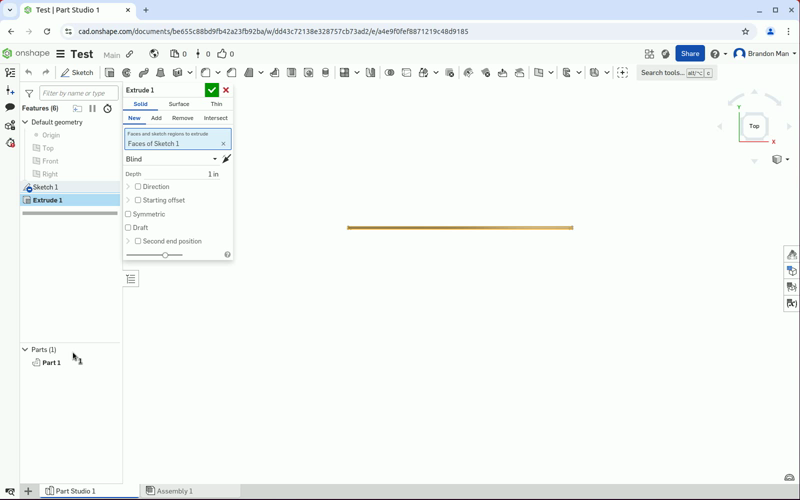
mouse_move(143, 106)
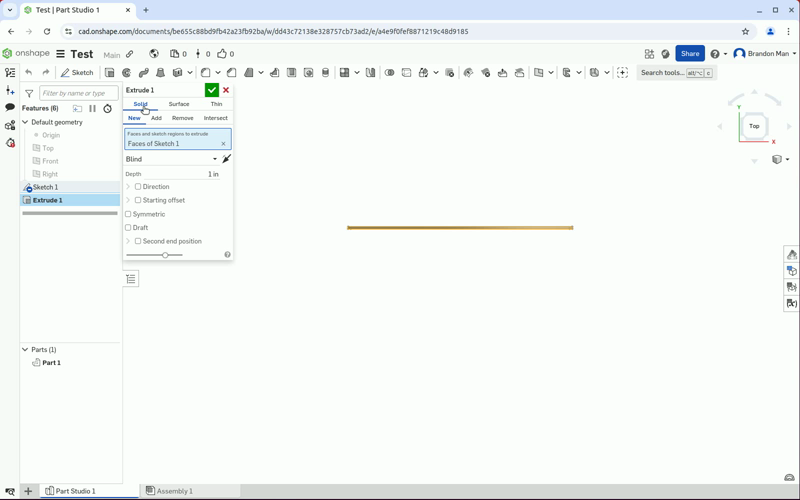
click(143, 106)
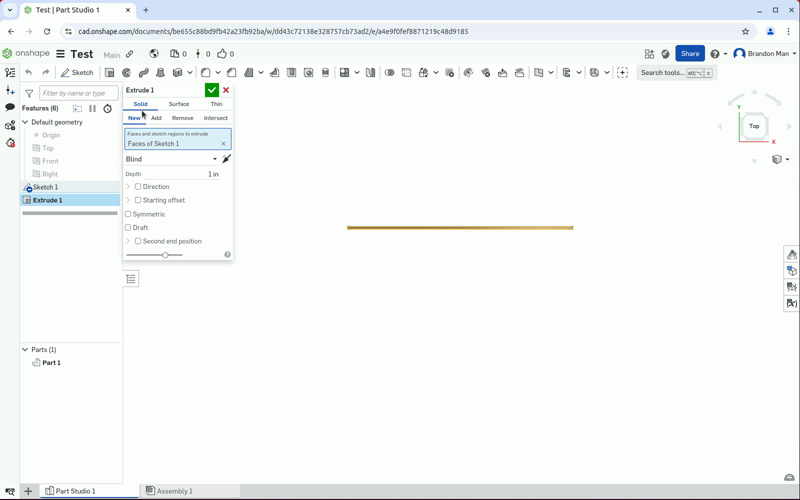
mouse_move(137, 120)
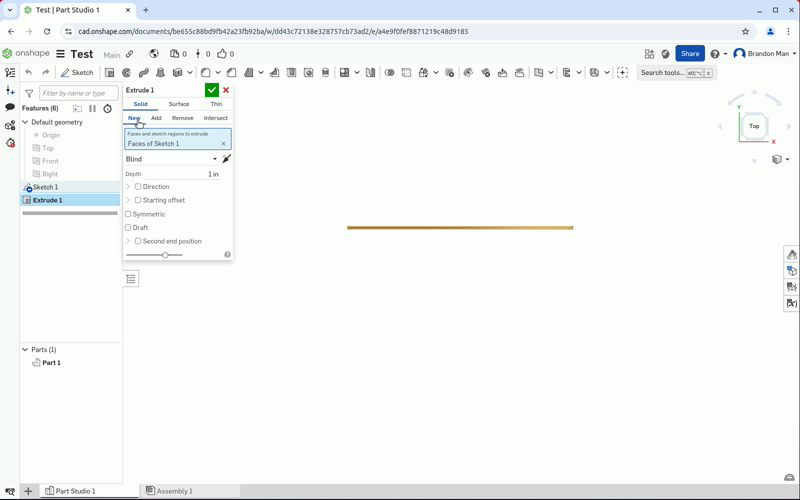
click(137, 120)
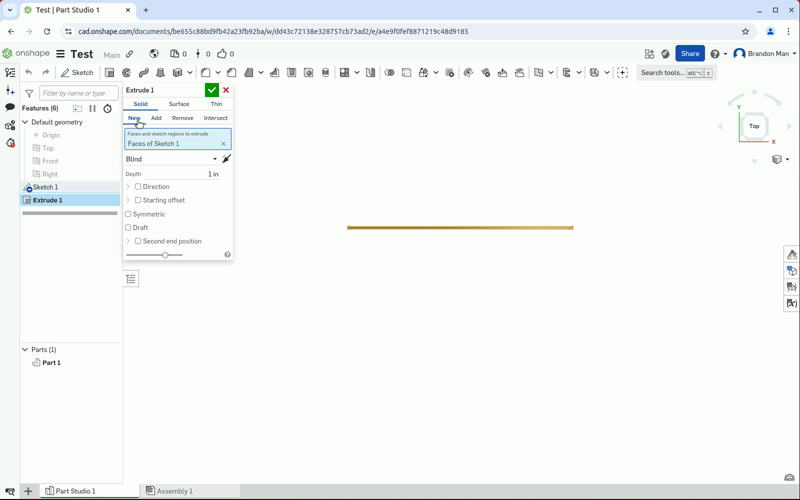
key(tab, 4)
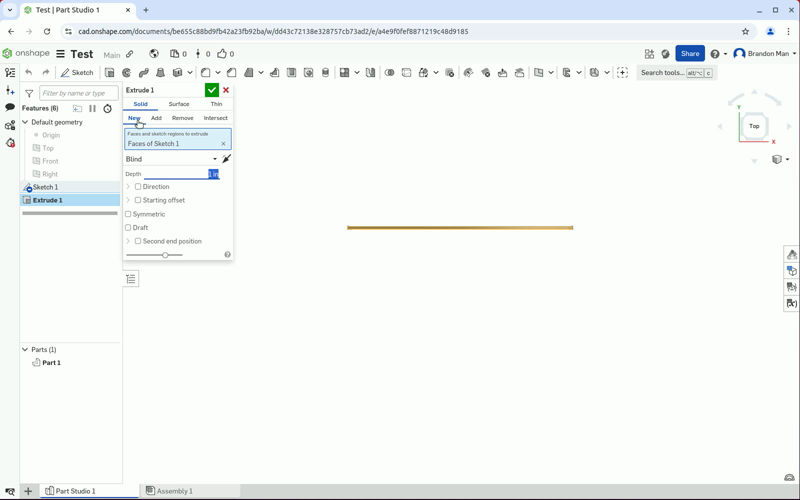
text(2.407)
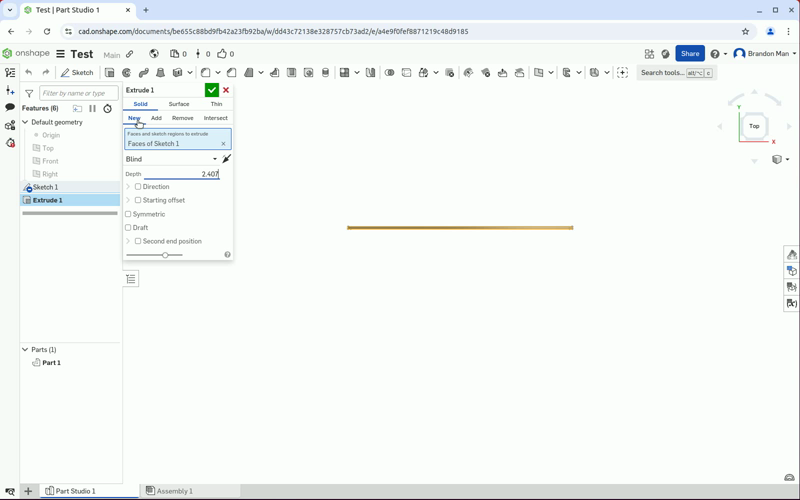
key(enter)
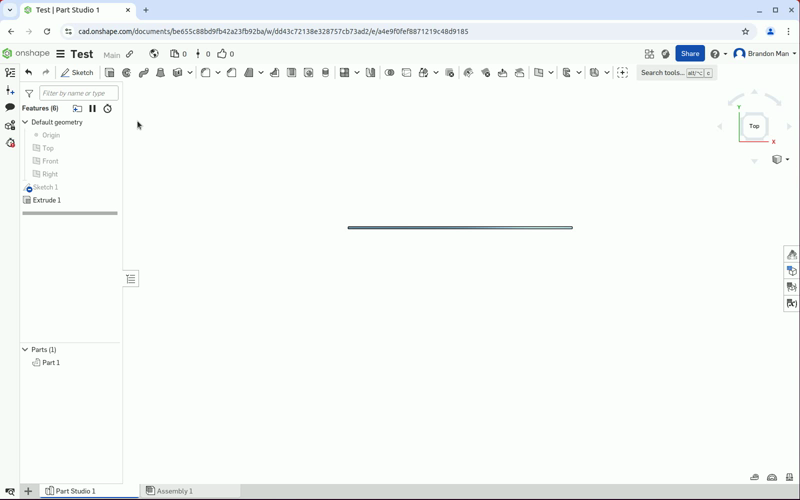
key(shift+h)
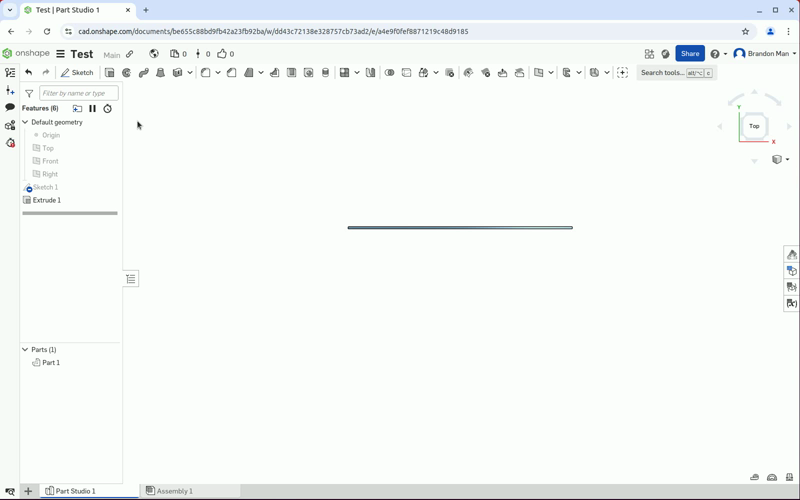
key(shift+h)
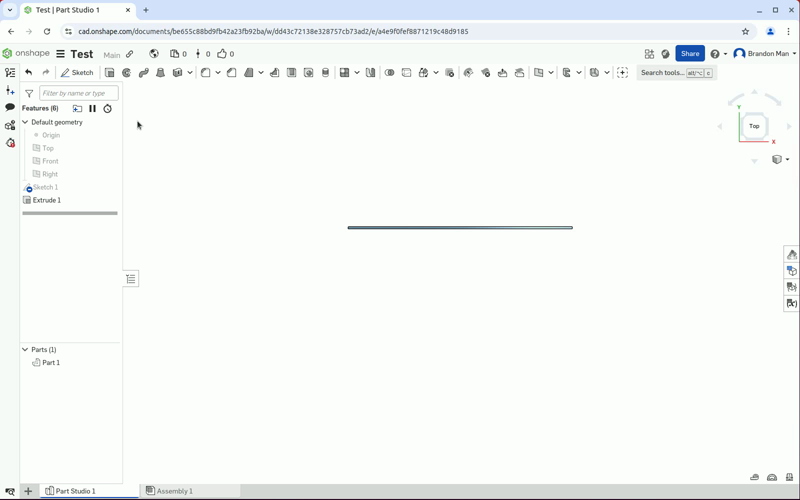
mouse_move(73, 189)
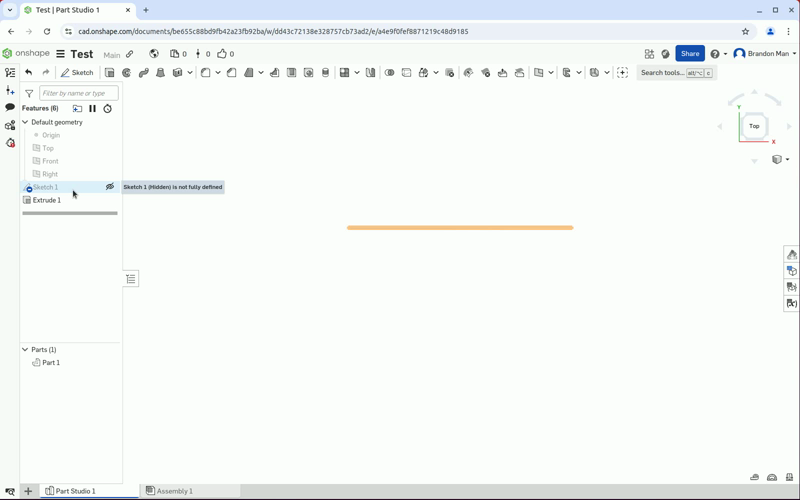
click(73, 189)
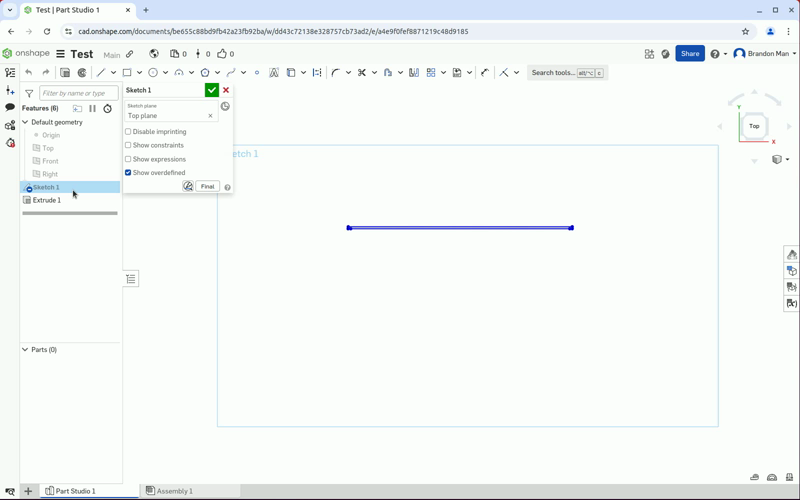
mouse_move(229, 92)
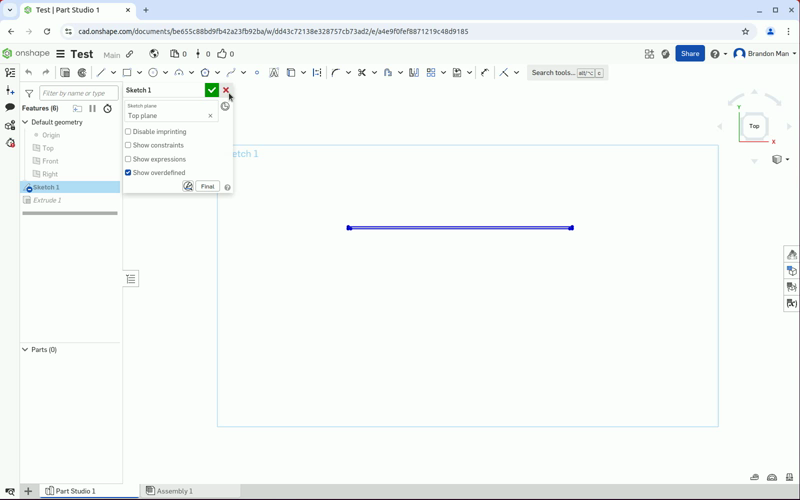
click(229, 92)
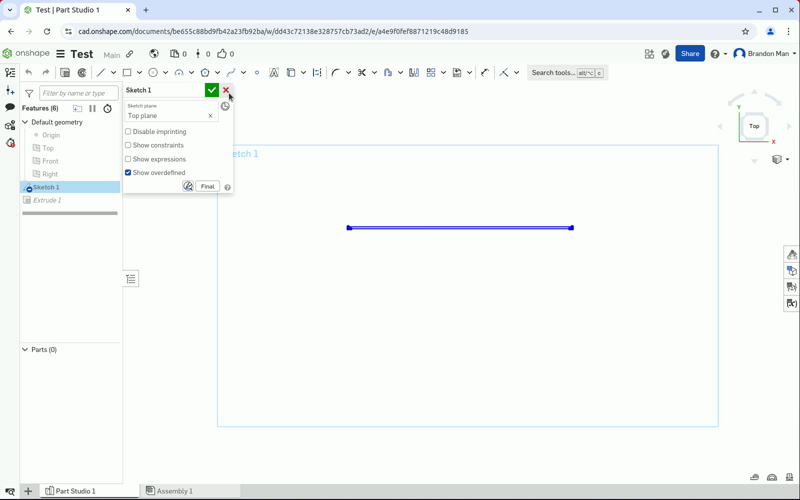
key(shift+s)
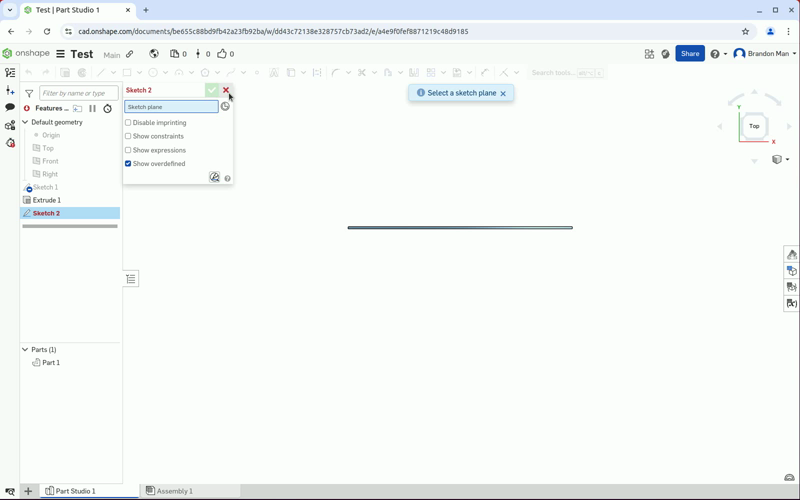
mouse_move(73, 150)
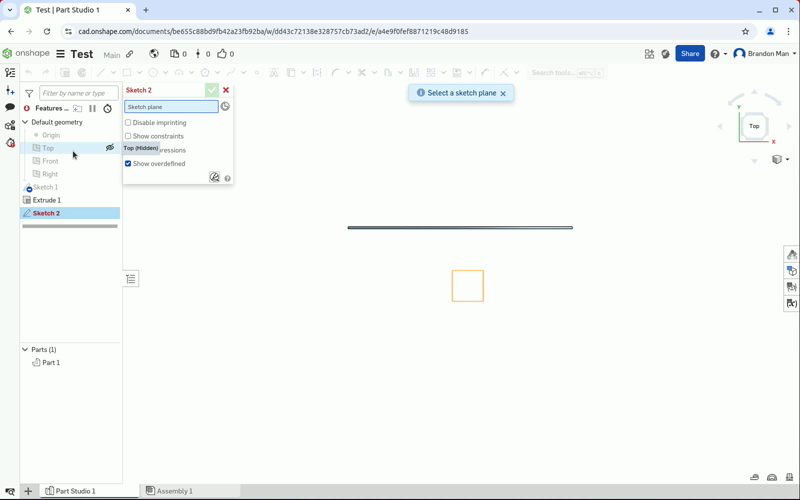
click(73, 150)
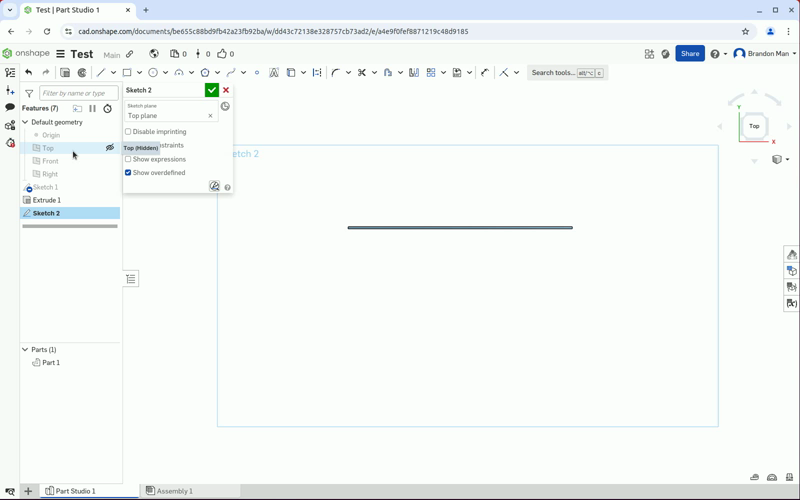
mouse_move(73, 352)
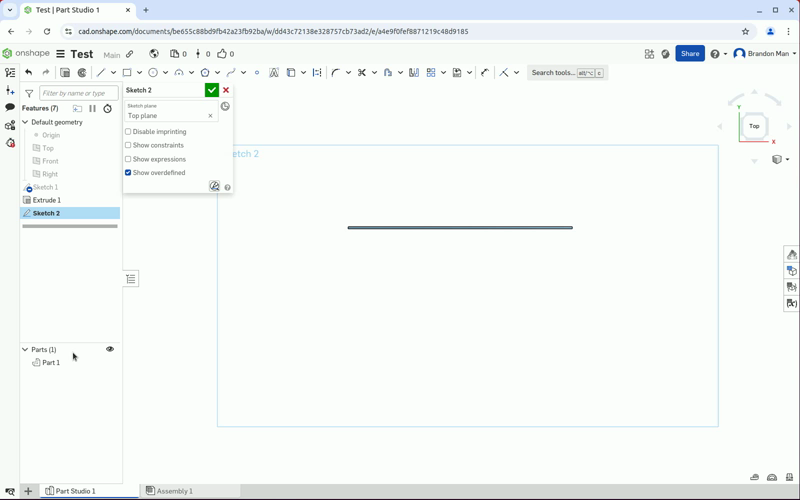
key(y)
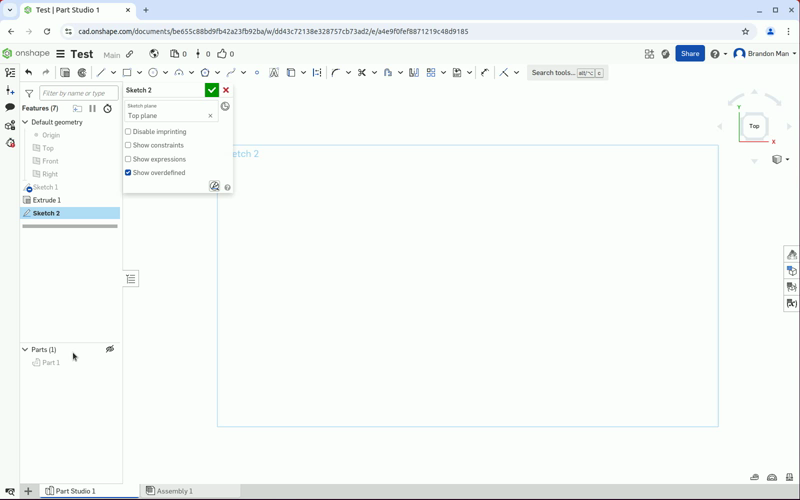
key(l)
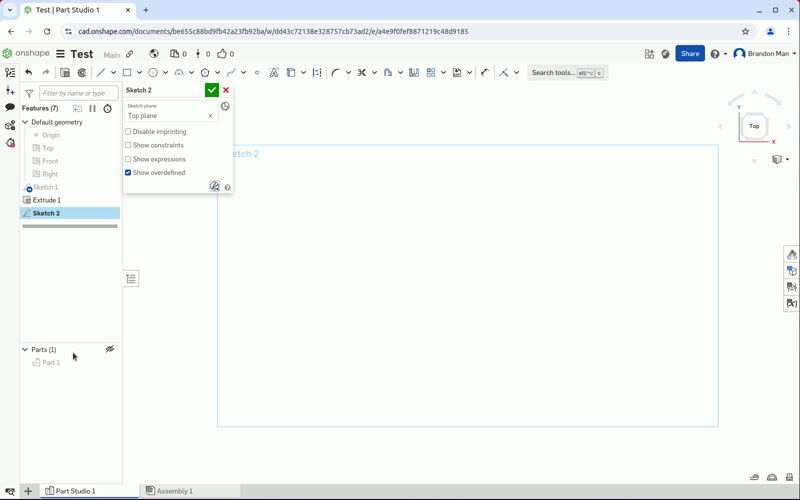
key_down(shift)
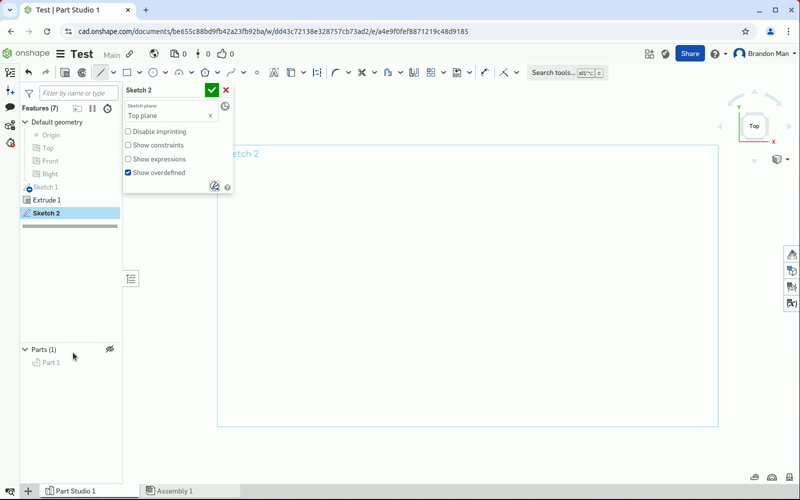
mouse_move(348, 336)
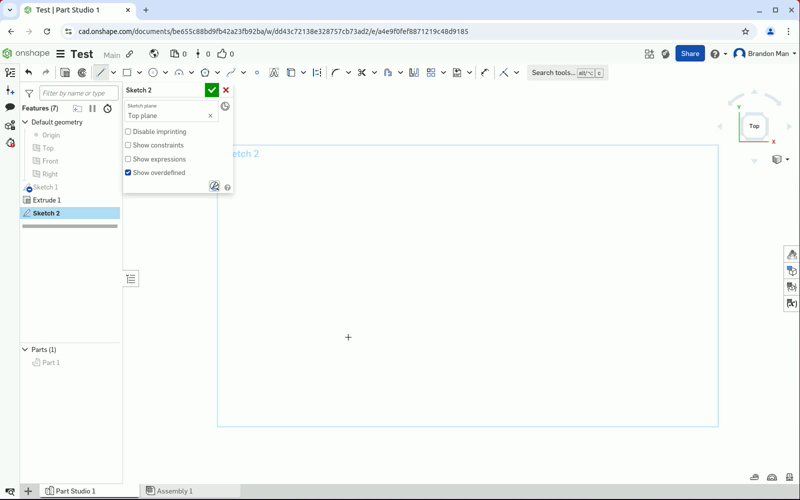
click(348, 336)
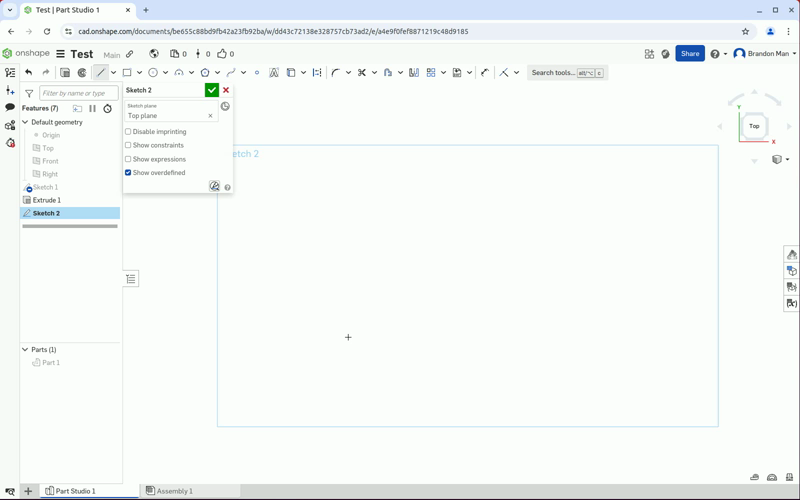
key_up(shift)
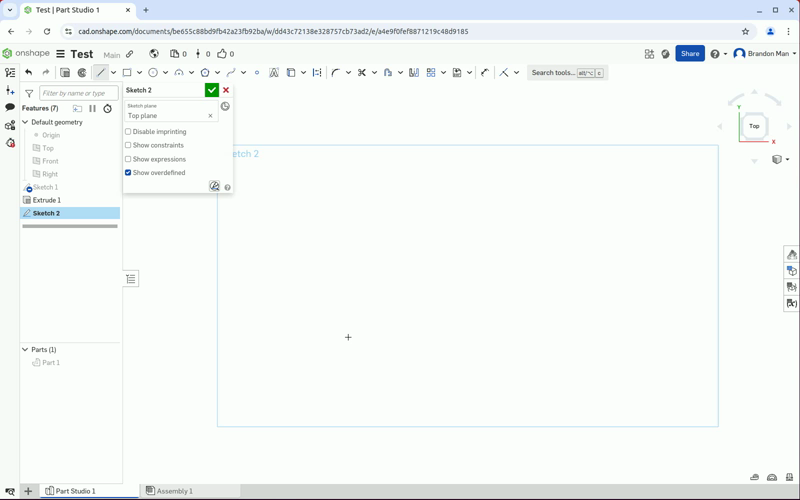
key_down(shift)
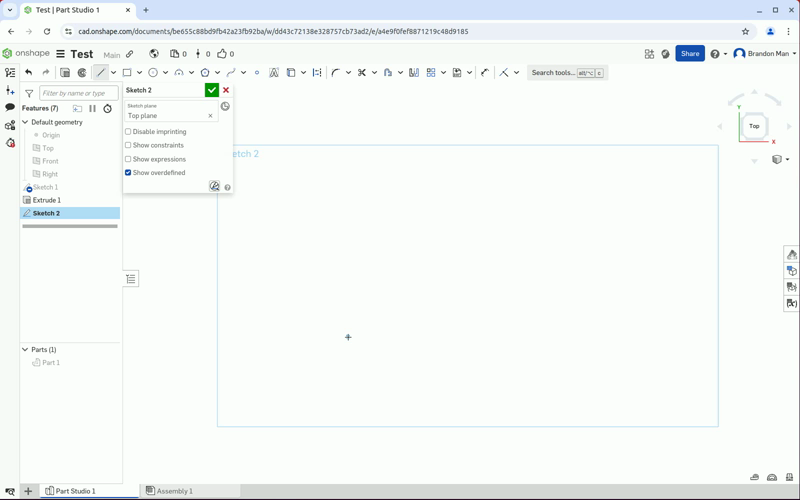
mouse_move(378, 336)
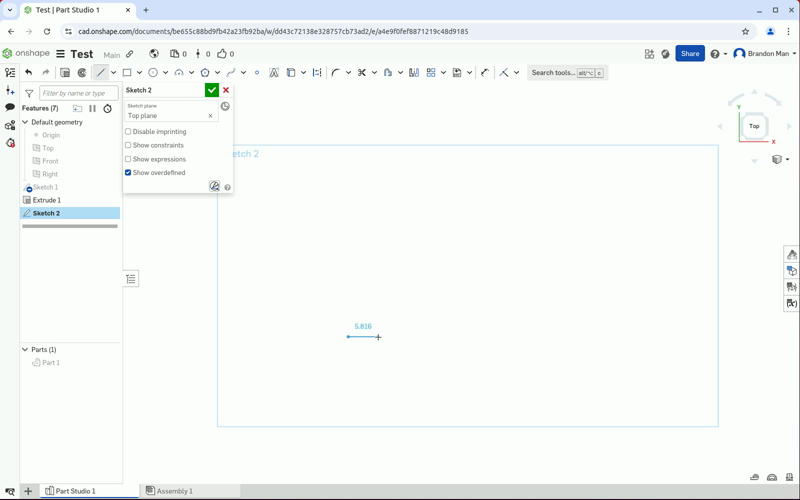
mouse_move(350, 336)
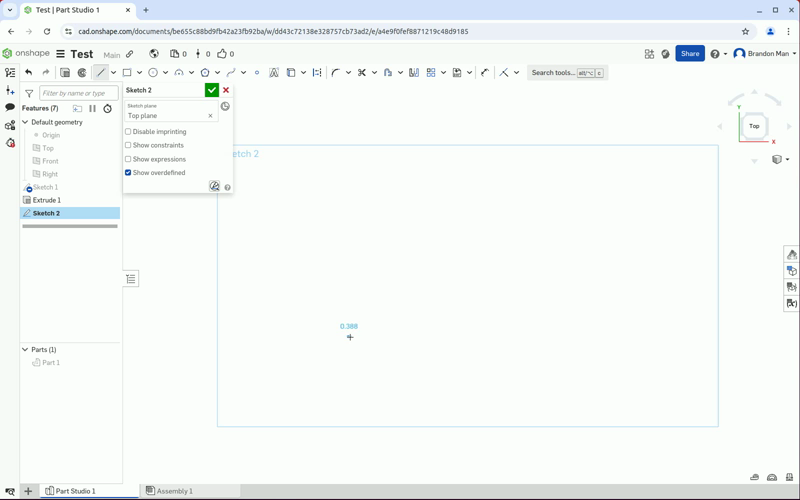
scroll(6)
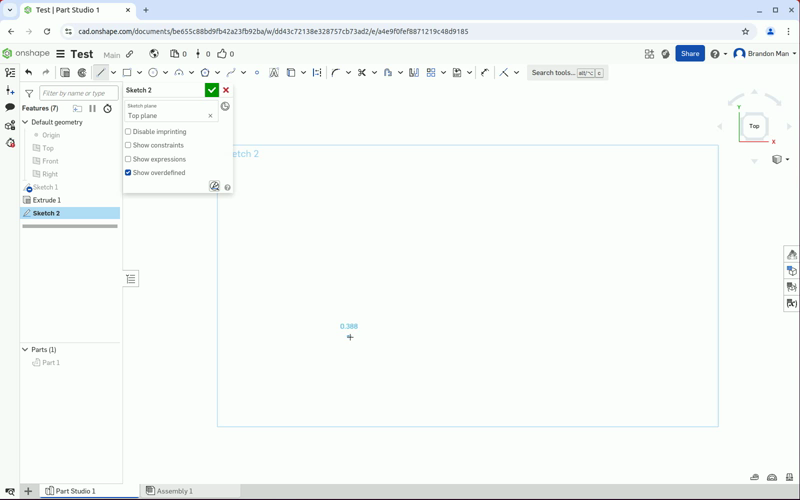
scroll(6)
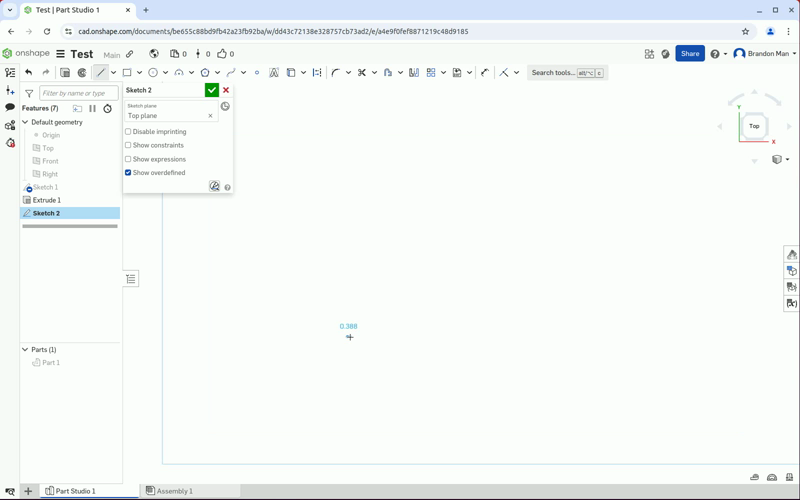
scroll(6)
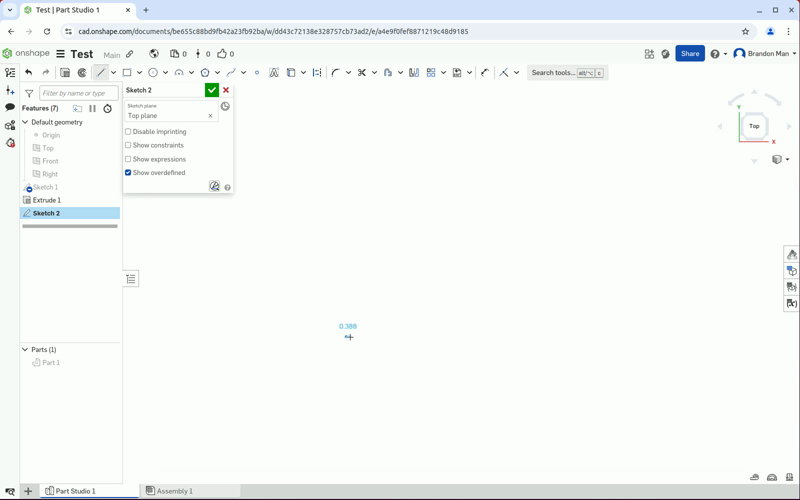
scroll(6)
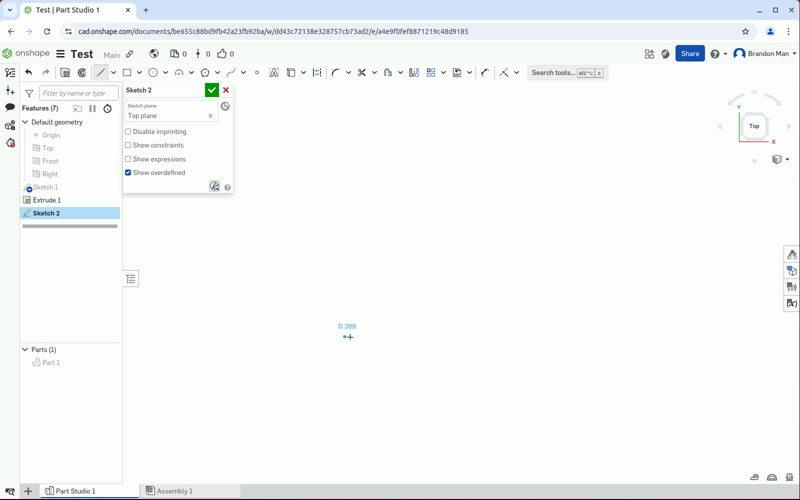
scroll(6)
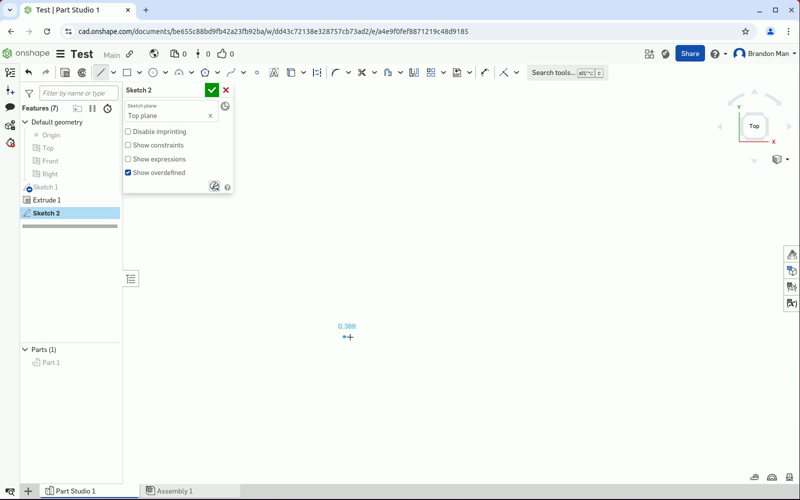
scroll(6)
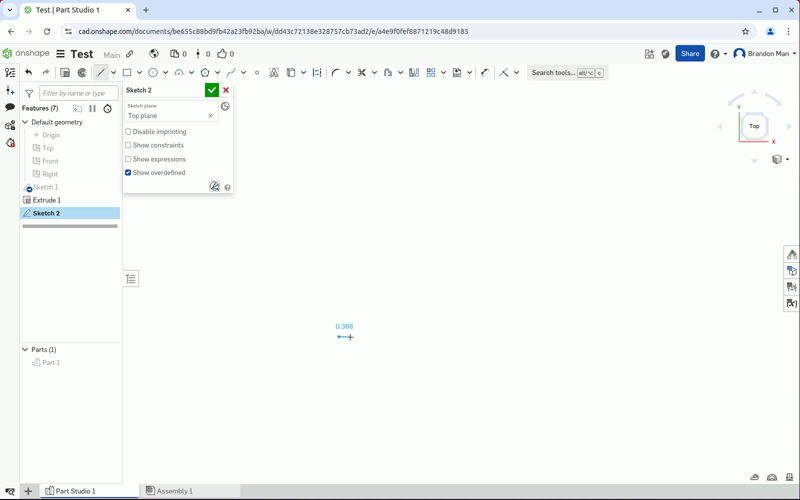
scroll(6)
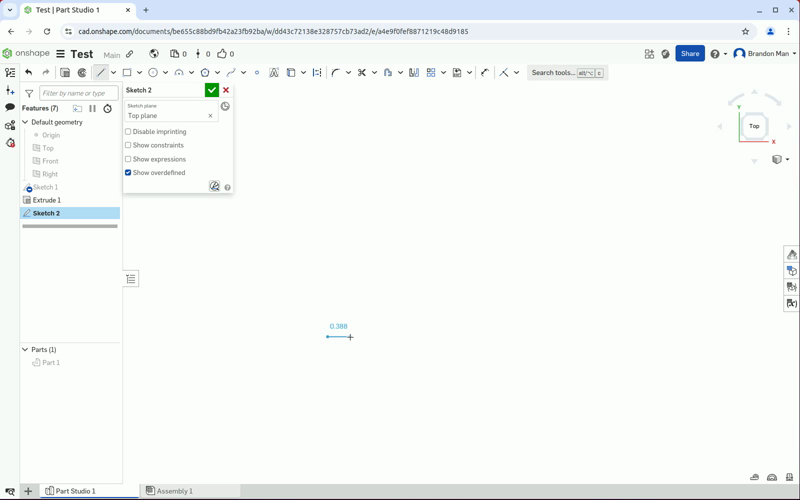
click(350, 336)
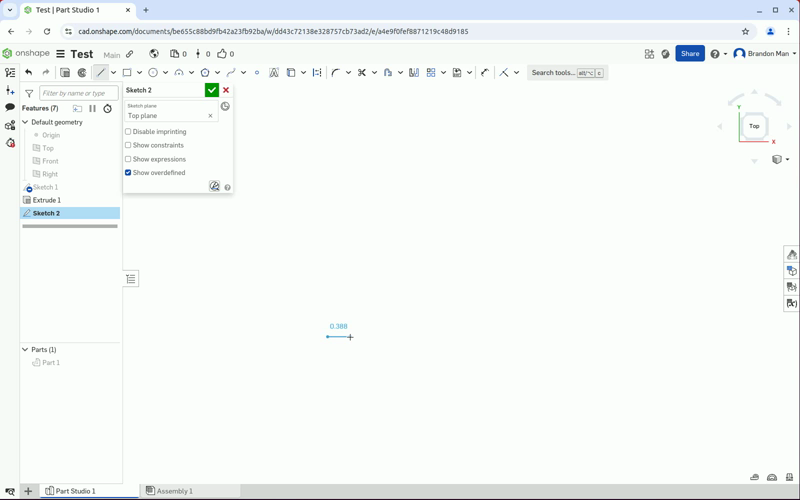
scroll(-6)
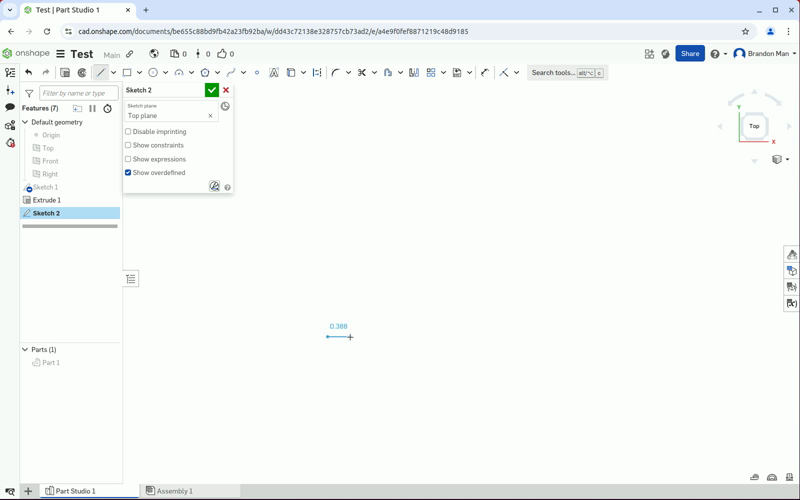
scroll(-6)
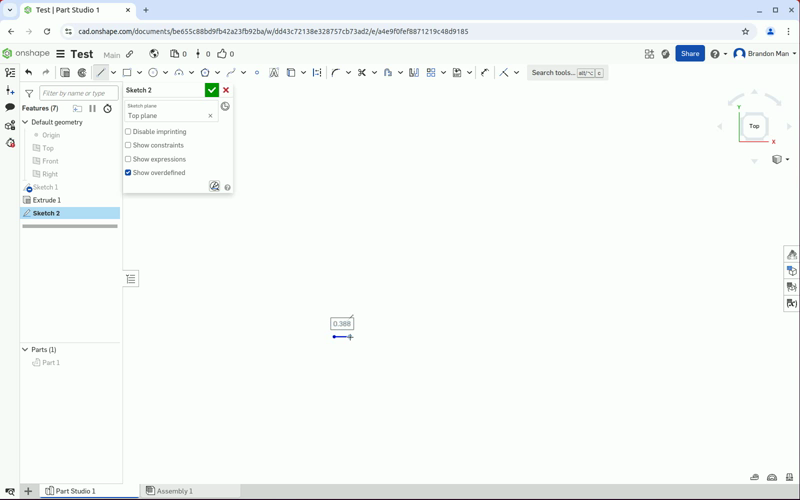
scroll(-6)
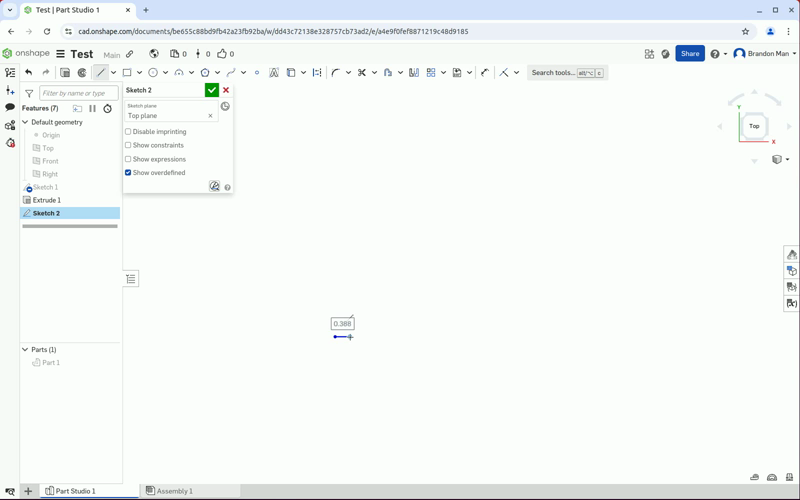
scroll(-6)
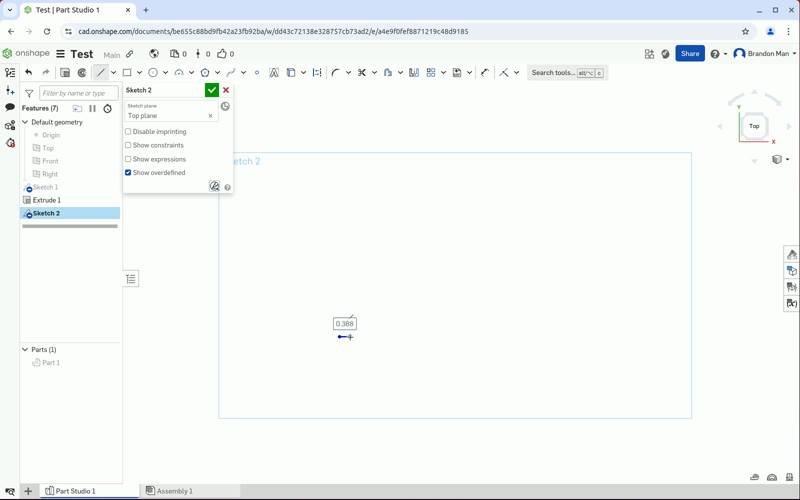
scroll(-6)
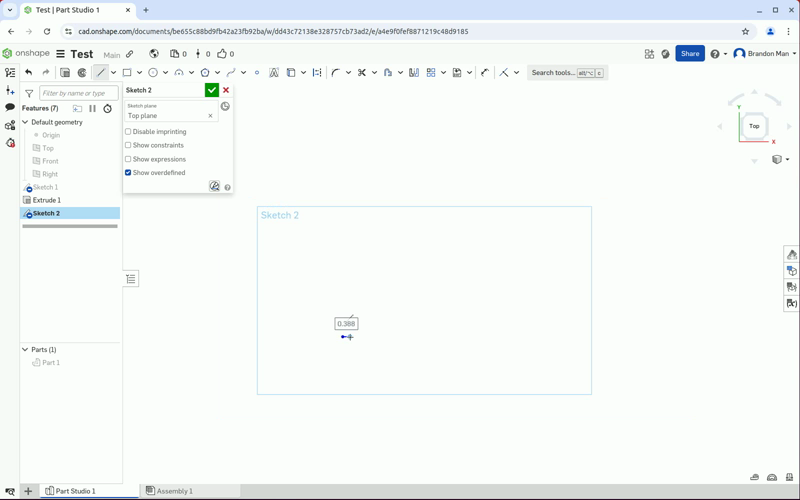
scroll(-6)
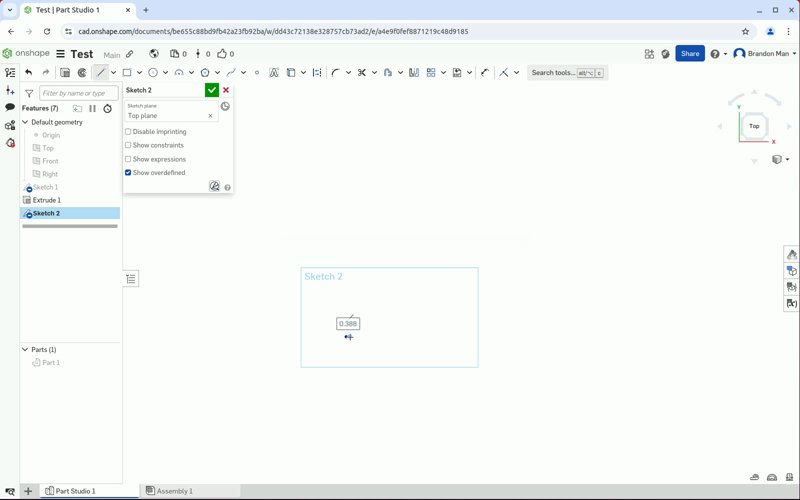
scroll(-6)
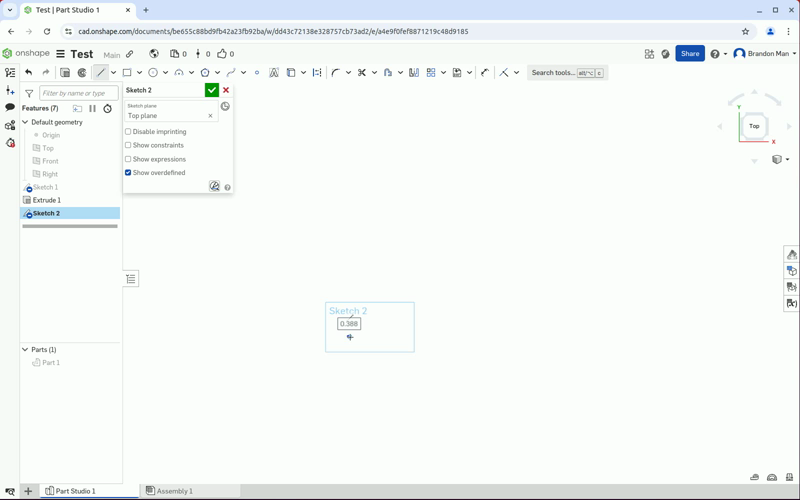
key_up(shift)
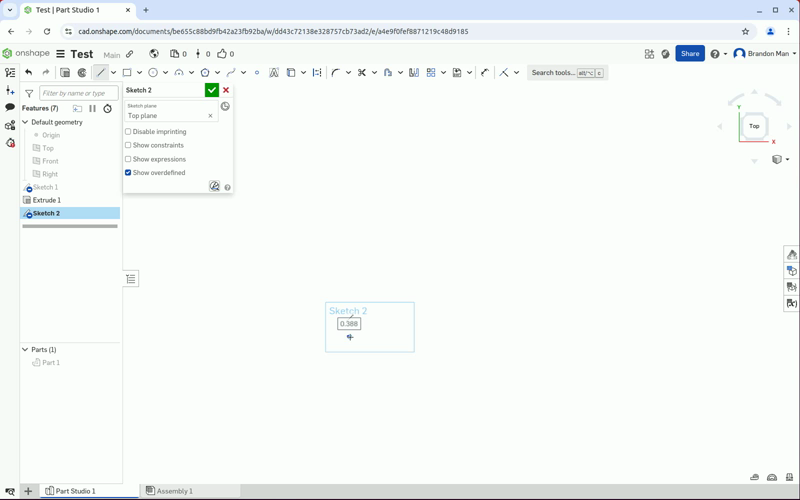
key_down(shift)
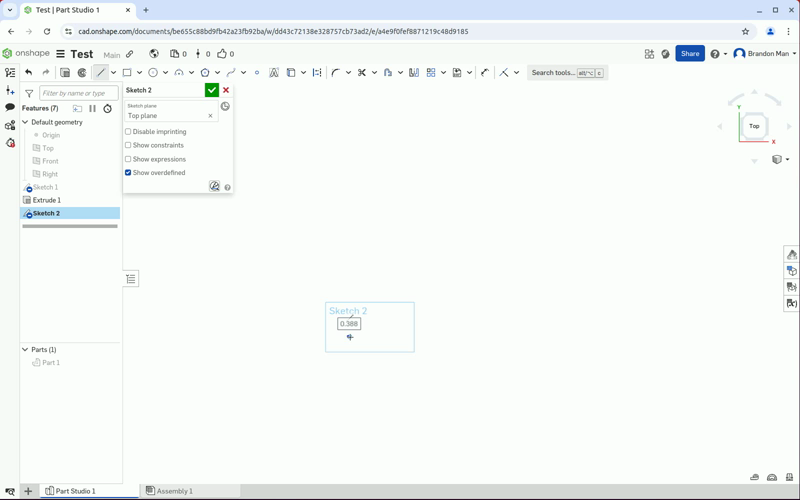
mouse_move(350, 230)
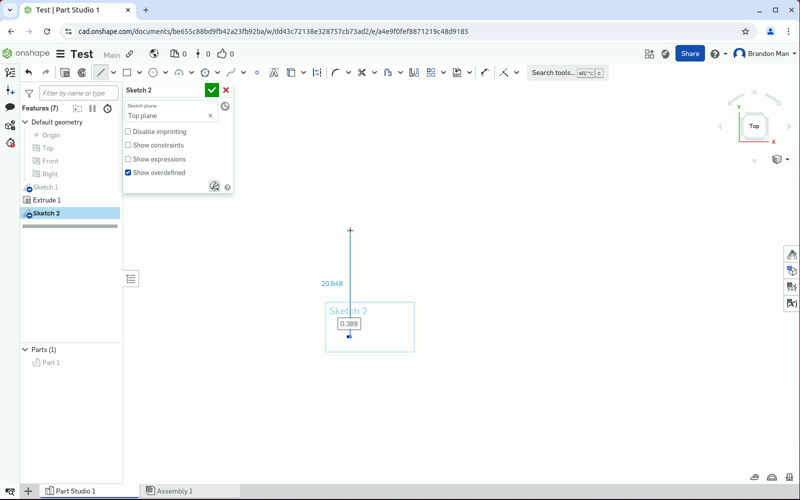
click(350, 230)
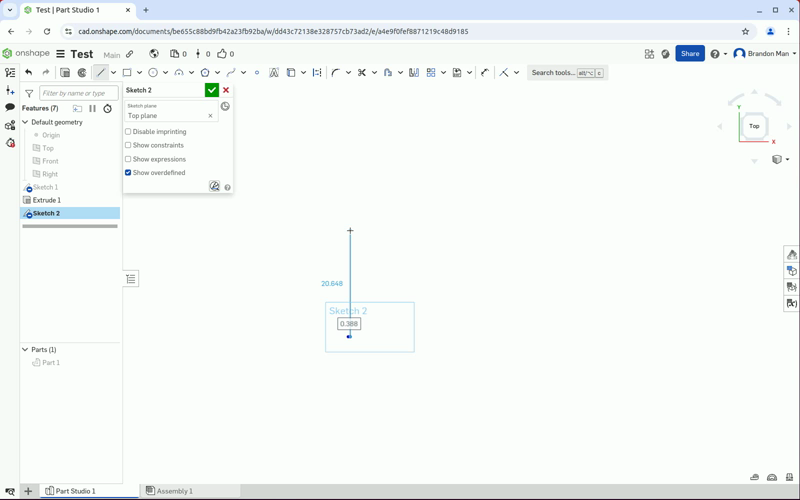
key_up(shift)
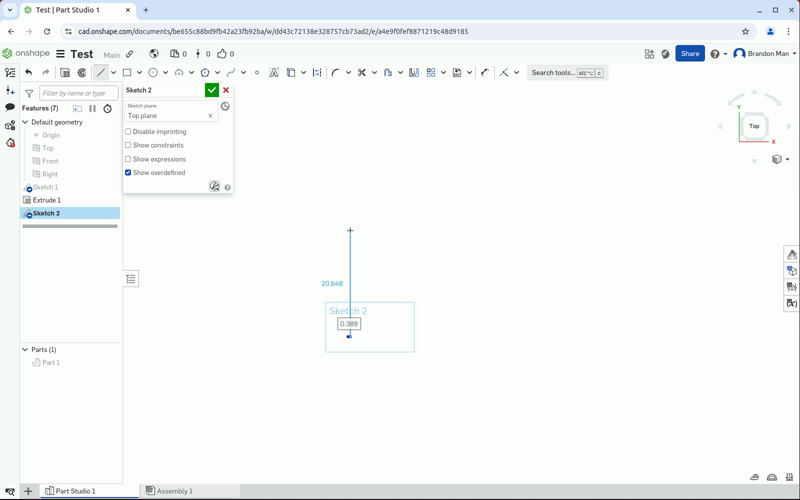
key_down(shift)
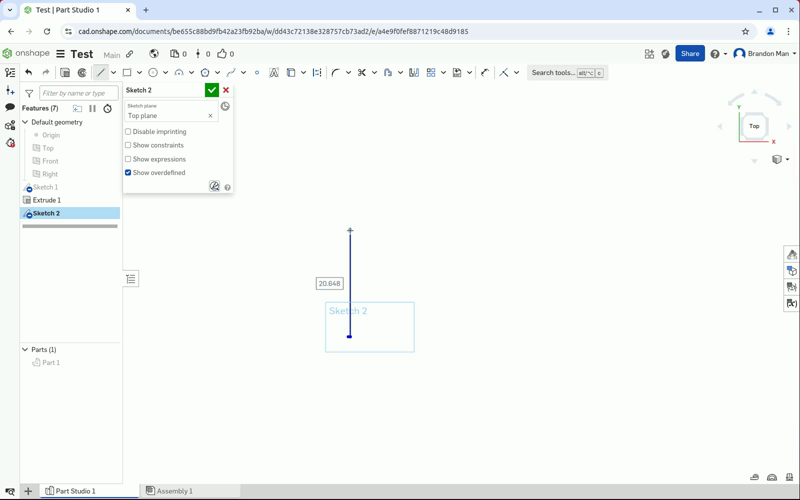
mouse_move(380, 230)
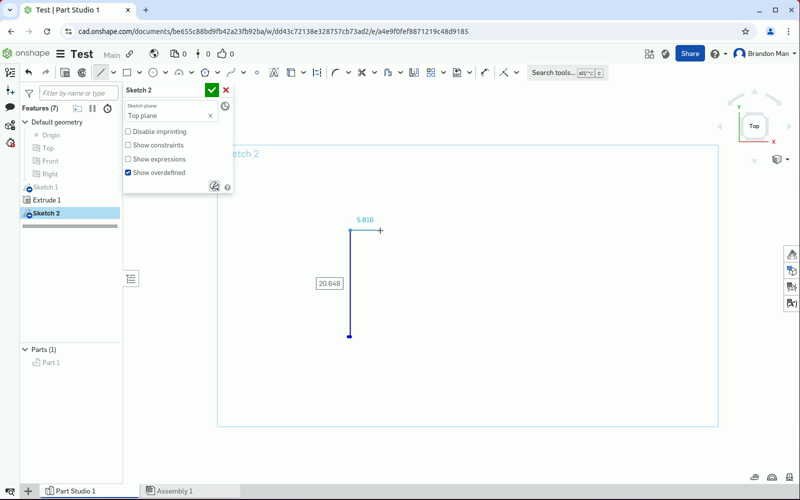
mouse_move(348, 230)
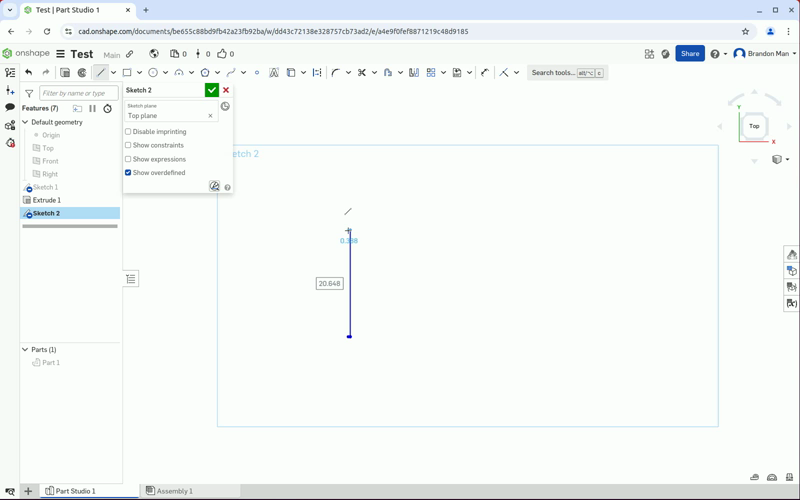
scroll(6)
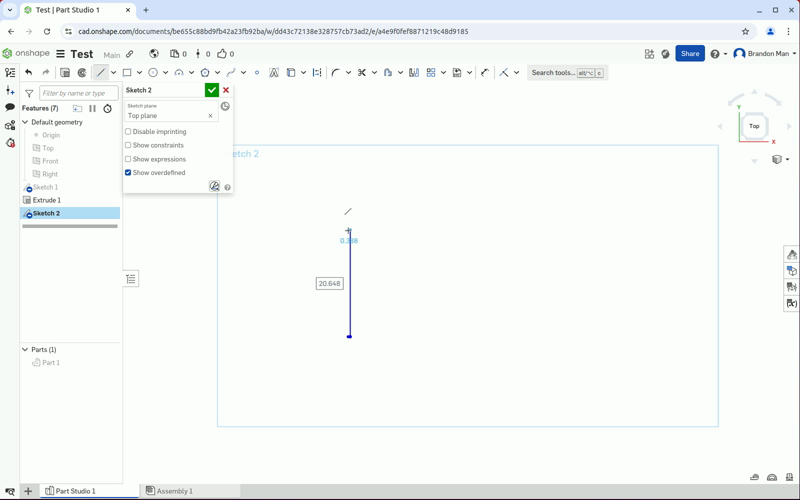
scroll(6)
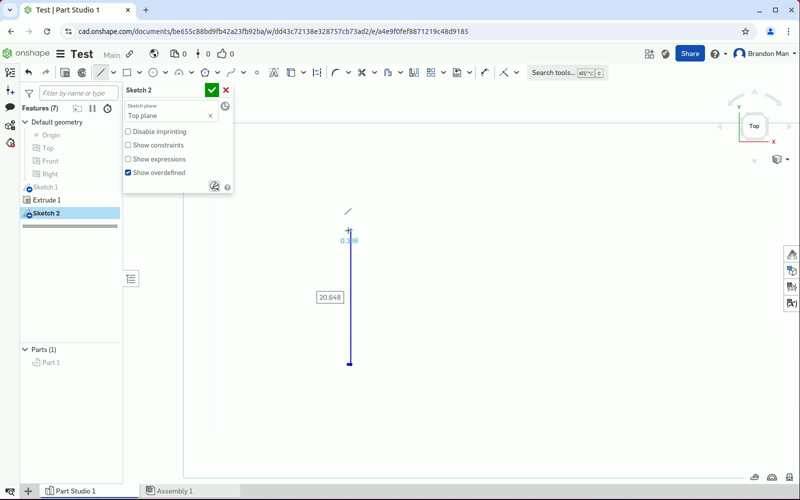
scroll(6)
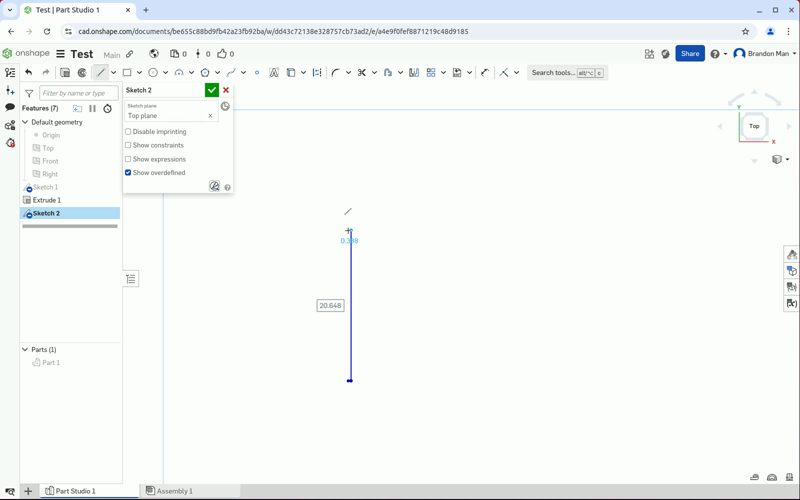
scroll(6)
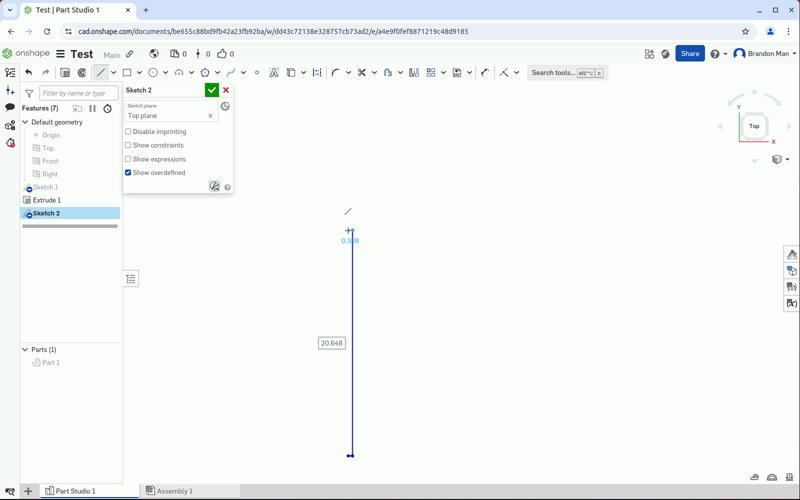
scroll(6)
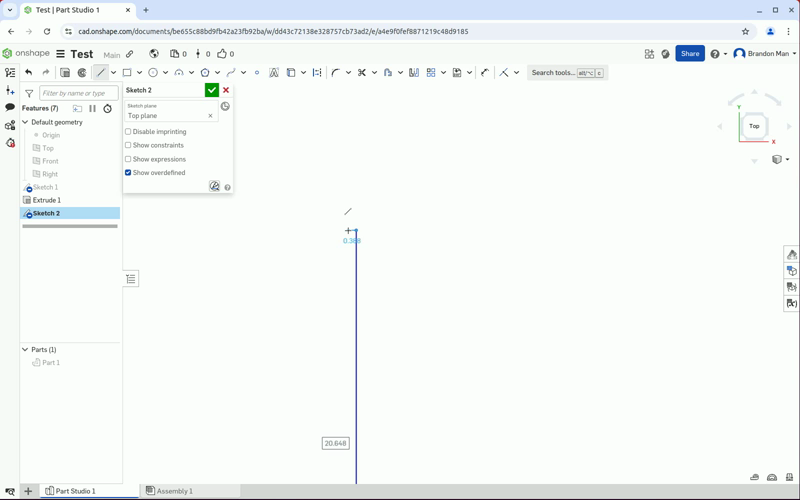
scroll(6)
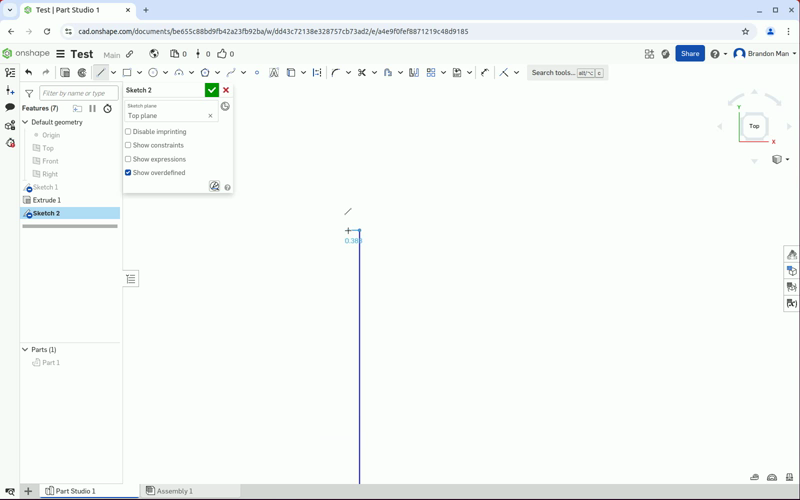
scroll(6)
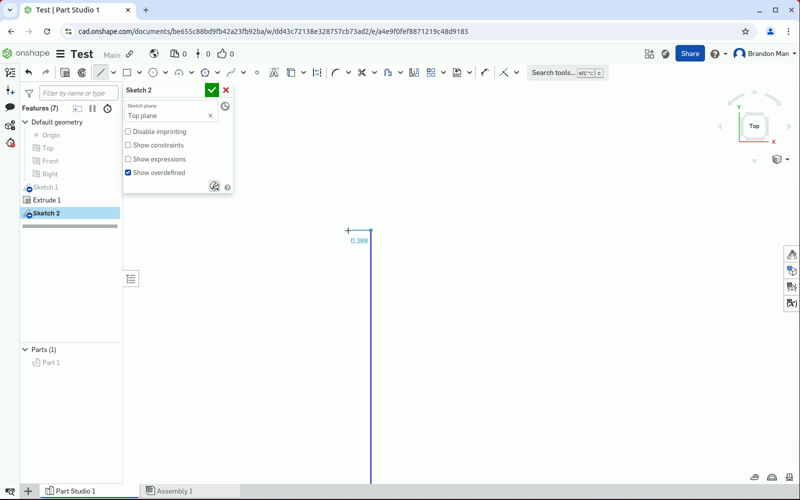
click(348, 230)
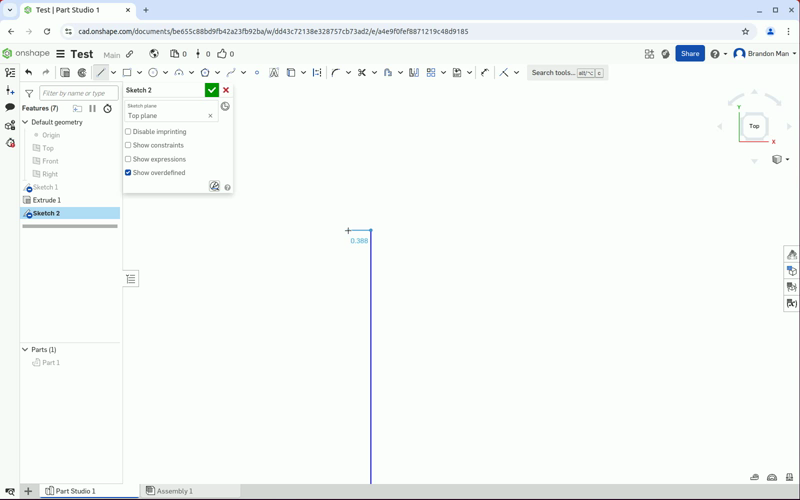
scroll(-6)
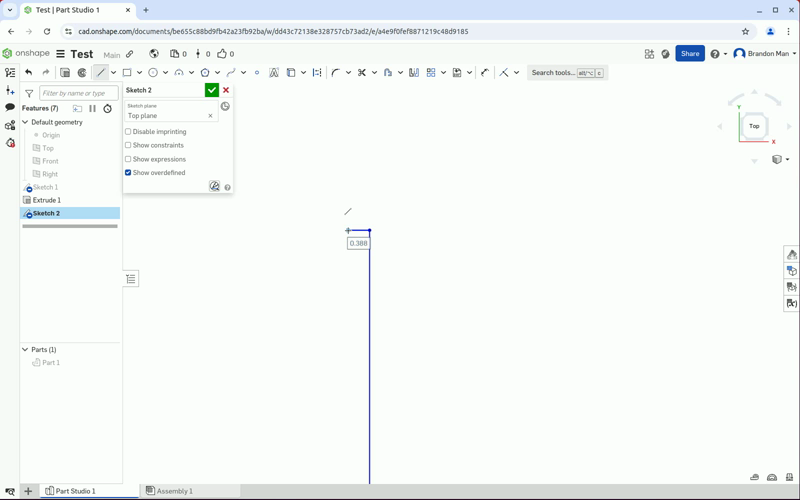
scroll(-6)
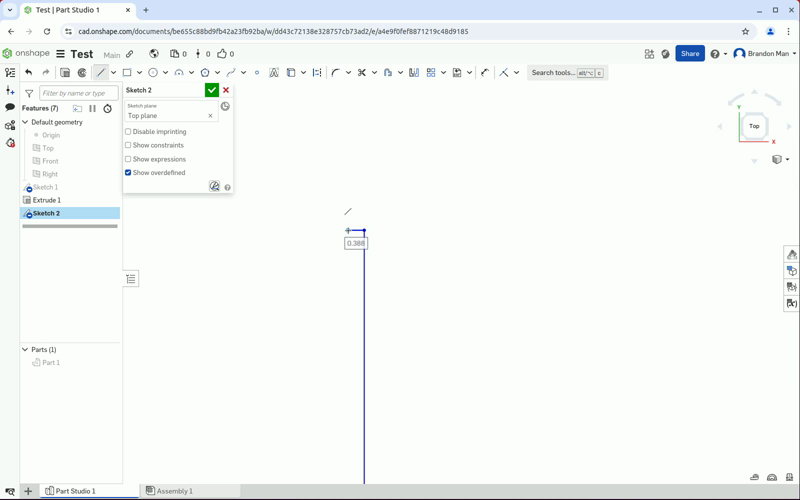
scroll(-6)
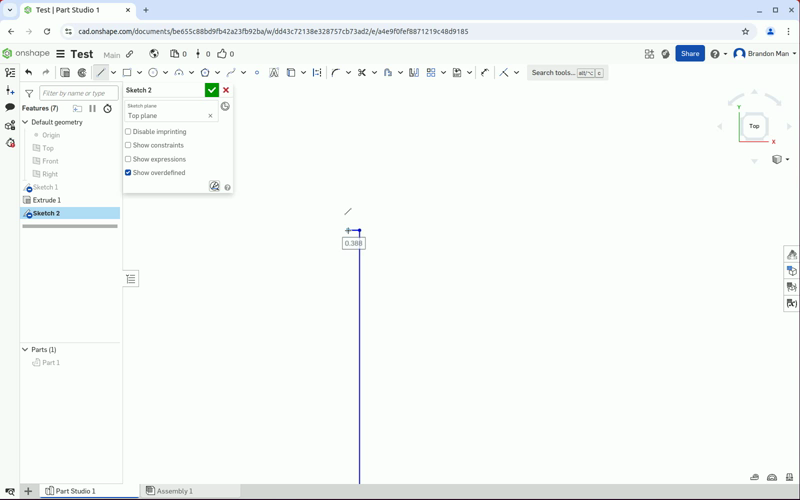
scroll(-6)
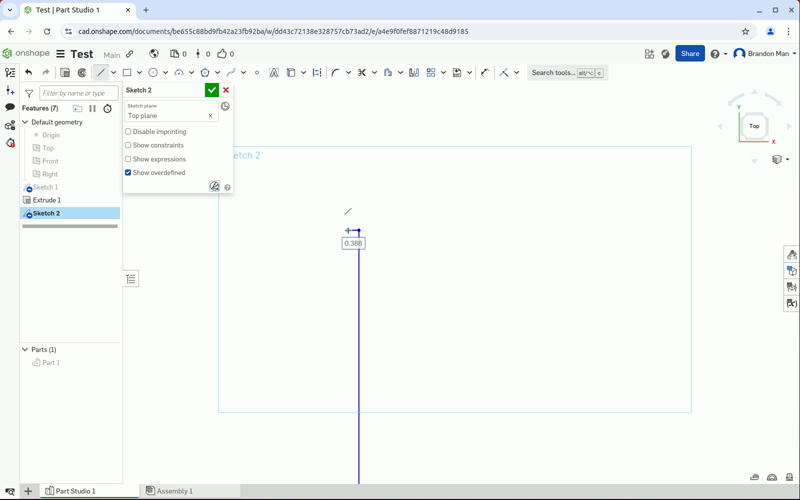
scroll(-6)
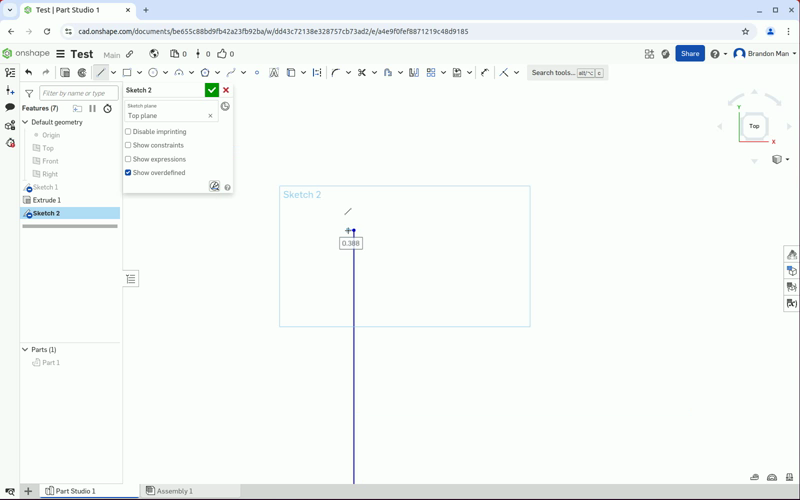
scroll(-6)
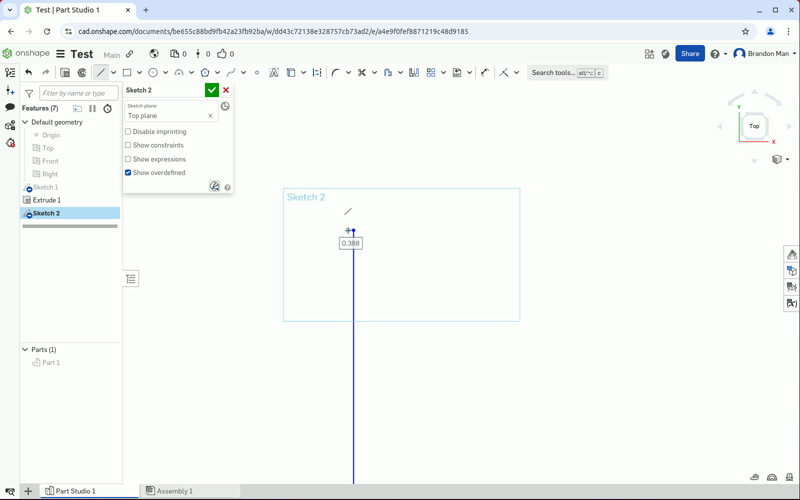
scroll(-6)
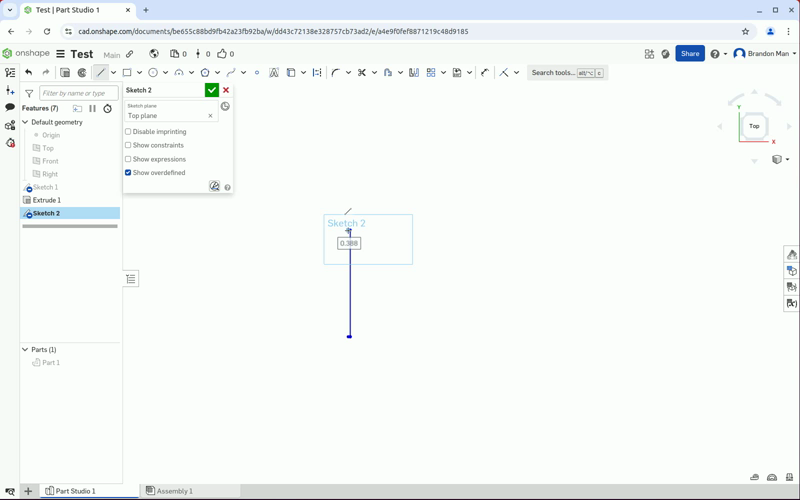
key_up(shift)
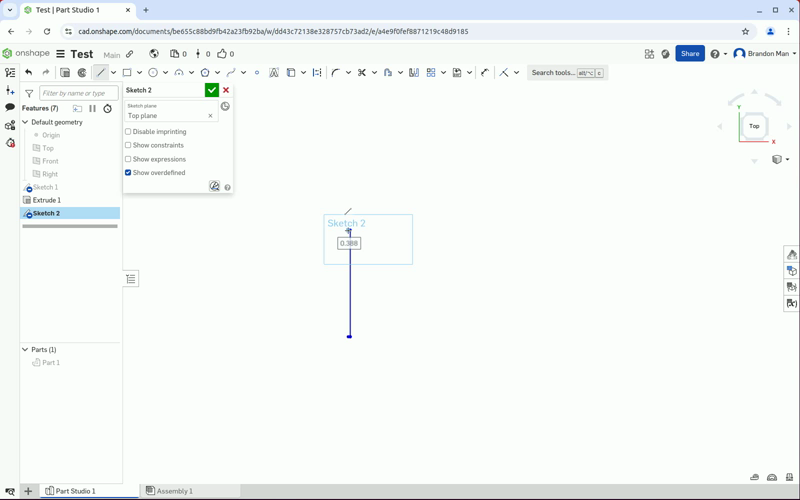
key_down(shift)
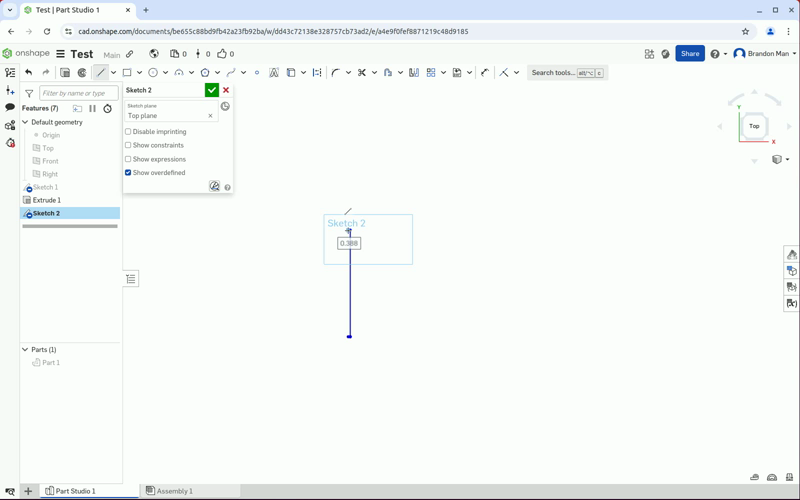
mouse_move(348, 336)
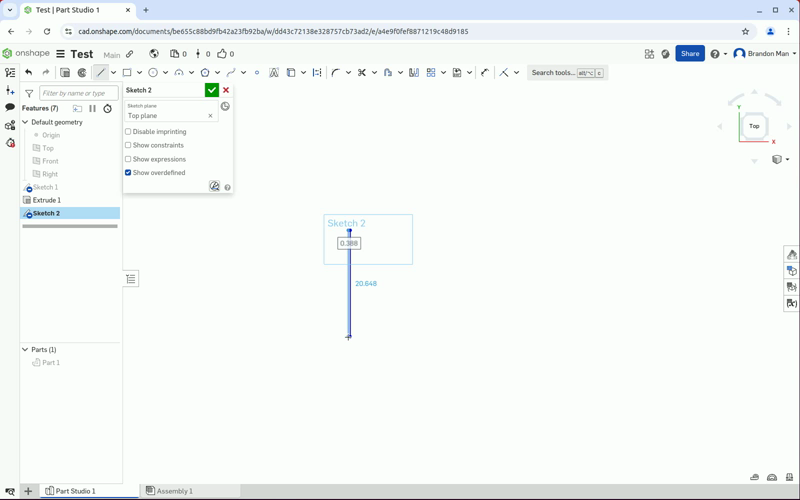
scroll(6)
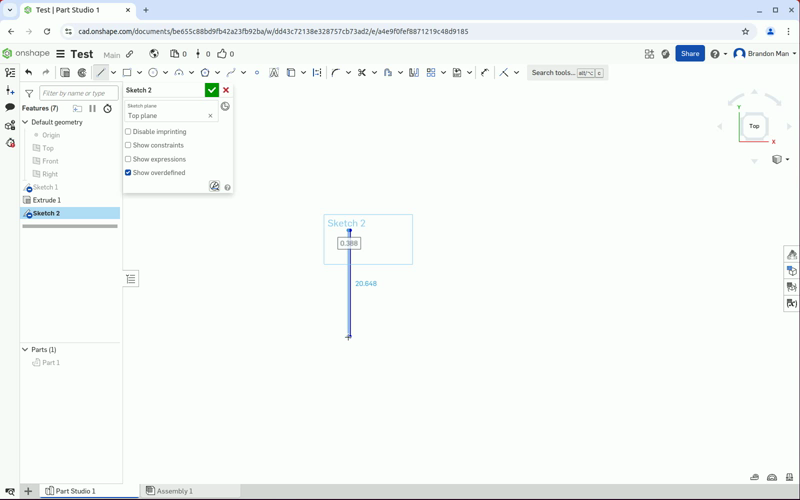
scroll(6)
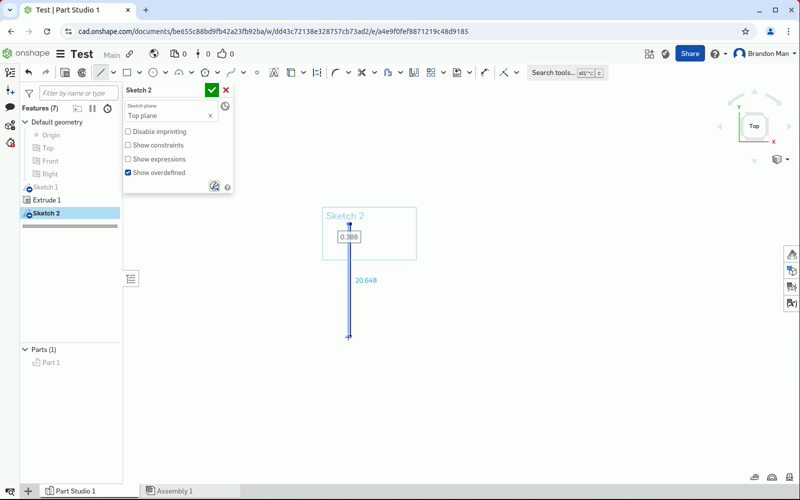
scroll(6)
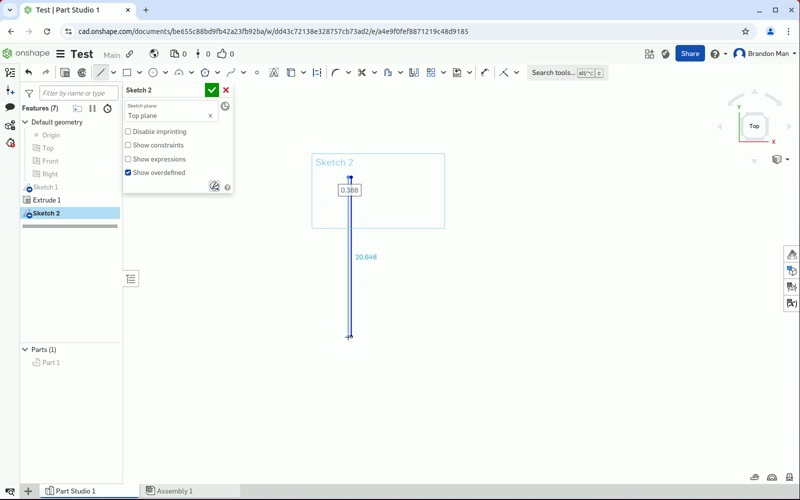
scroll(6)
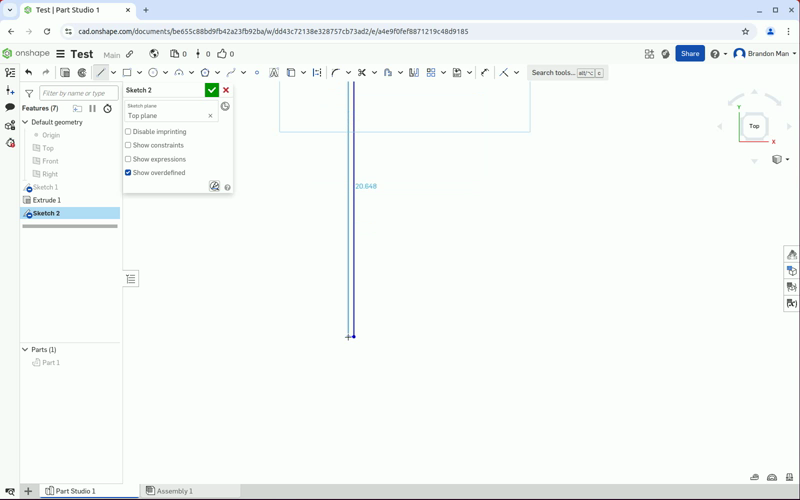
scroll(6)
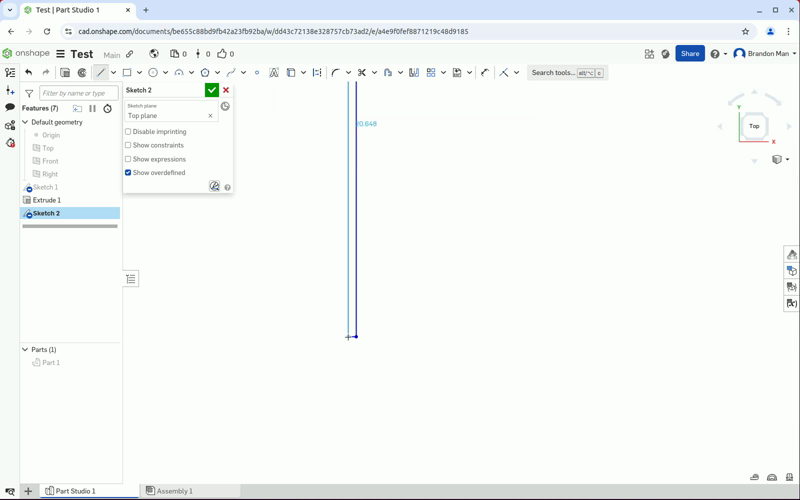
scroll(6)
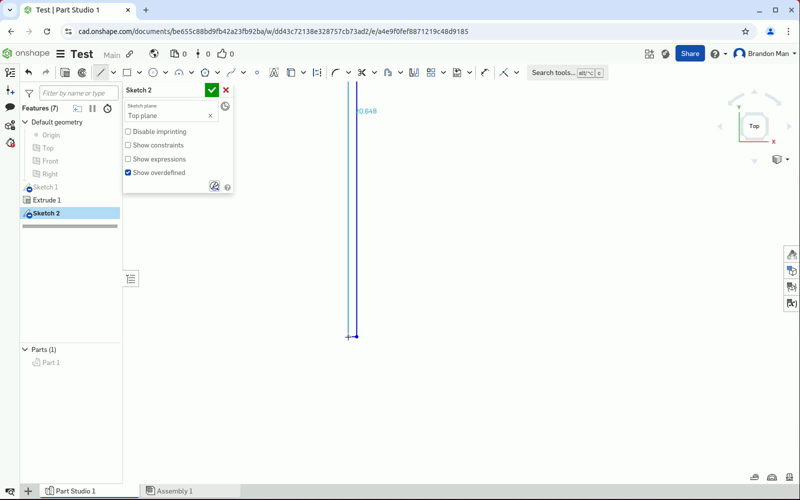
scroll(6)
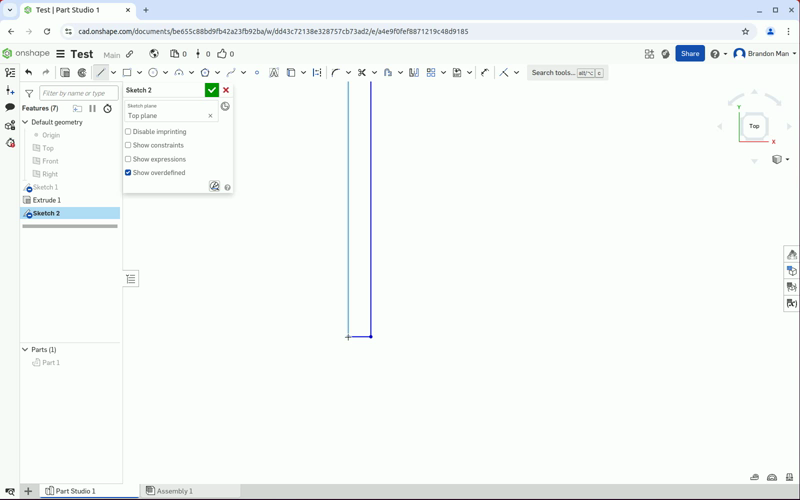
key_up(shift)
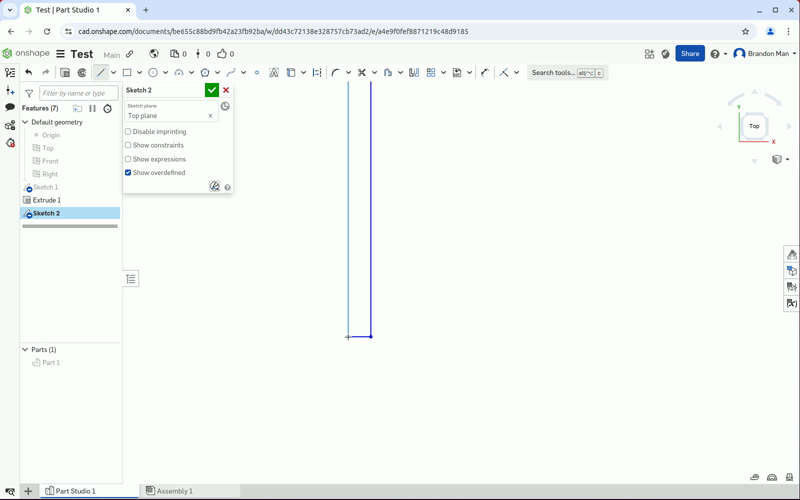
click(348, 336)
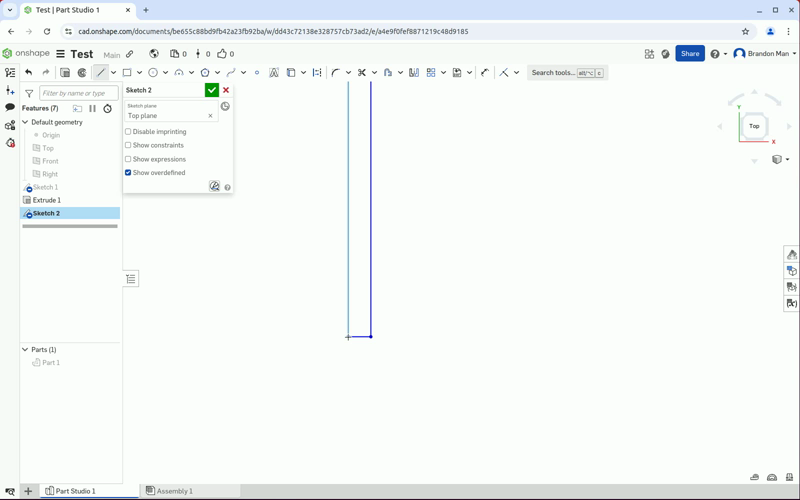
scroll(-6)
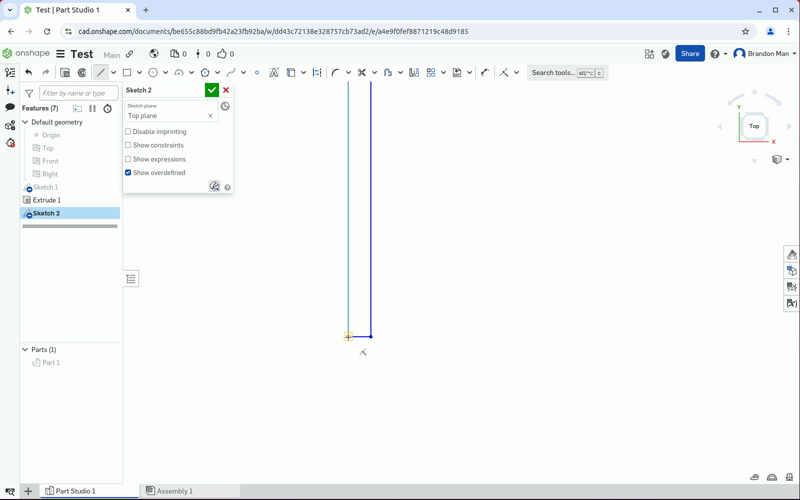
scroll(-6)
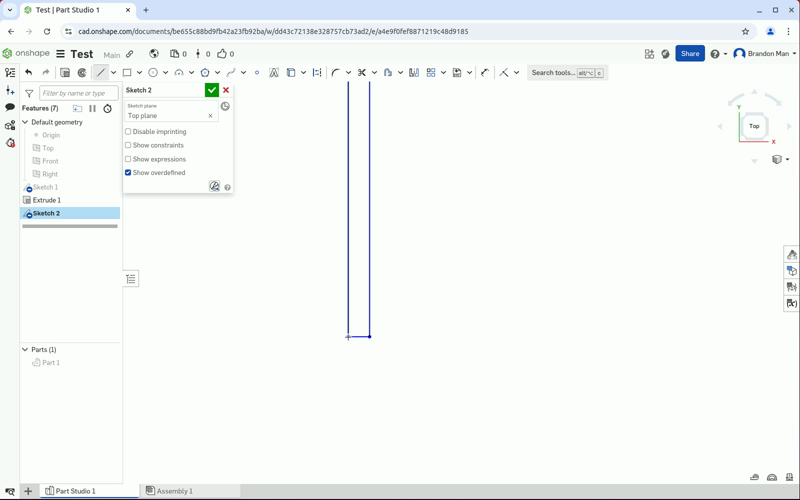
scroll(-6)
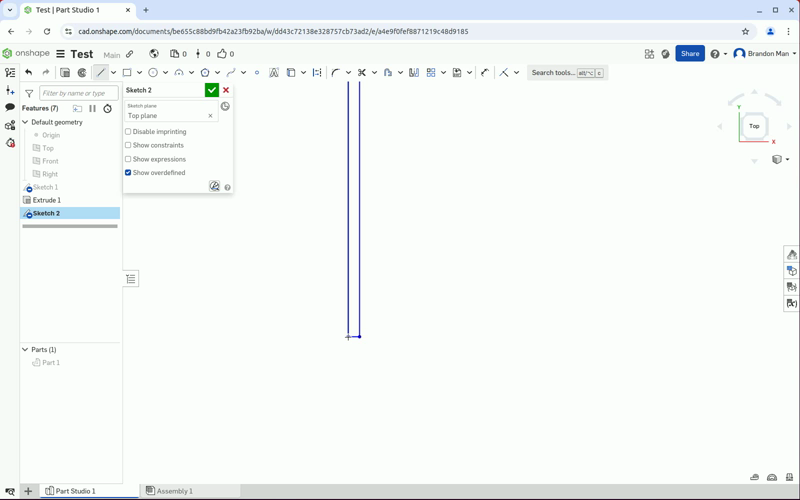
scroll(-6)
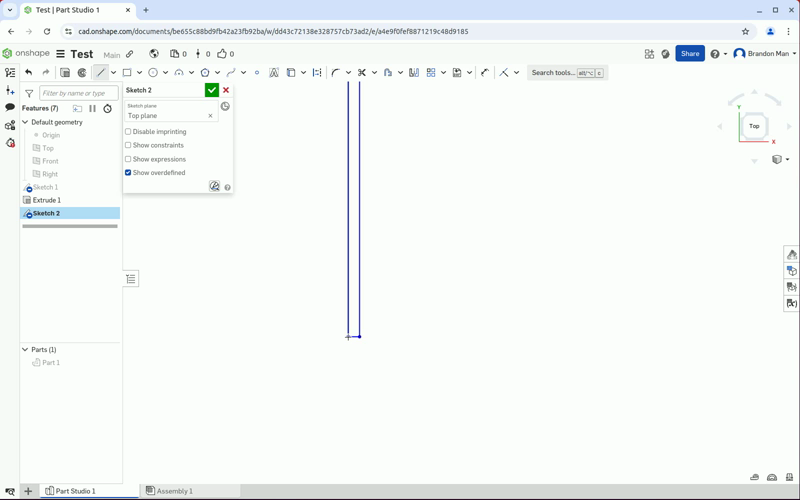
scroll(-6)
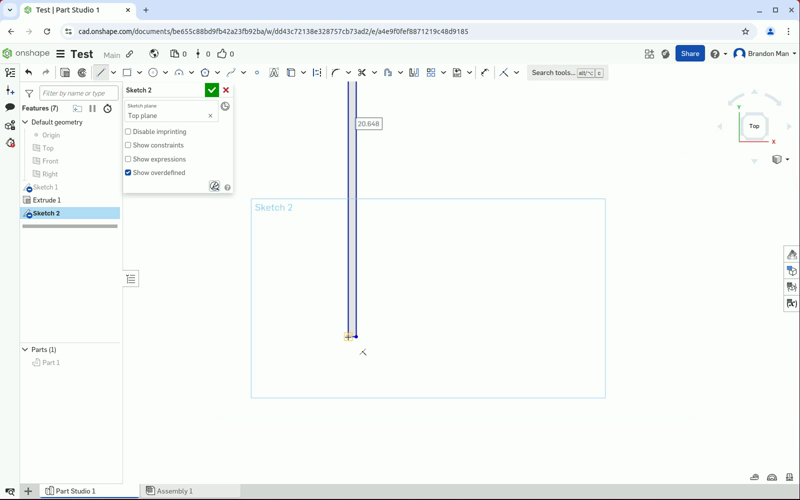
scroll(-6)
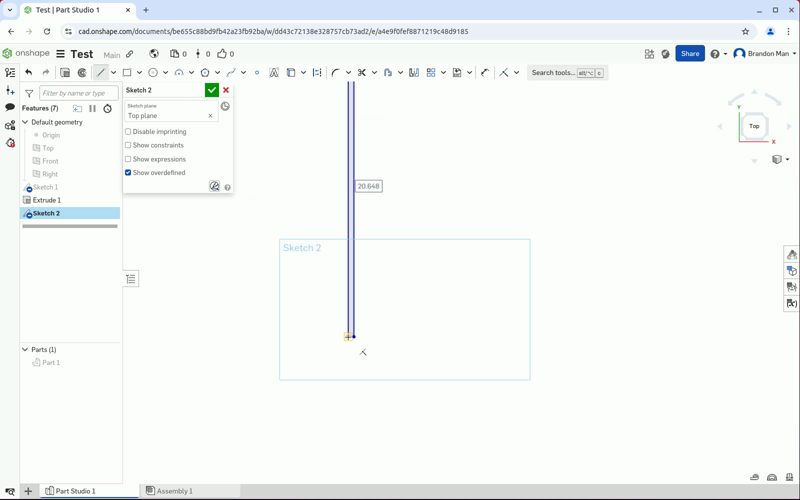
scroll(-6)
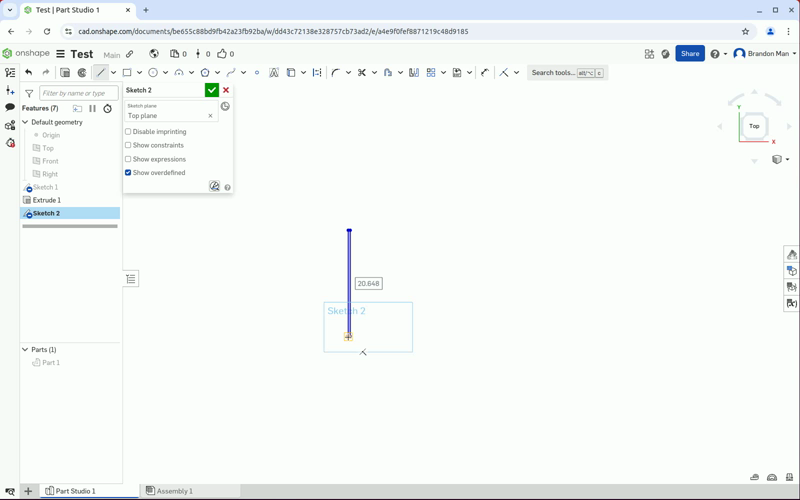
key(esc)
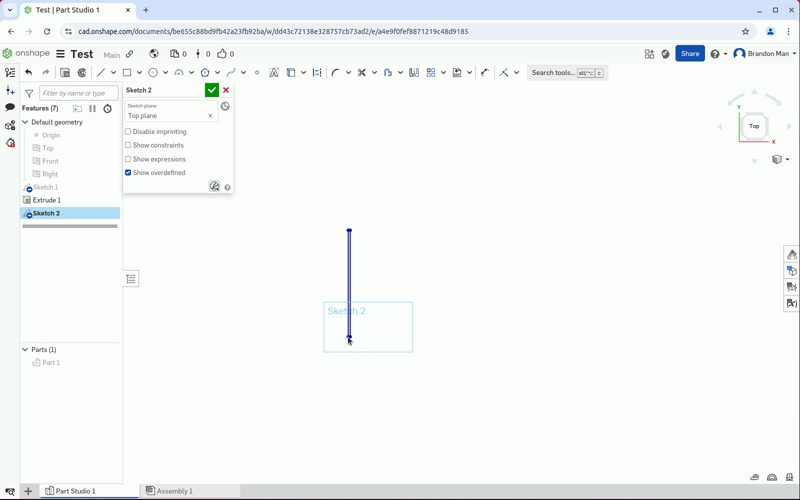
mouse_move(348, 288)
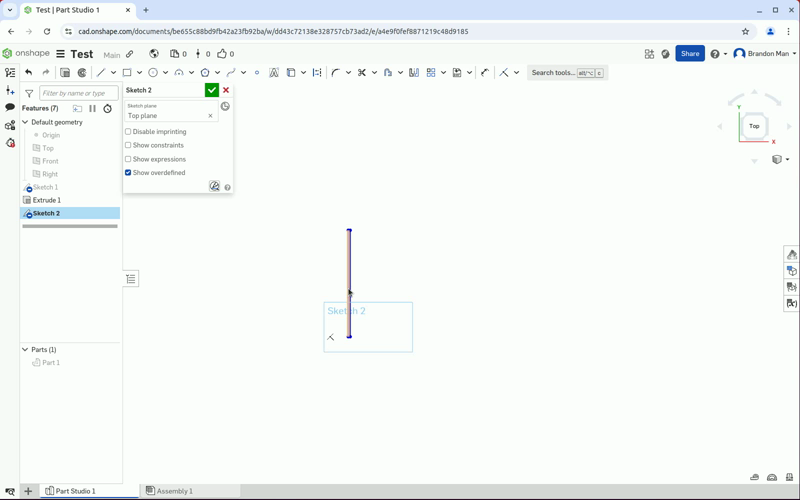
scroll(6)
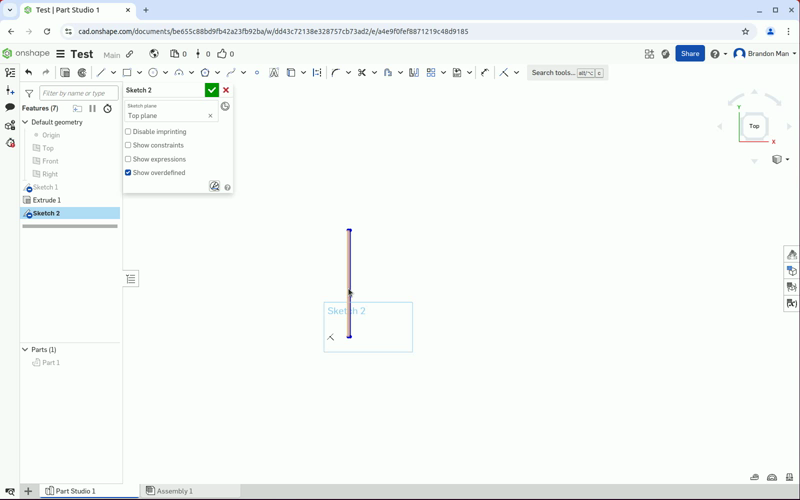
scroll(6)
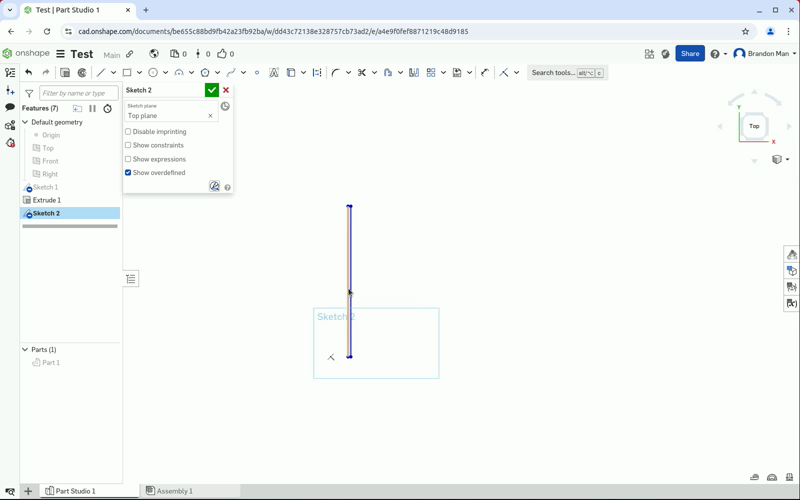
scroll(6)
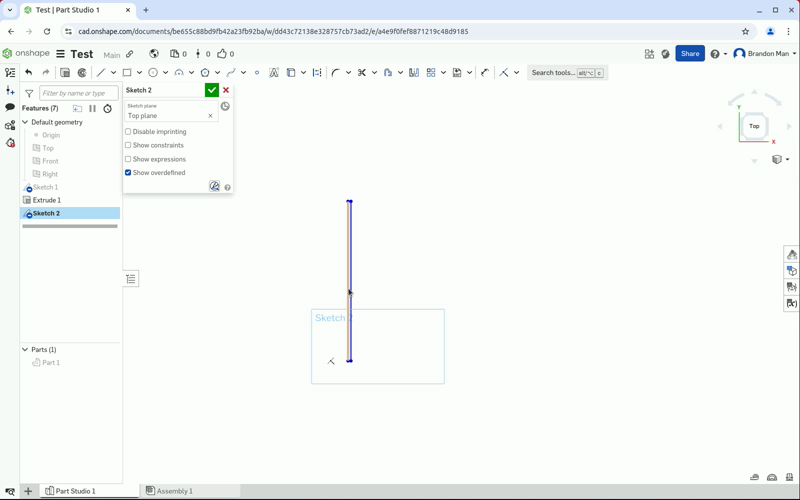
scroll(6)
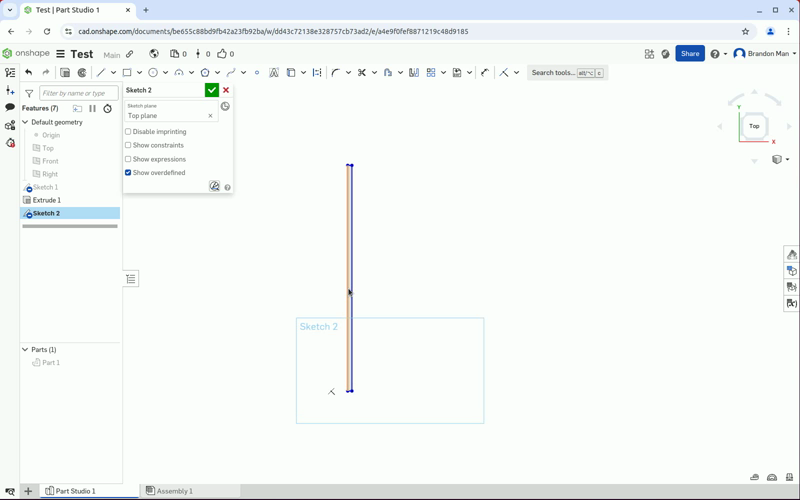
scroll(6)
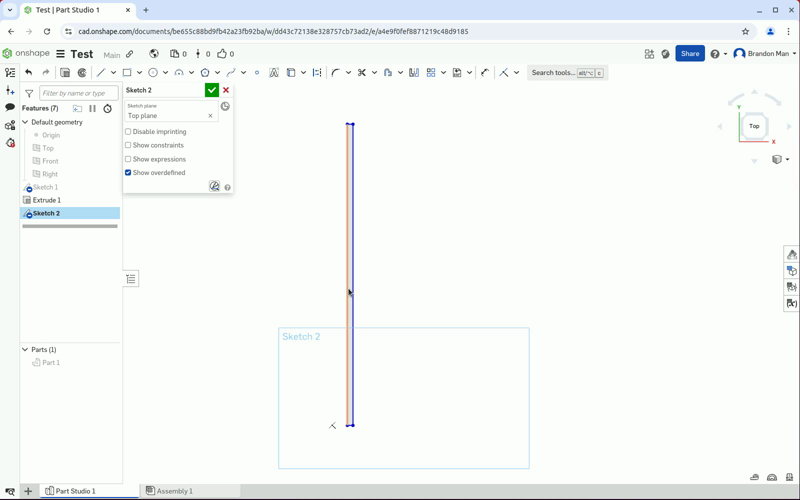
scroll(6)
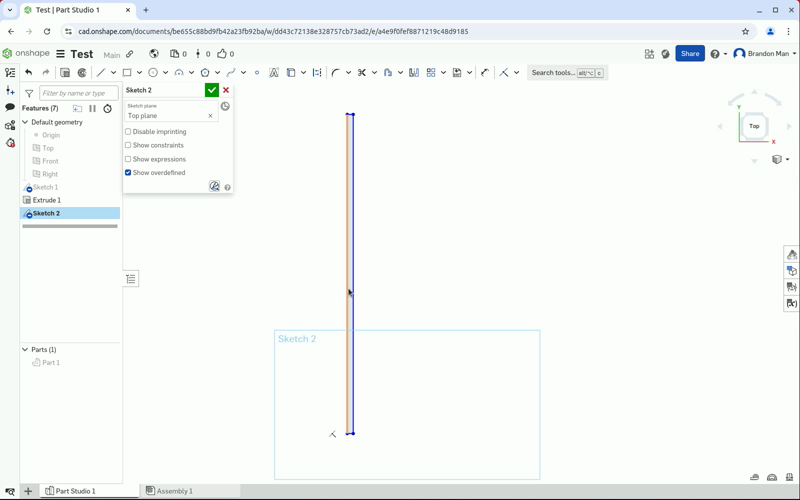
scroll(6)
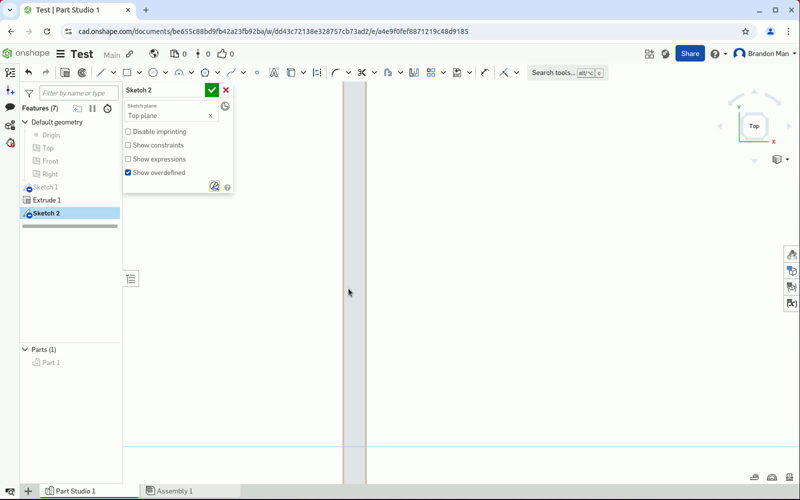
click(348, 288)
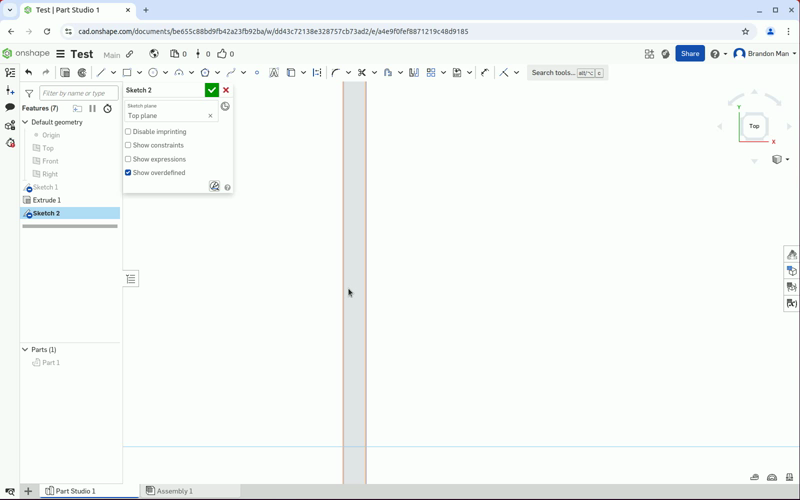
scroll(-6)
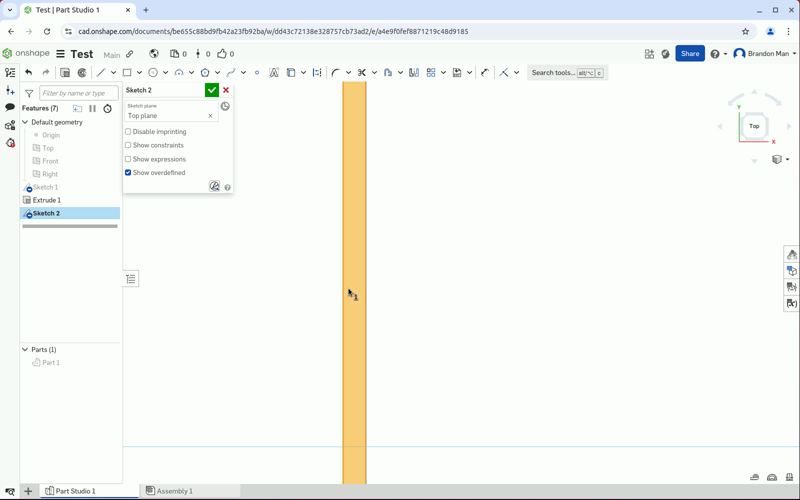
scroll(-6)
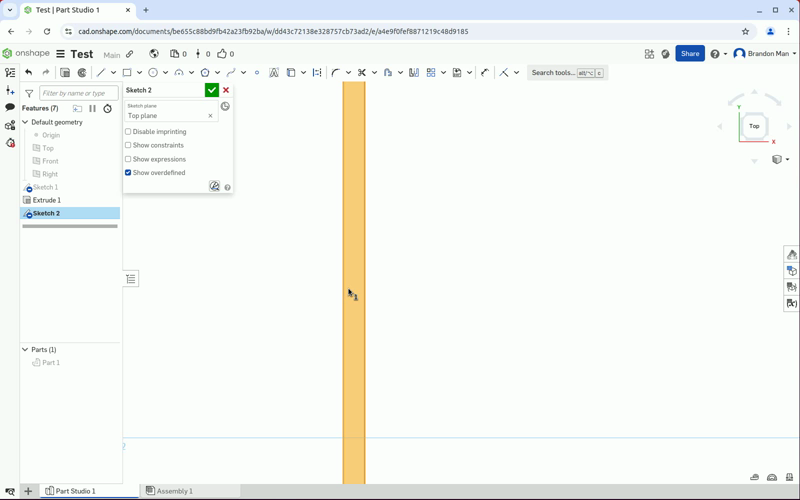
scroll(-6)
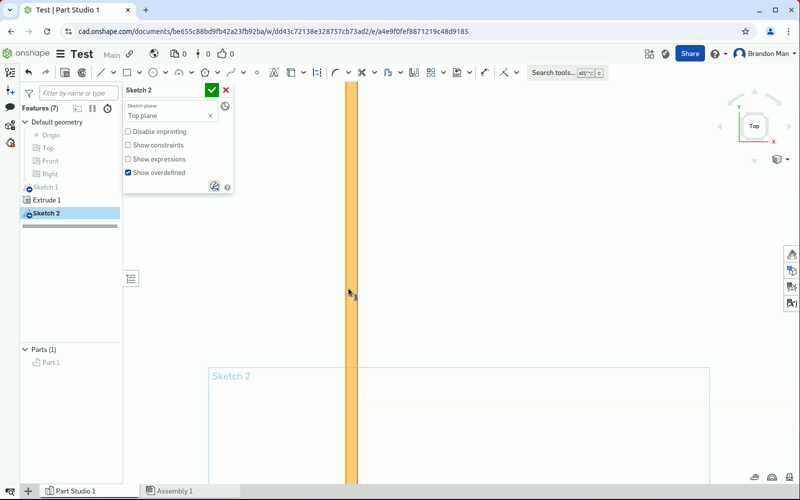
scroll(-6)
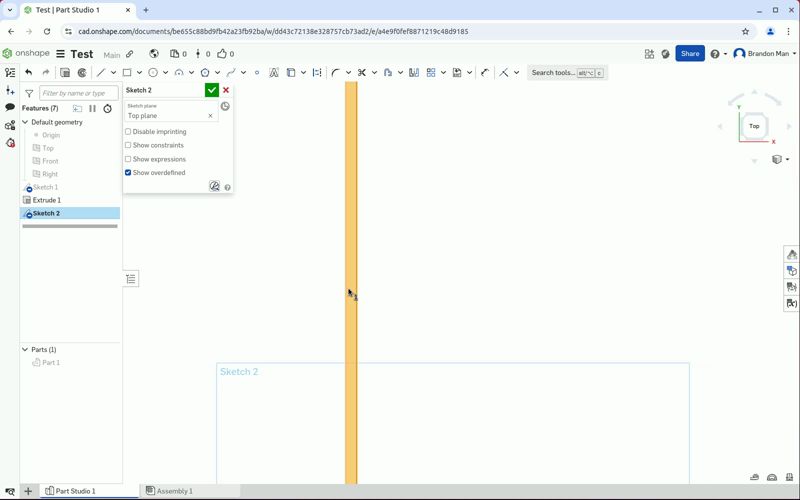
scroll(-6)
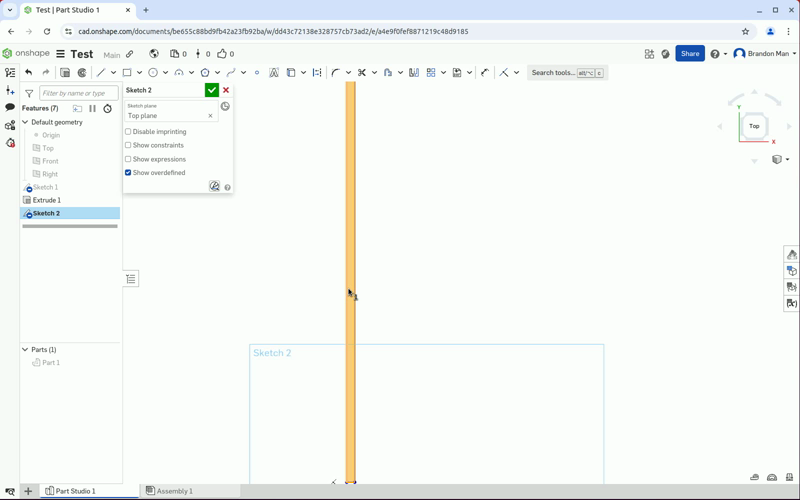
scroll(-6)
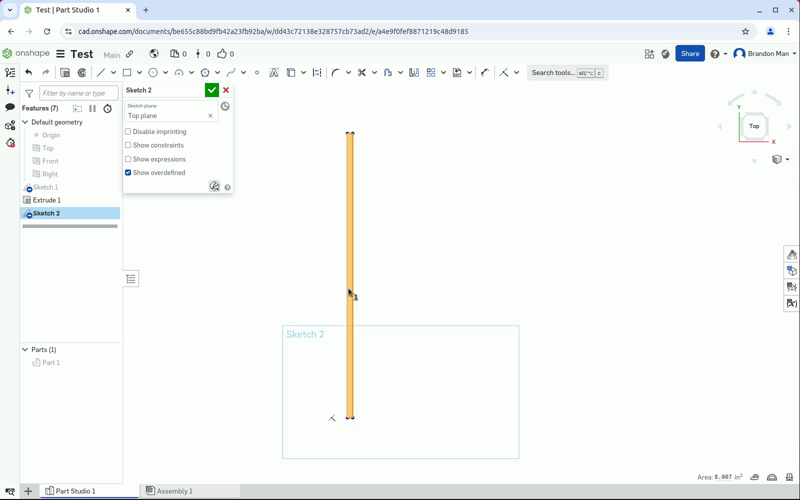
scroll(-6)
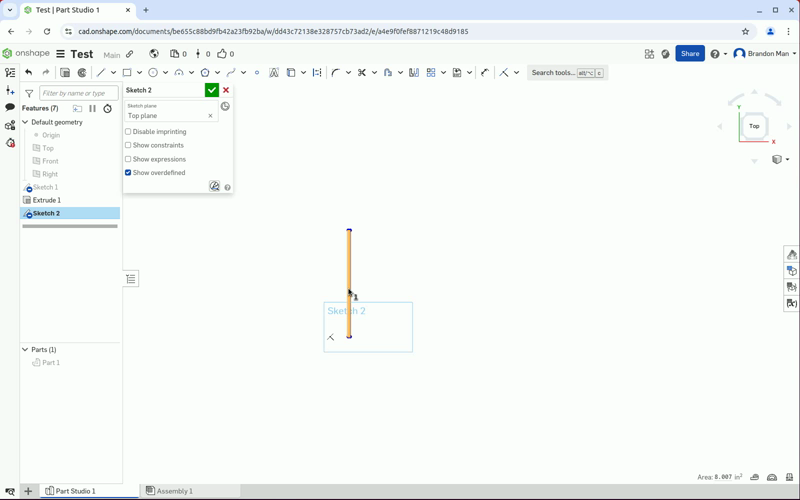
mouse_move(73, 352)
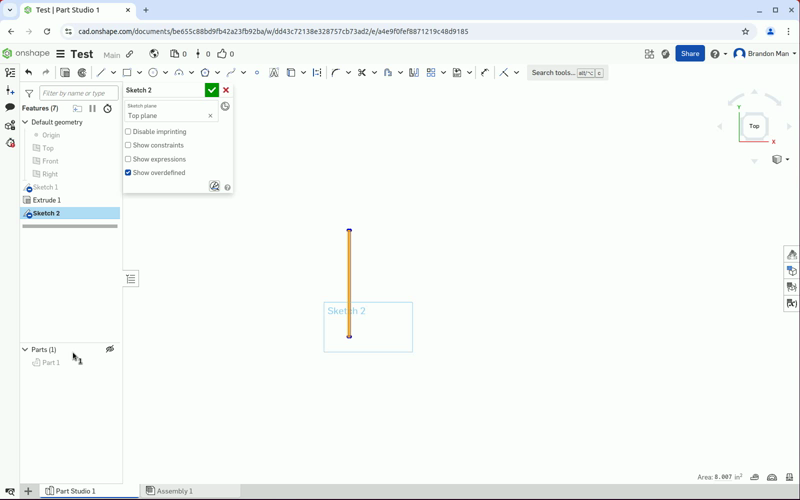
key(shift+y)
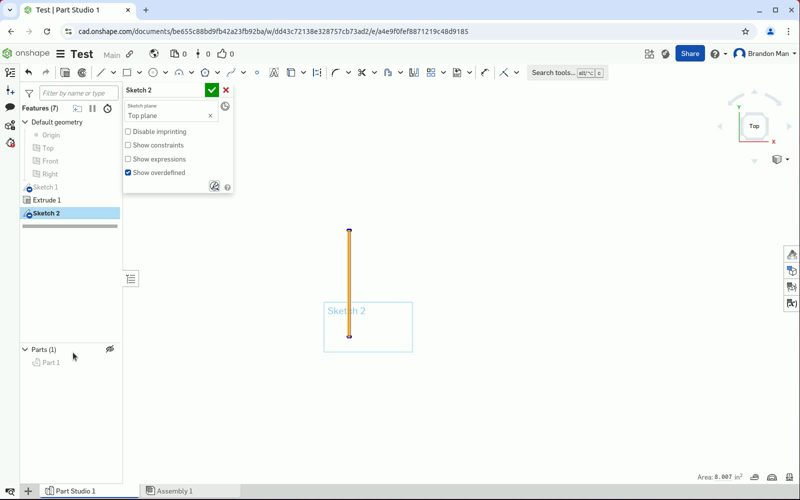
key(shift+e)
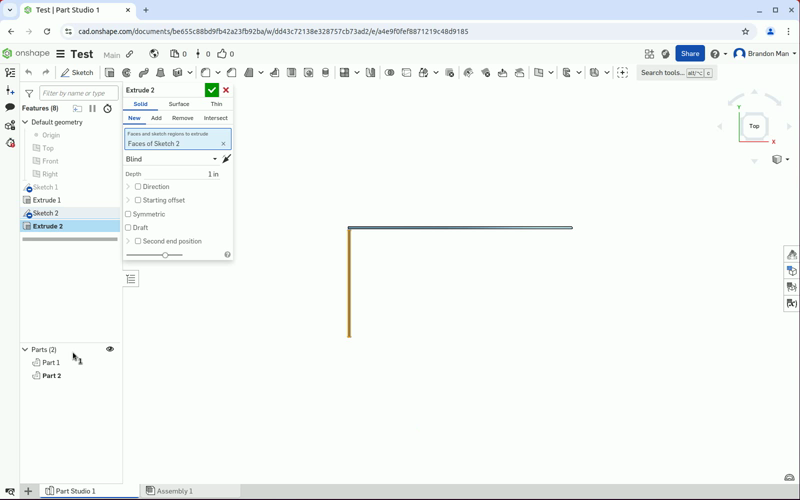
mouse_move(143, 106)
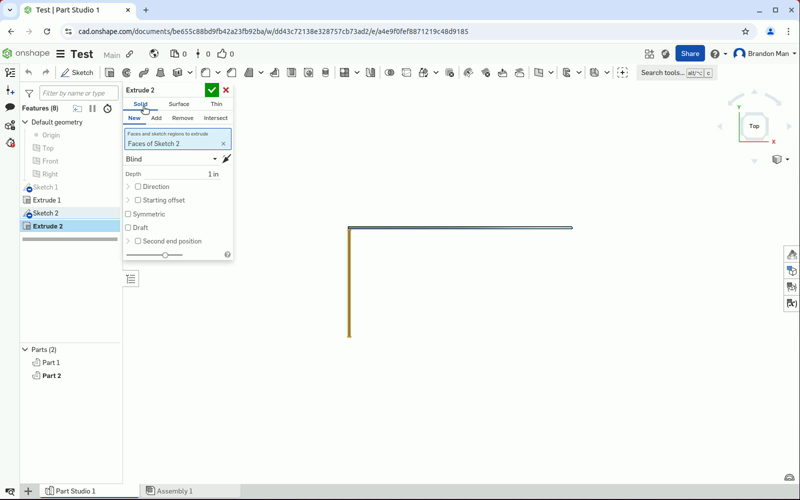
click(143, 106)
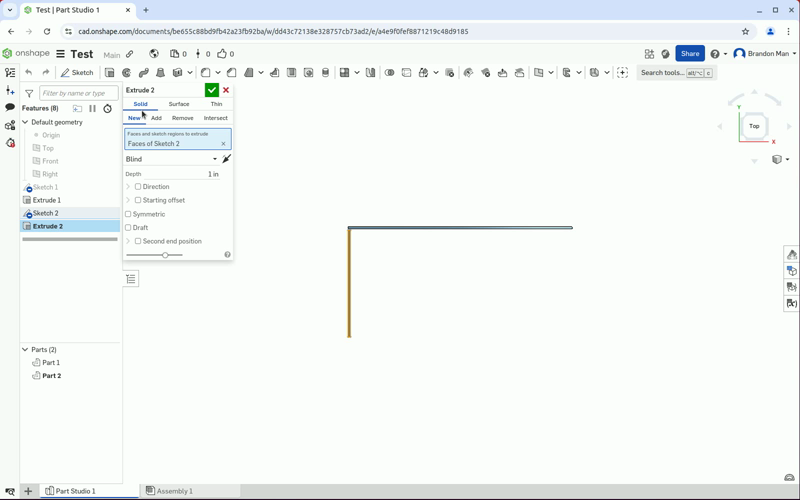
mouse_move(137, 120)
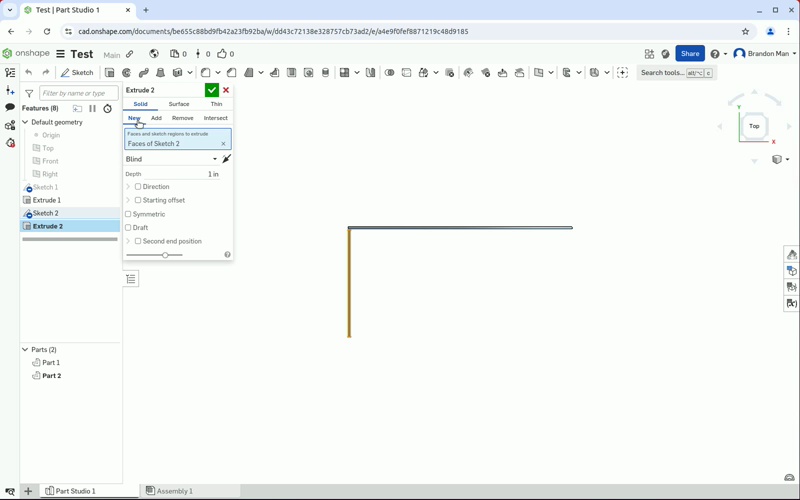
click(137, 120)
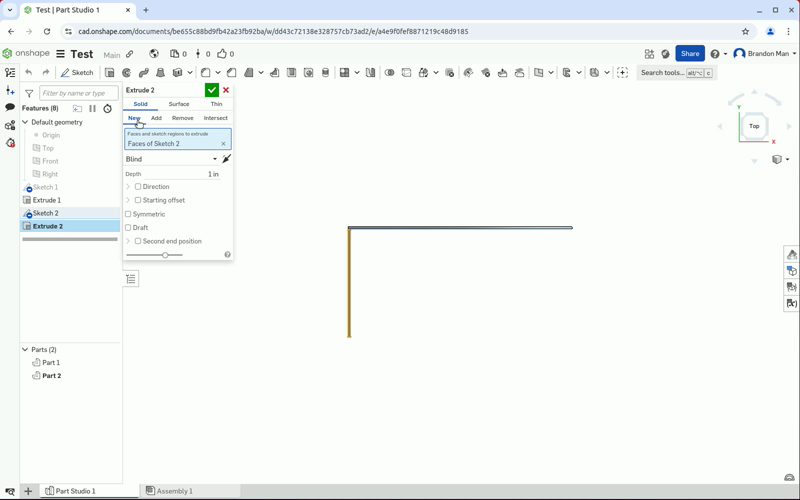
key(tab, 4)
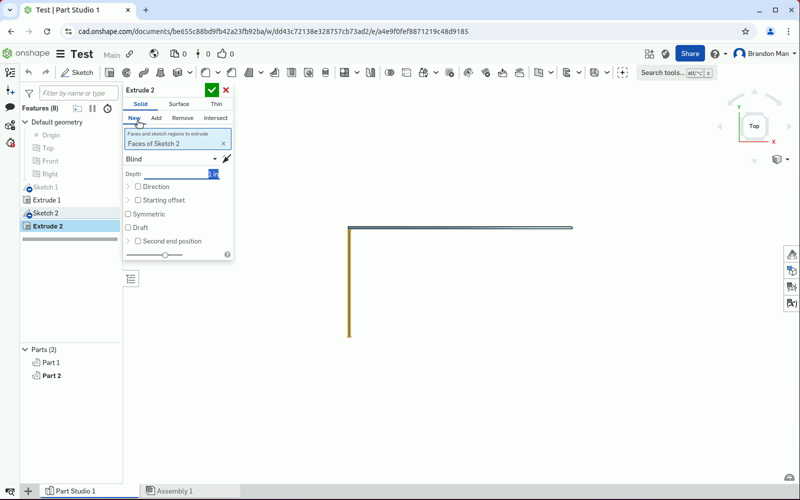
text(2.407)
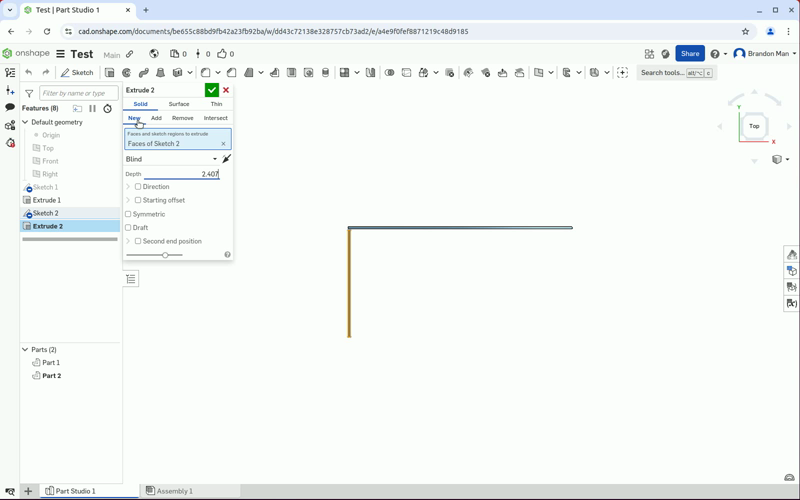
key(enter)
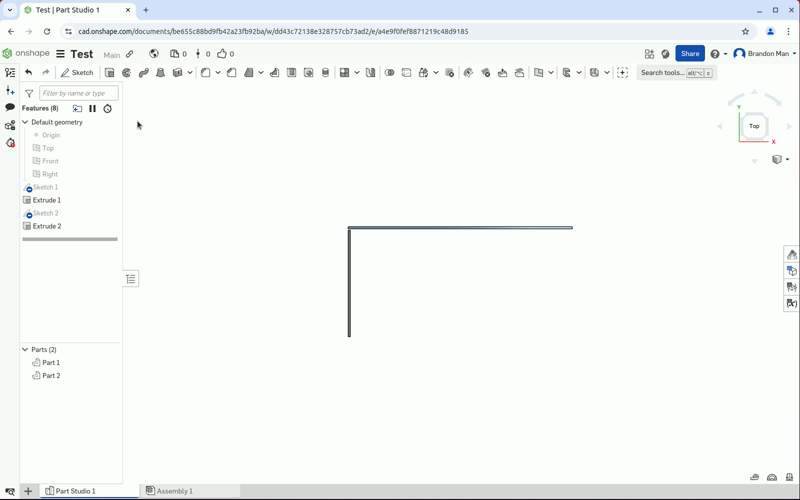
key(shift+h)
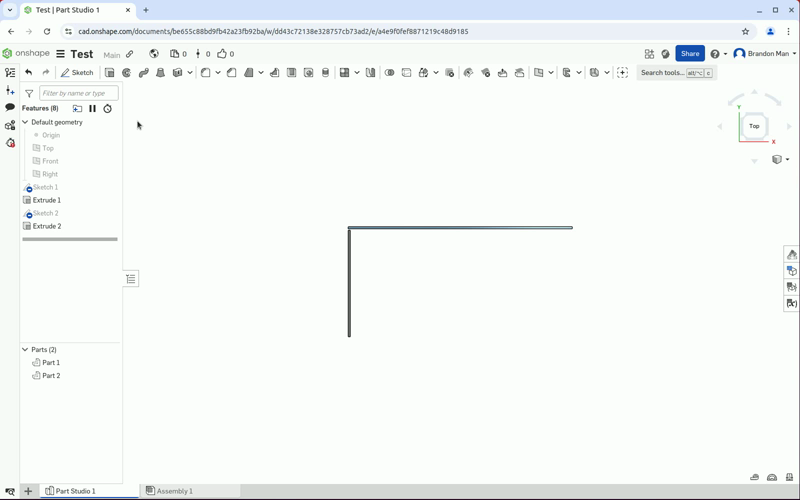
key(shift+h)
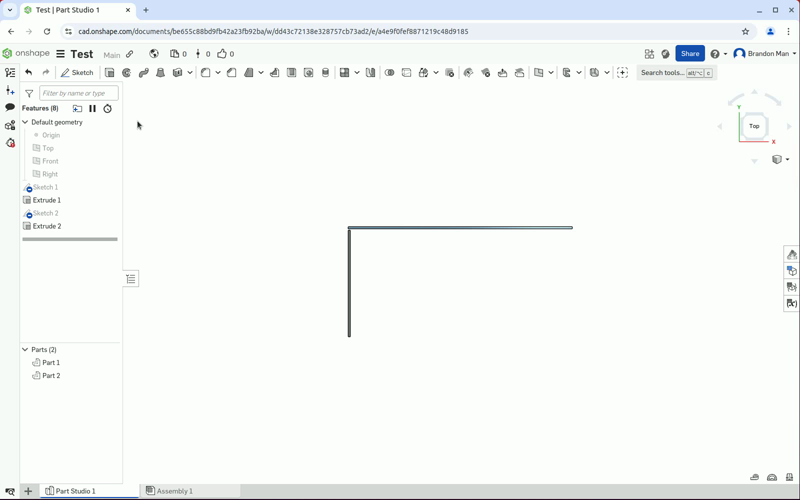
mouse_move(73, 189)
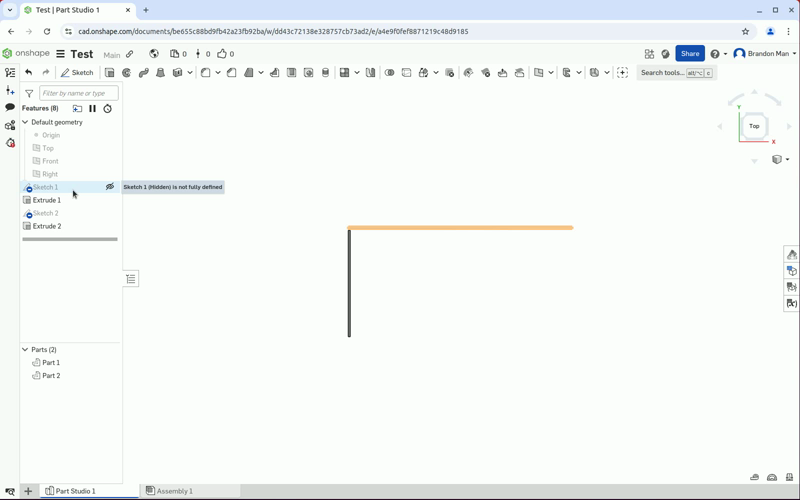
click(73, 189)
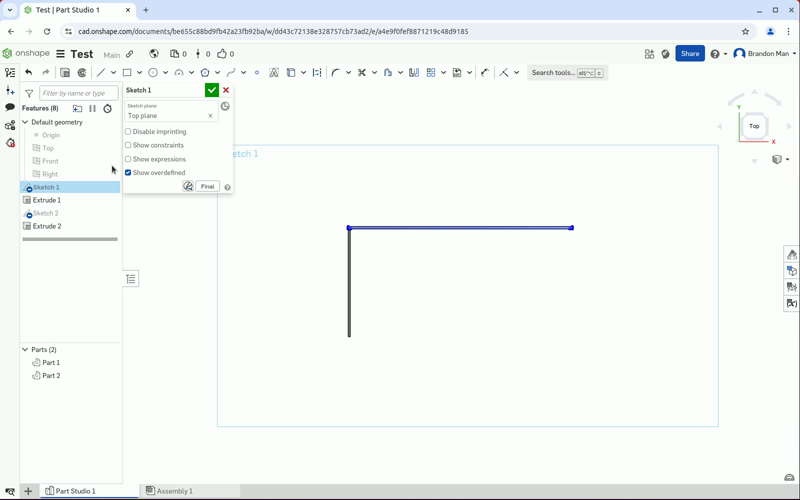
mouse_move(229, 92)
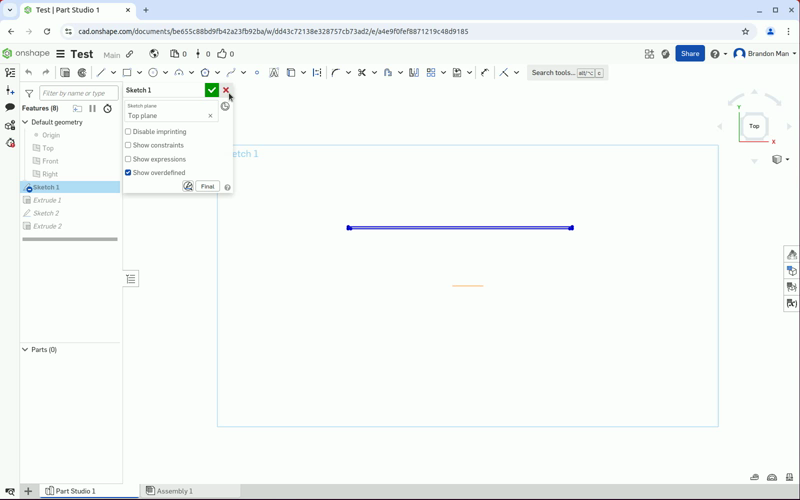
click(229, 92)
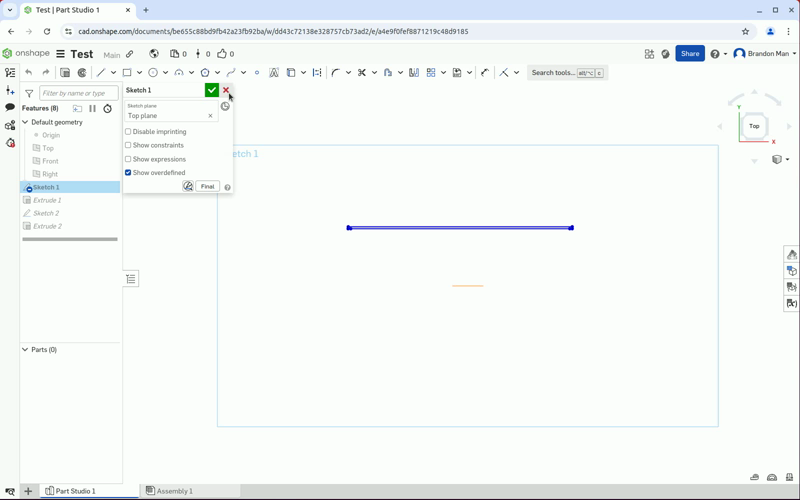
key(shift+s)
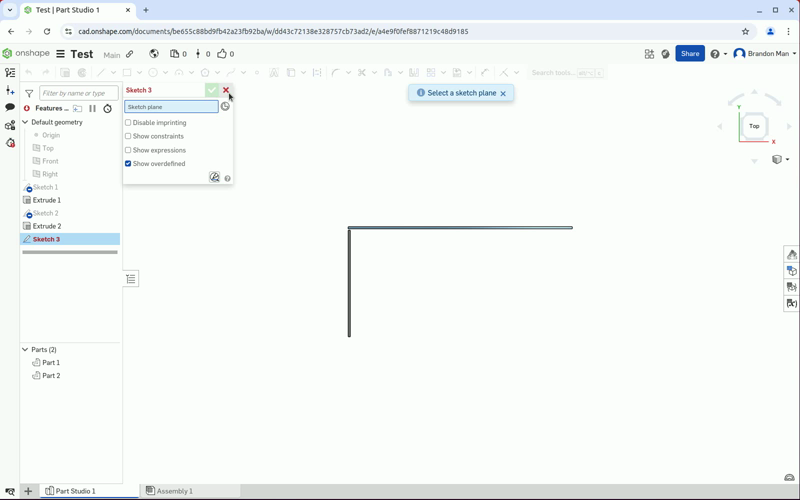
mouse_move(73, 150)
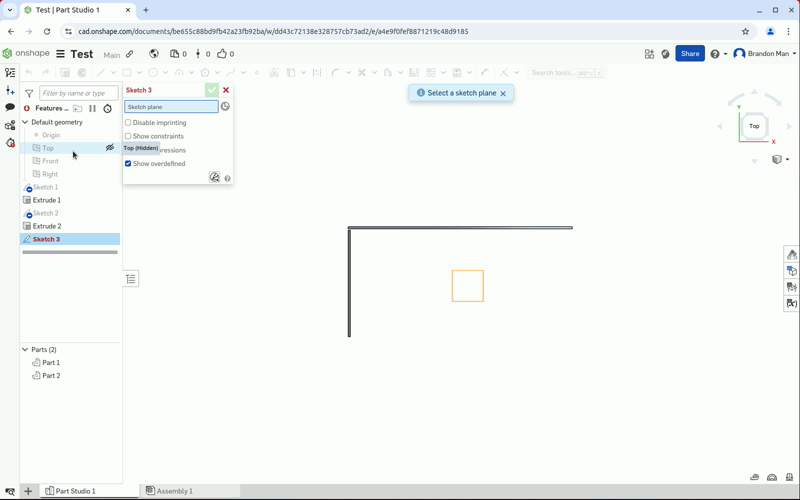
click(73, 150)
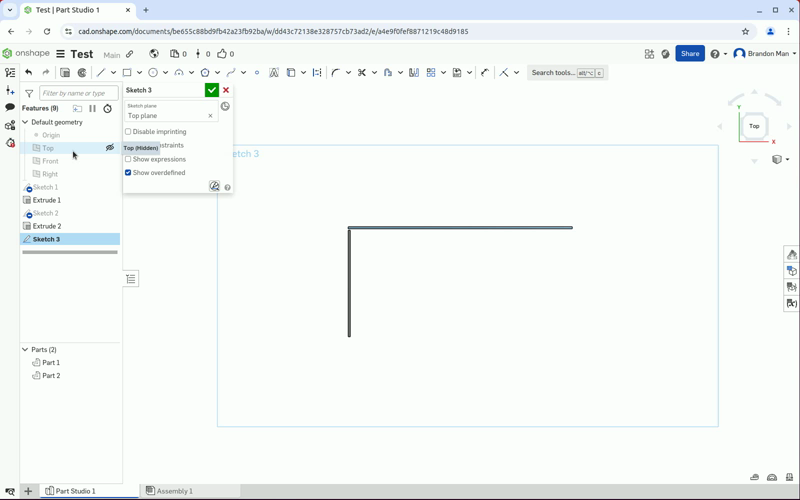
mouse_move(73, 352)
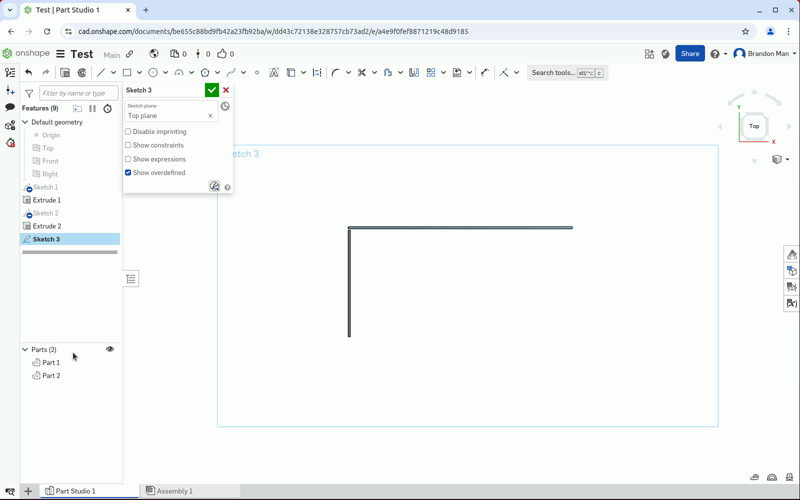
key(y)
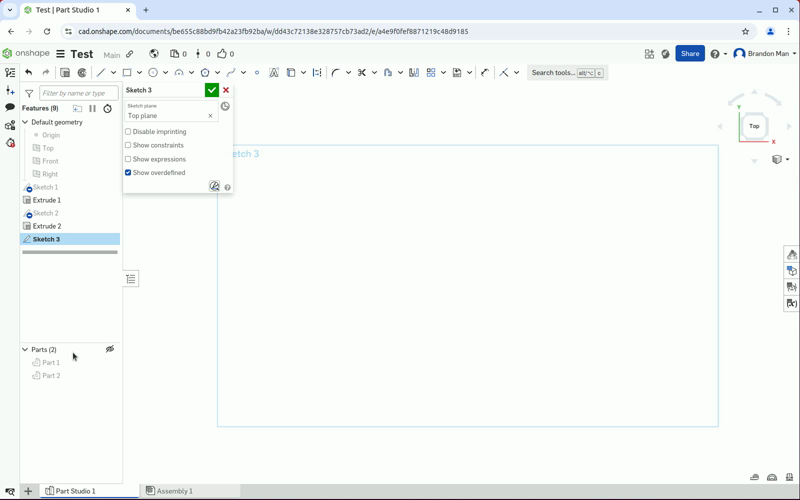
key(l)
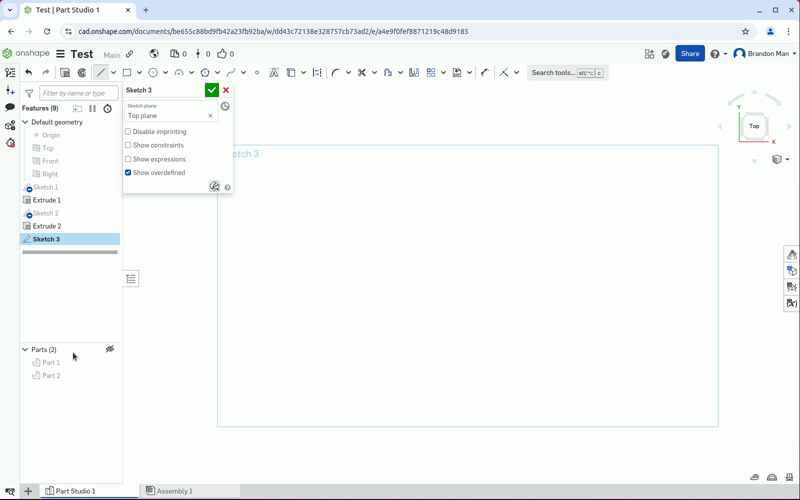
key_down(shift)
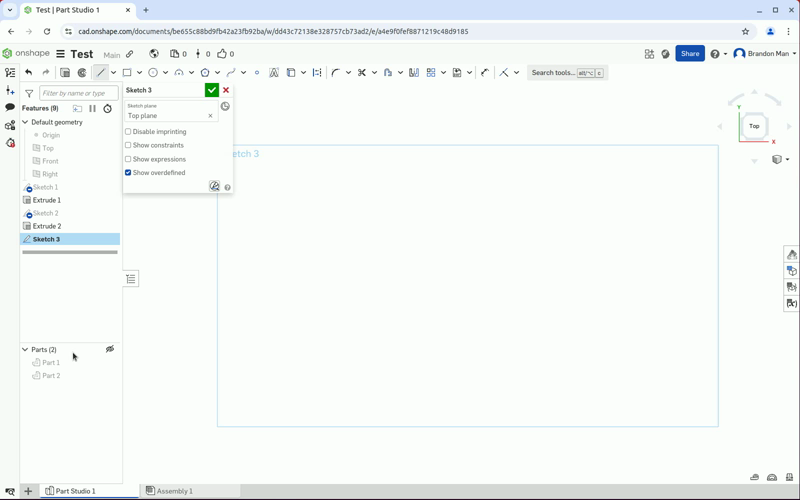
mouse_move(348, 339)
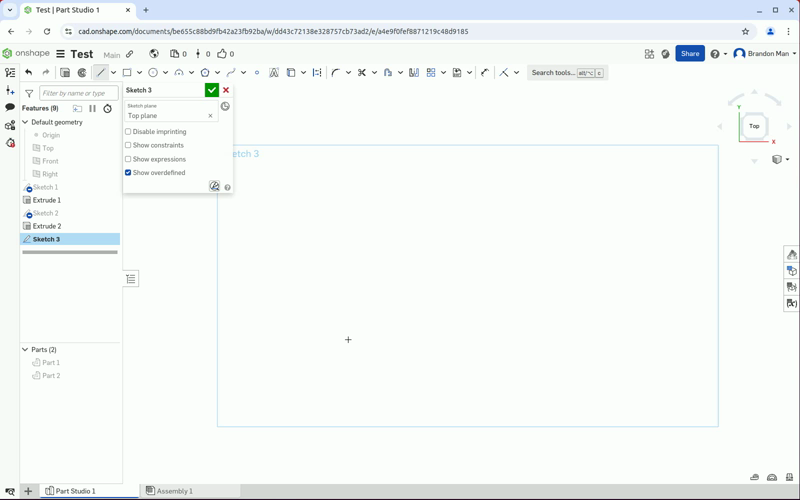
click(348, 339)
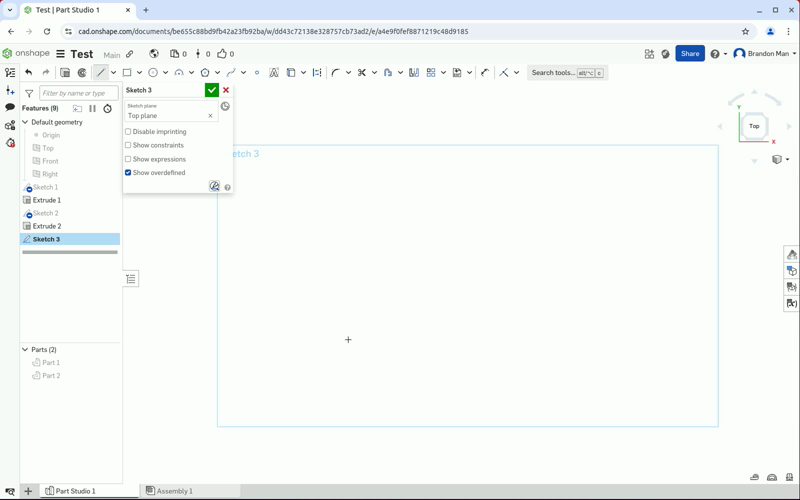
key_up(shift)
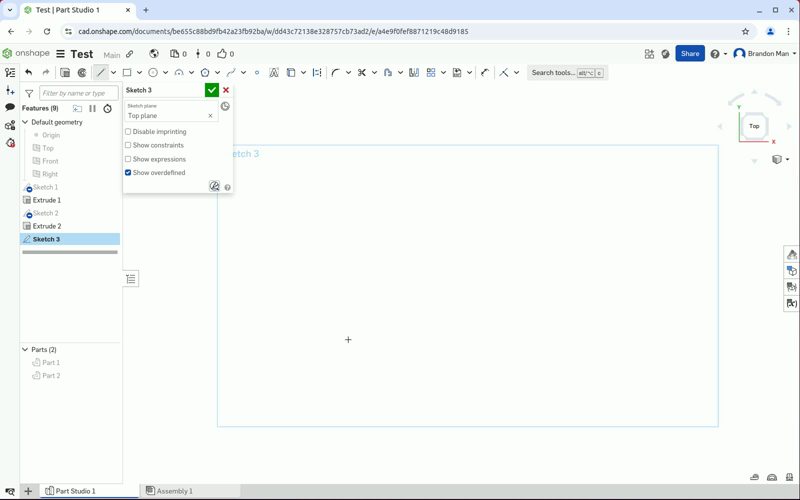
key_down(shift)
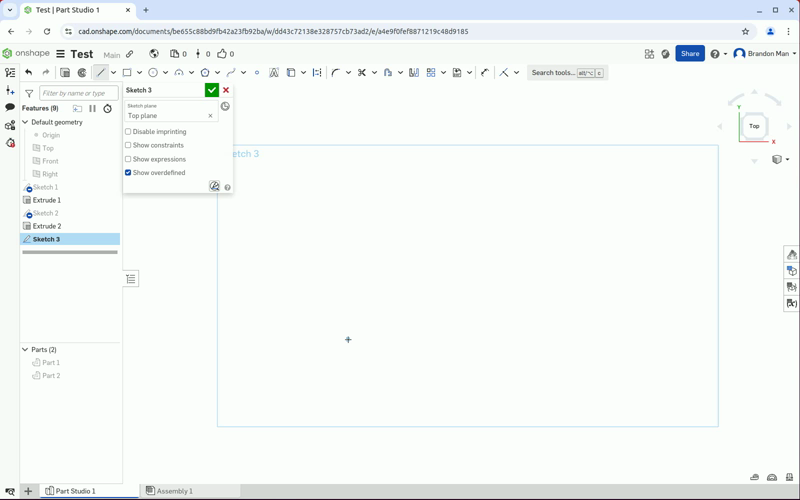
mouse_move(572, 339)
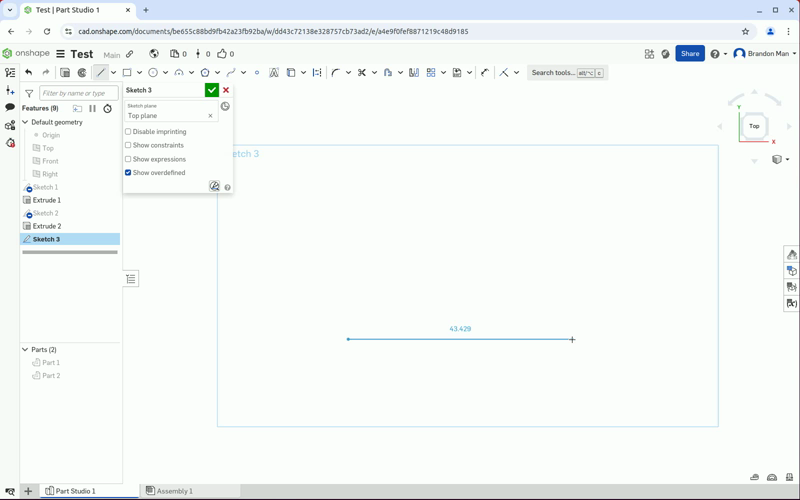
click(572, 339)
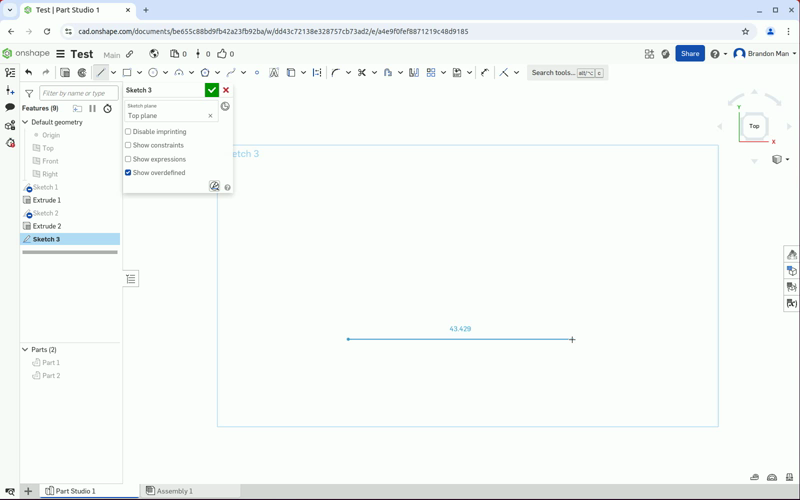
key_up(shift)
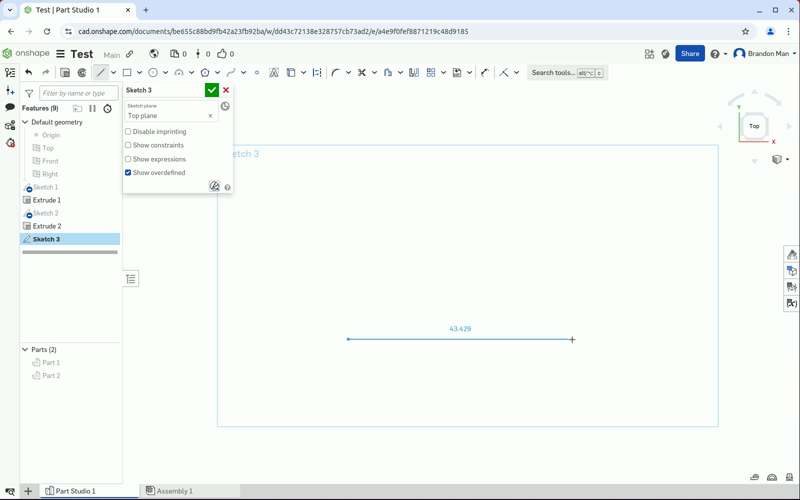
key_down(shift)
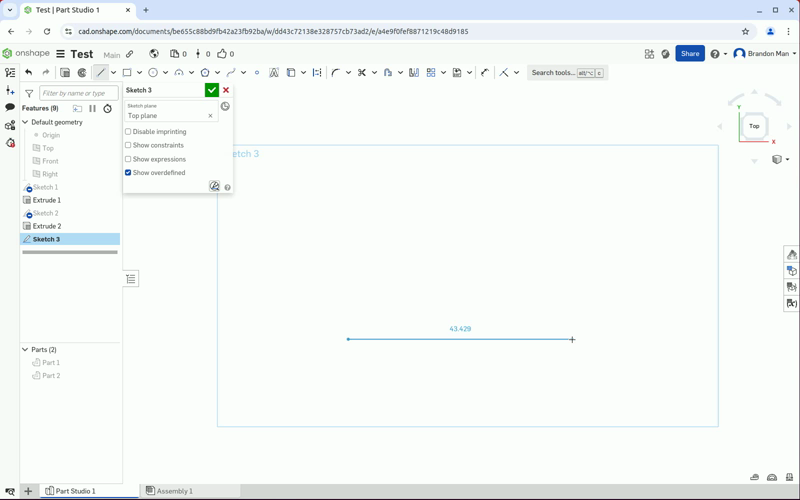
mouse_move(589, 339)
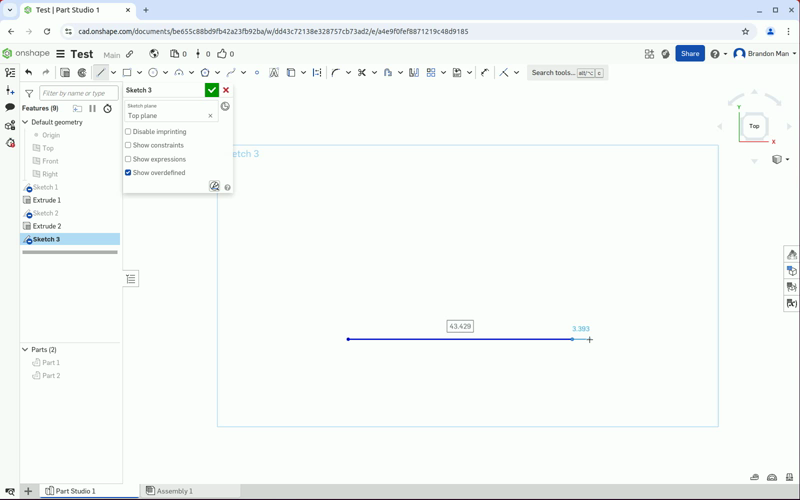
mouse_move(572, 336)
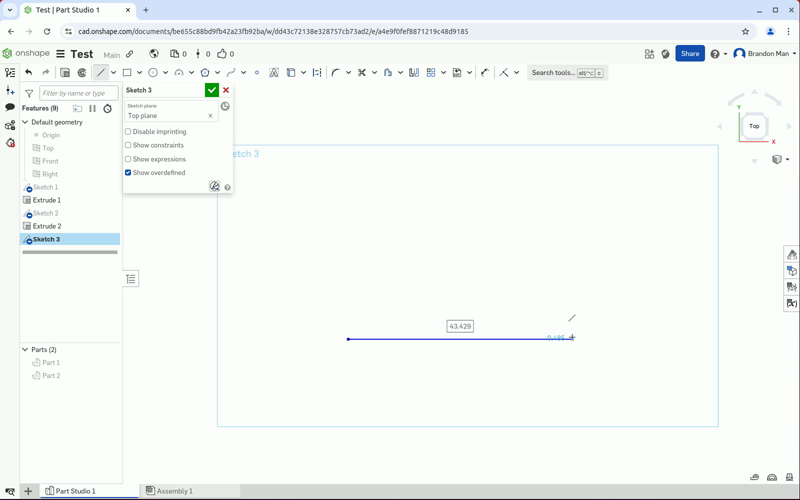
scroll(6)
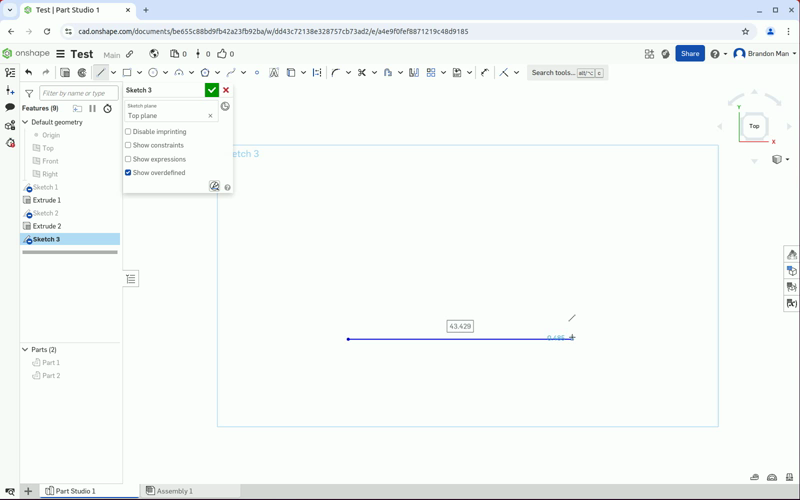
scroll(6)
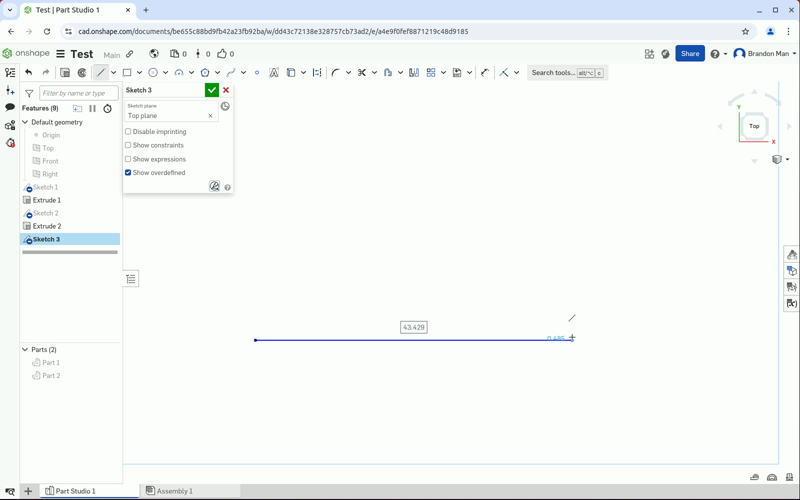
scroll(6)
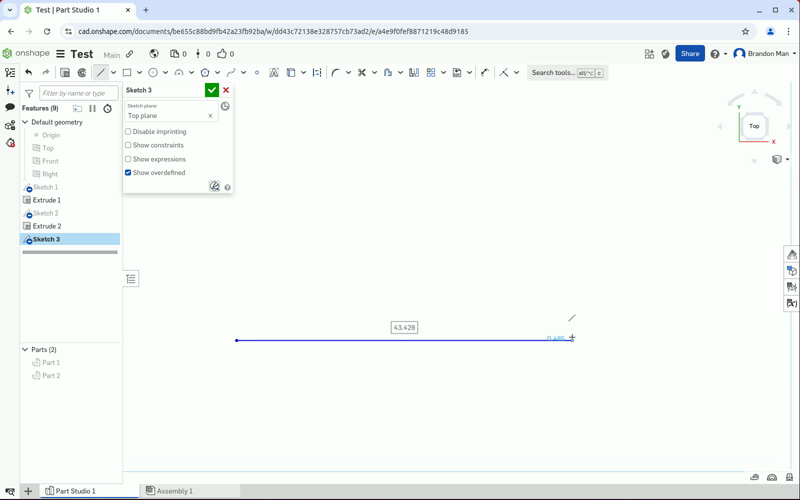
scroll(6)
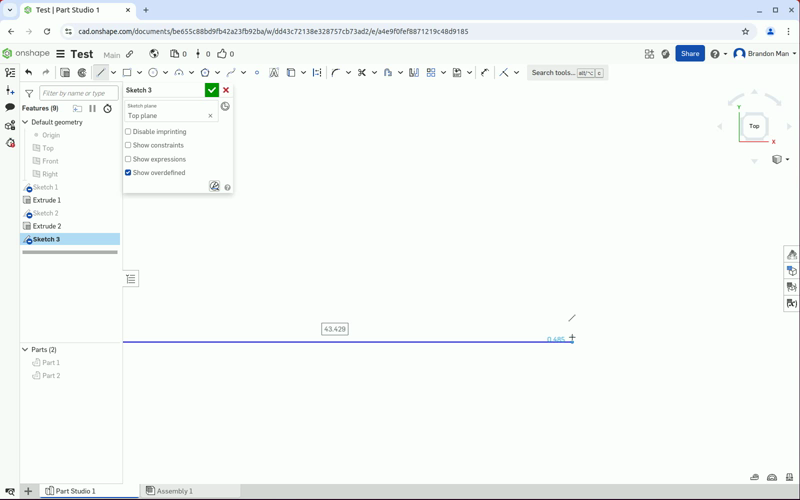
scroll(6)
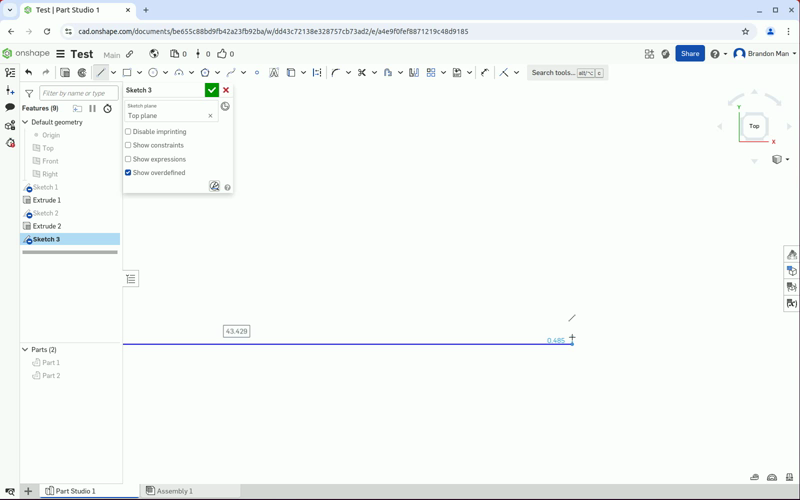
scroll(6)
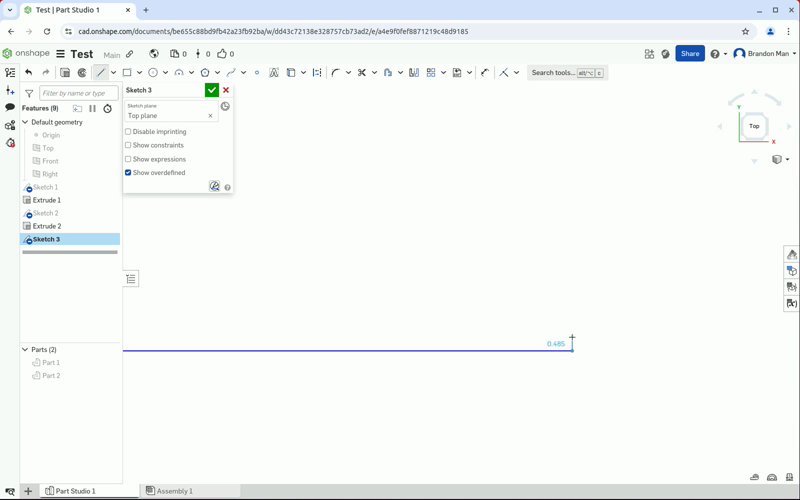
scroll(6)
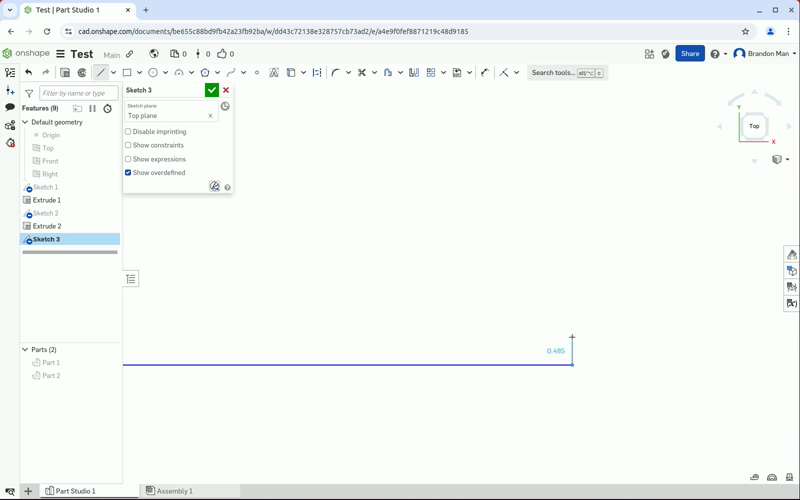
click(572, 336)
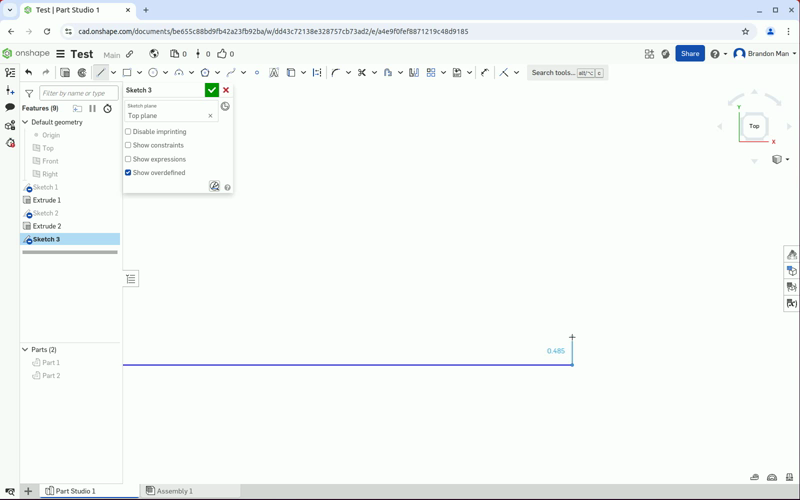
scroll(-6)
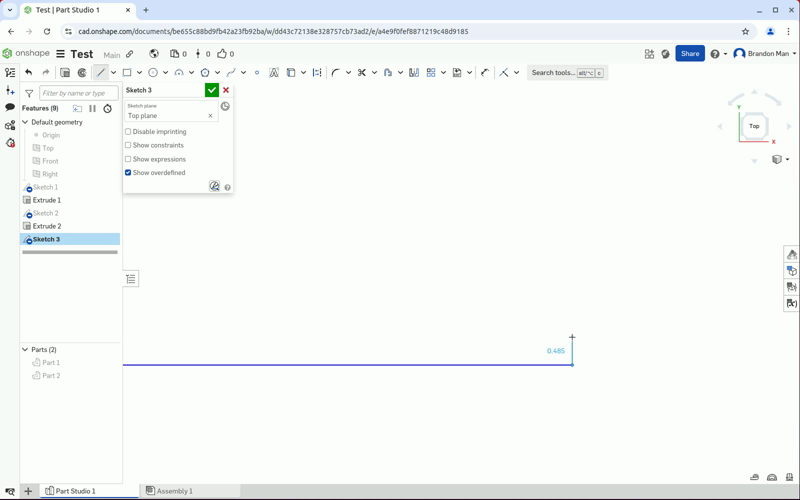
scroll(-6)
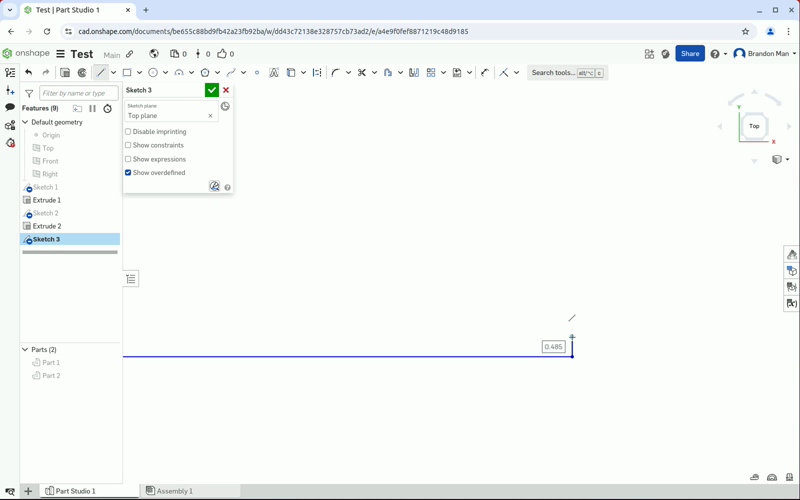
scroll(-6)
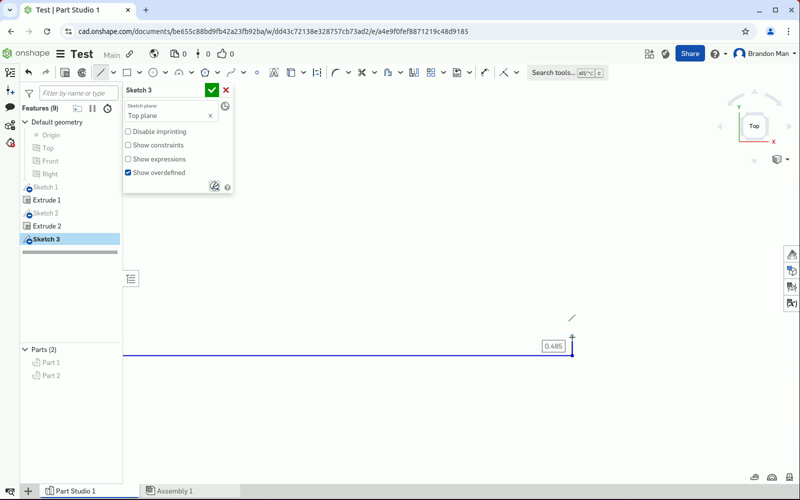
scroll(-6)
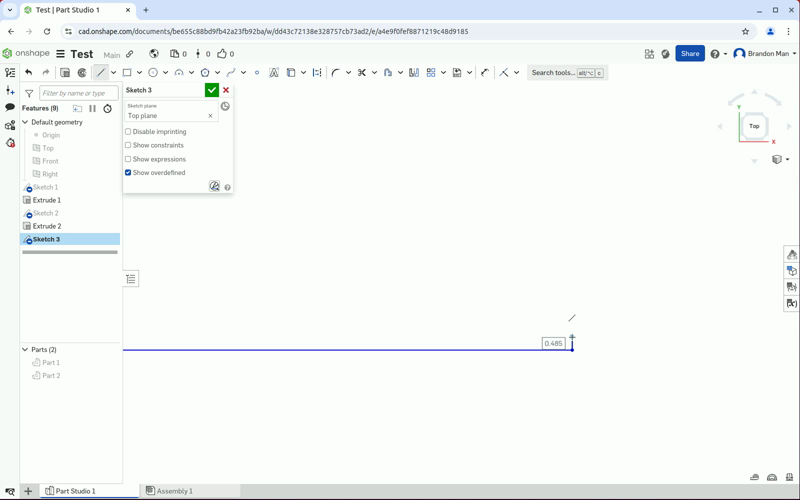
scroll(-6)
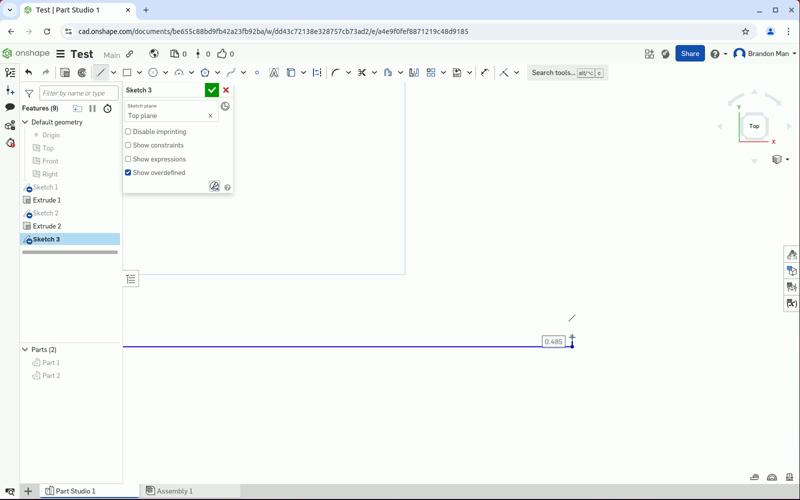
scroll(-6)
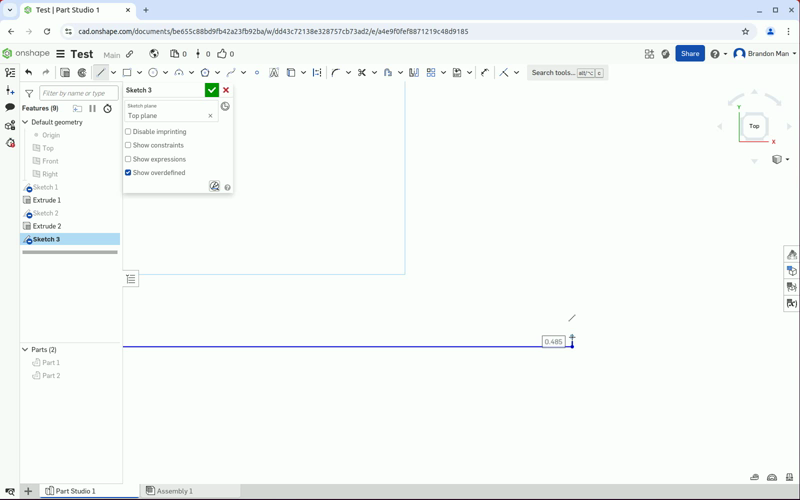
scroll(-6)
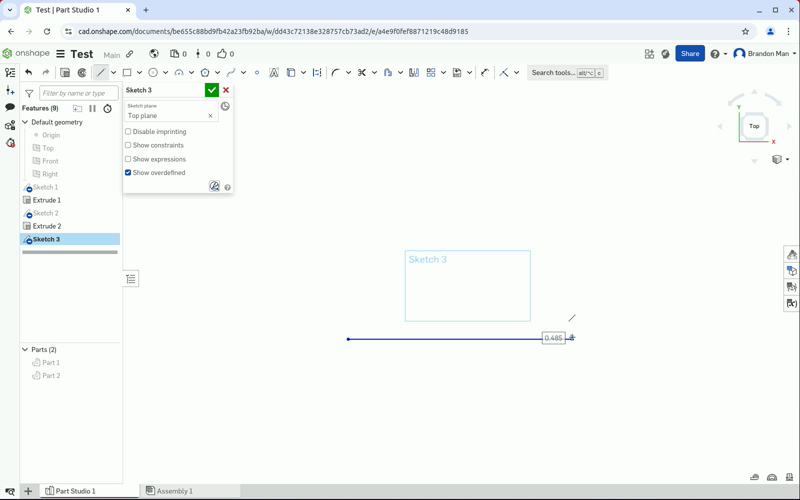
key_up(shift)
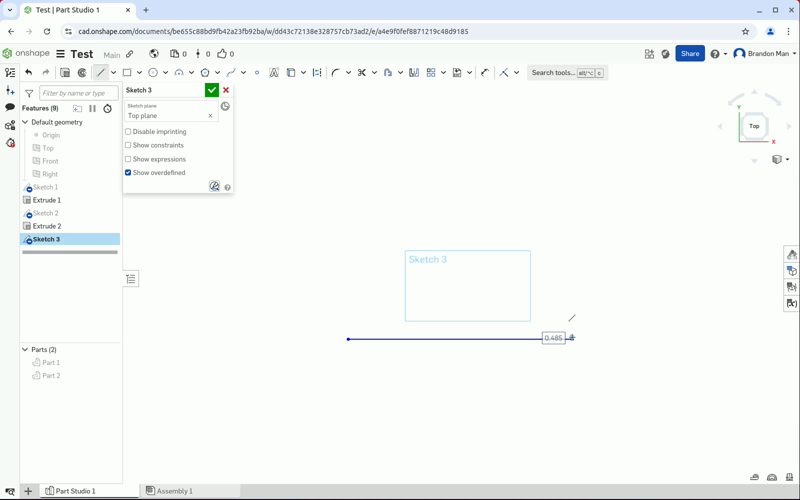
key_down(shift)
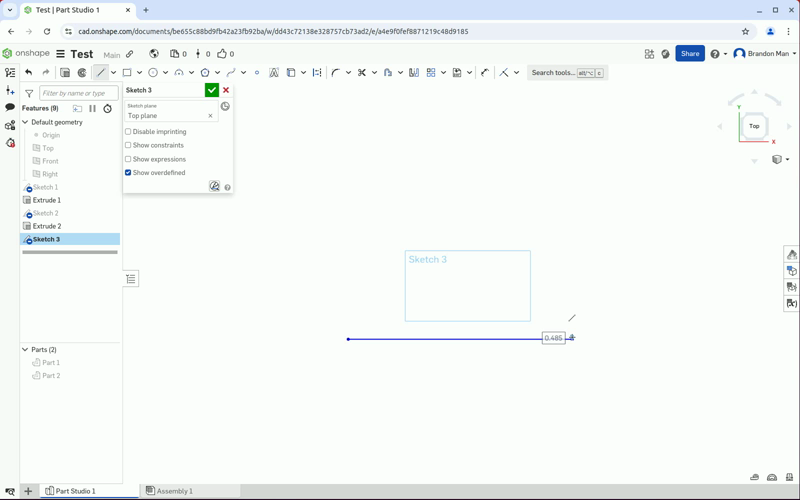
mouse_move(589, 336)
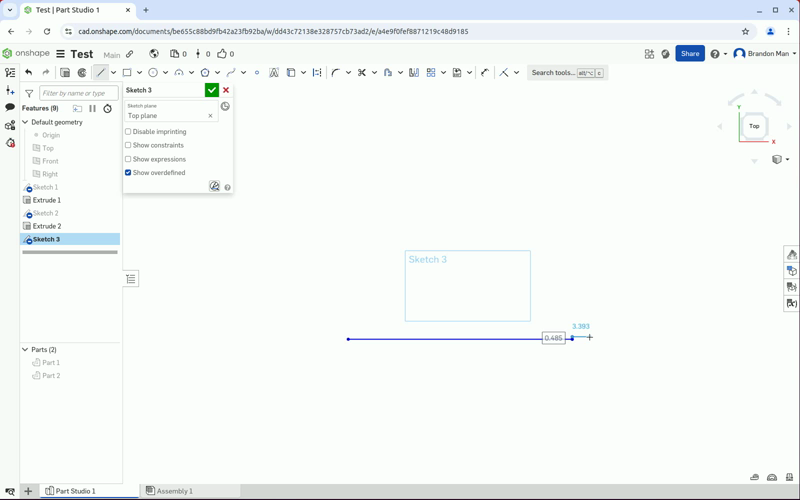
mouse_move(569, 336)
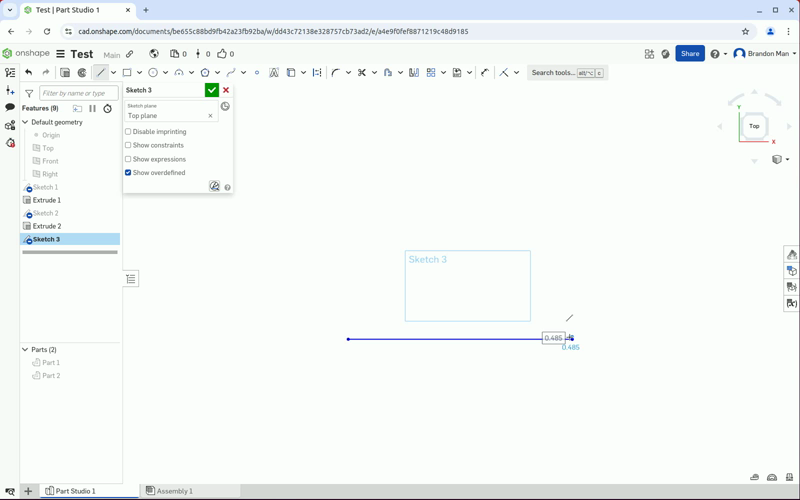
scroll(6)
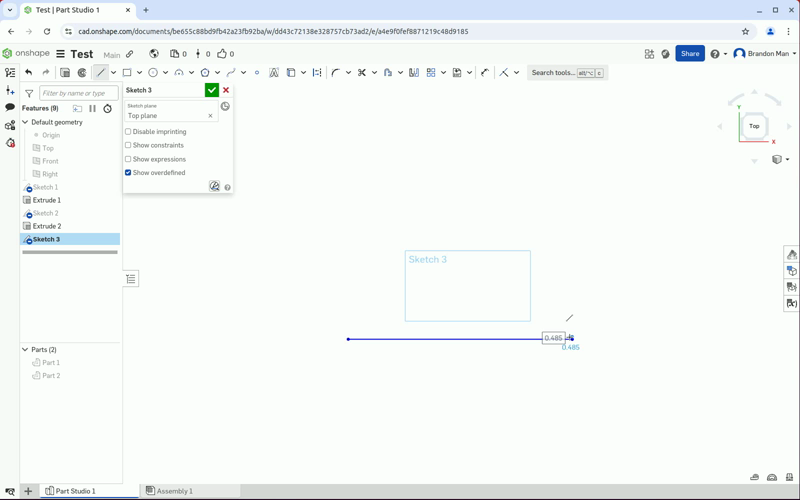
scroll(6)
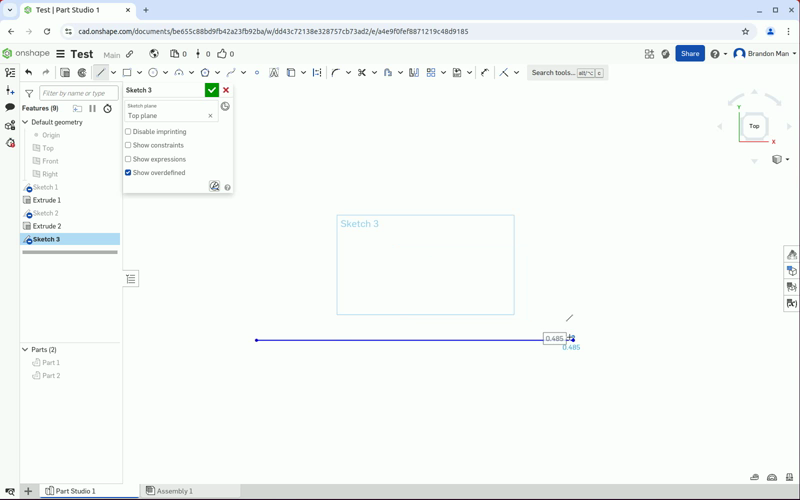
scroll(6)
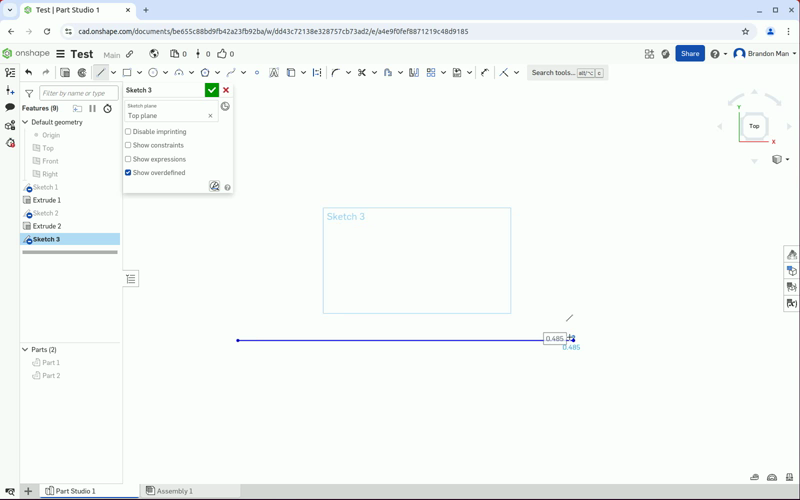
scroll(6)
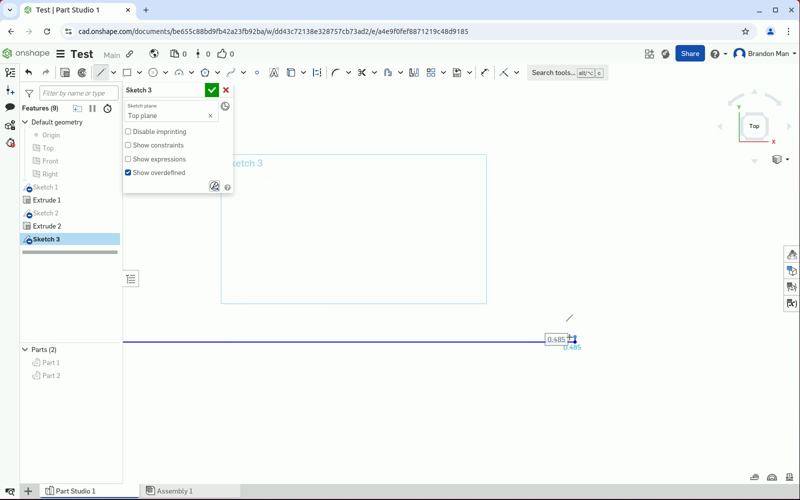
scroll(6)
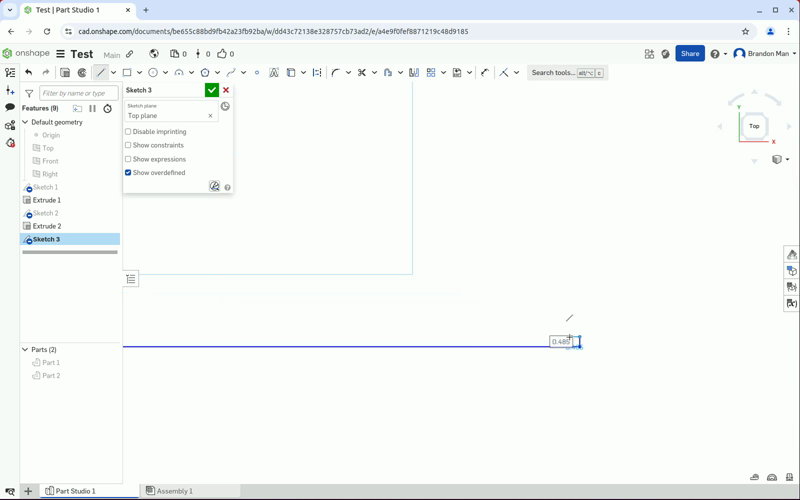
scroll(6)
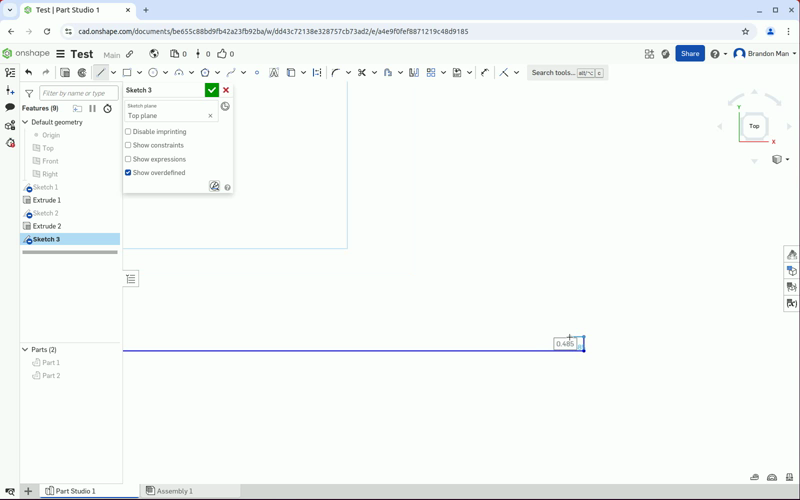
scroll(6)
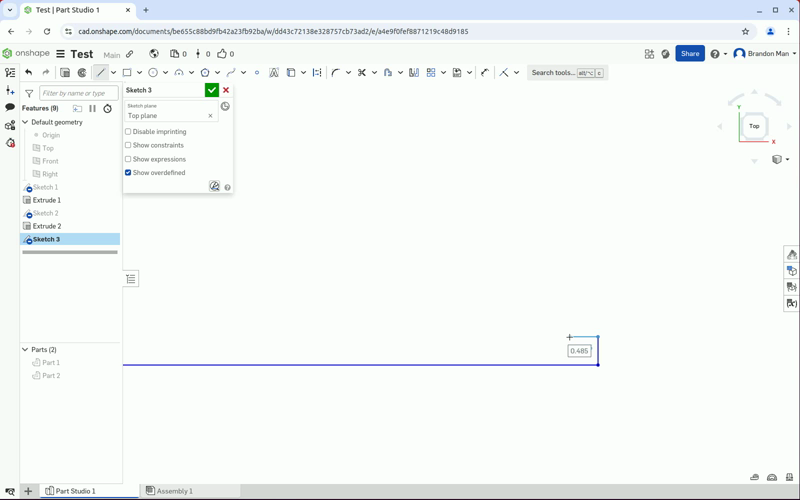
click(569, 336)
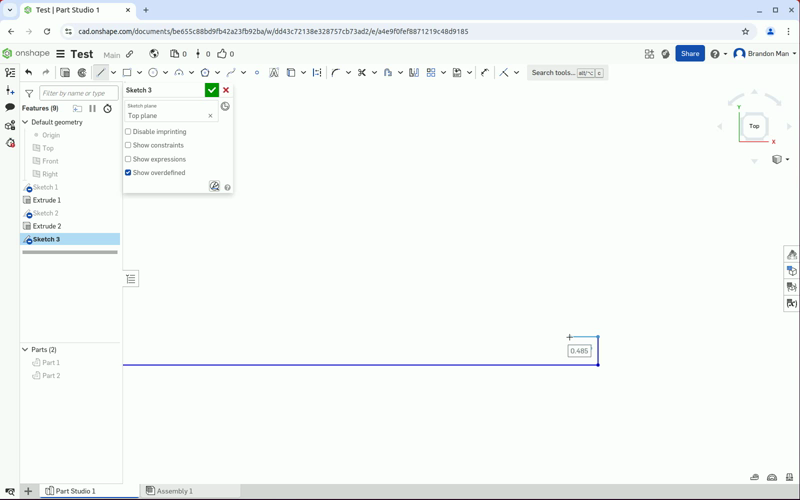
scroll(-6)
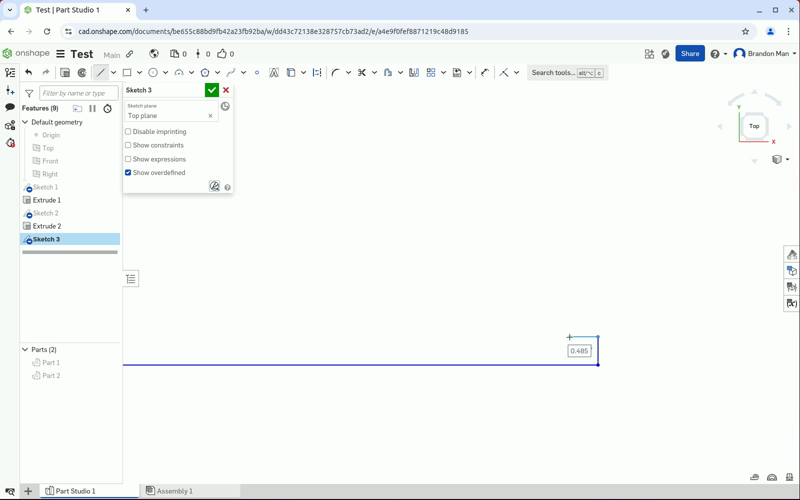
scroll(-6)
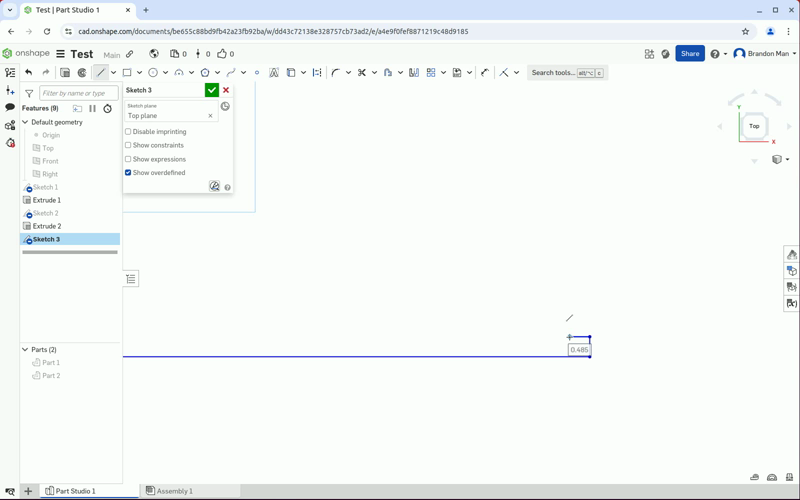
scroll(-6)
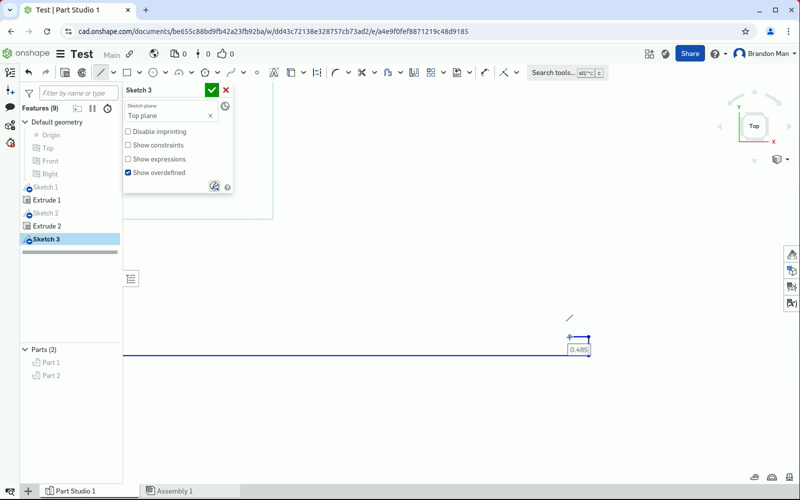
scroll(-6)
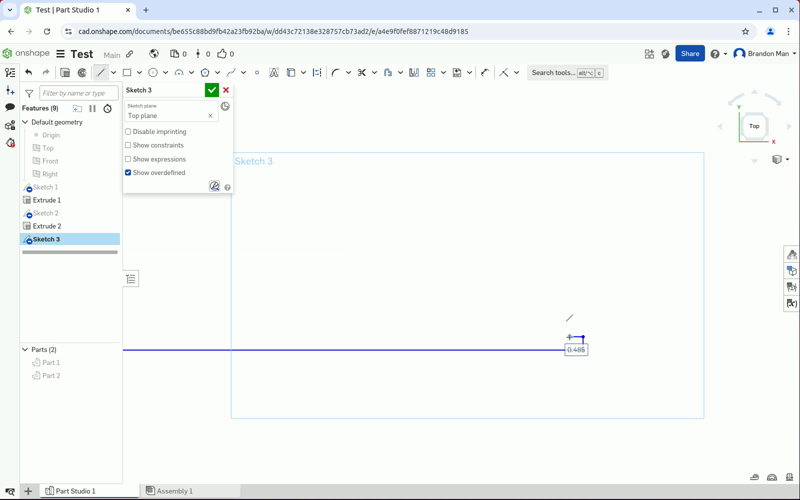
scroll(-6)
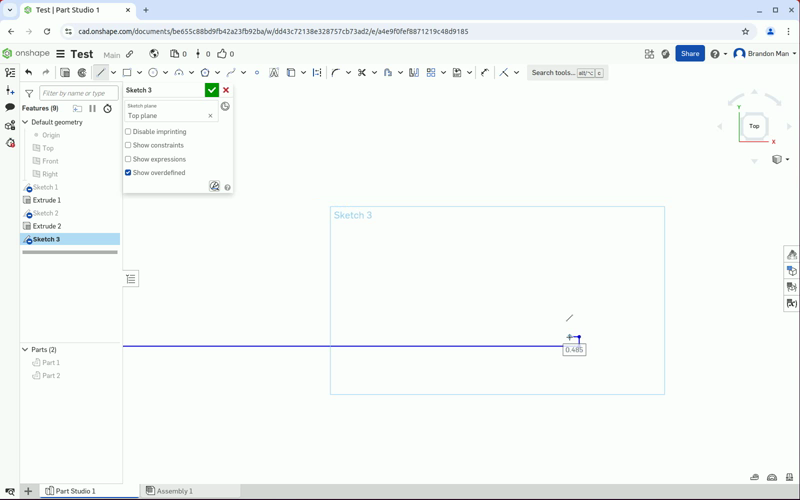
scroll(-6)
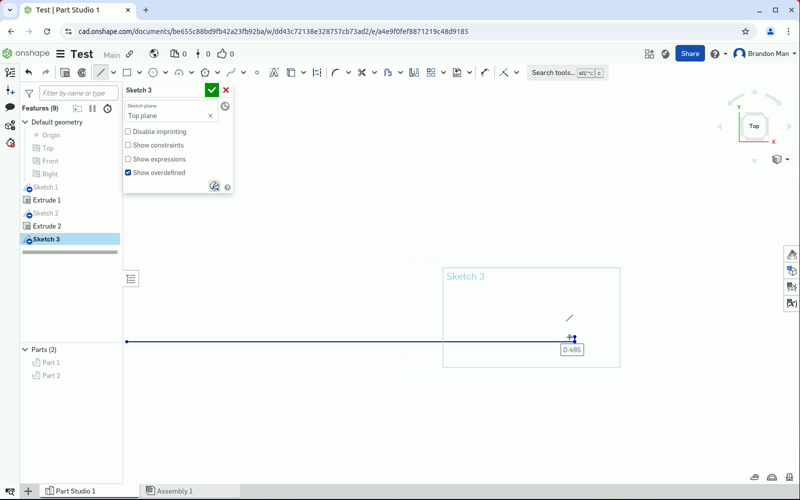
scroll(-6)
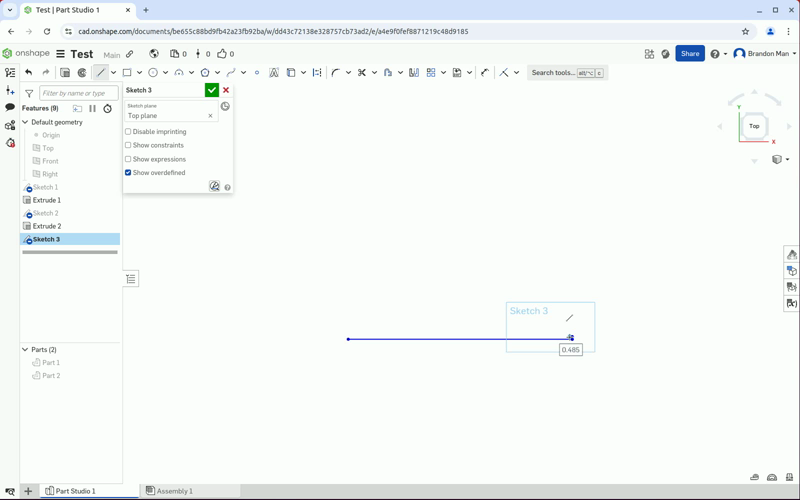
key_up(shift)
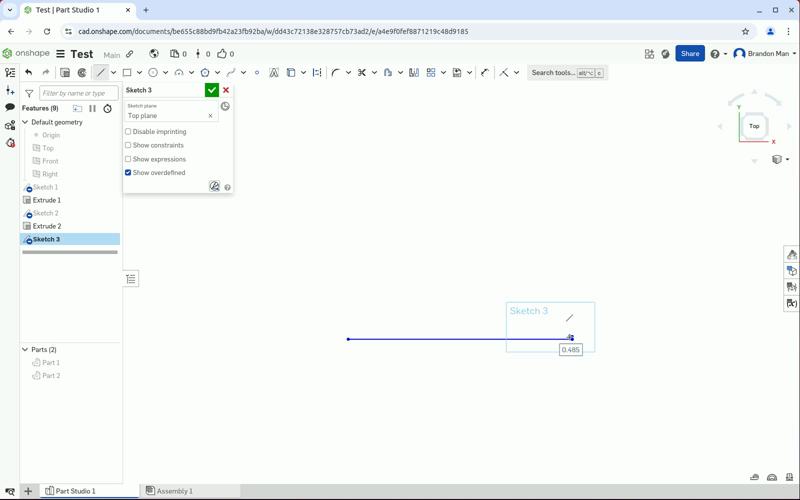
key_down(shift)
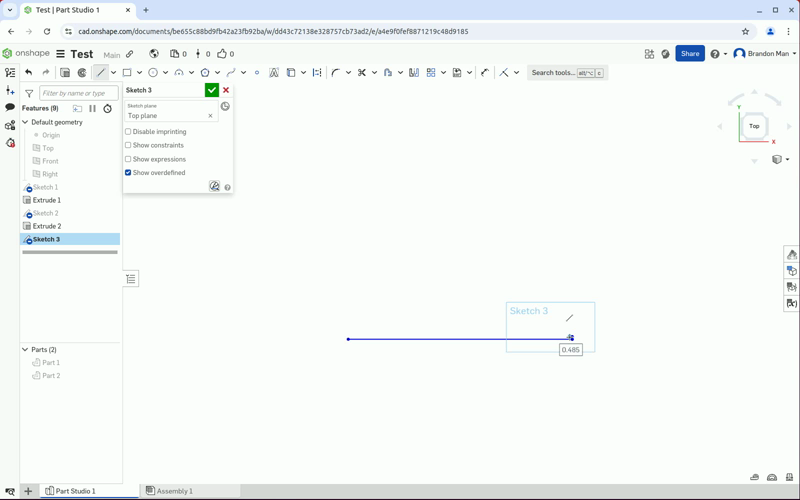
mouse_move(350, 336)
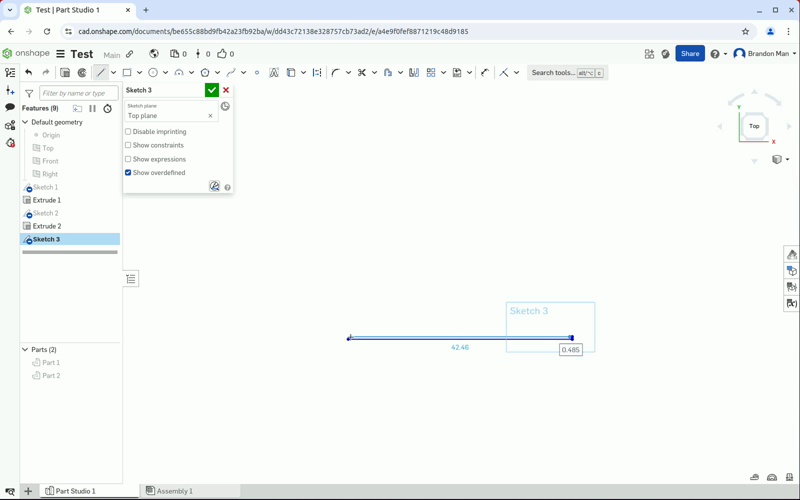
scroll(6)
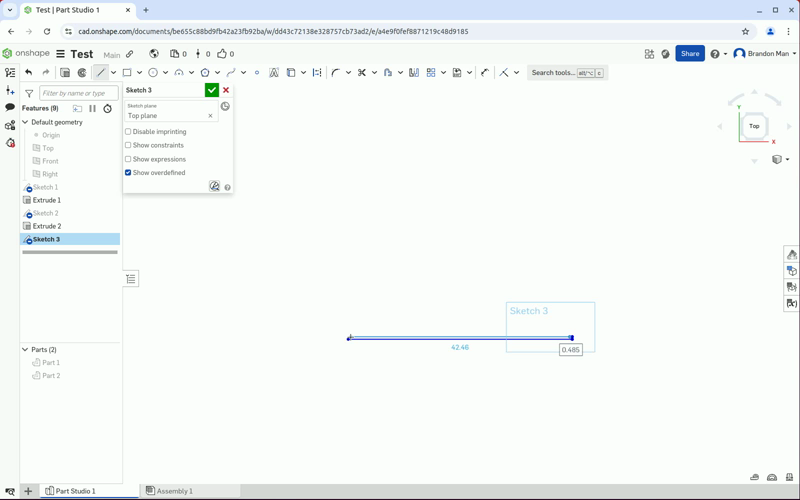
scroll(6)
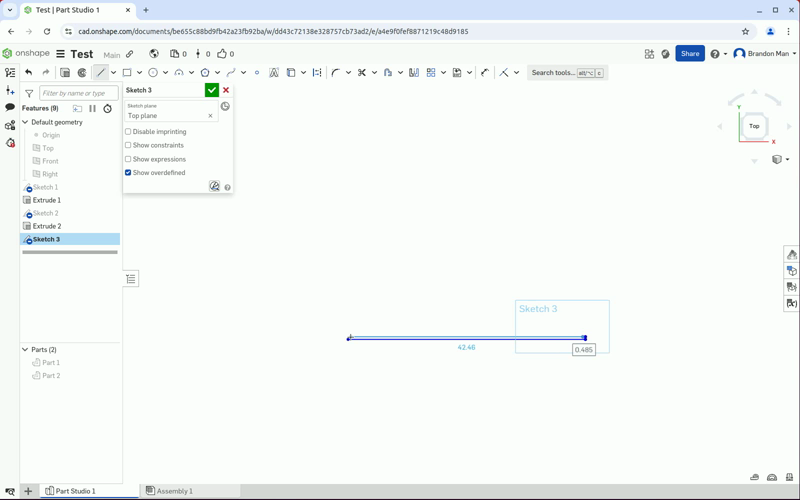
scroll(6)
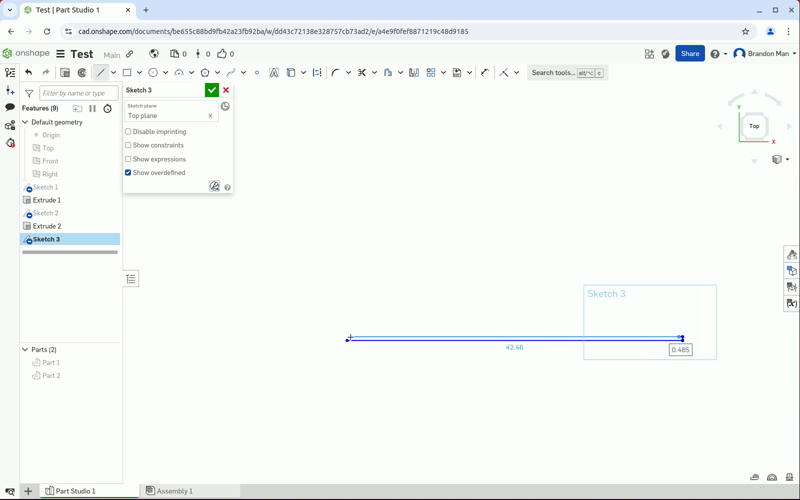
scroll(6)
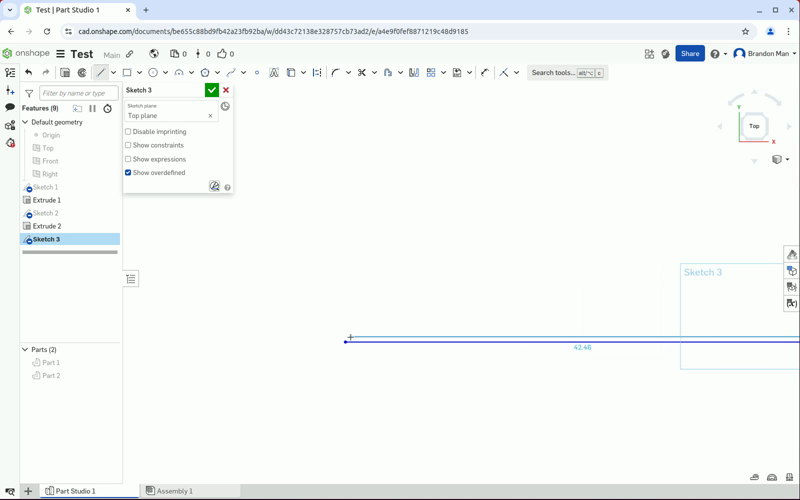
scroll(6)
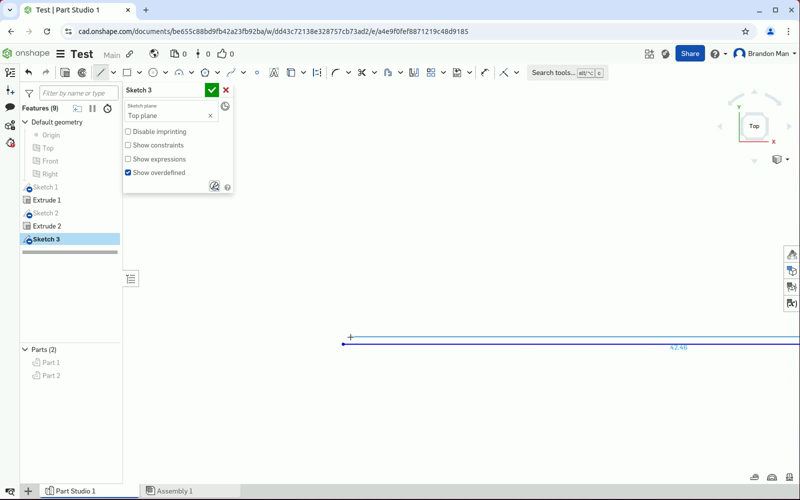
scroll(6)
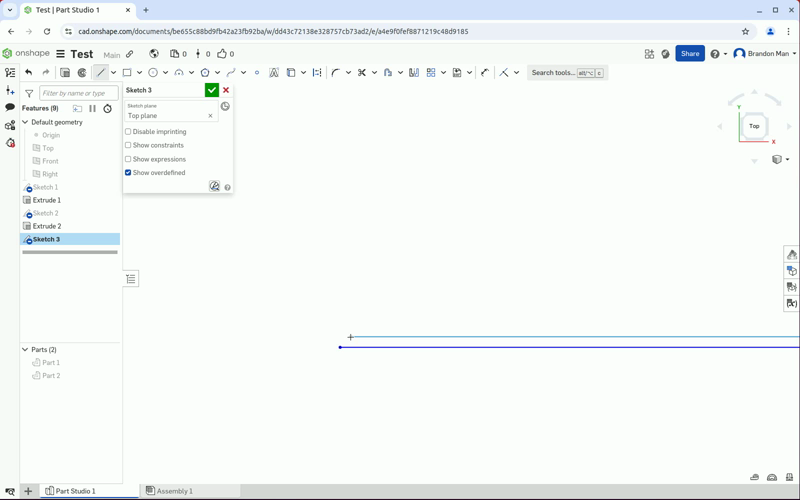
scroll(6)
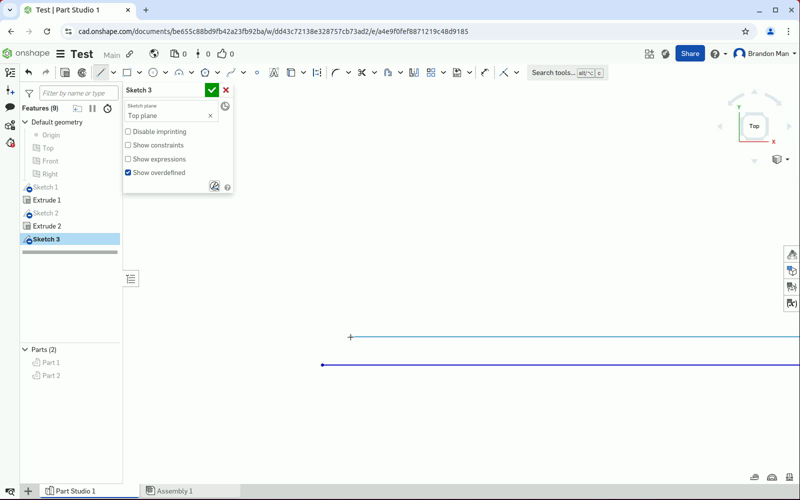
click(350, 336)
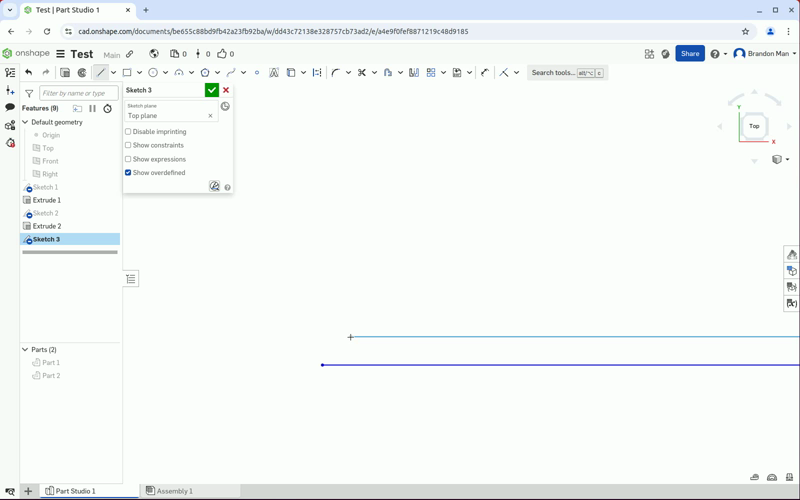
scroll(-6)
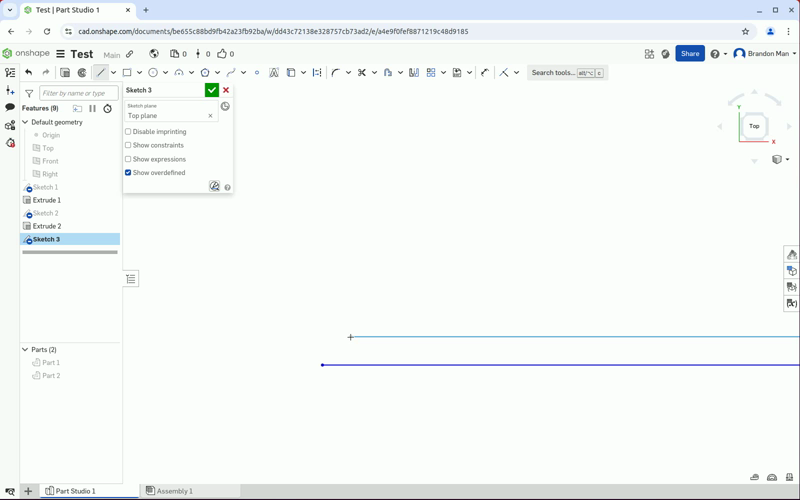
scroll(-6)
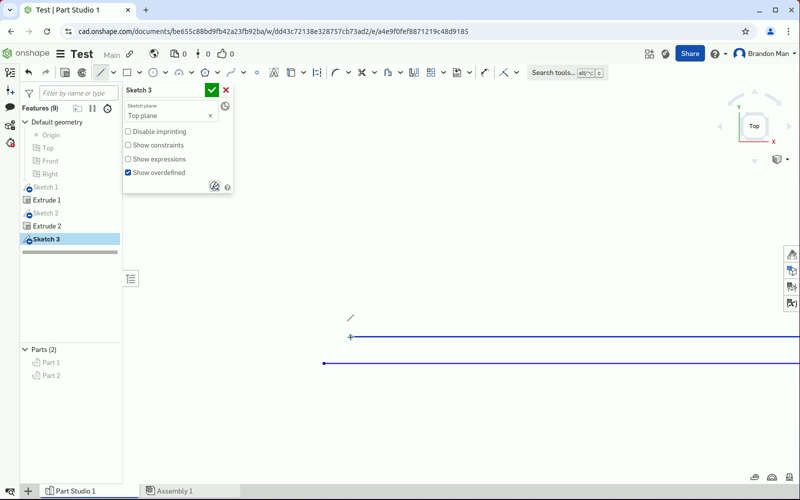
scroll(-6)
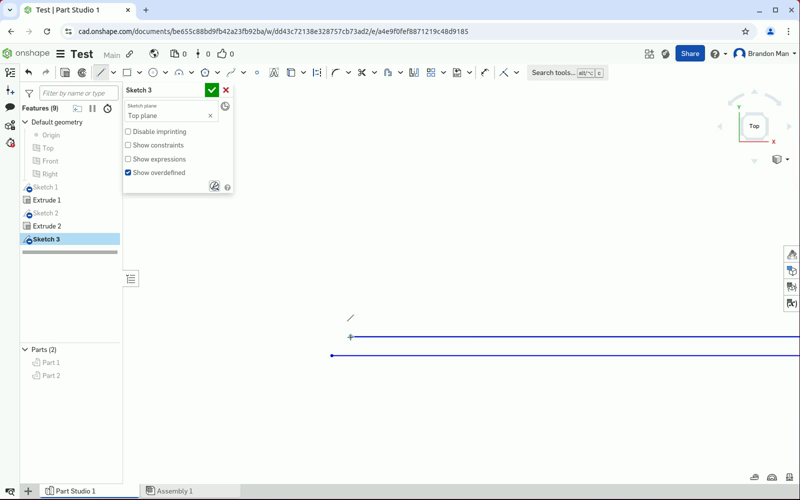
scroll(-6)
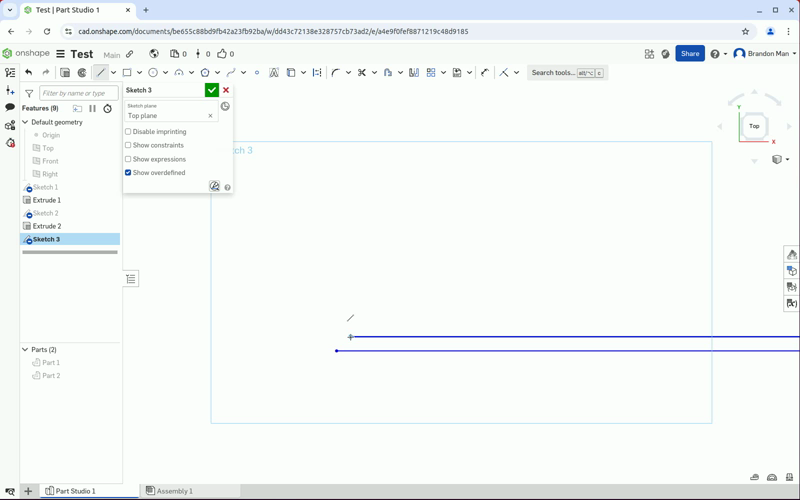
scroll(-6)
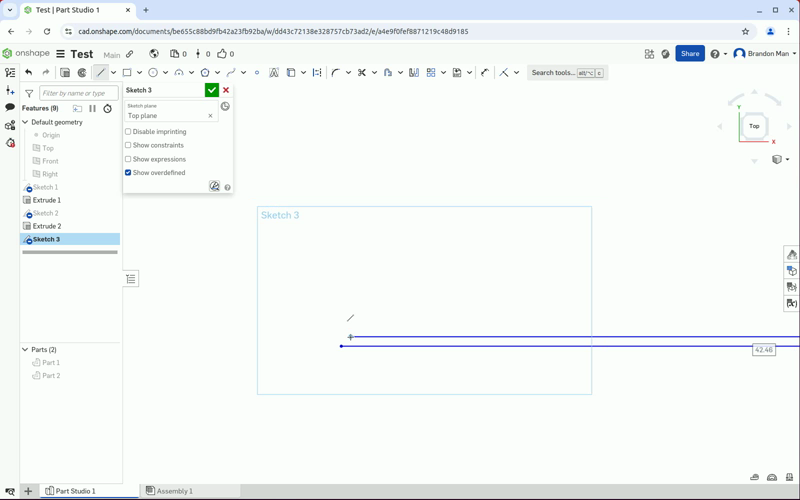
scroll(-6)
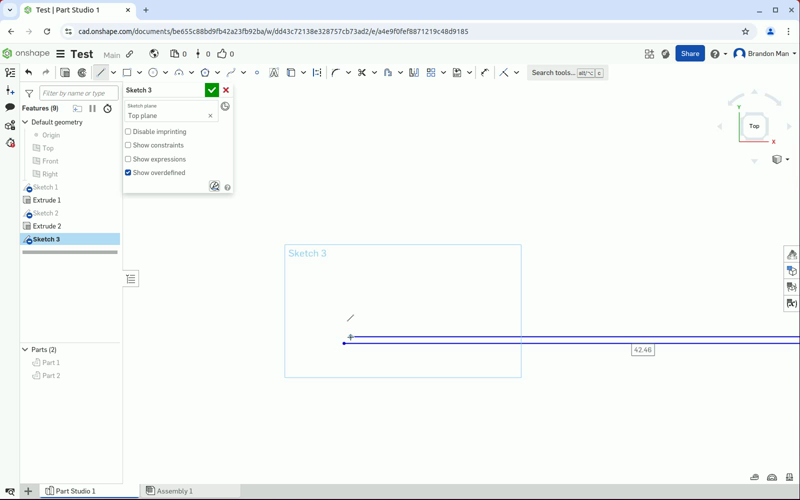
scroll(-6)
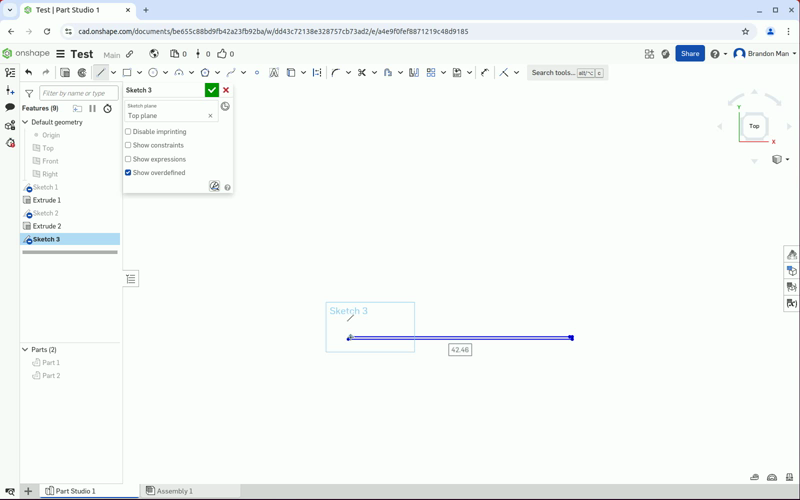
key_up(shift)
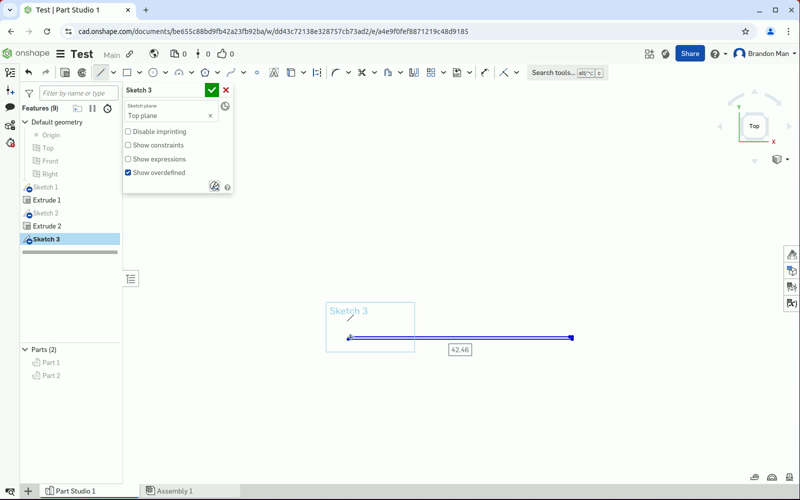
key_down(shift)
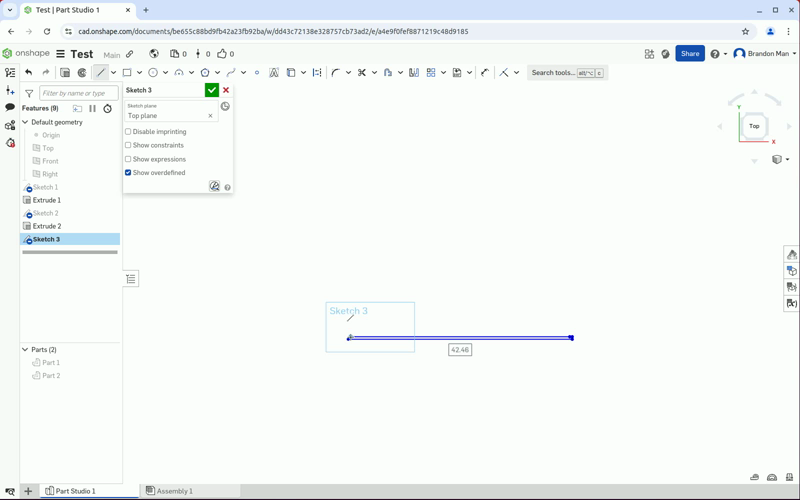
mouse_move(380, 336)
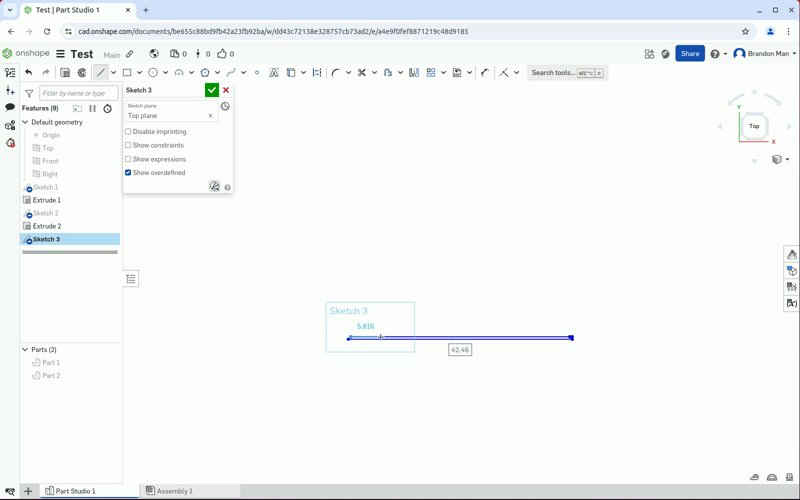
mouse_move(348, 336)
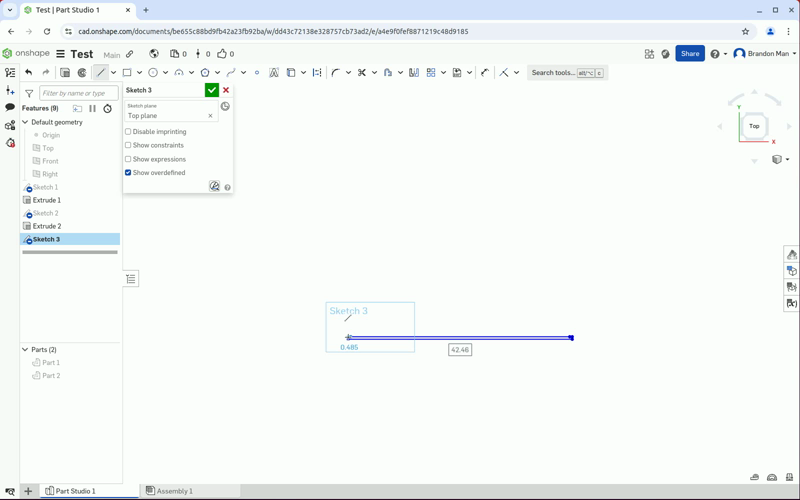
scroll(6)
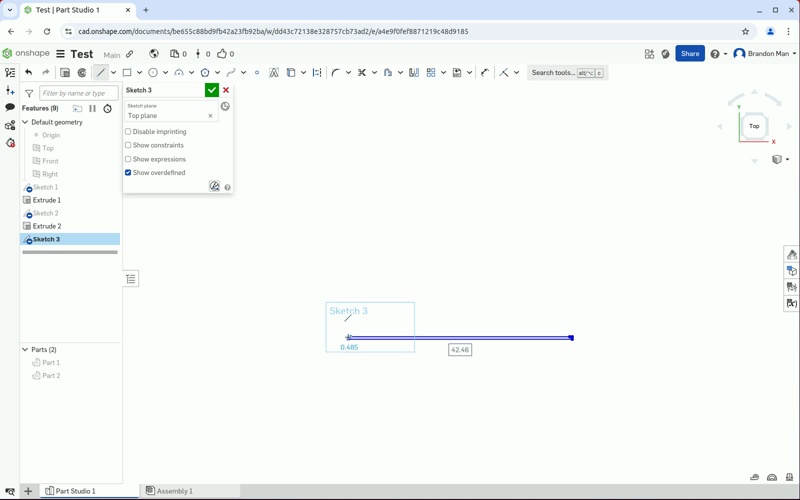
scroll(6)
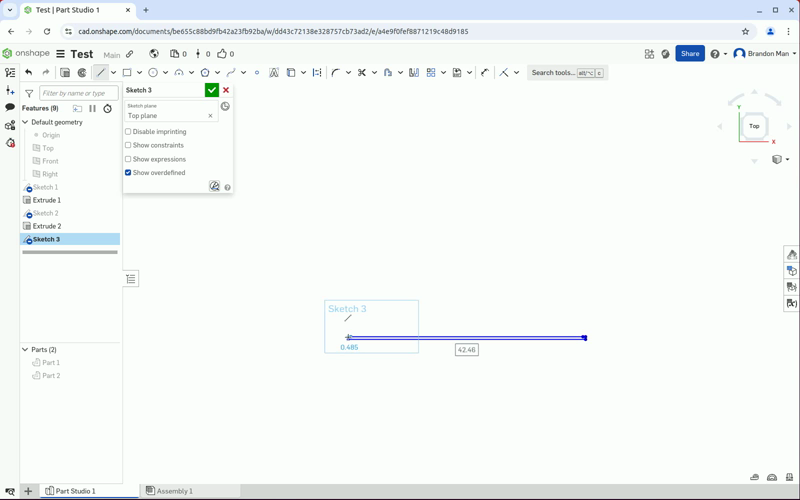
scroll(6)
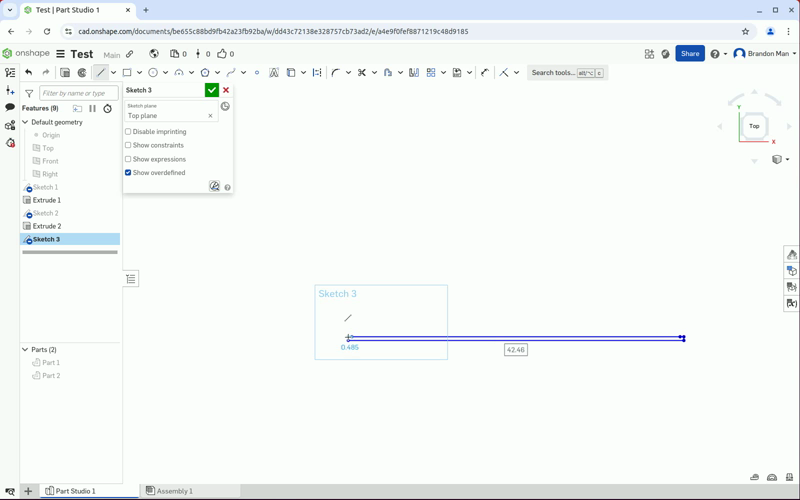
scroll(6)
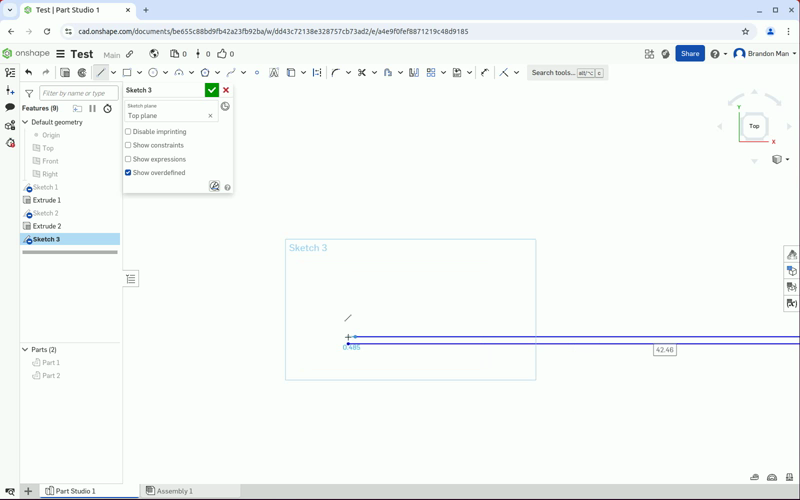
scroll(6)
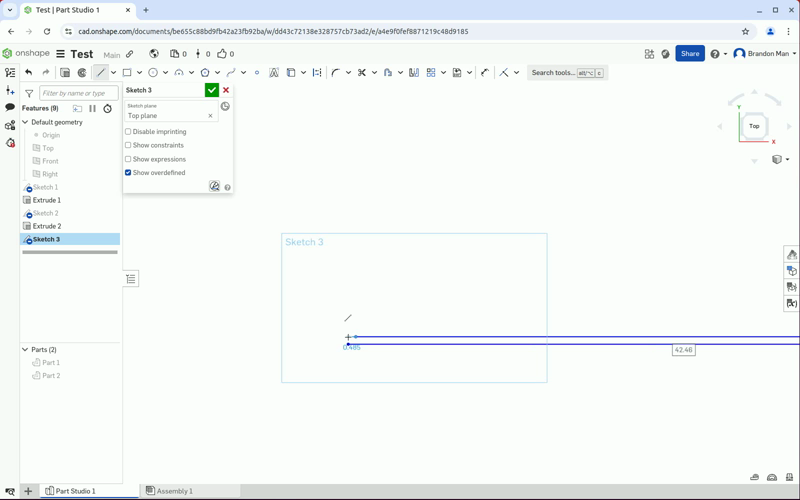
scroll(6)
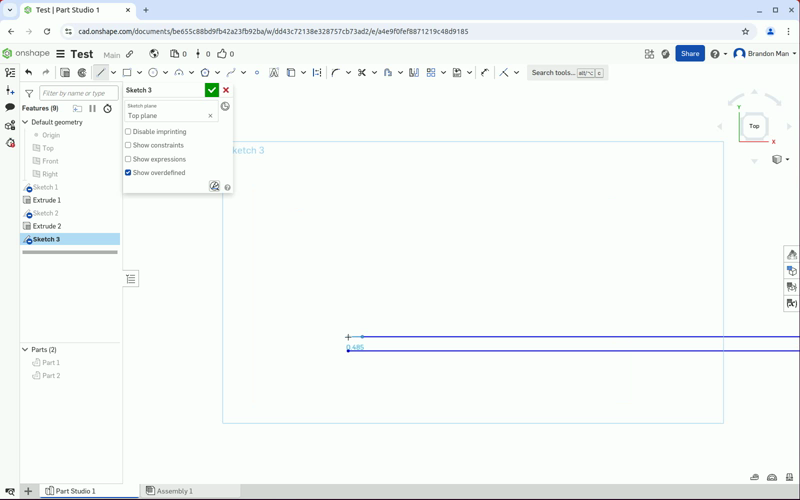
scroll(6)
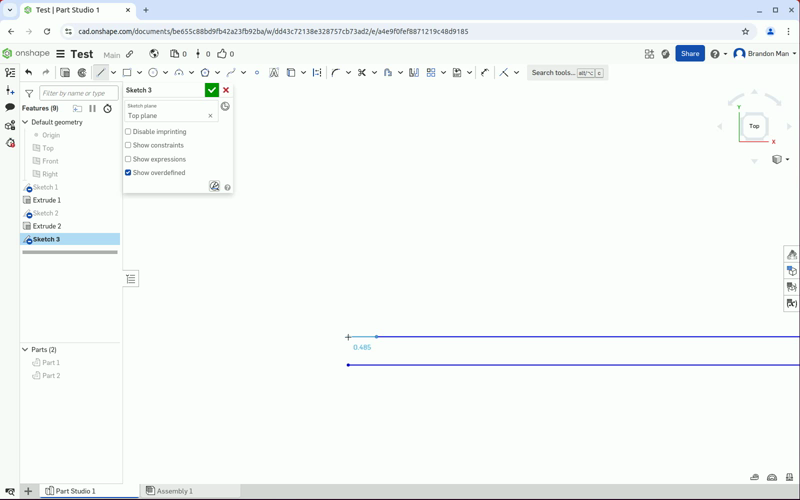
click(348, 336)
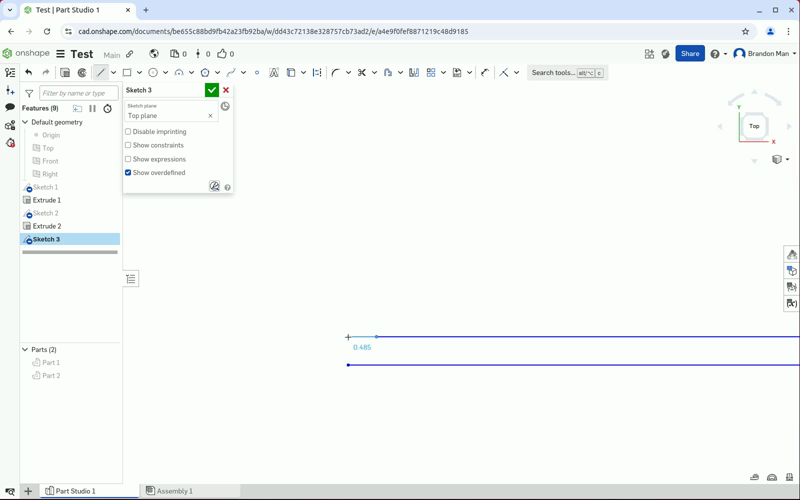
scroll(-6)
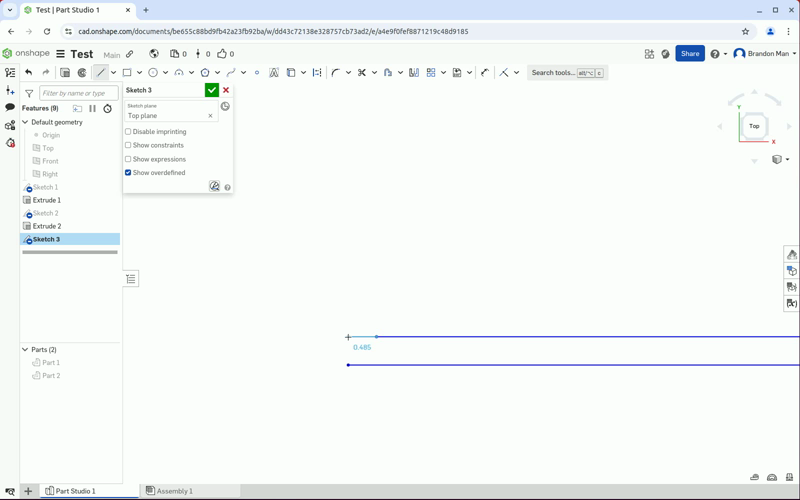
scroll(-6)
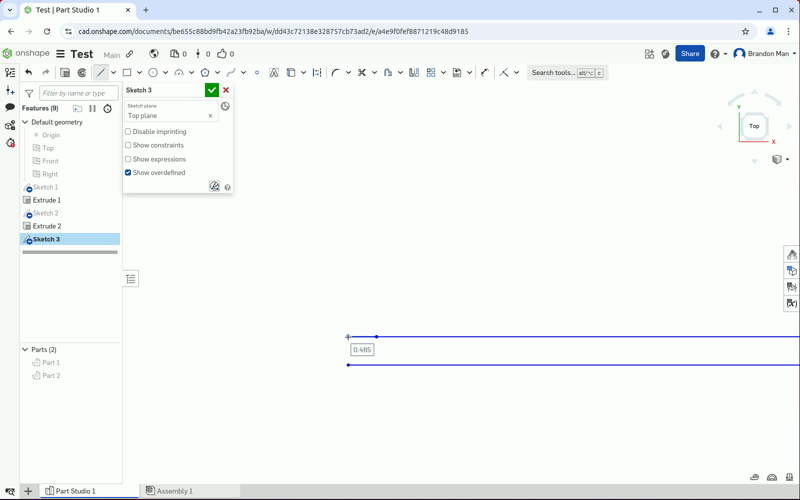
scroll(-6)
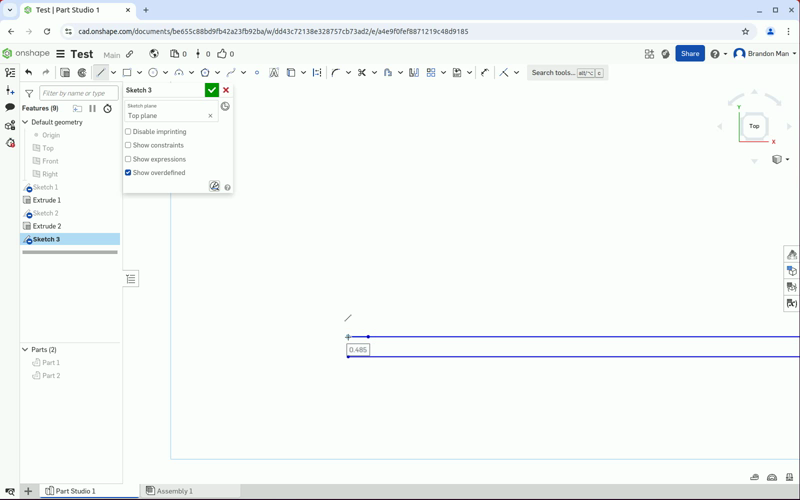
scroll(-6)
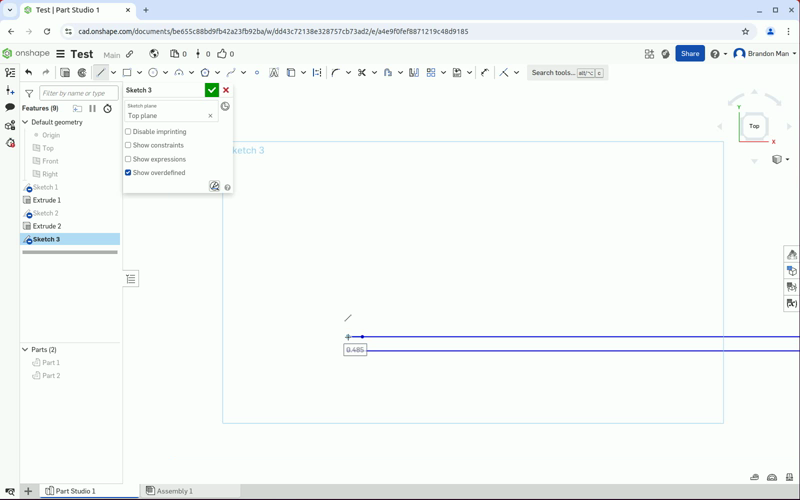
scroll(-6)
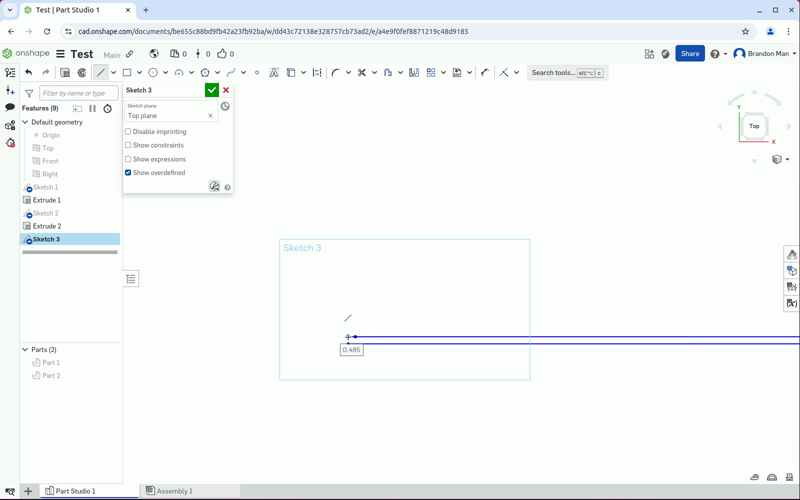
scroll(-6)
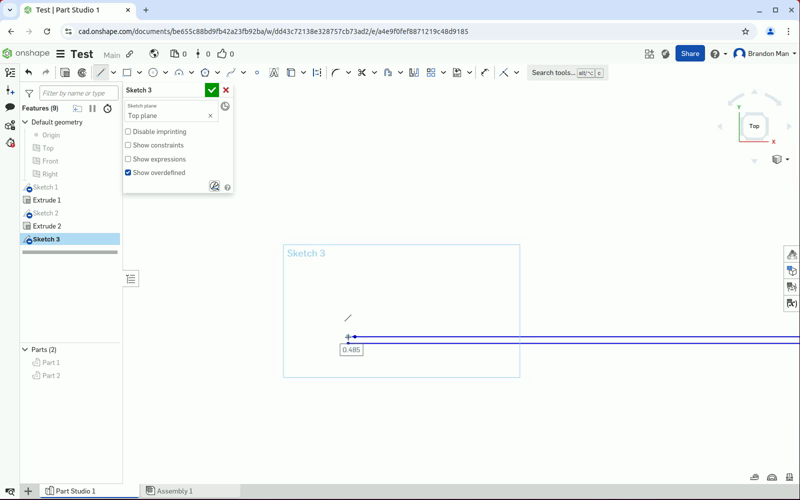
scroll(-6)
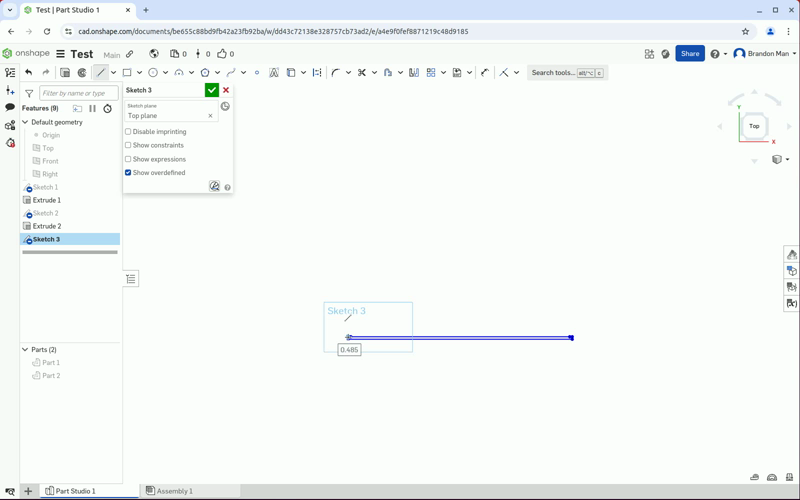
key_up(shift)
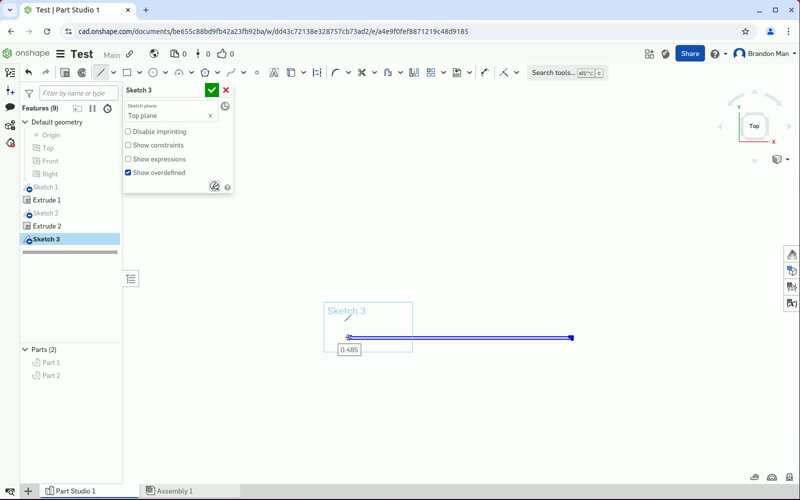
mouse_move(378, 336)
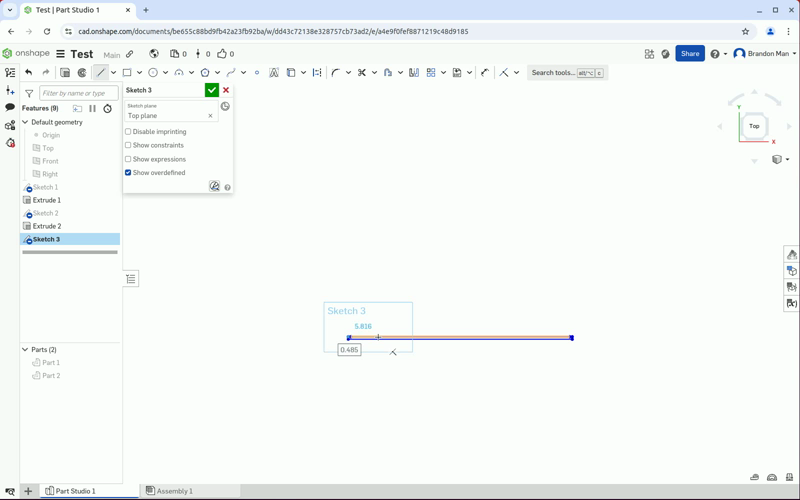
key_down(shift)
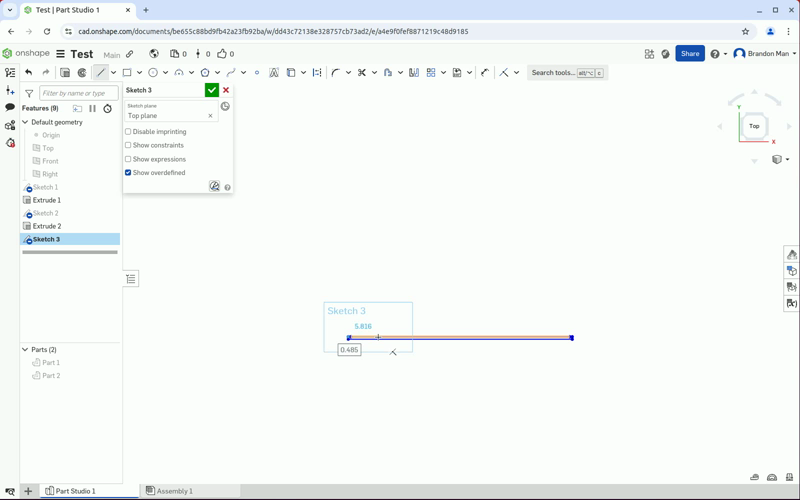
mouse_move(348, 339)
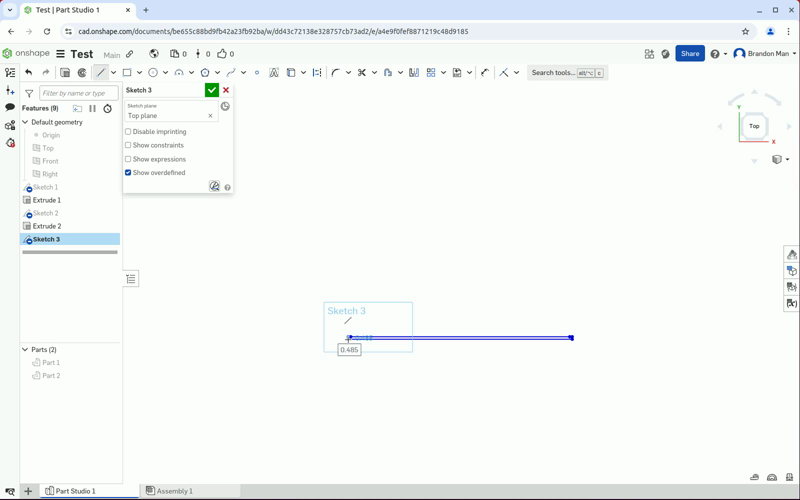
scroll(6)
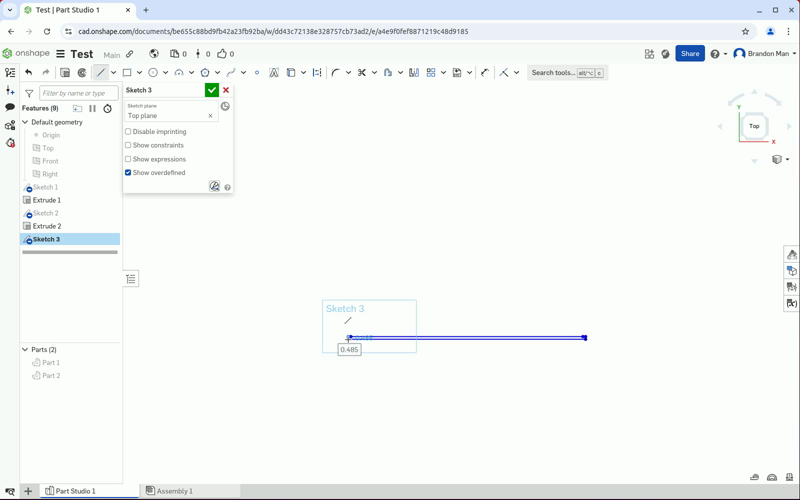
scroll(6)
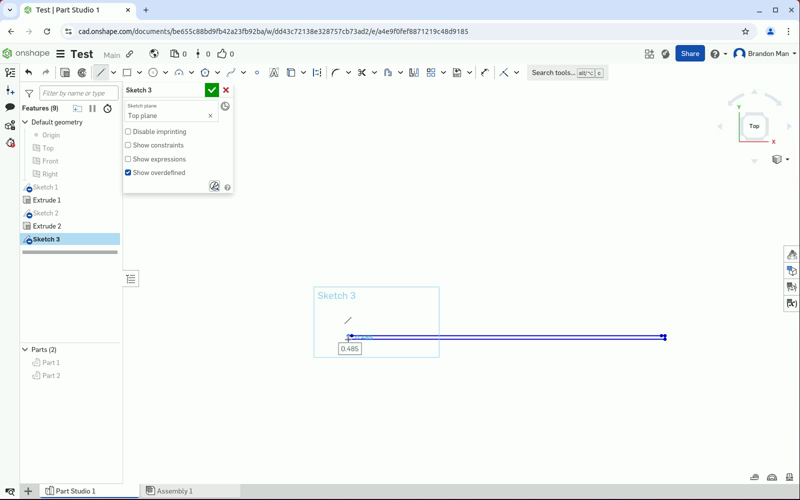
scroll(6)
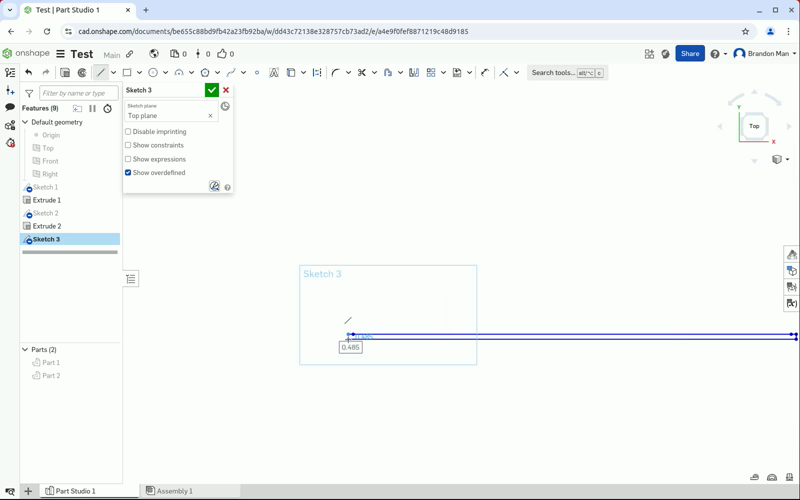
scroll(6)
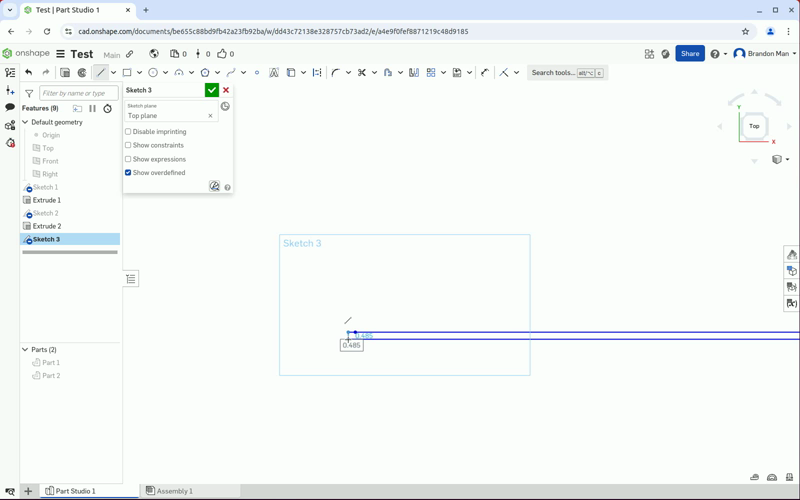
scroll(6)
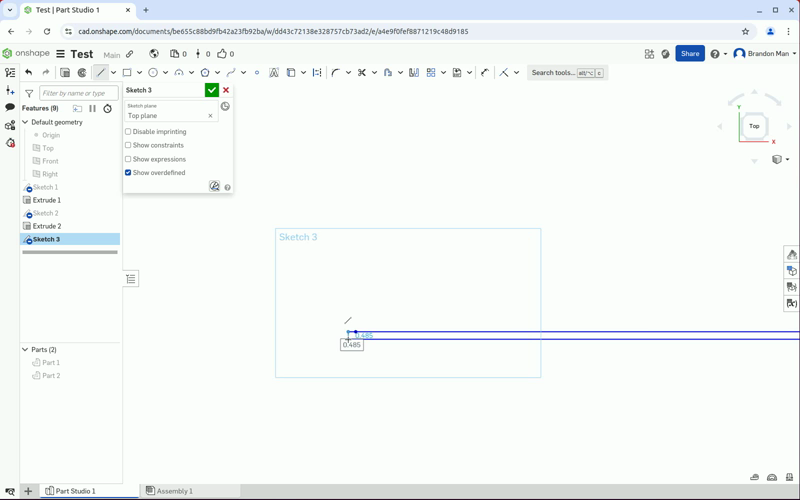
scroll(6)
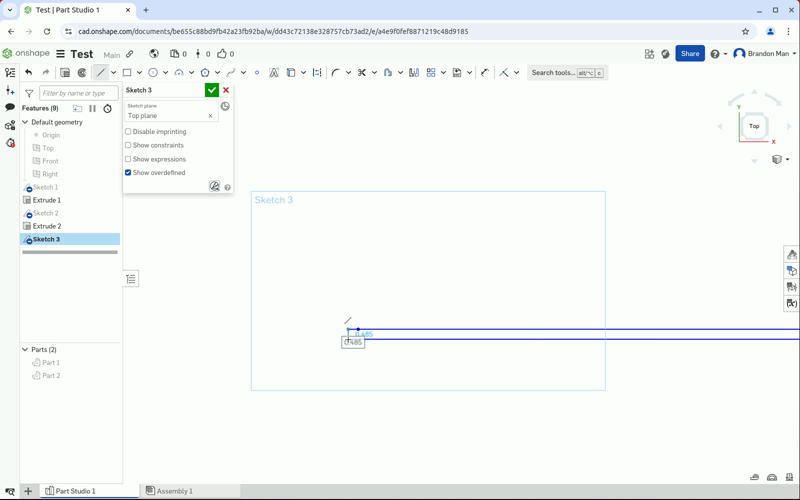
scroll(6)
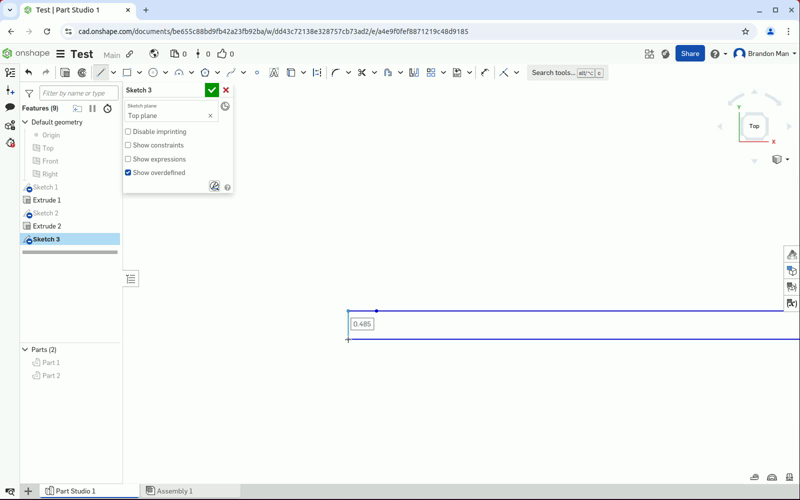
key_up(shift)
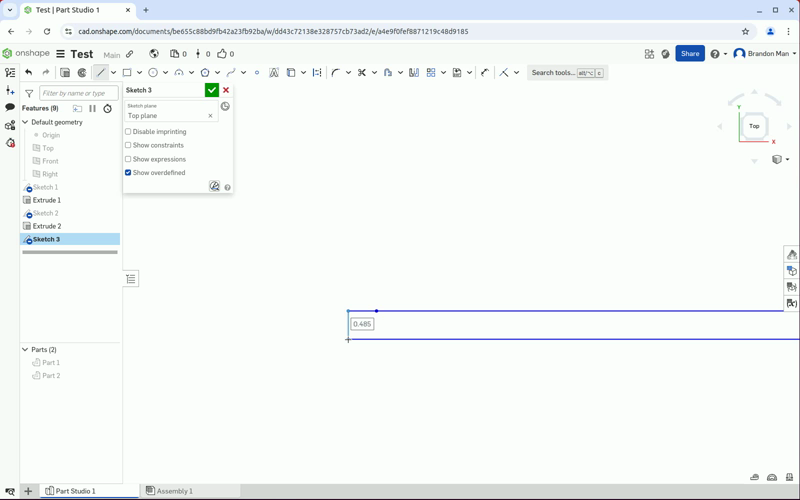
click(348, 339)
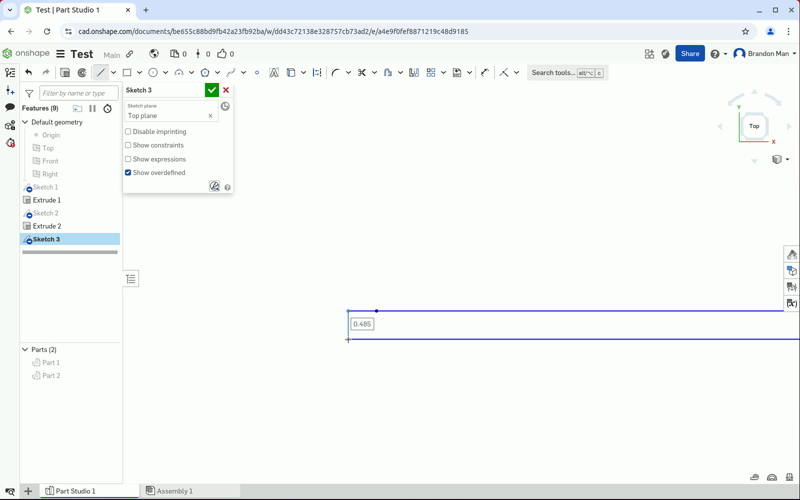
scroll(-6)
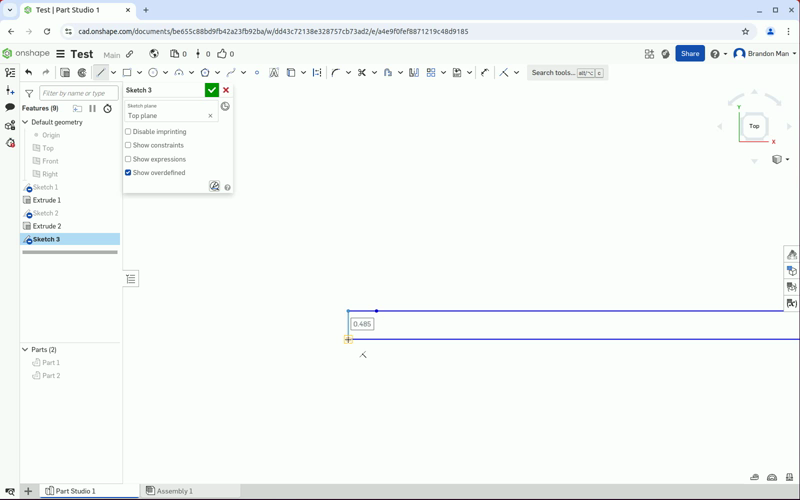
scroll(-6)
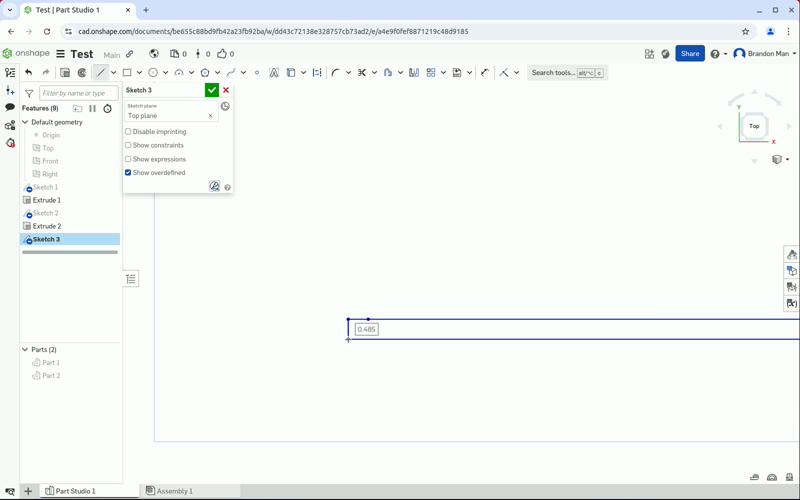
scroll(-6)
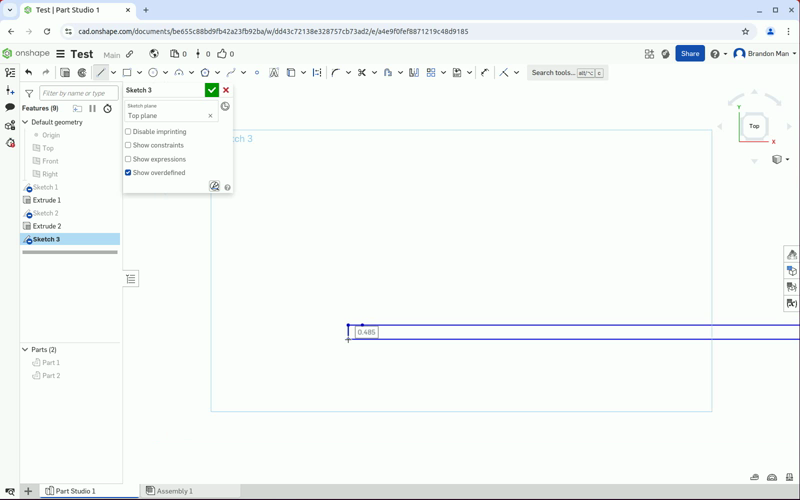
scroll(-6)
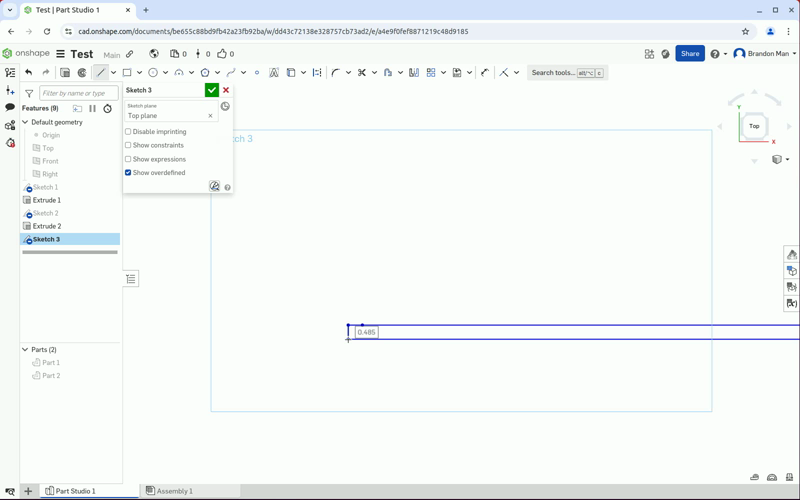
scroll(-6)
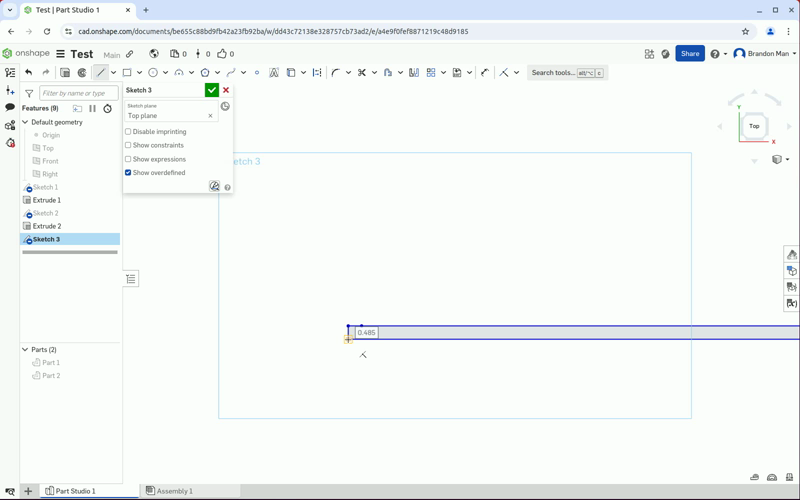
scroll(-6)
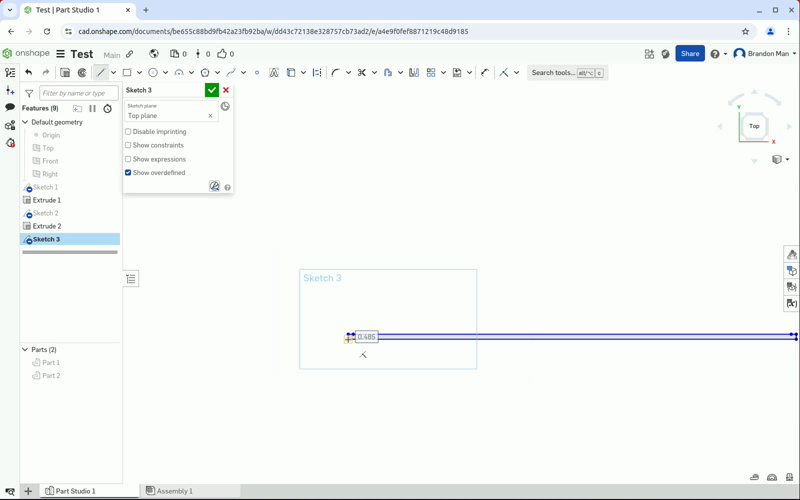
scroll(-6)
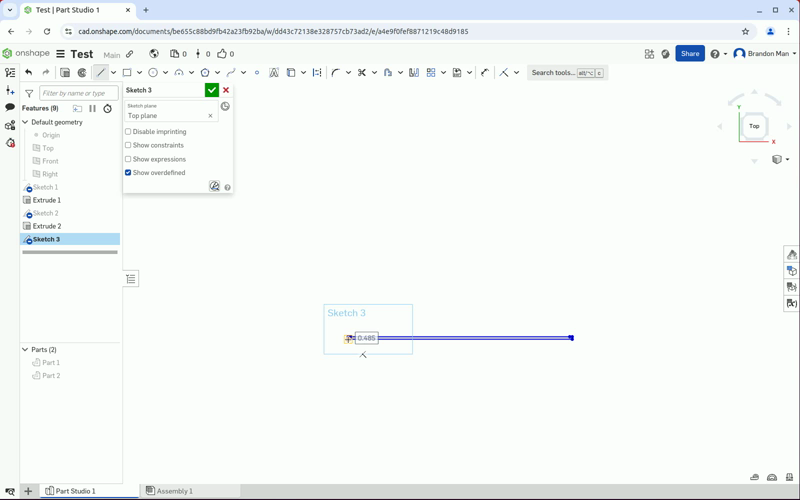
key(esc)
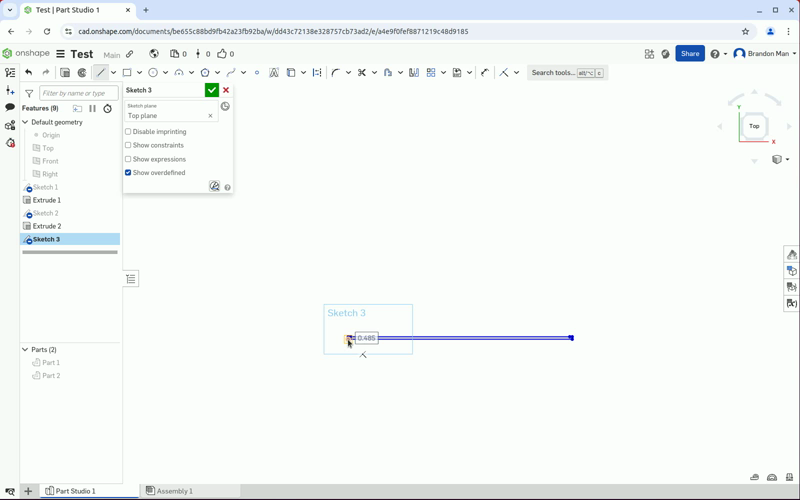
mouse_move(530, 338)
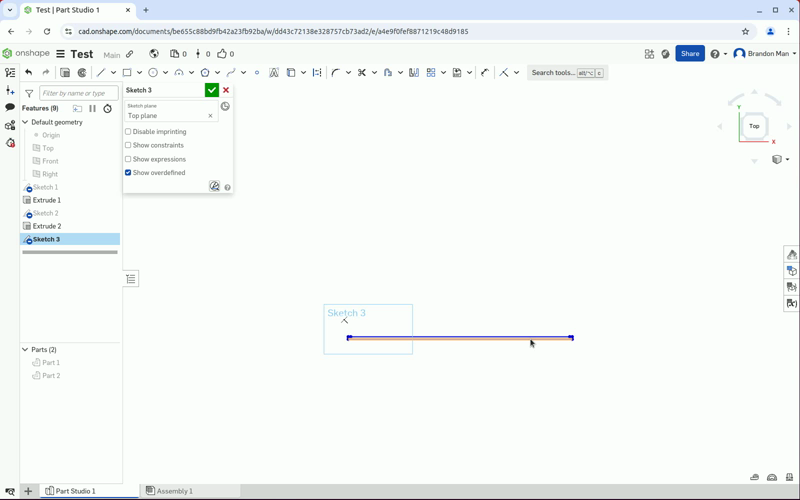
scroll(6)
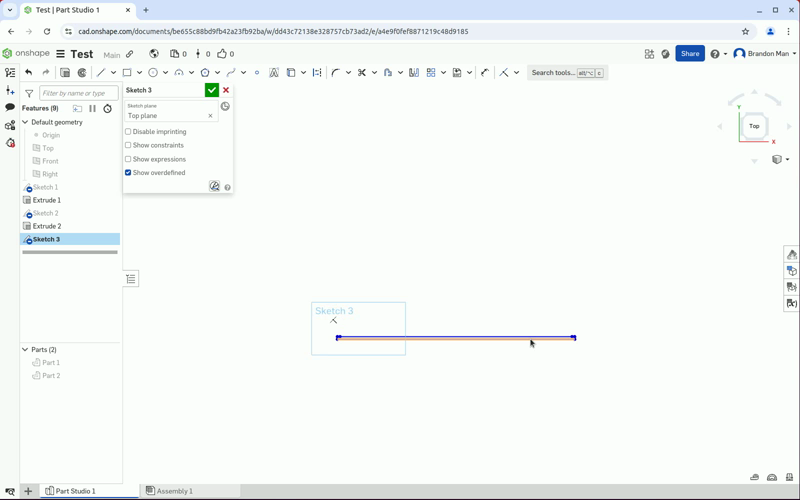
scroll(6)
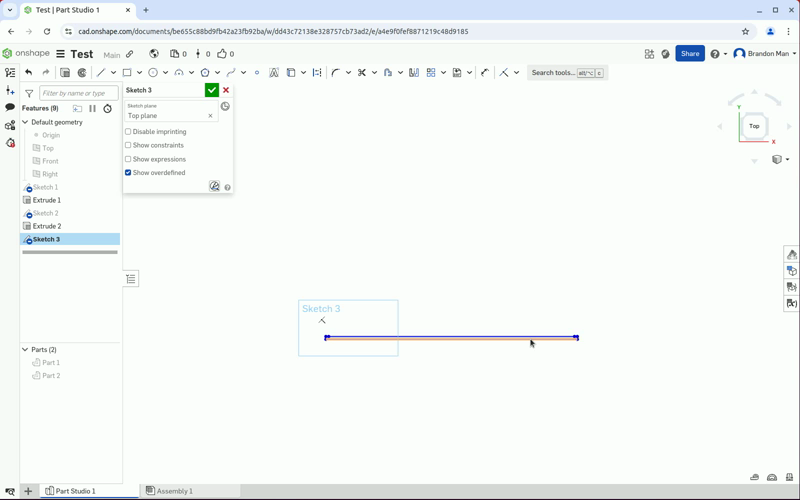
scroll(6)
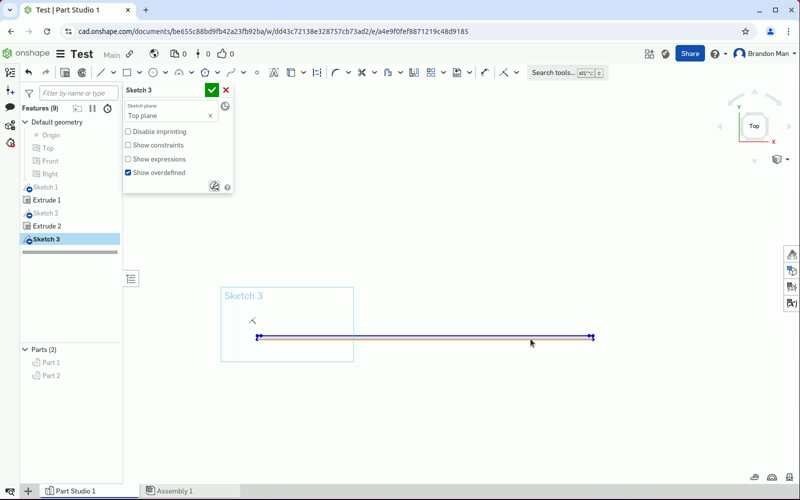
scroll(6)
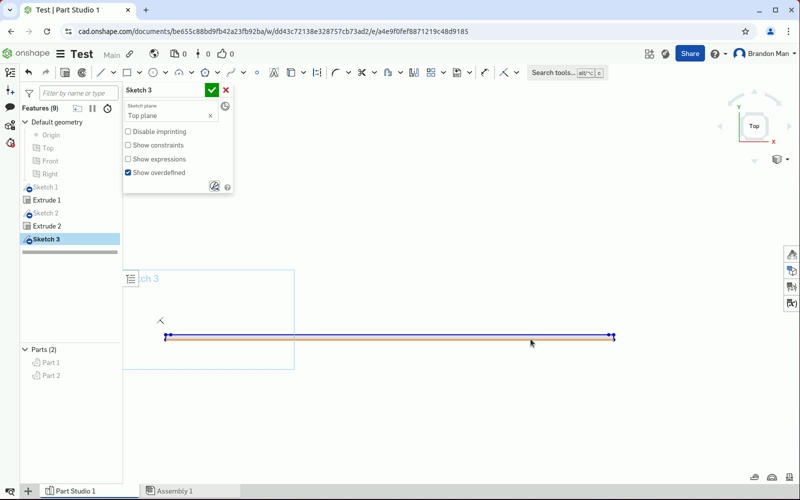
scroll(6)
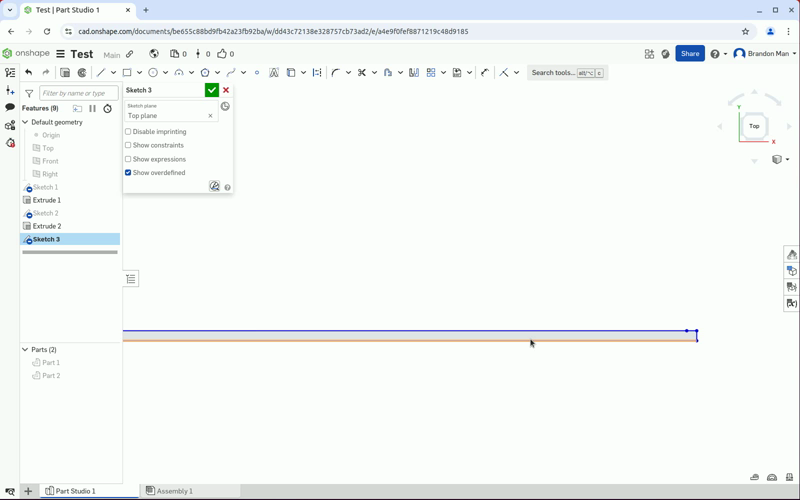
scroll(6)
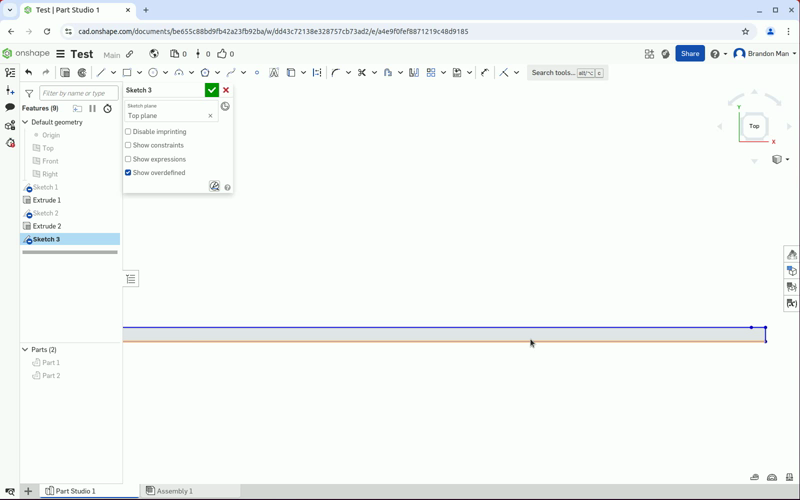
scroll(6)
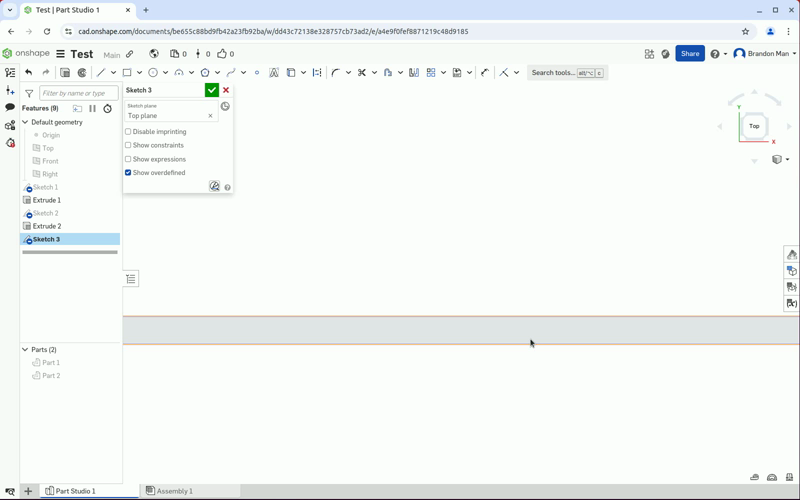
click(530, 338)
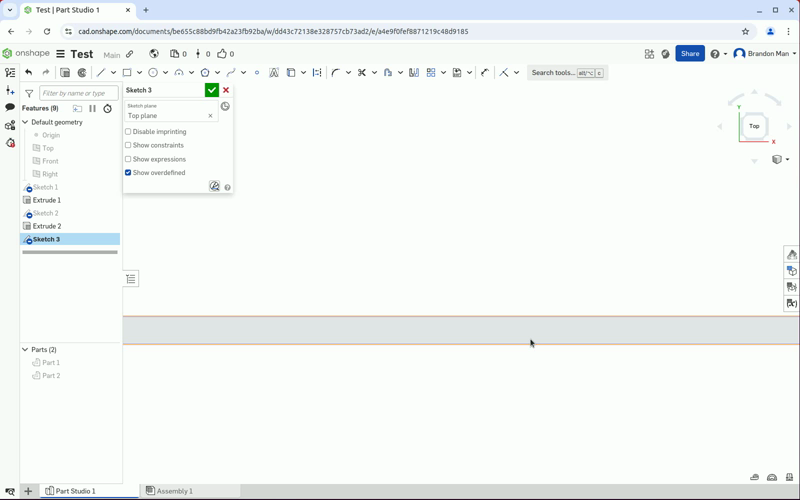
scroll(-6)
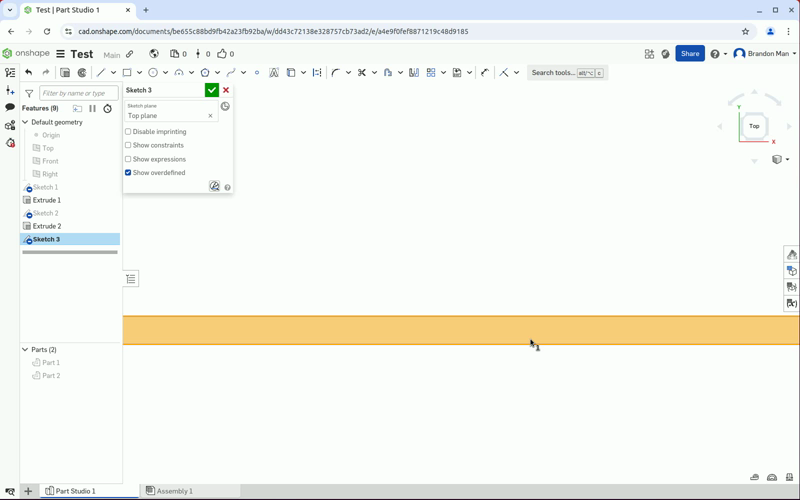
scroll(-6)
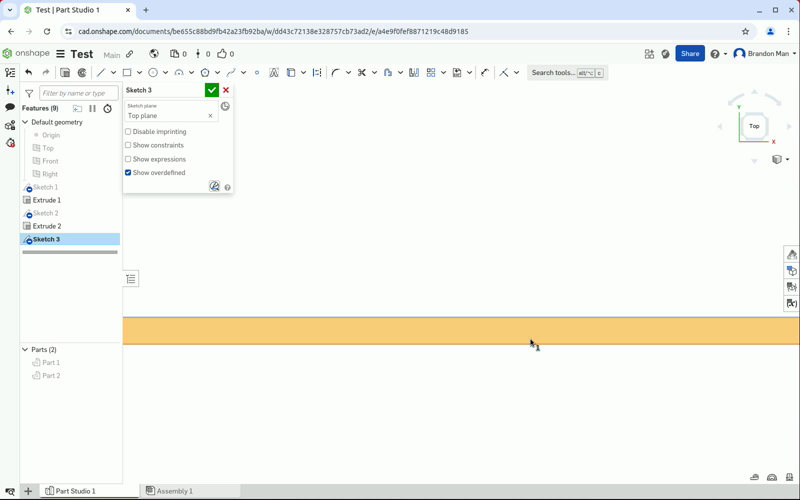
scroll(-6)
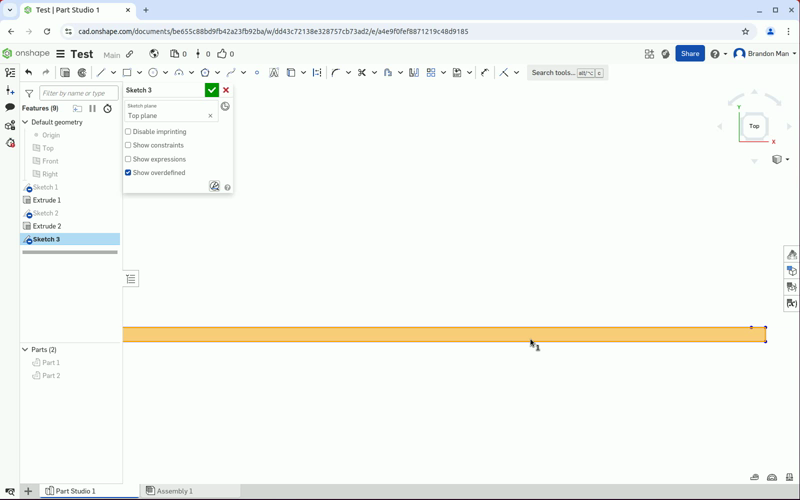
scroll(-6)
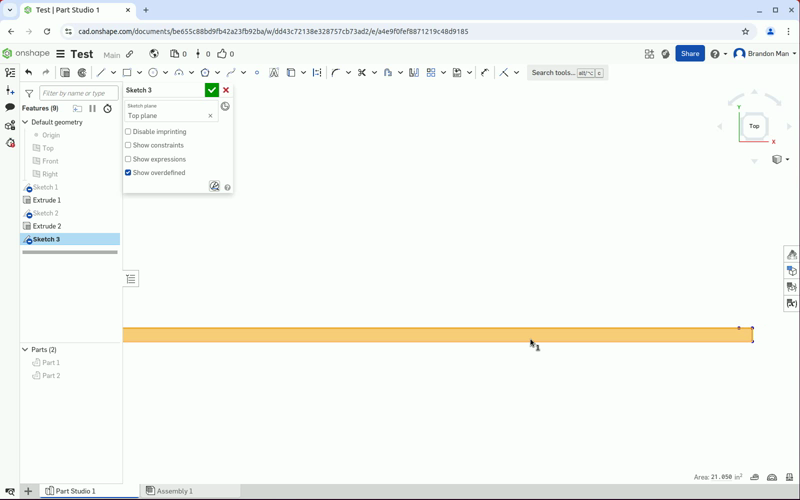
scroll(-6)
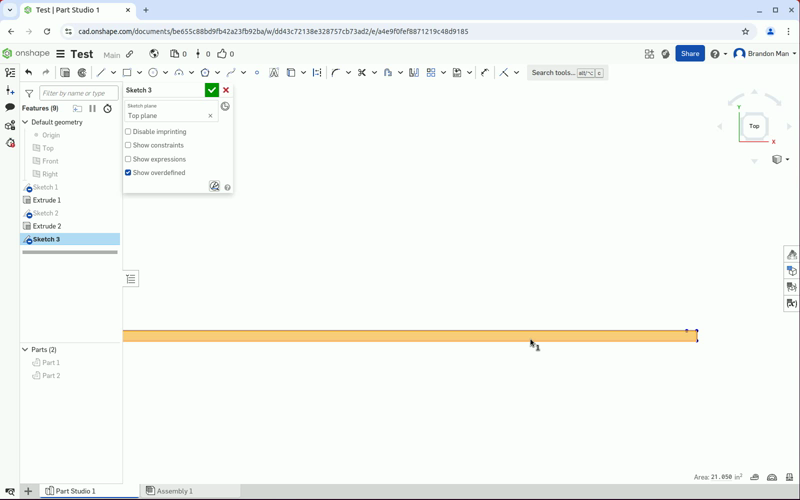
scroll(-6)
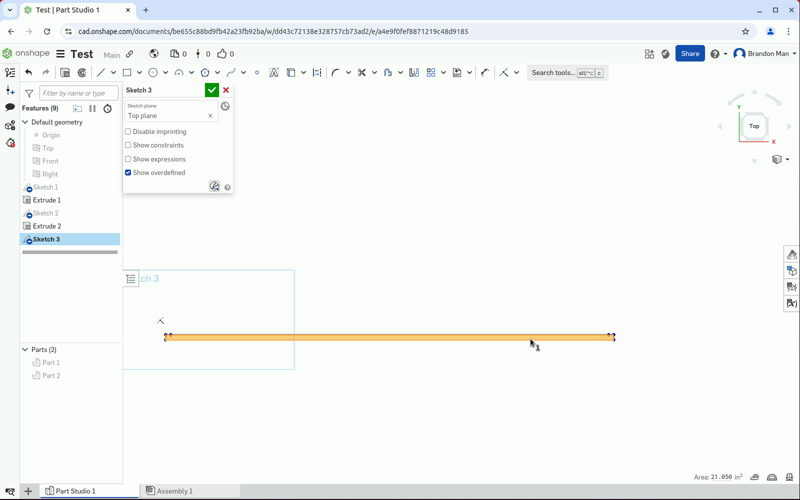
scroll(-6)
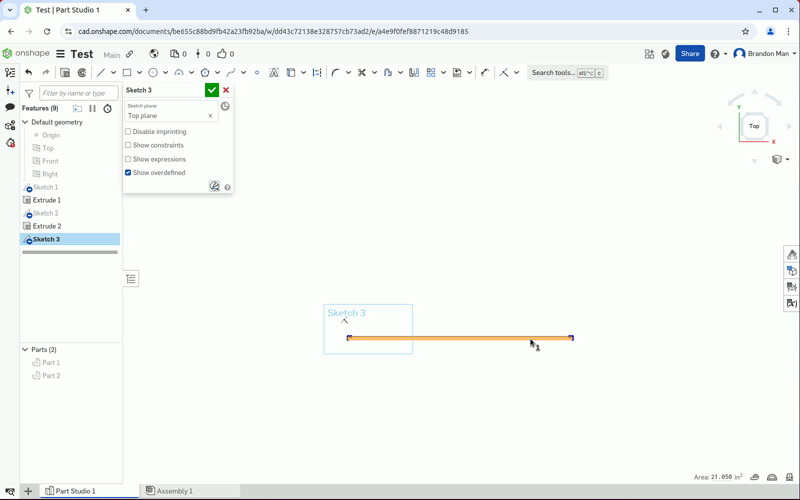
mouse_move(73, 352)
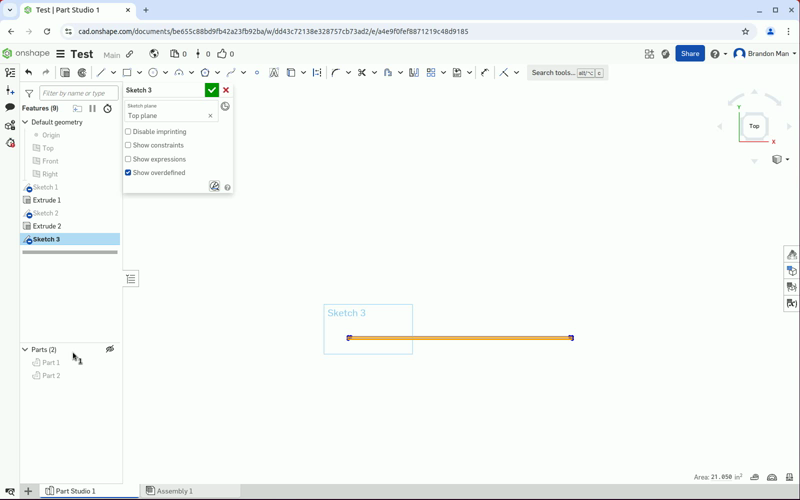
key(shift+y)
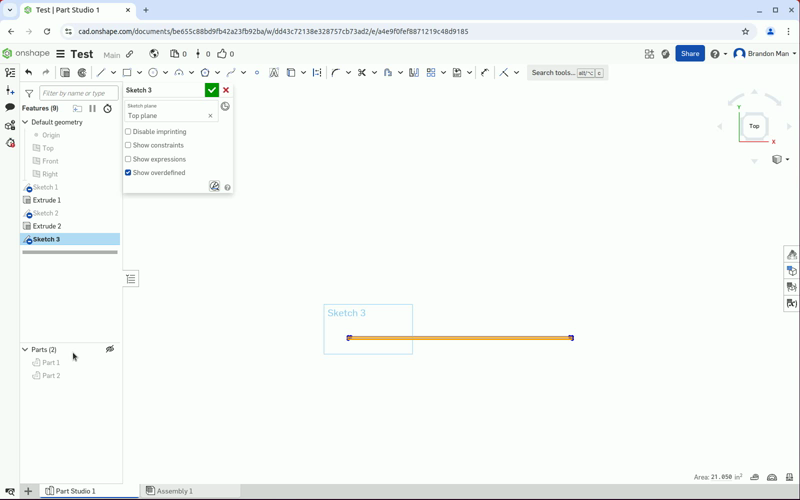
key(shift+e)
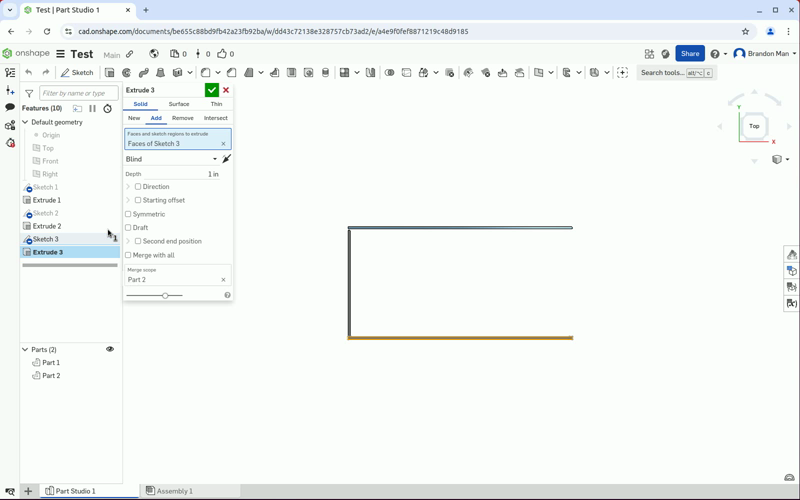
mouse_move(143, 106)
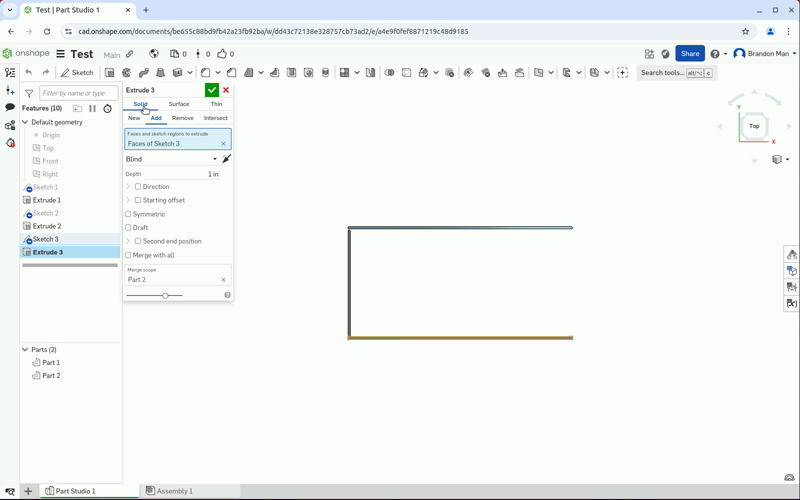
click(143, 106)
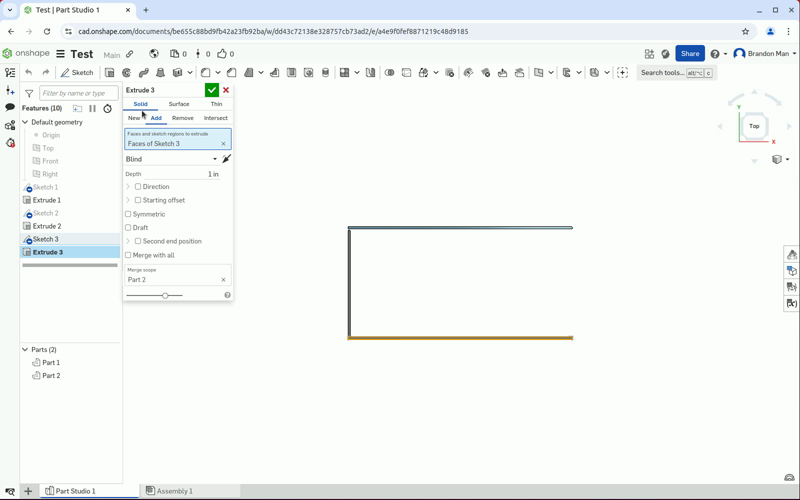
mouse_move(137, 120)
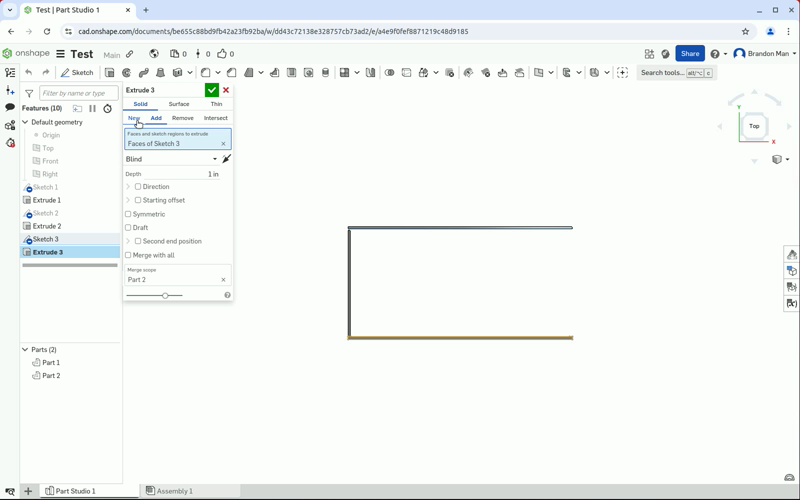
click(137, 120)
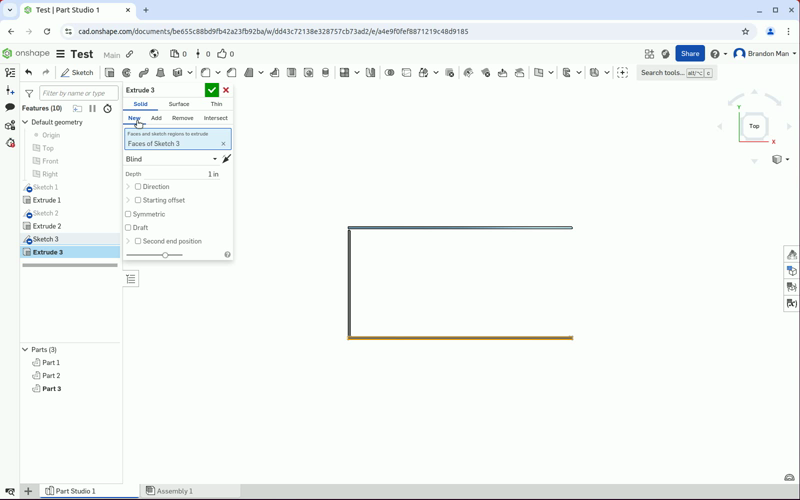
key(tab, 4)
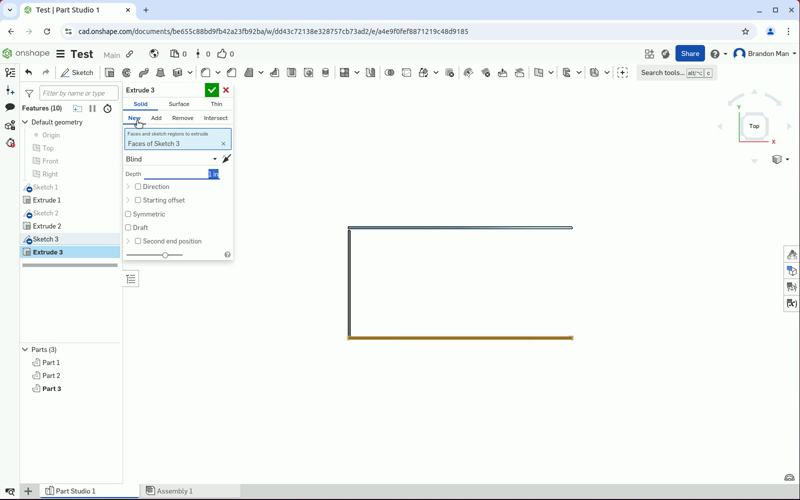
text(2.407)
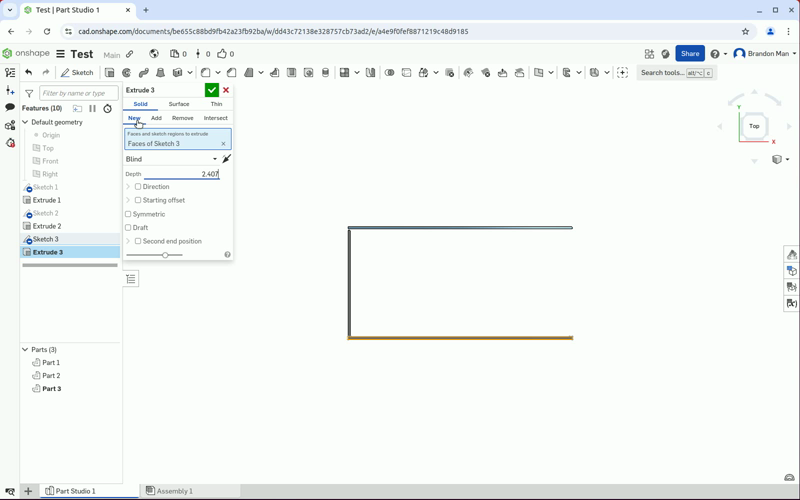
key(enter)
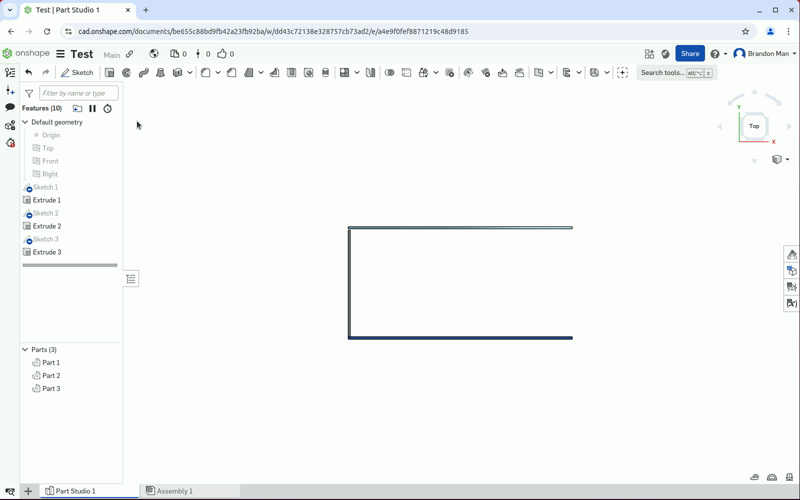
key(shift+h)
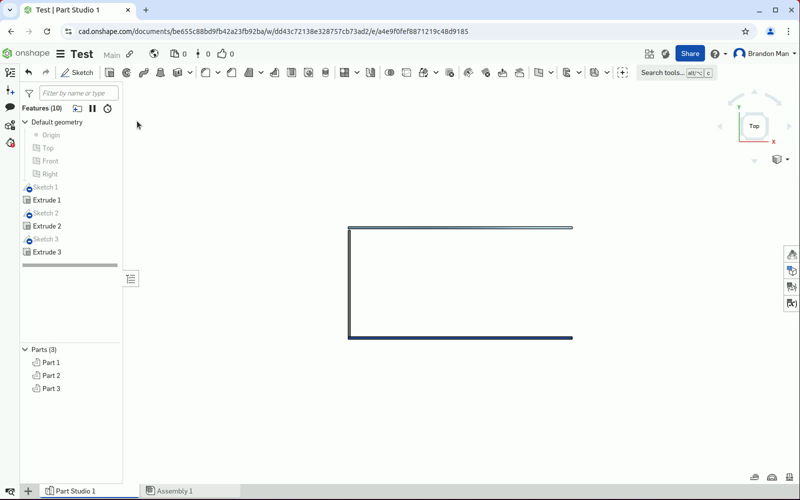
key(shift+h)
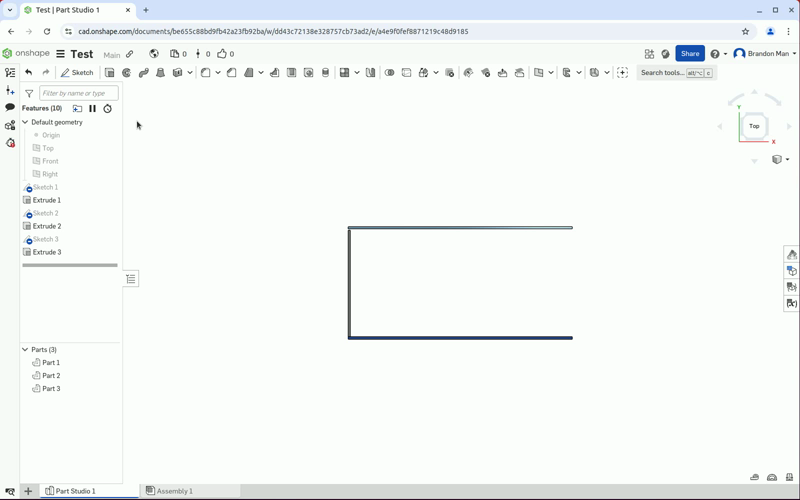
mouse_move(73, 189)
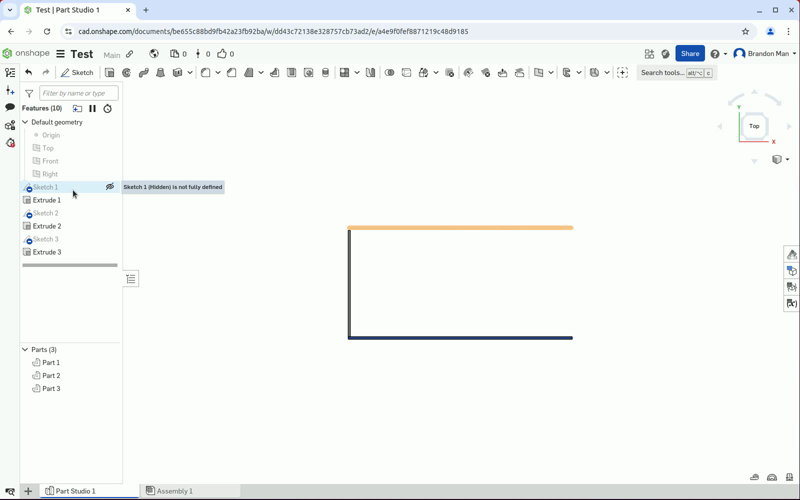
click(73, 189)
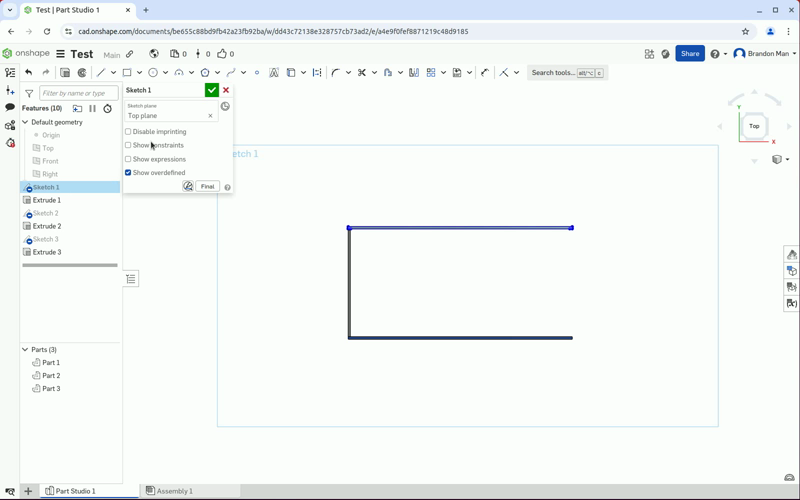
mouse_move(229, 92)
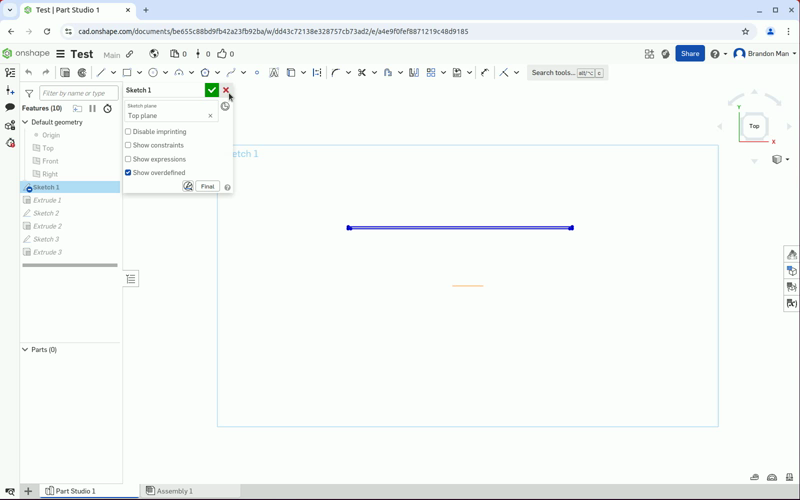
click(229, 92)
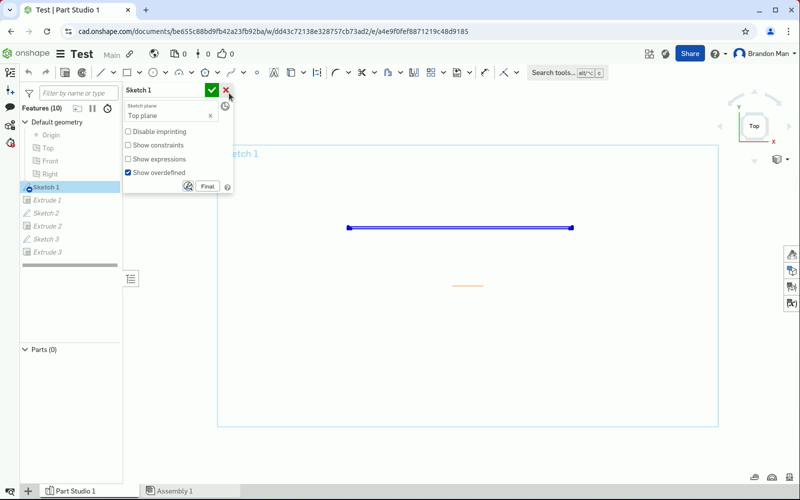
key(shift+s)
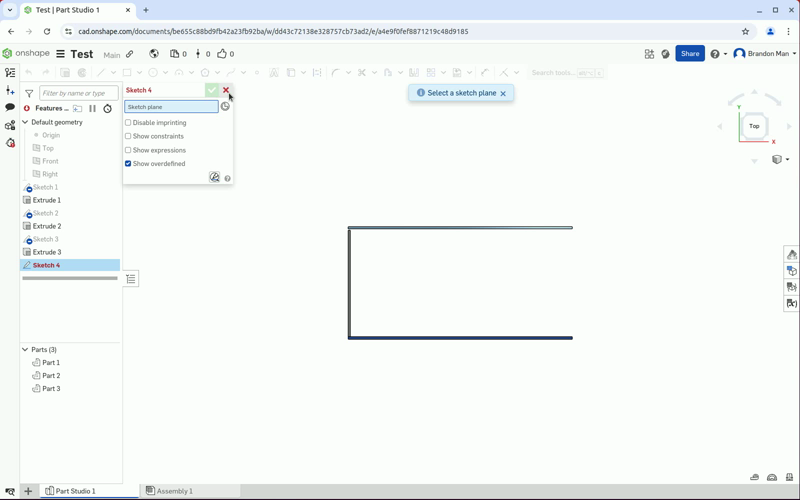
mouse_move(73, 150)
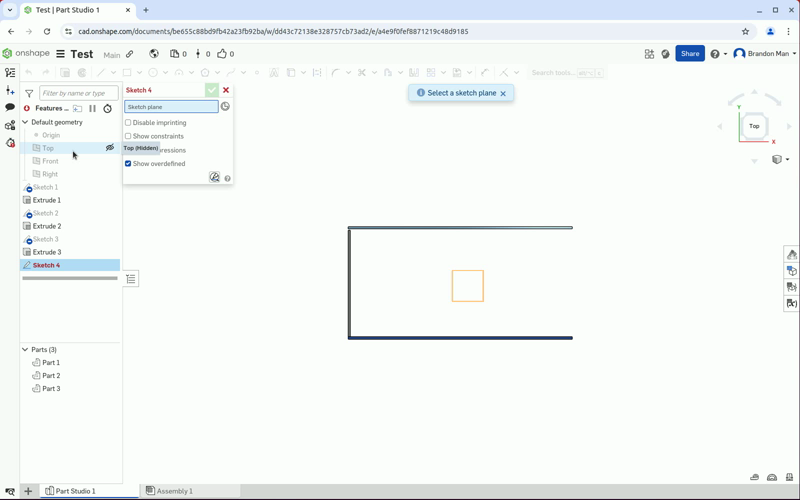
click(73, 150)
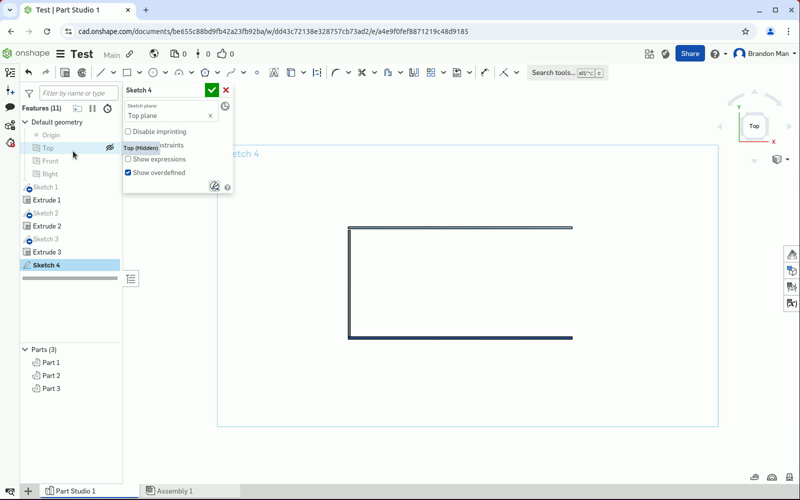
mouse_move(73, 352)
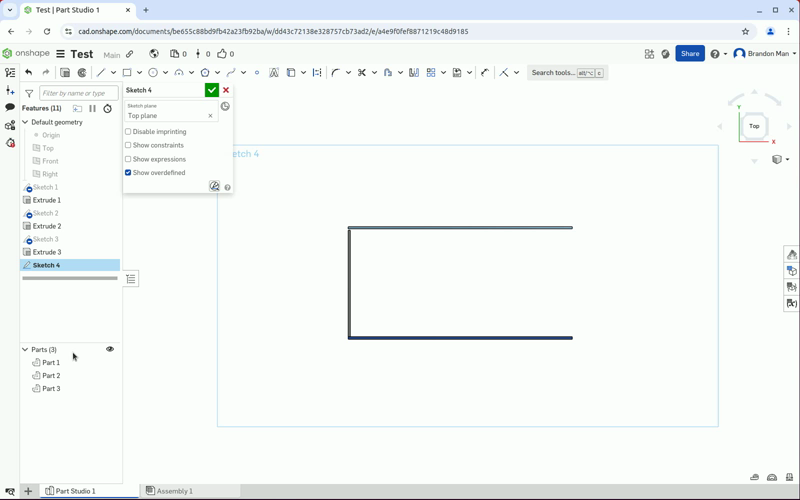
key(y)
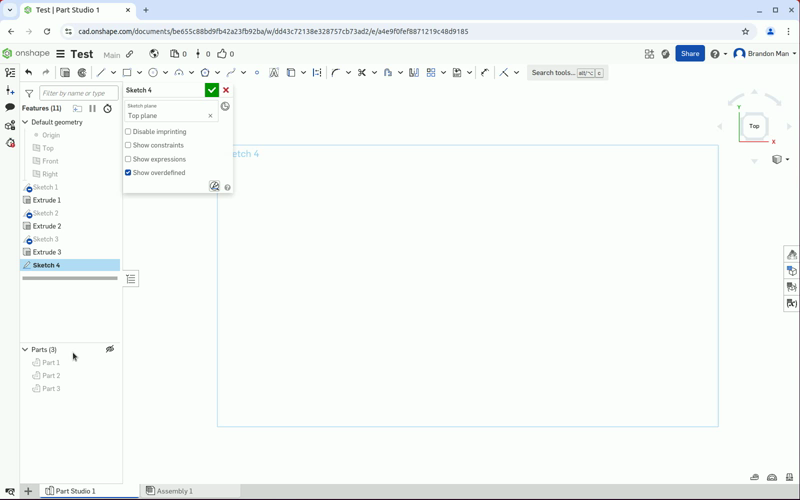
key(l)
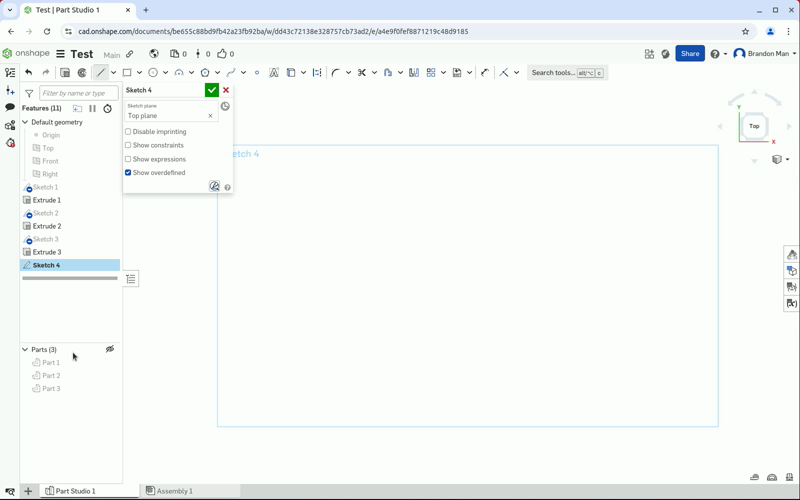
key_down(shift)
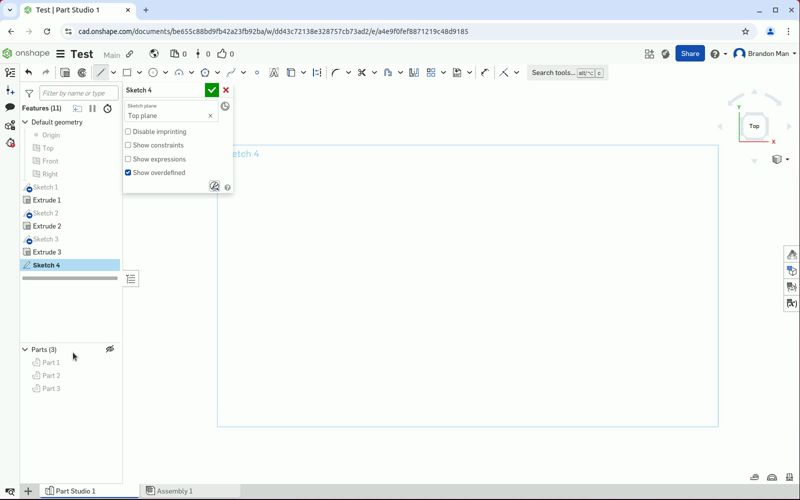
mouse_move(570, 336)
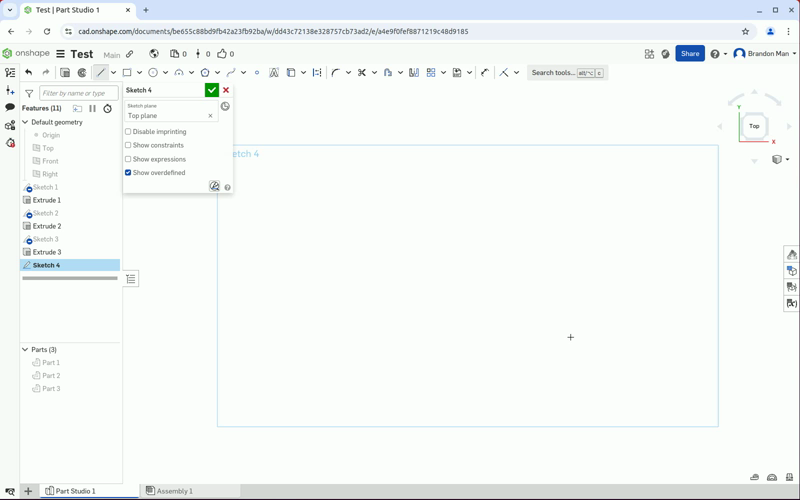
click(570, 336)
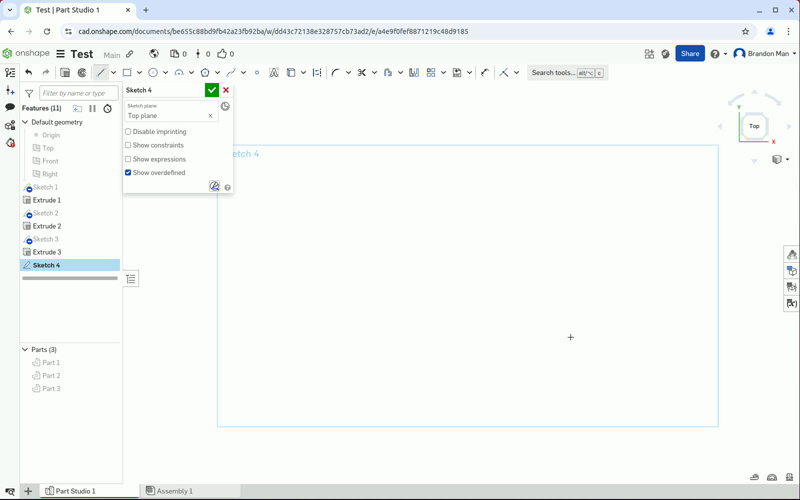
key_up(shift)
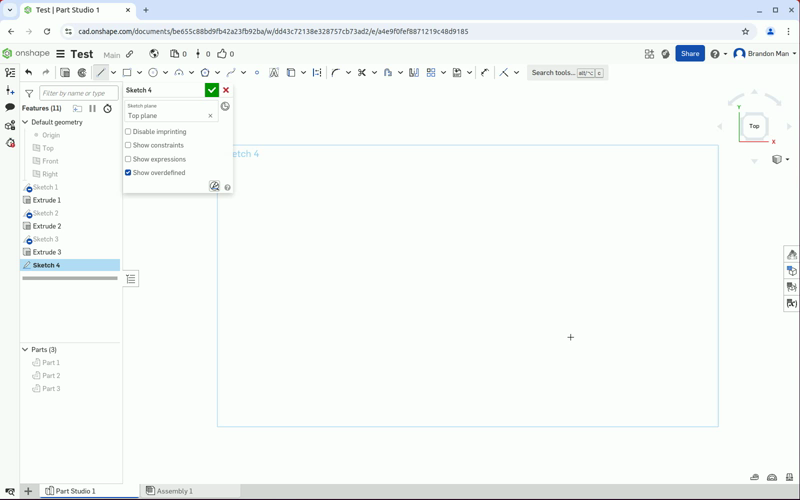
key_down(shift)
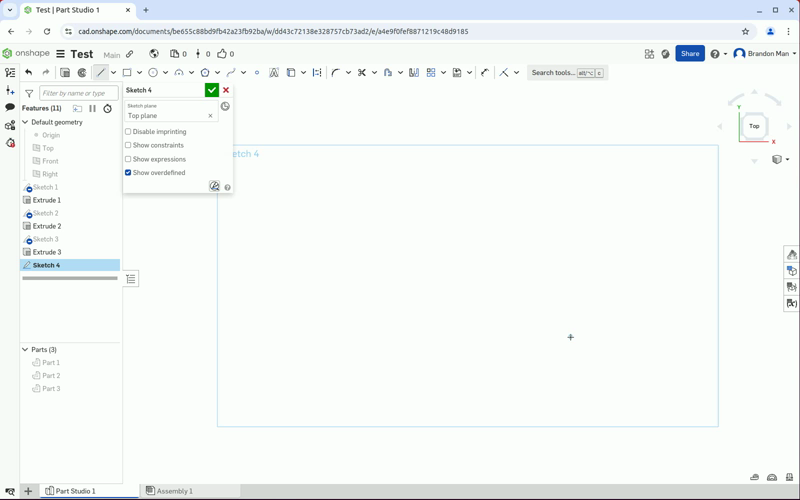
mouse_move(589, 336)
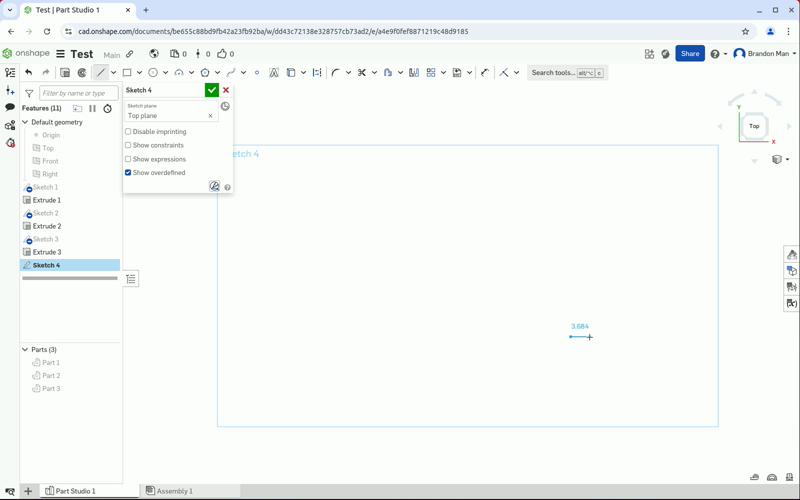
mouse_move(573, 336)
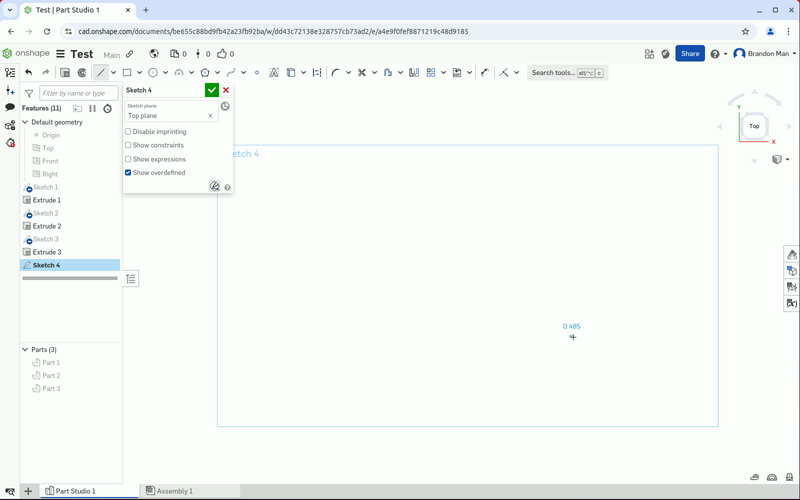
scroll(6)
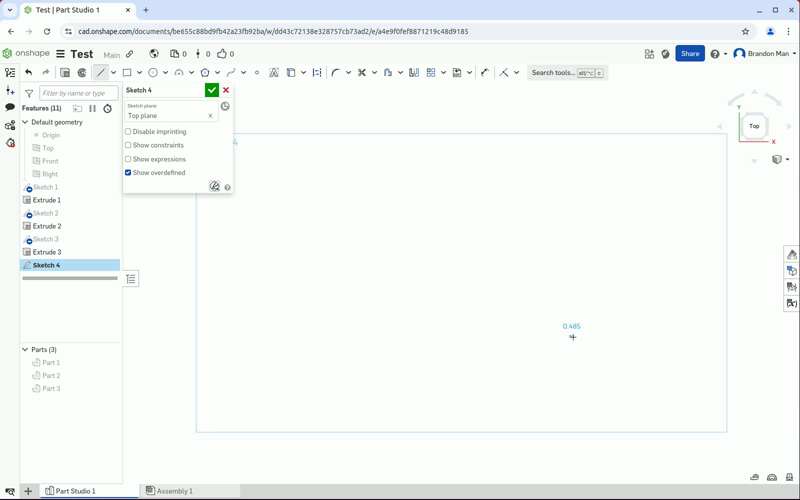
scroll(6)
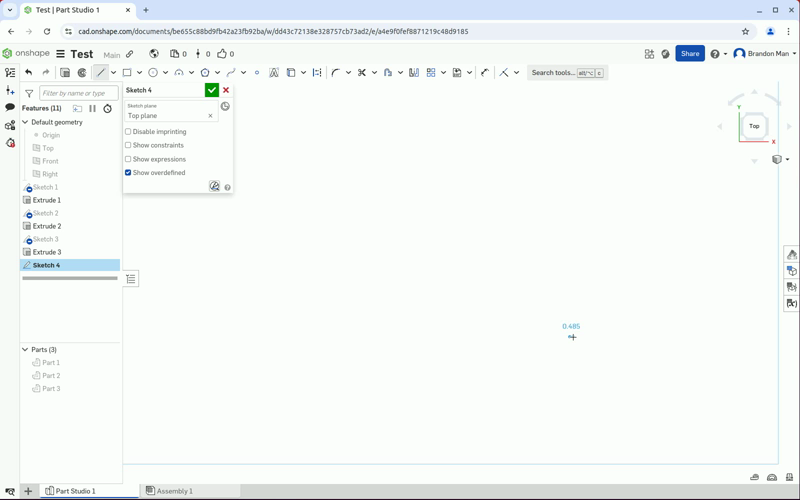
scroll(6)
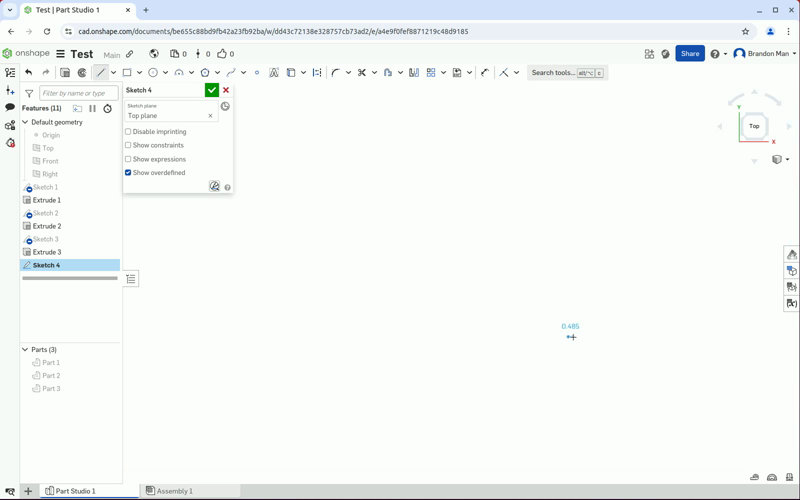
scroll(6)
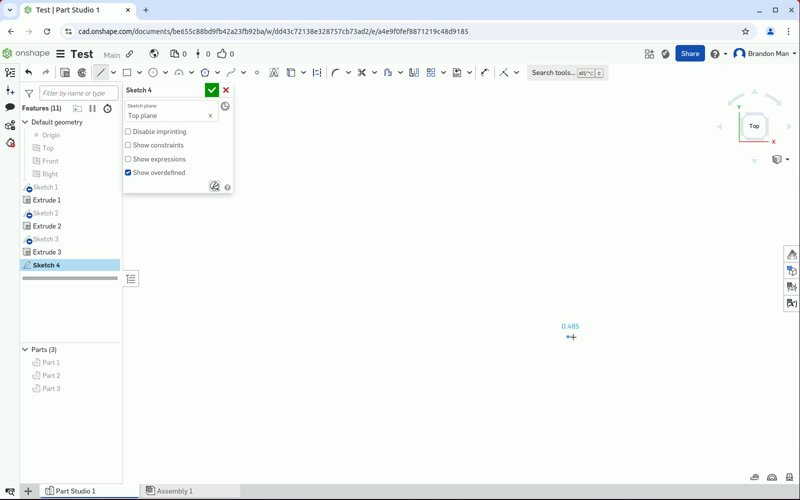
scroll(6)
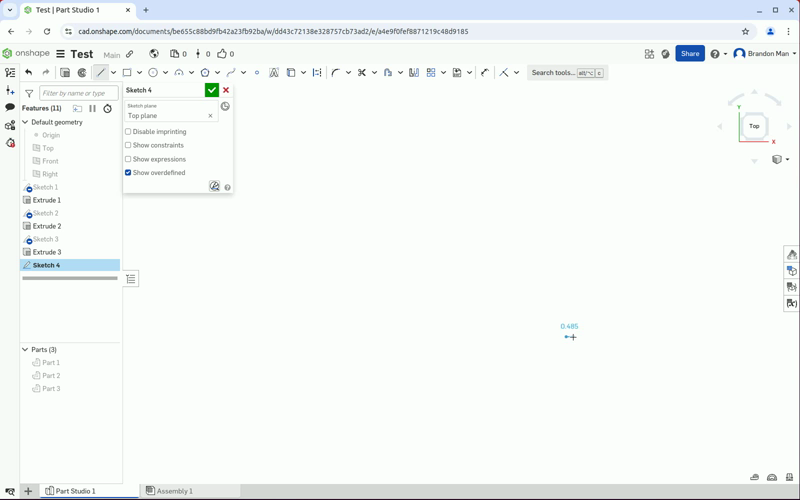
scroll(6)
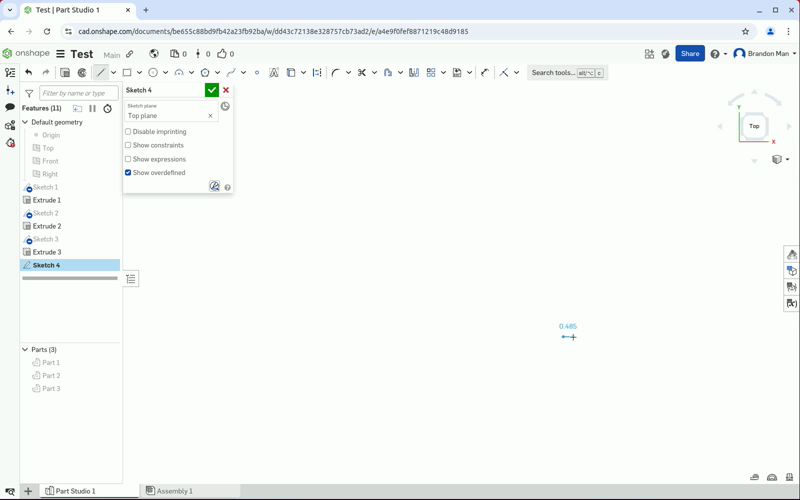
scroll(6)
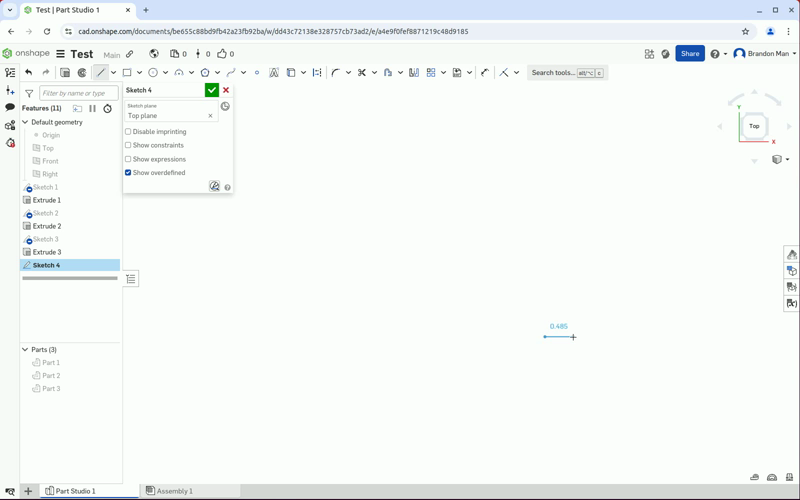
click(573, 336)
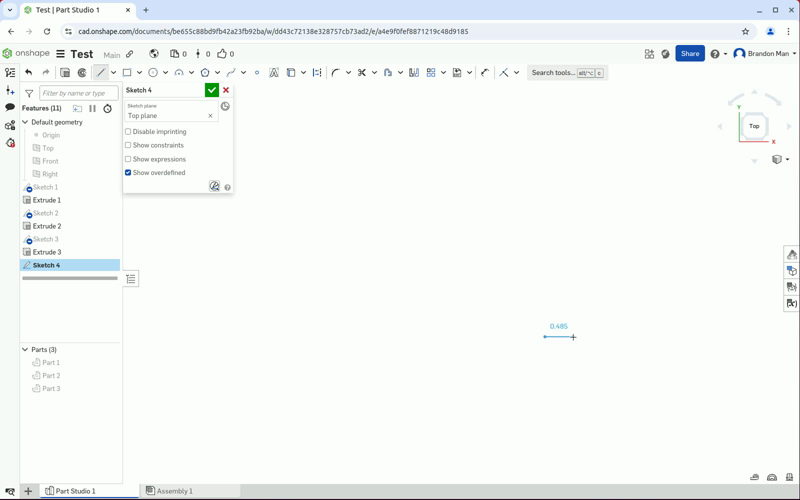
scroll(-6)
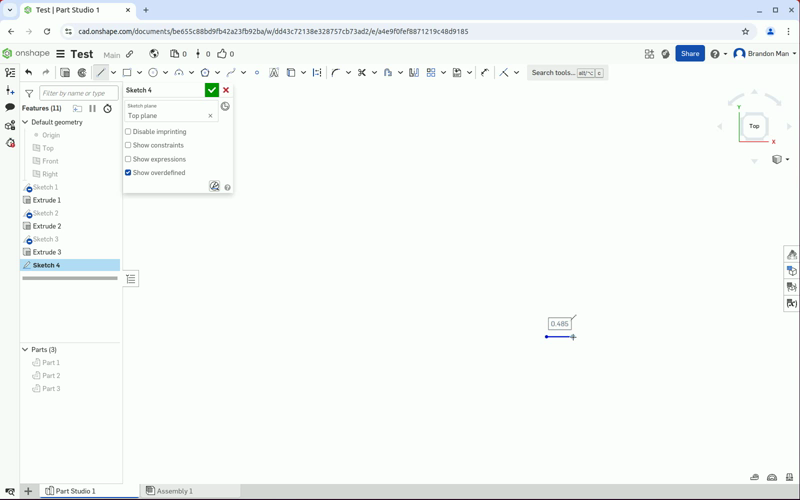
scroll(-6)
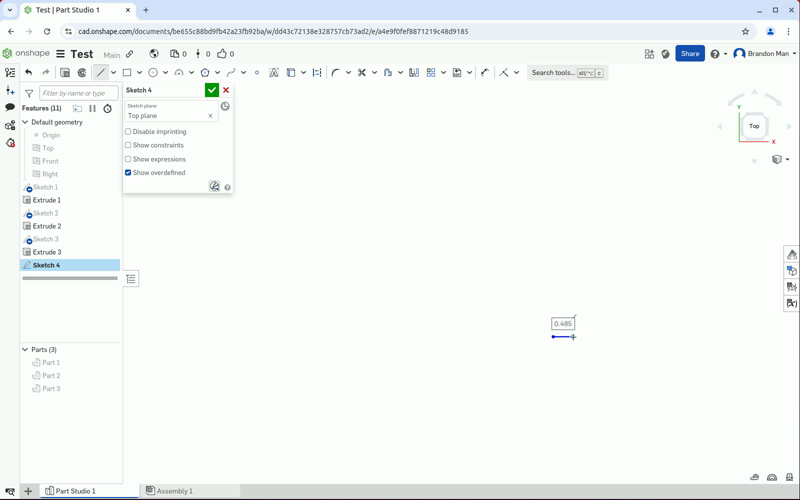
scroll(-6)
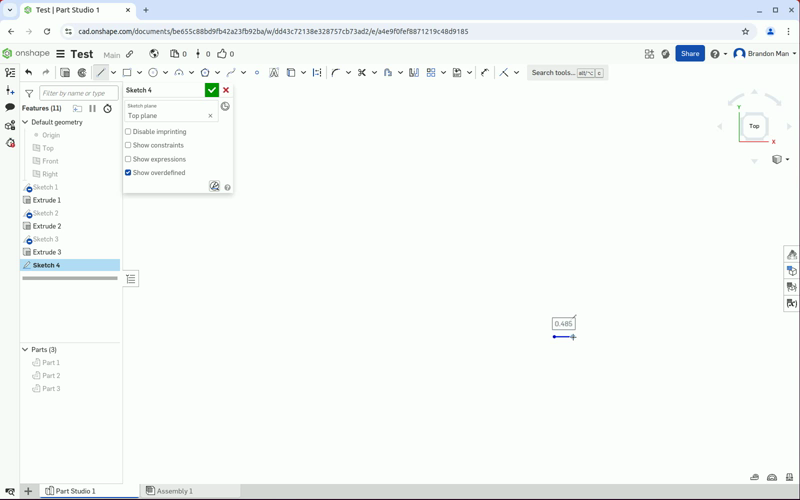
scroll(-6)
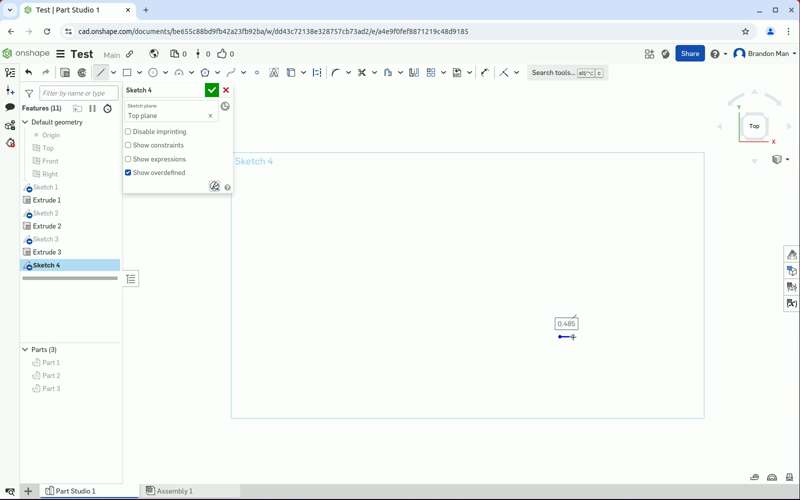
scroll(-6)
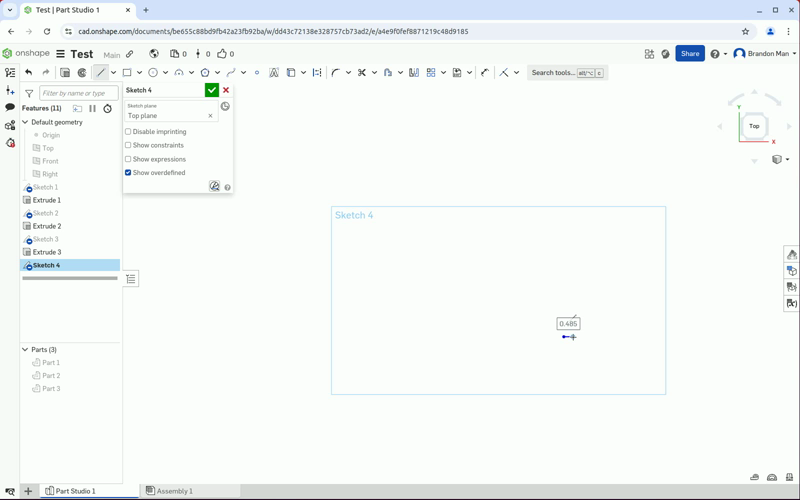
scroll(-6)
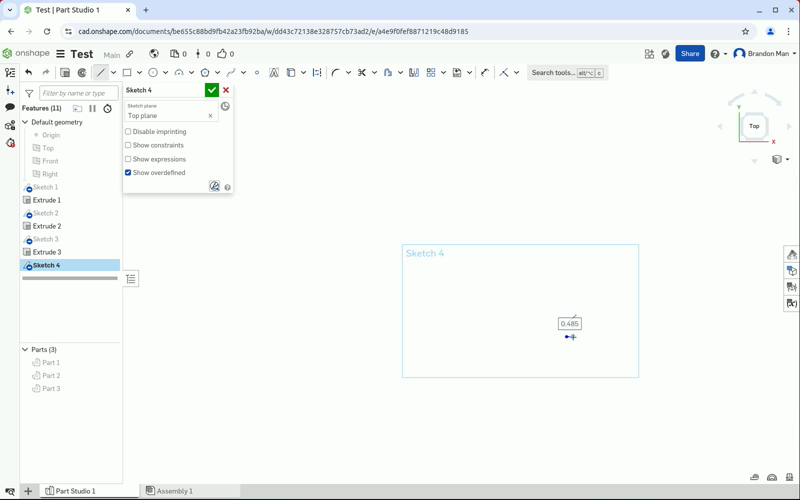
scroll(-6)
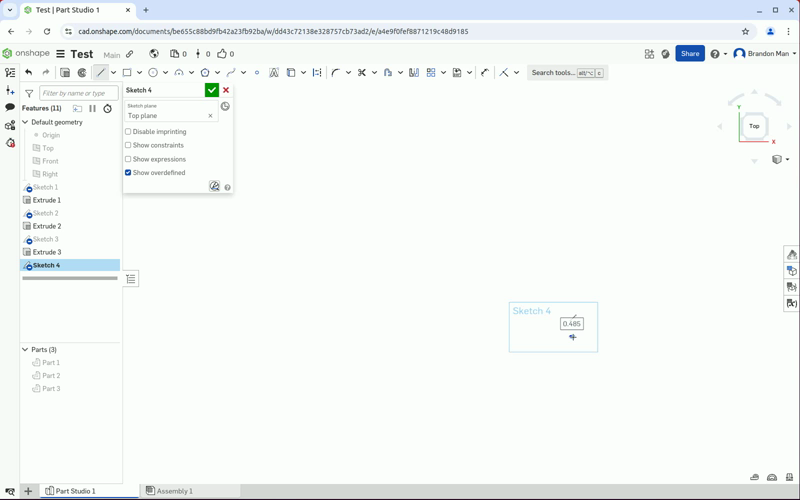
key_up(shift)
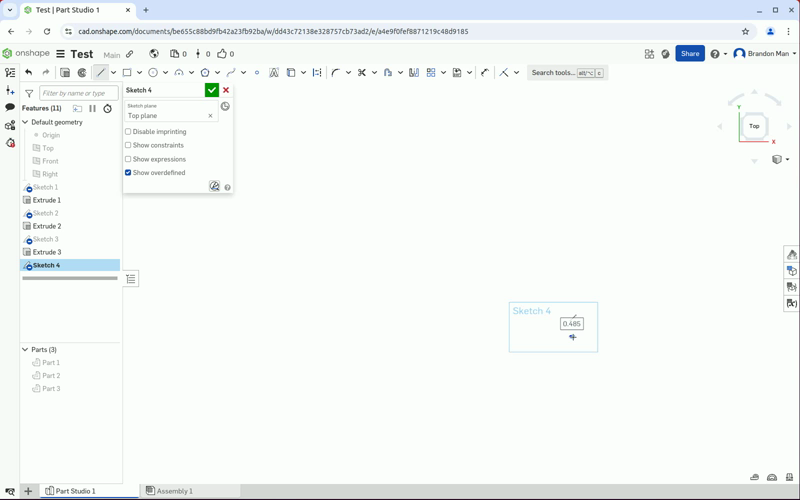
key_down(shift)
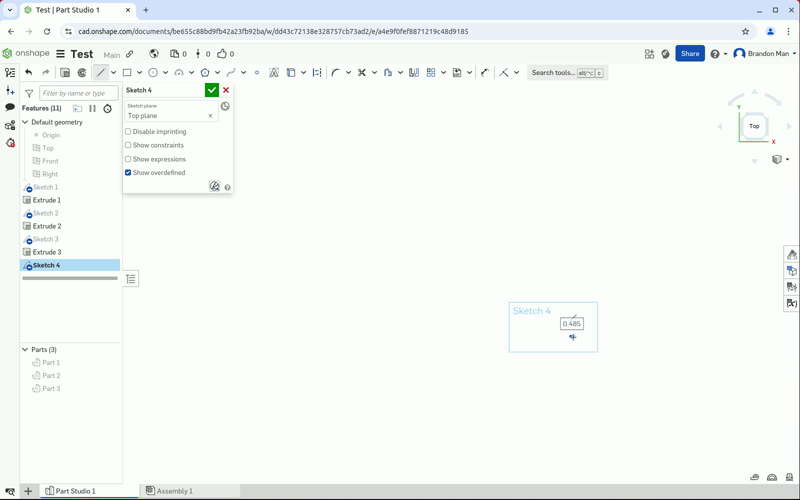
mouse_move(573, 230)
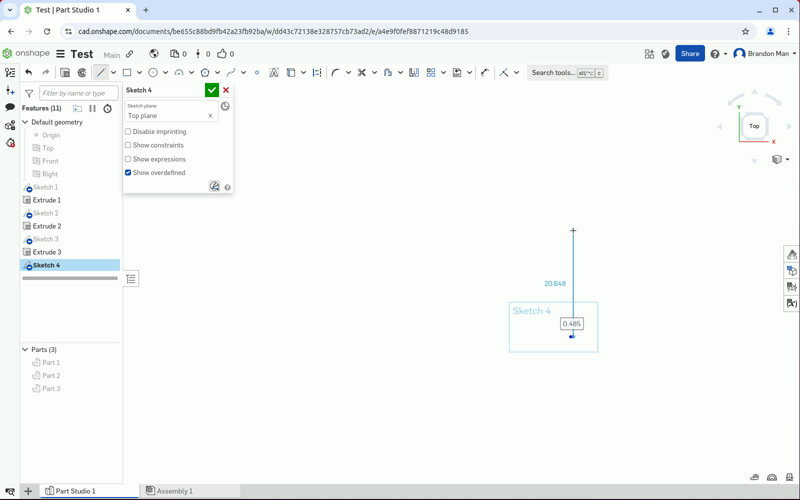
click(573, 230)
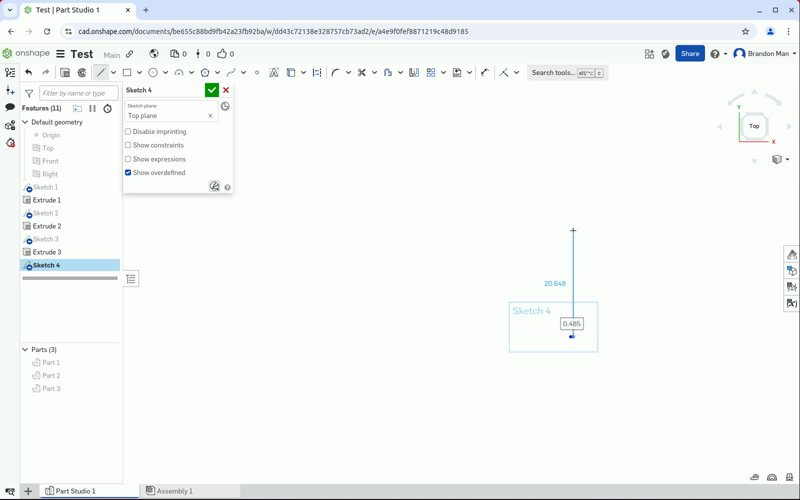
key_up(shift)
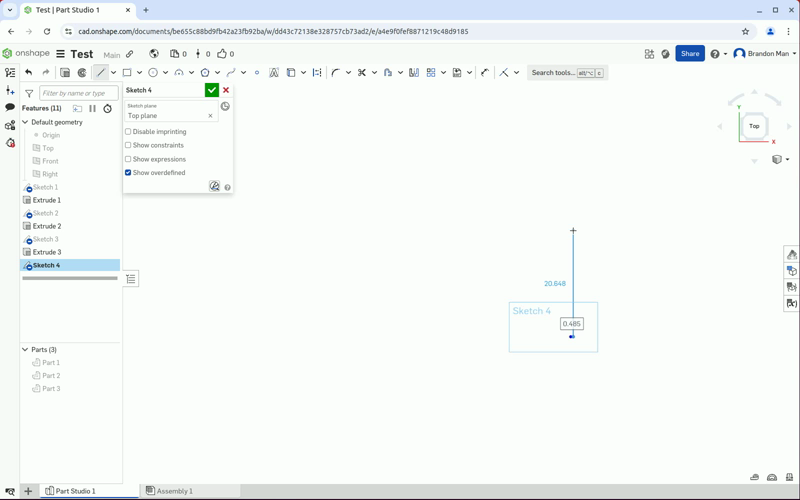
key_down(shift)
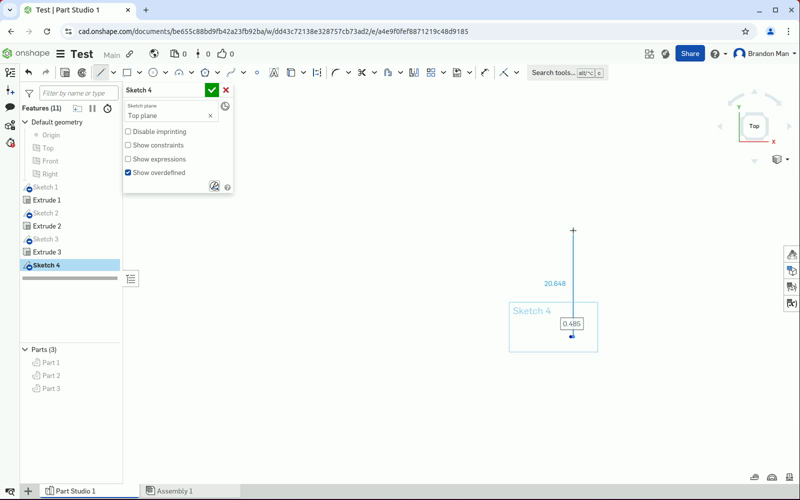
mouse_move(589, 230)
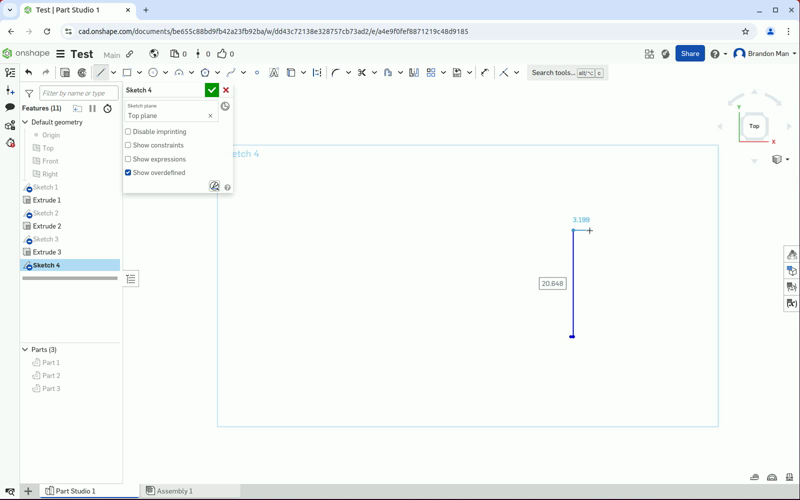
mouse_move(570, 230)
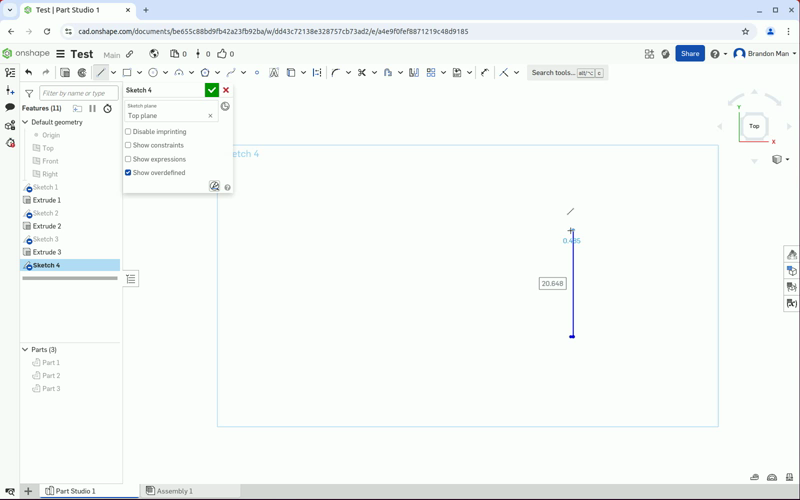
scroll(6)
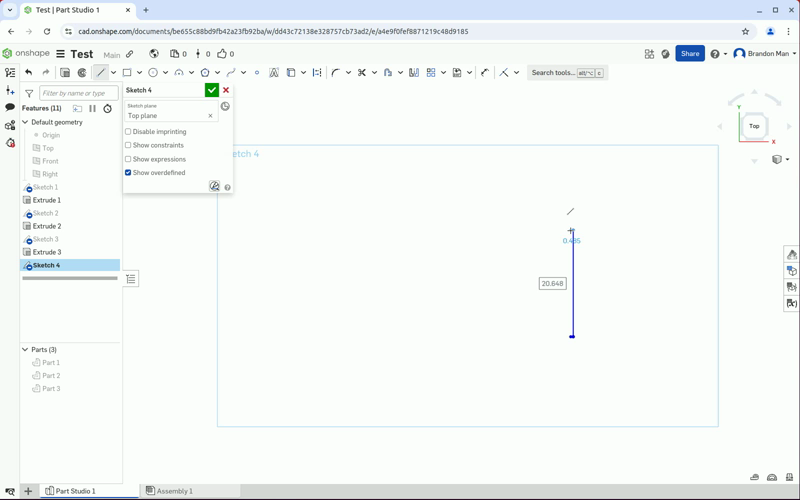
scroll(6)
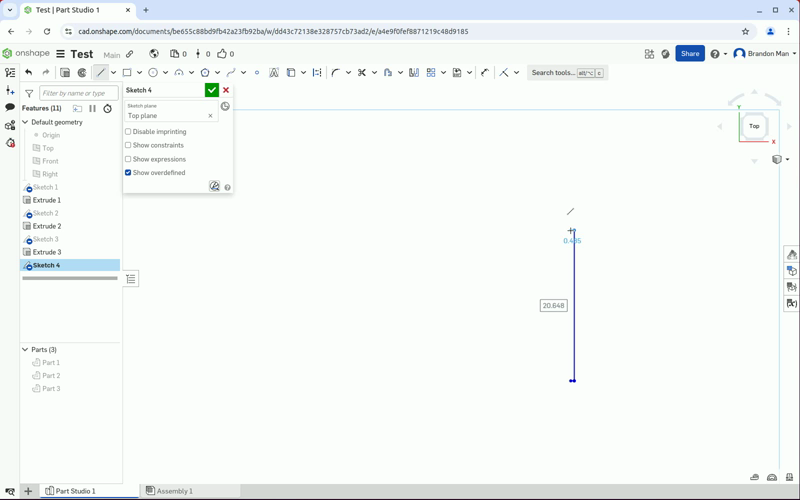
scroll(6)
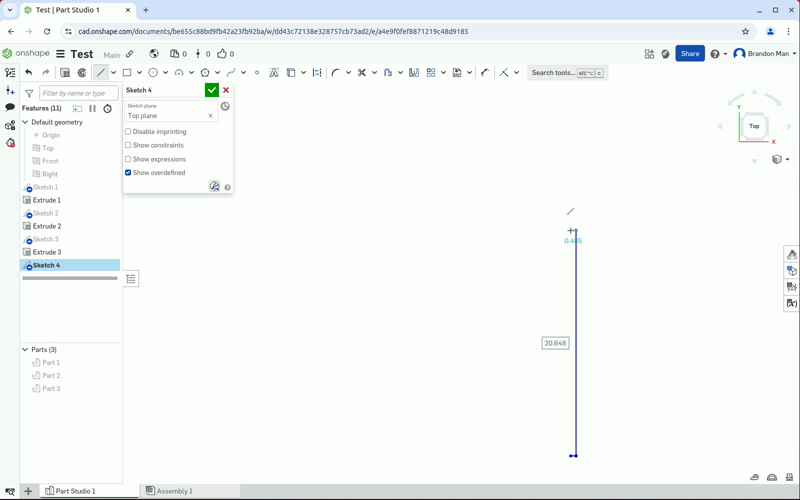
scroll(6)
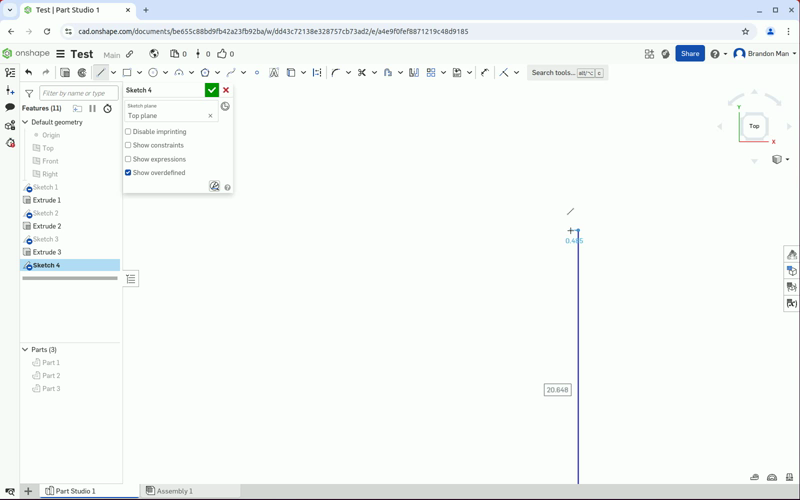
scroll(6)
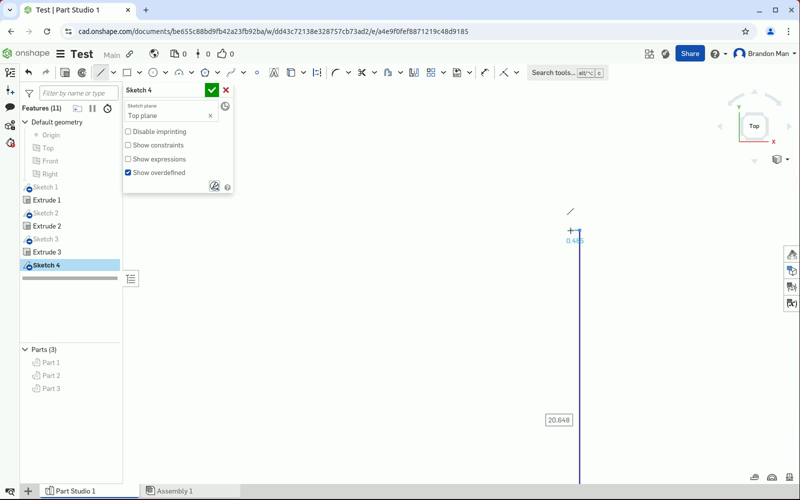
scroll(6)
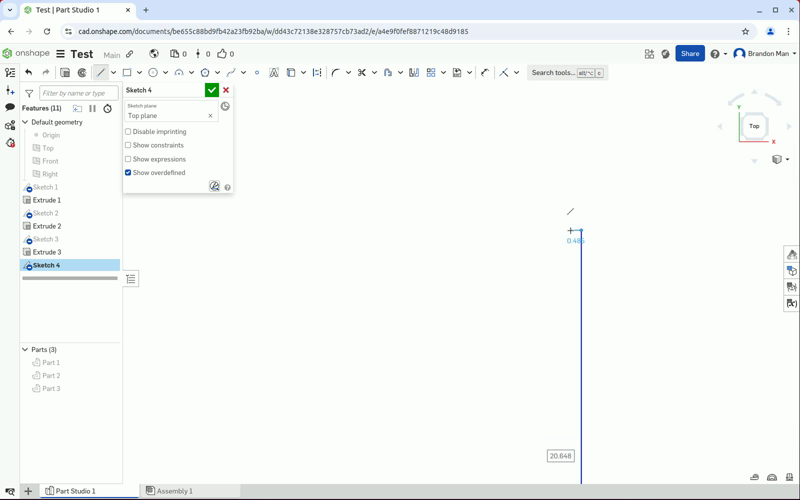
scroll(6)
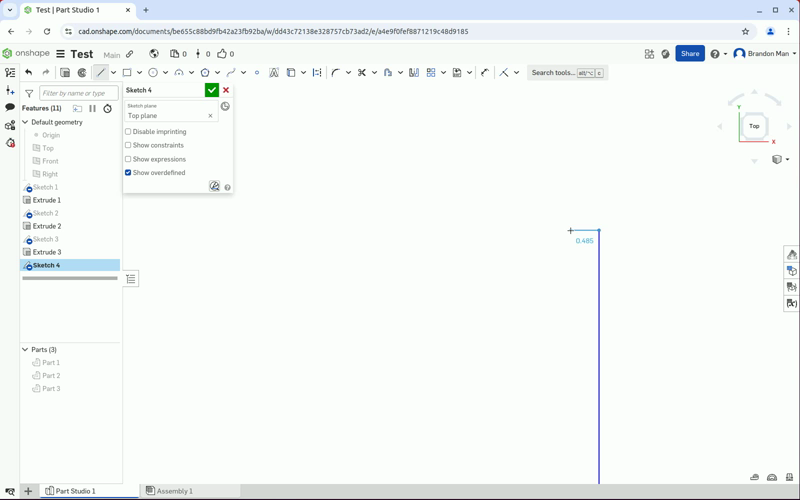
click(570, 230)
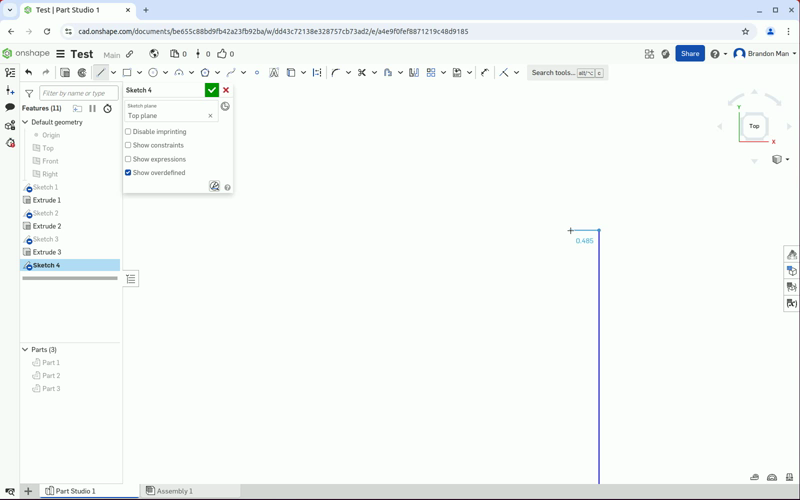
scroll(-6)
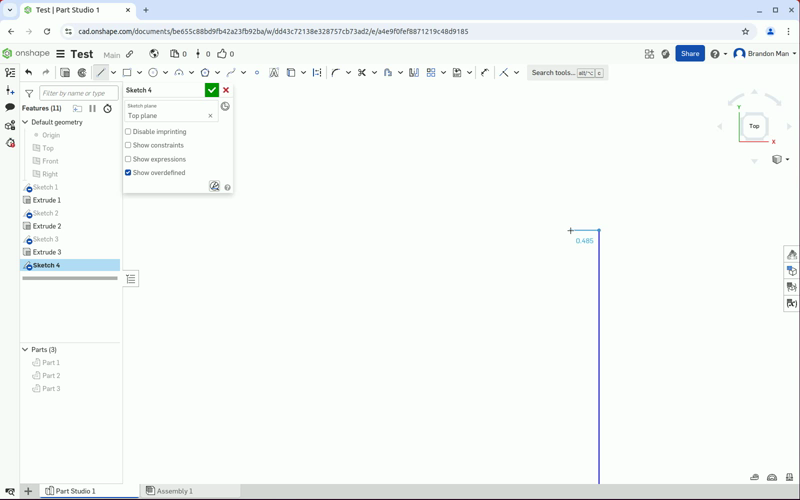
scroll(-6)
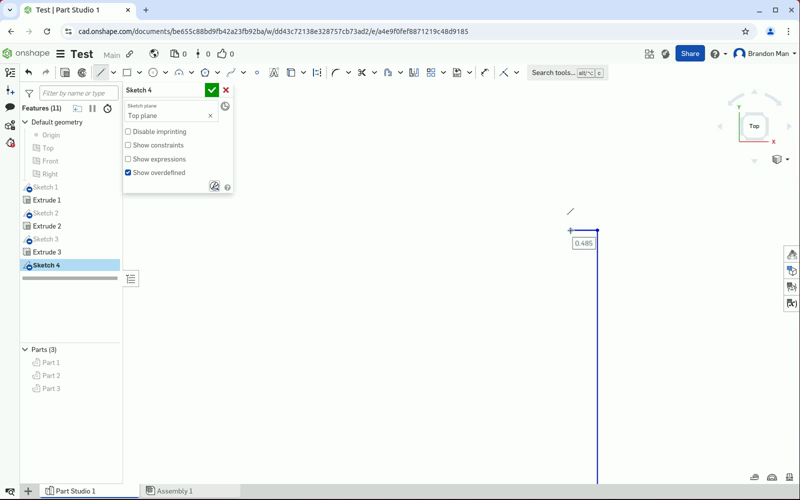
scroll(-6)
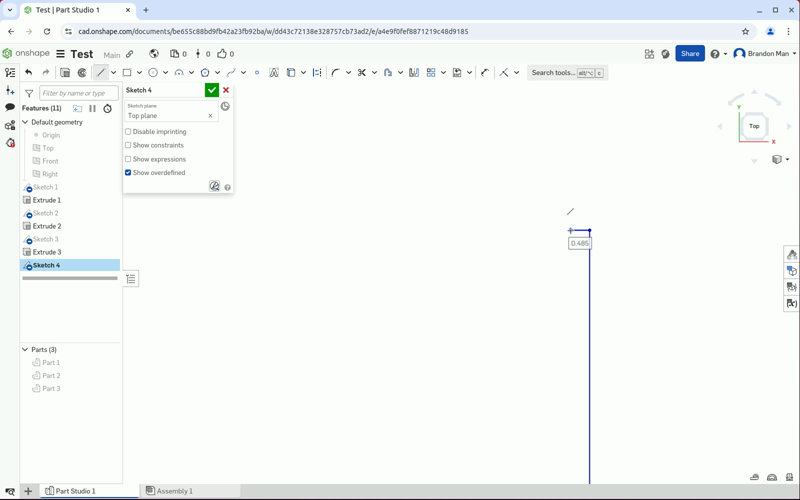
scroll(-6)
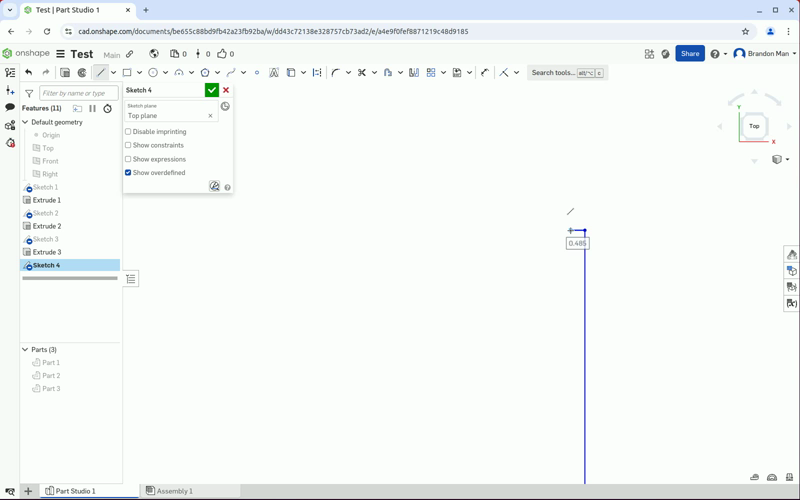
scroll(-6)
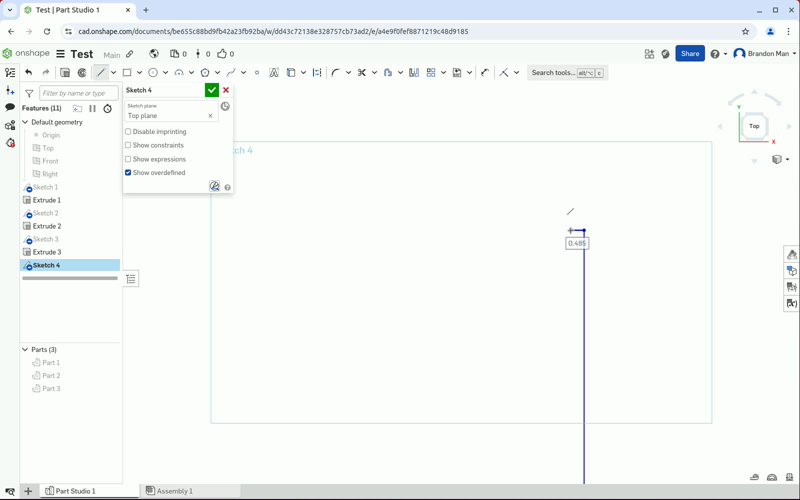
scroll(-6)
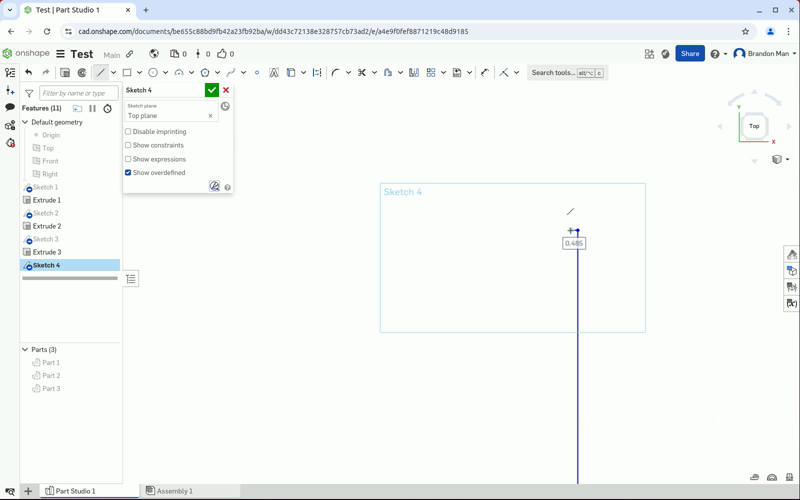
scroll(-6)
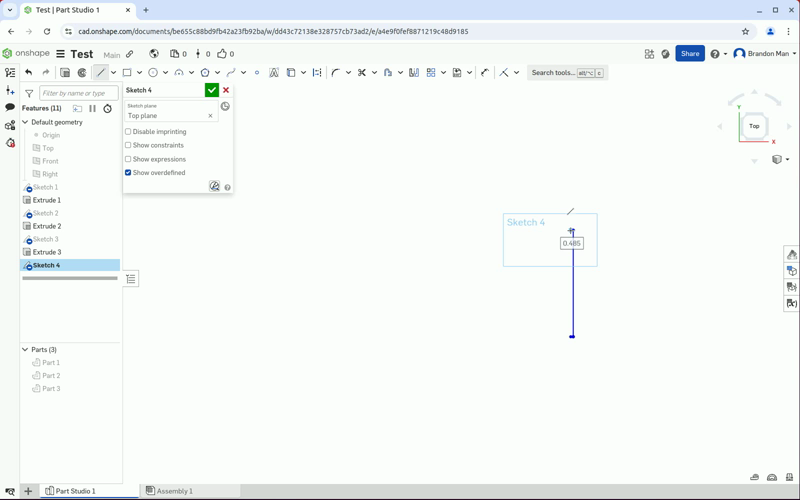
key_up(shift)
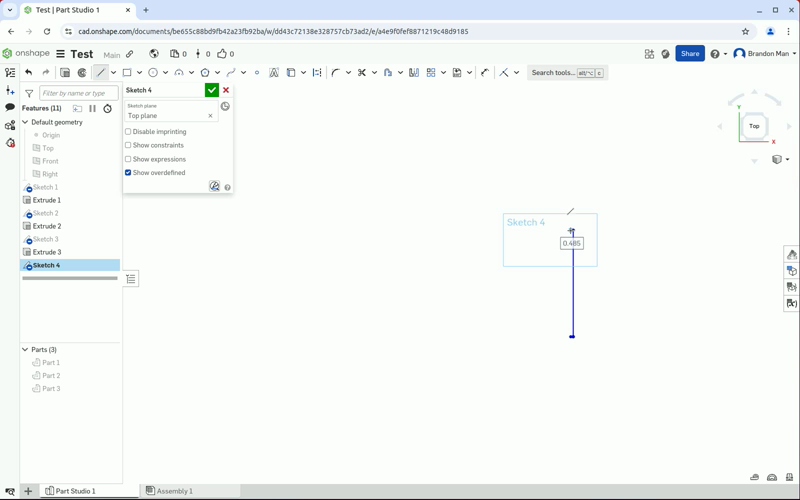
key_down(shift)
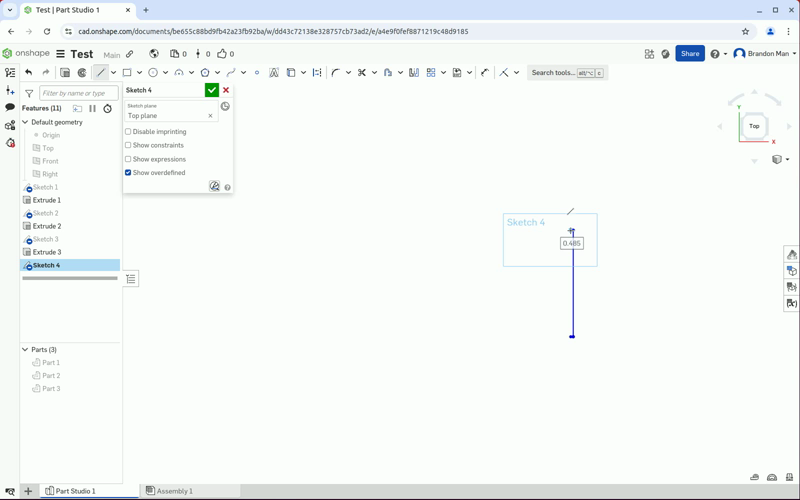
mouse_move(570, 336)
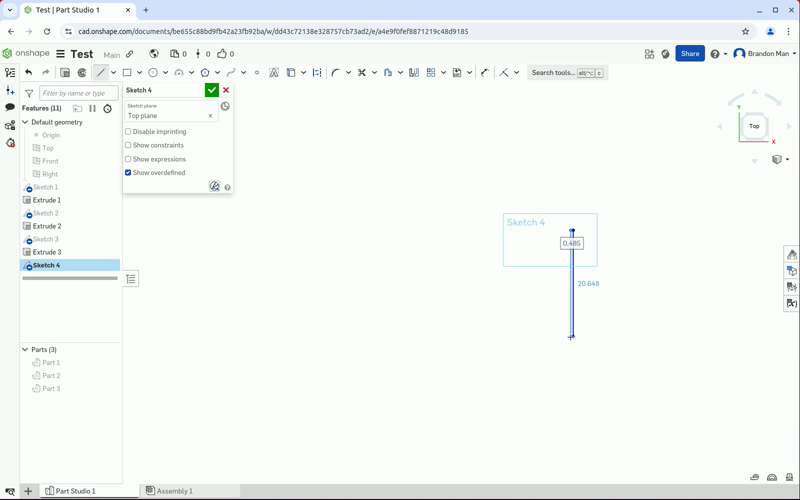
scroll(6)
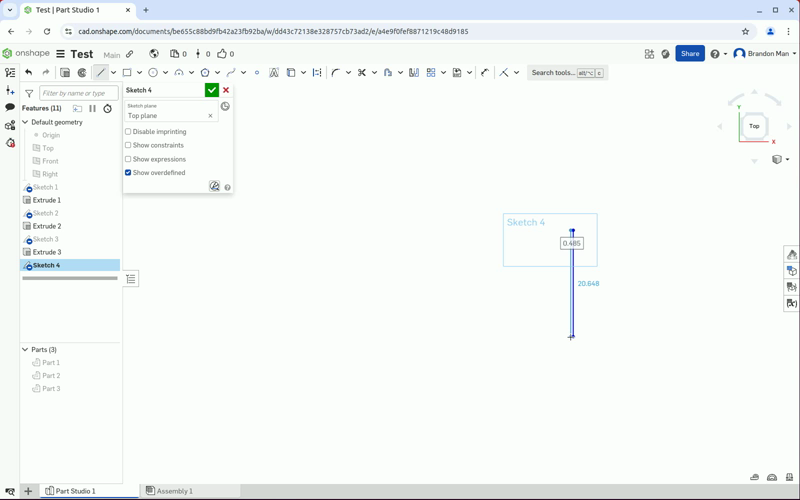
scroll(6)
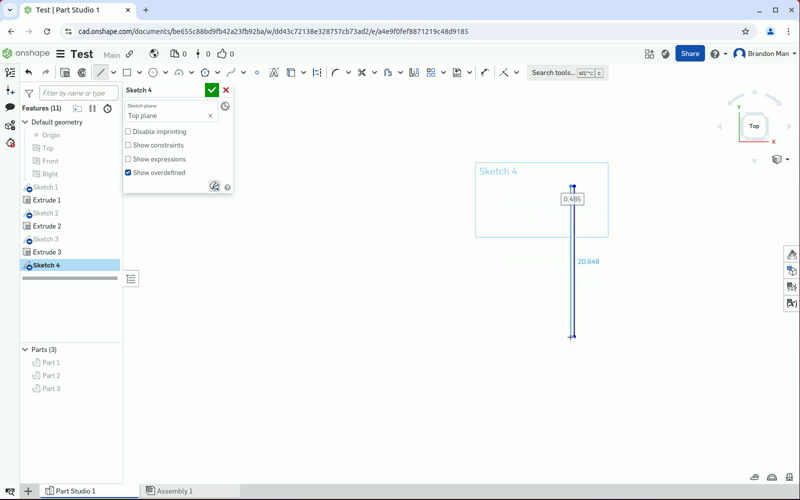
scroll(6)
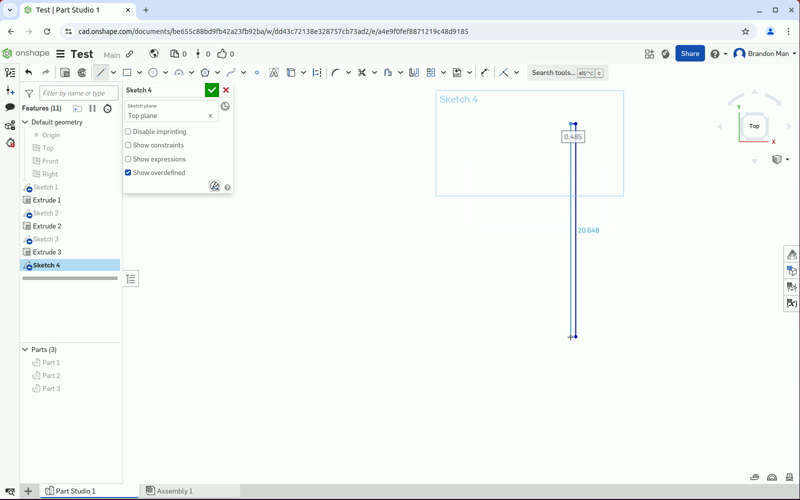
scroll(6)
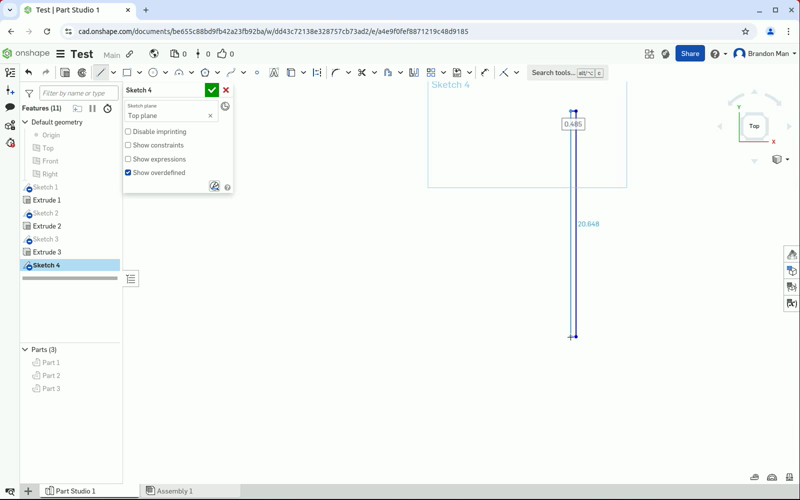
scroll(6)
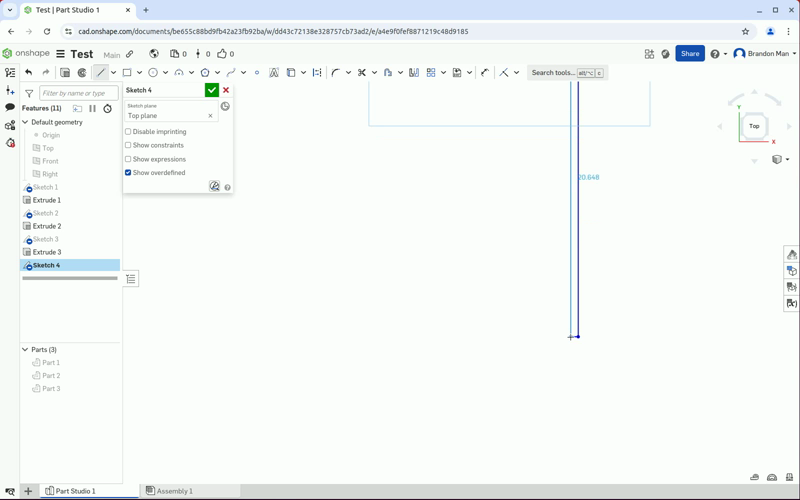
scroll(6)
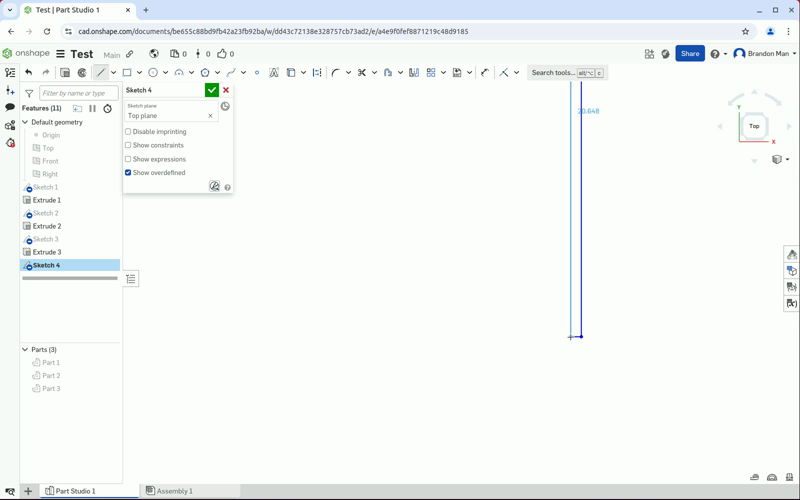
scroll(6)
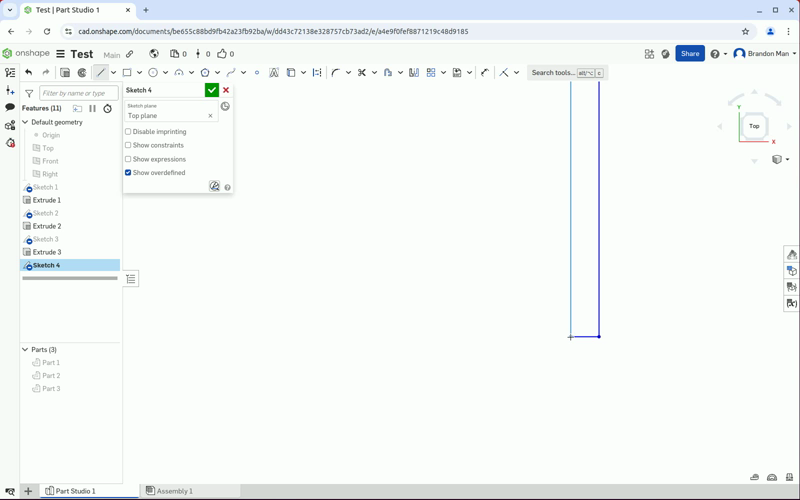
key_up(shift)
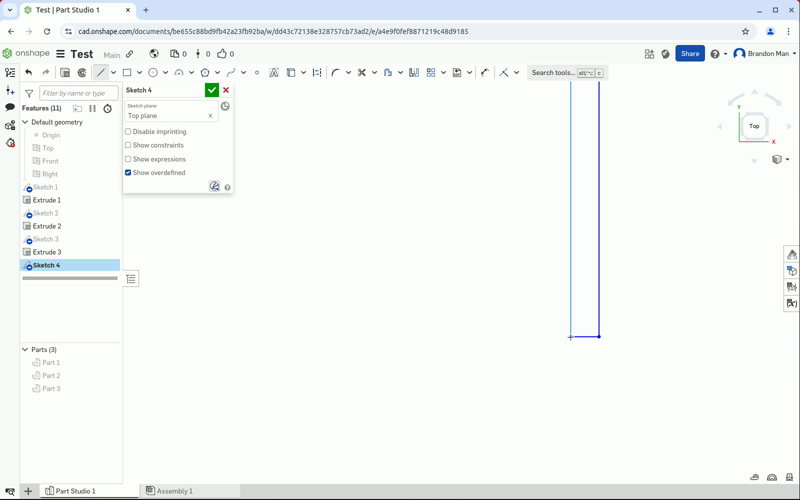
click(570, 336)
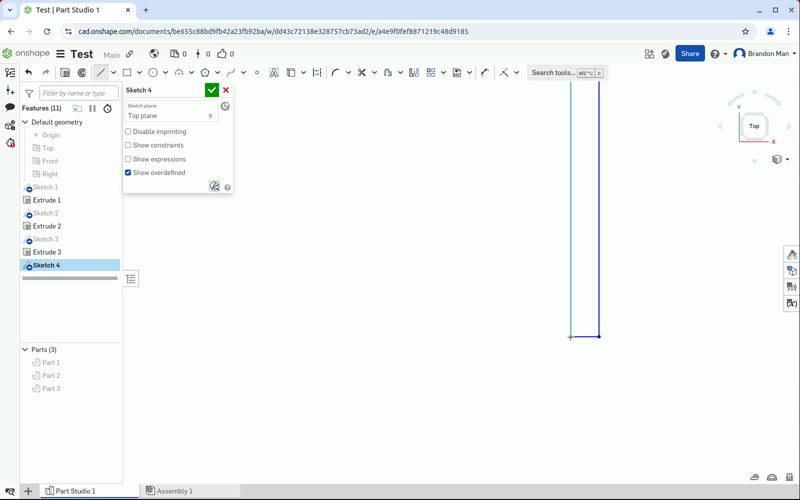
scroll(-6)
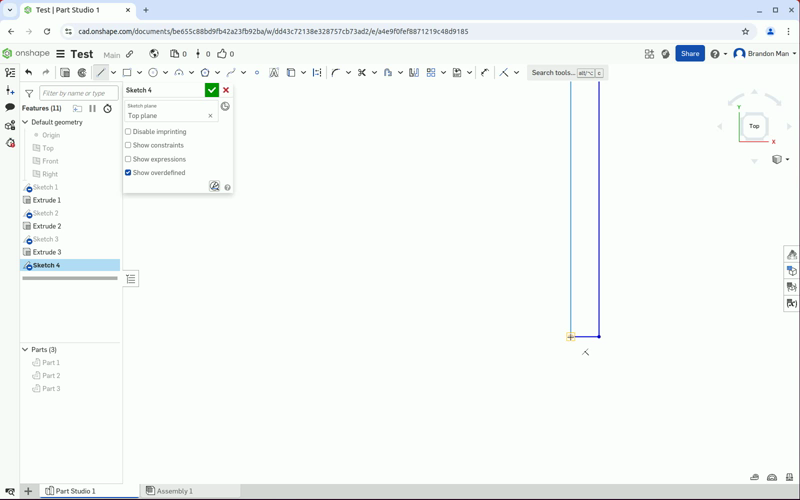
scroll(-6)
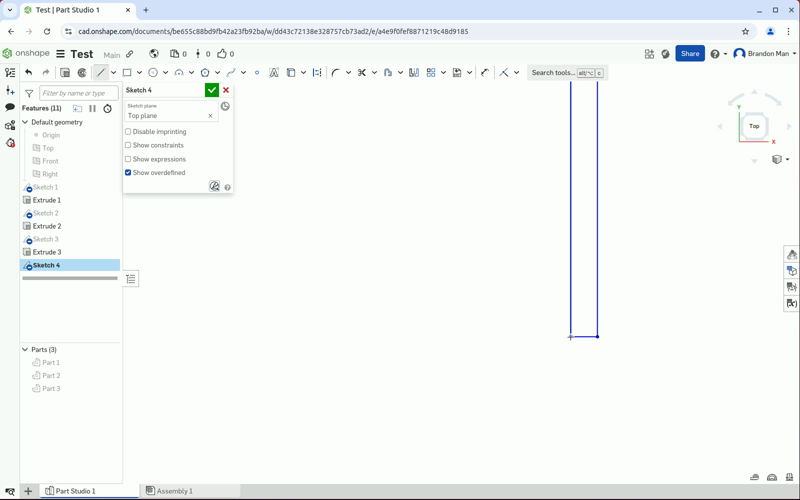
scroll(-6)
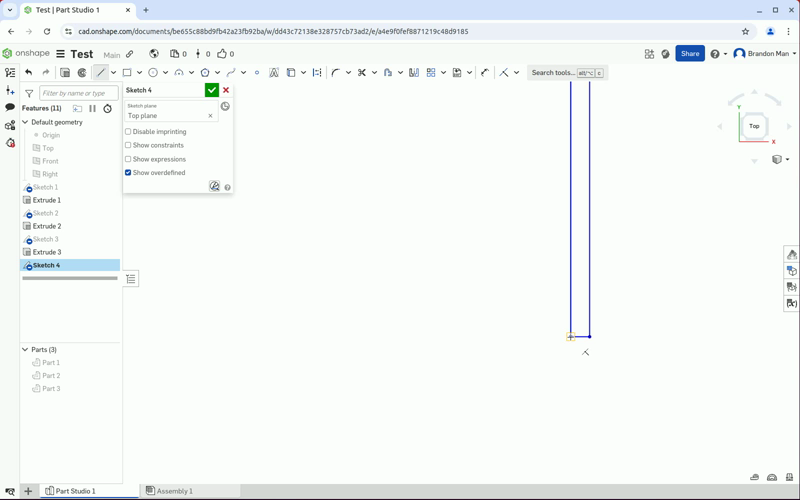
scroll(-6)
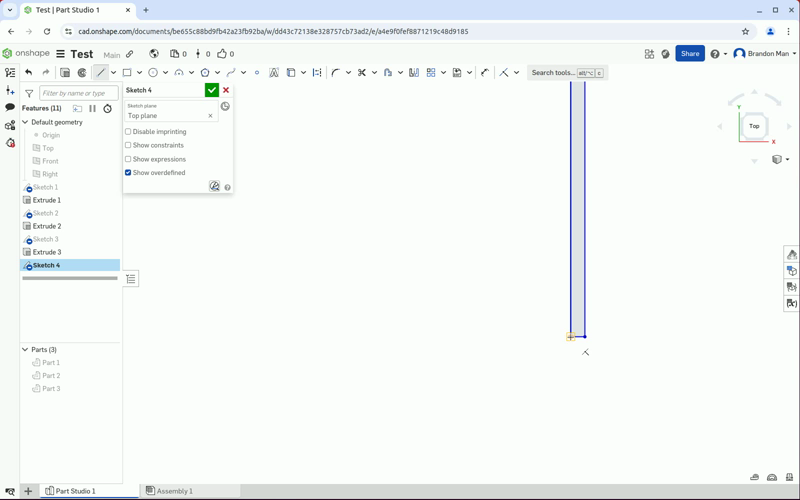
scroll(-6)
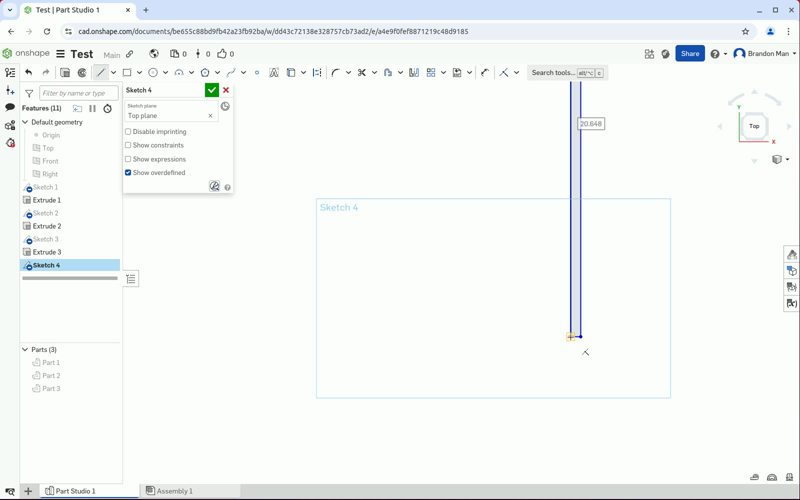
scroll(-6)
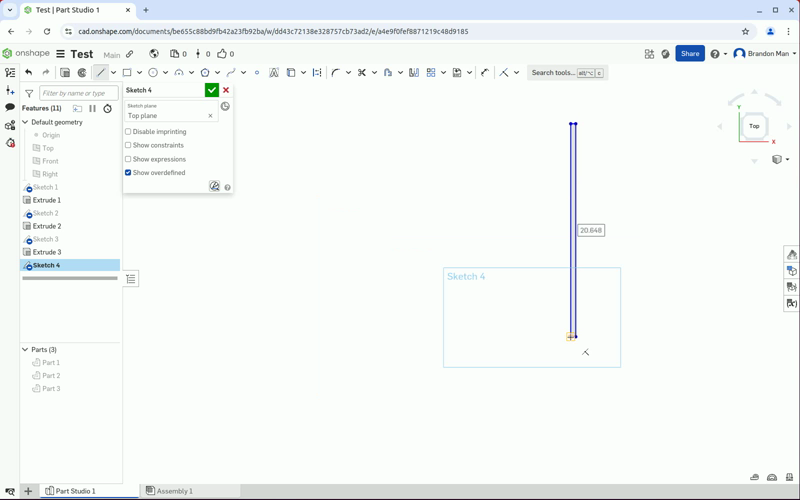
scroll(-6)
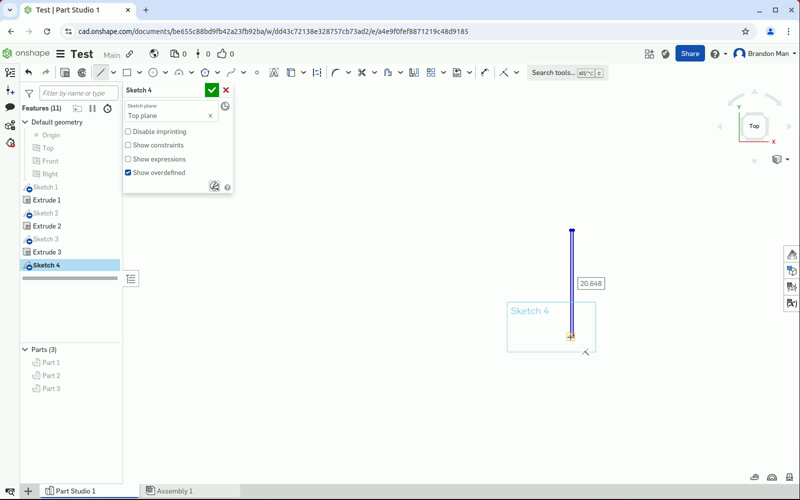
key(esc)
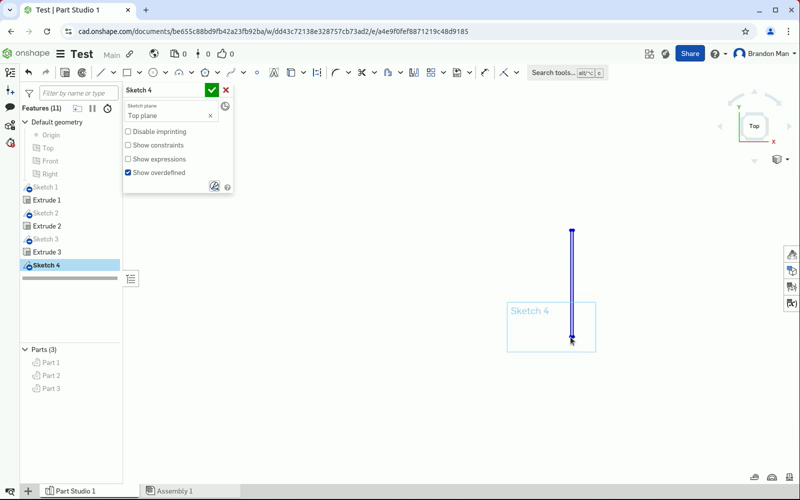
mouse_move(572, 336)
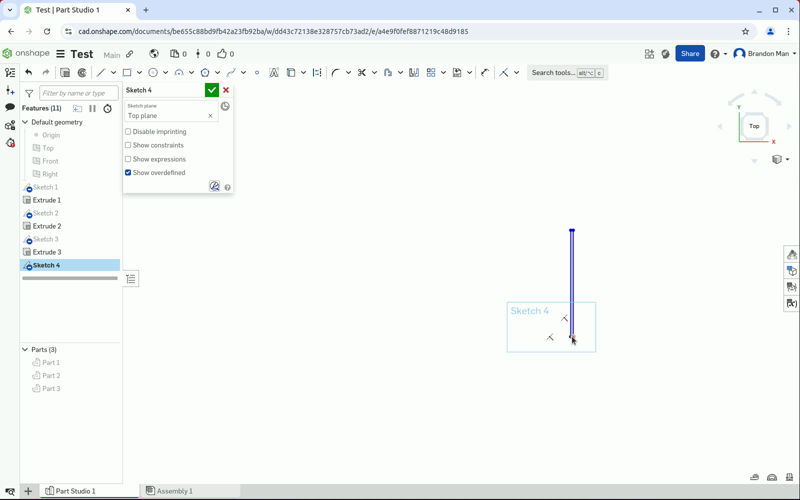
scroll(6)
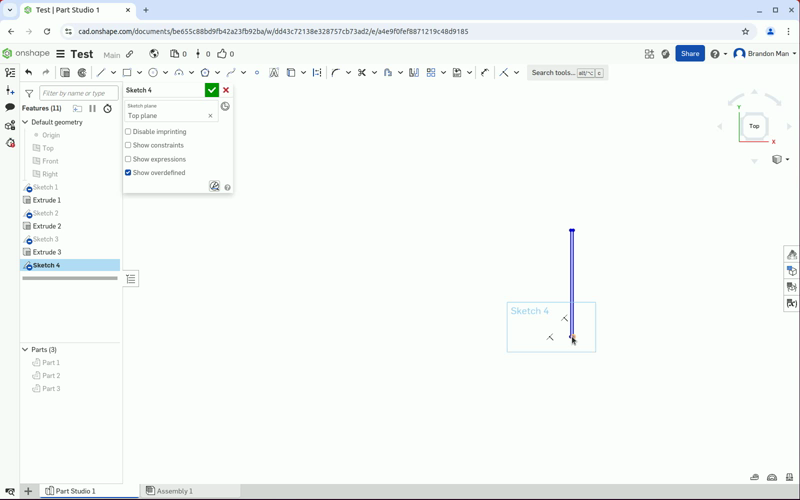
scroll(6)
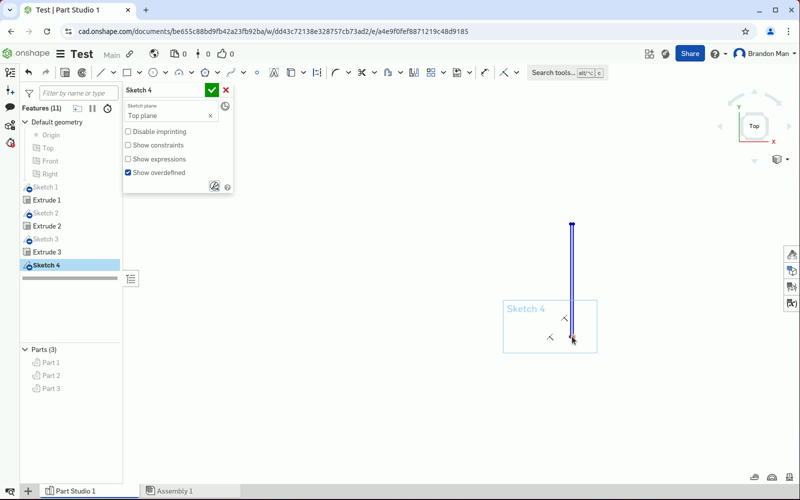
scroll(6)
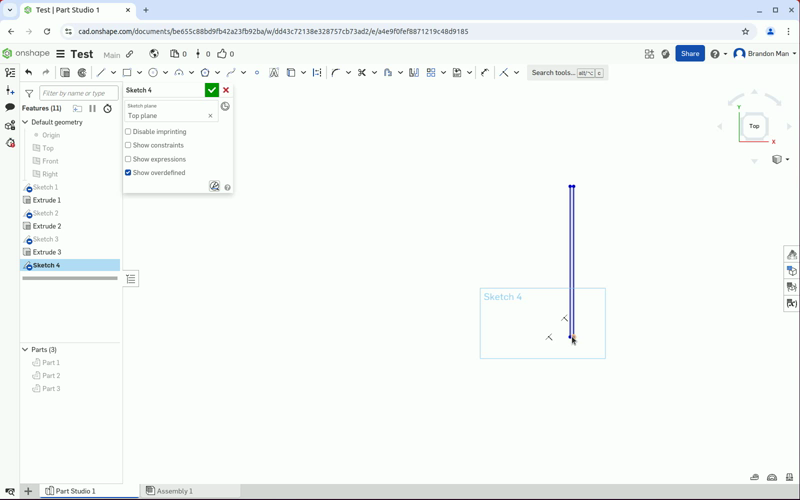
scroll(6)
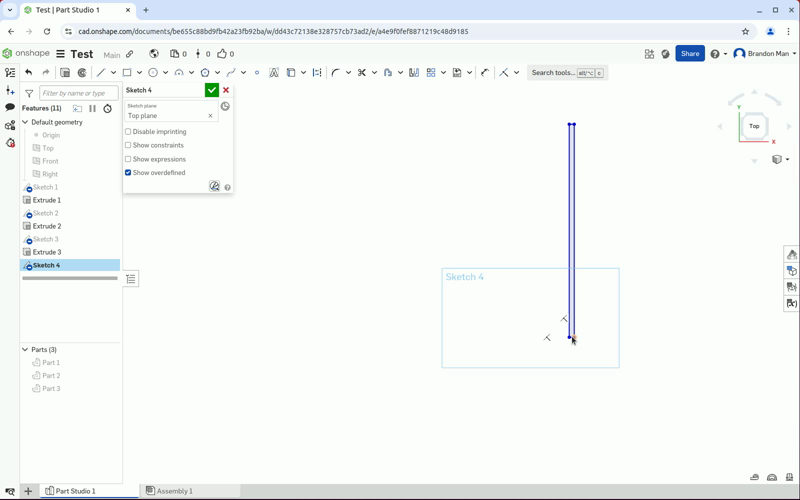
scroll(6)
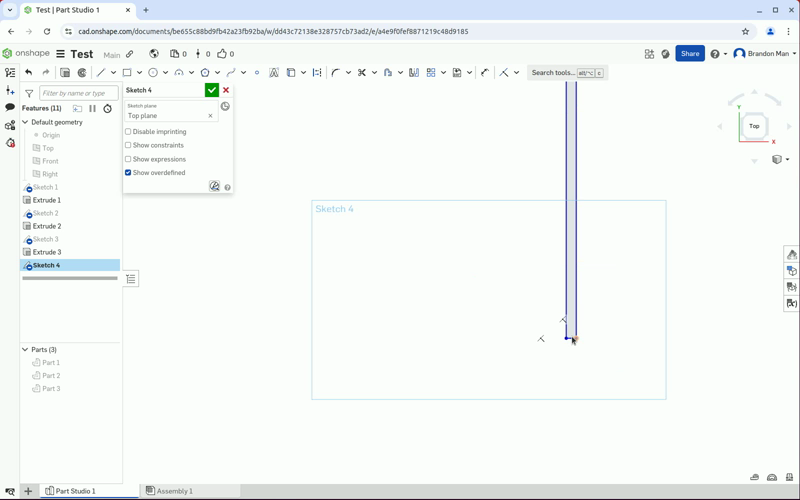
scroll(6)
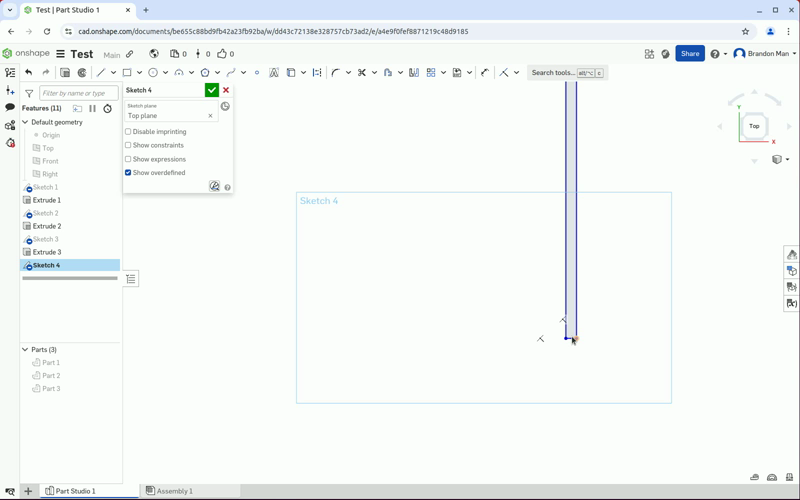
scroll(6)
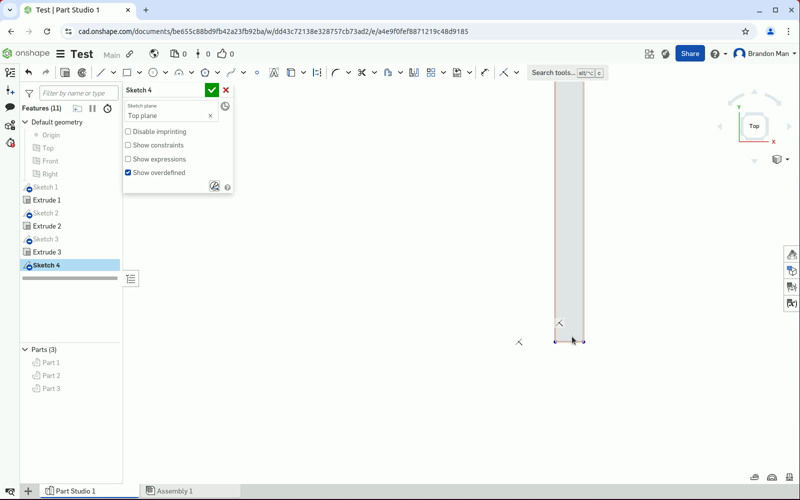
click(572, 336)
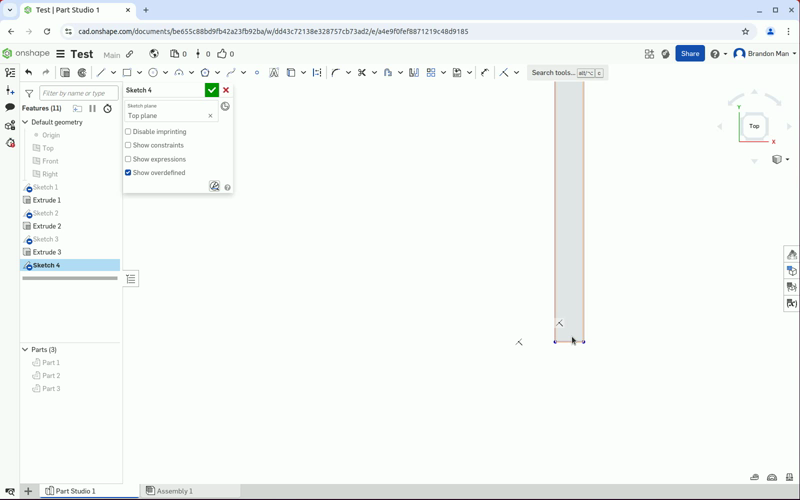
scroll(-6)
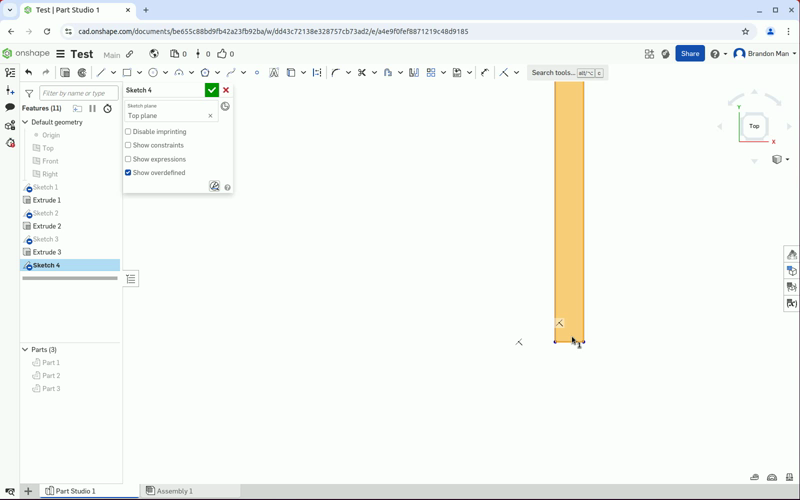
scroll(-6)
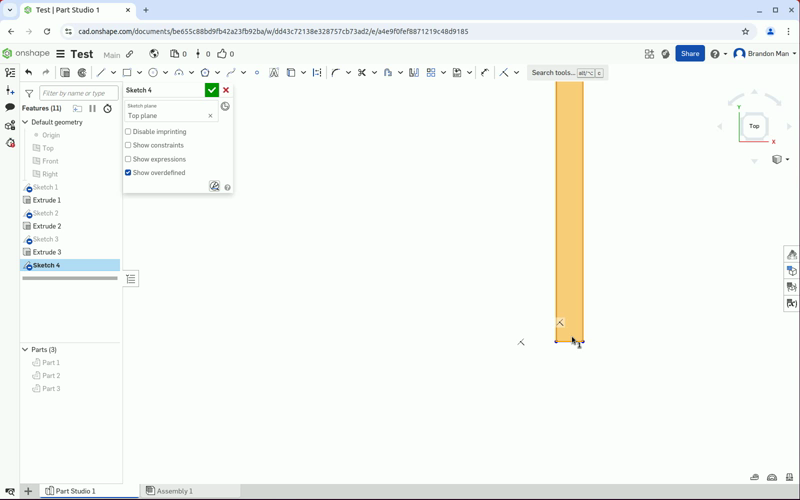
scroll(-6)
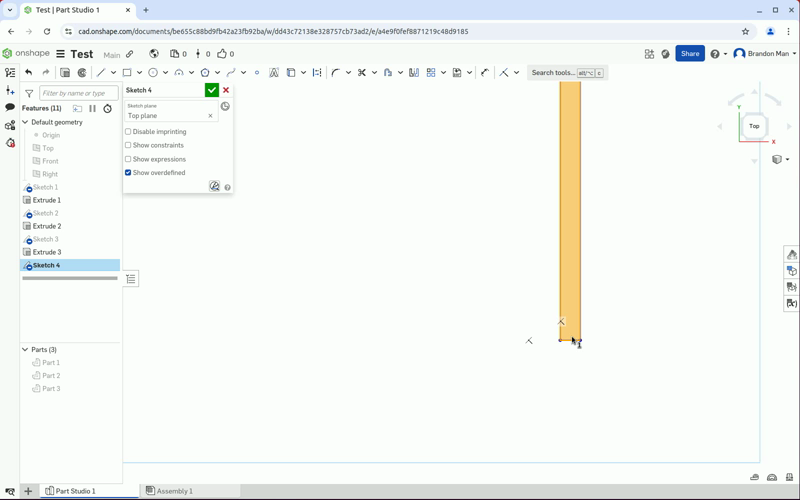
scroll(-6)
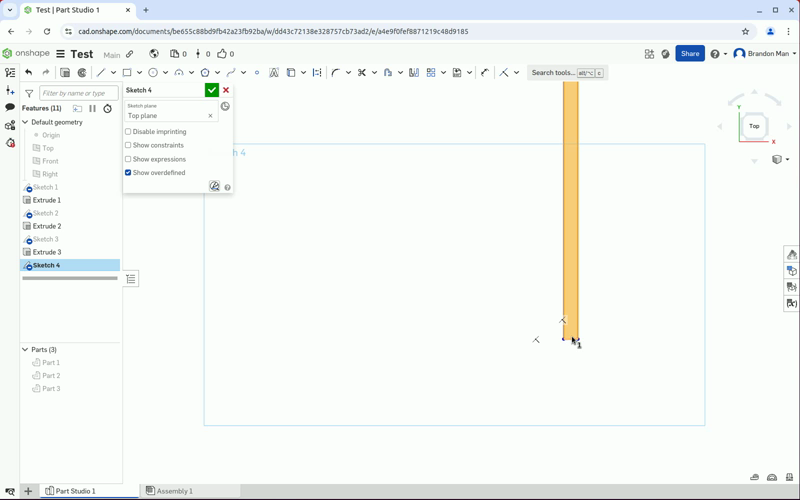
scroll(-6)
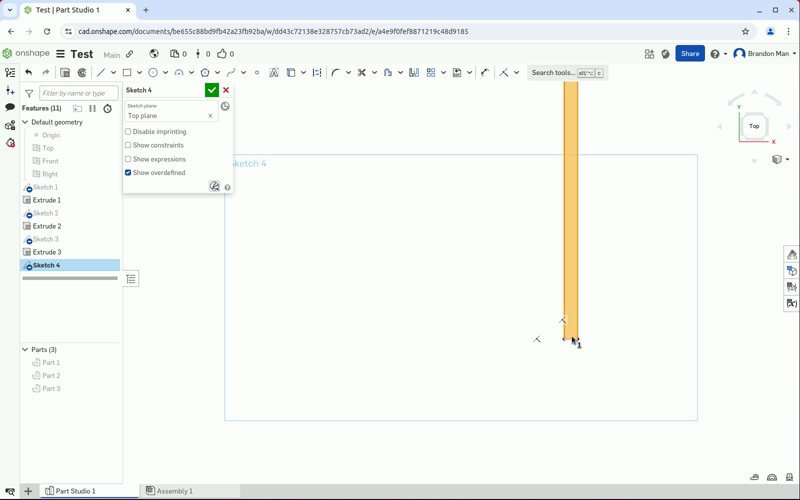
scroll(-6)
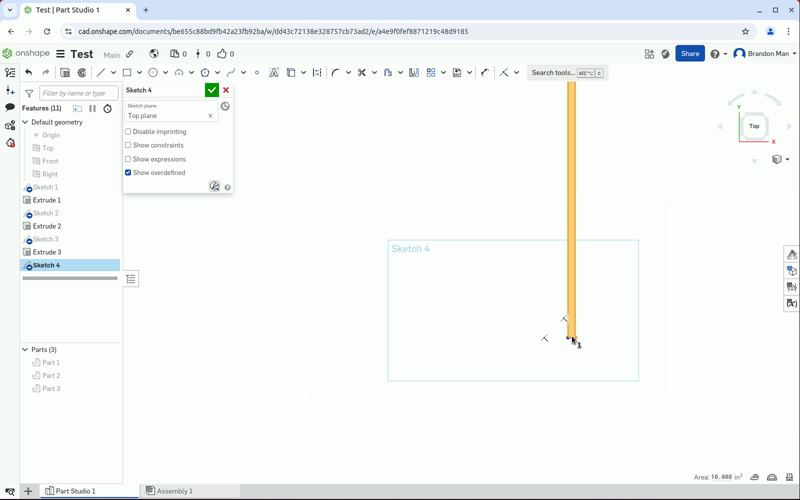
scroll(-6)
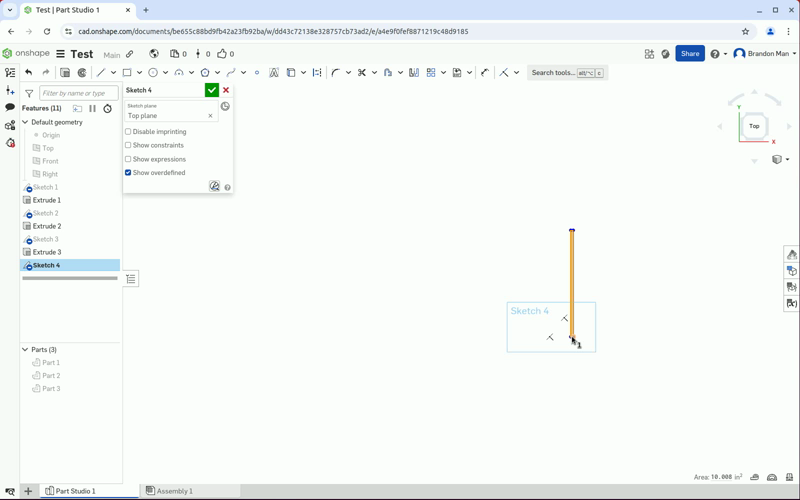
mouse_move(73, 352)
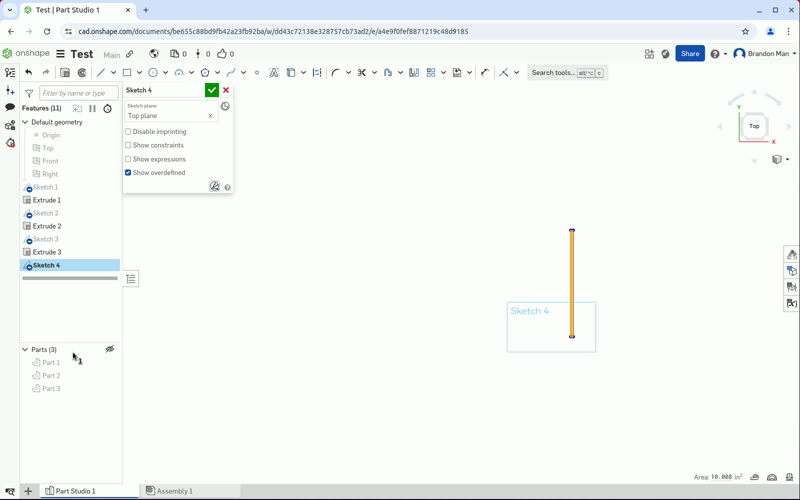
key(shift+y)
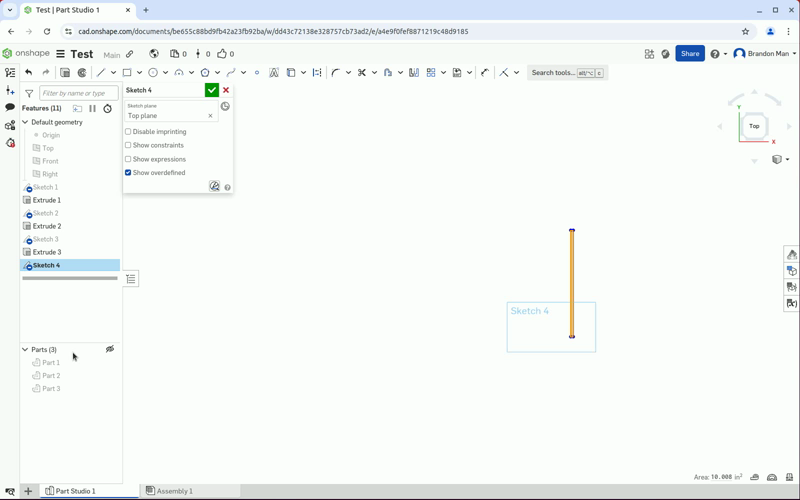
key(shift+e)
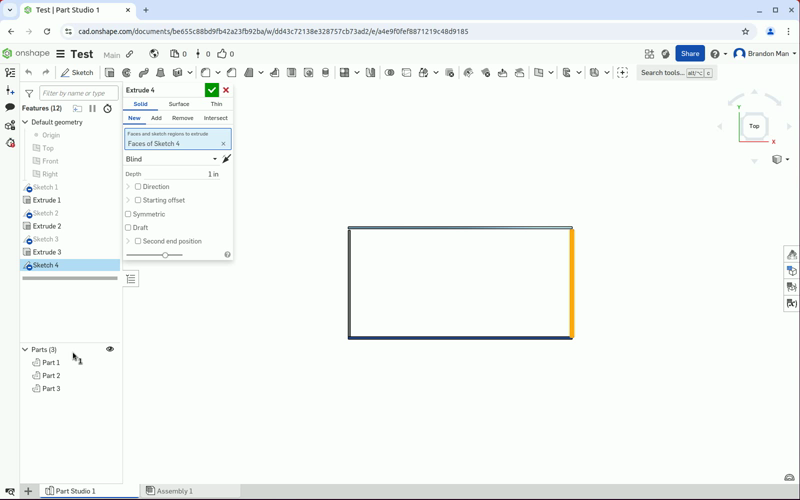
mouse_move(143, 106)
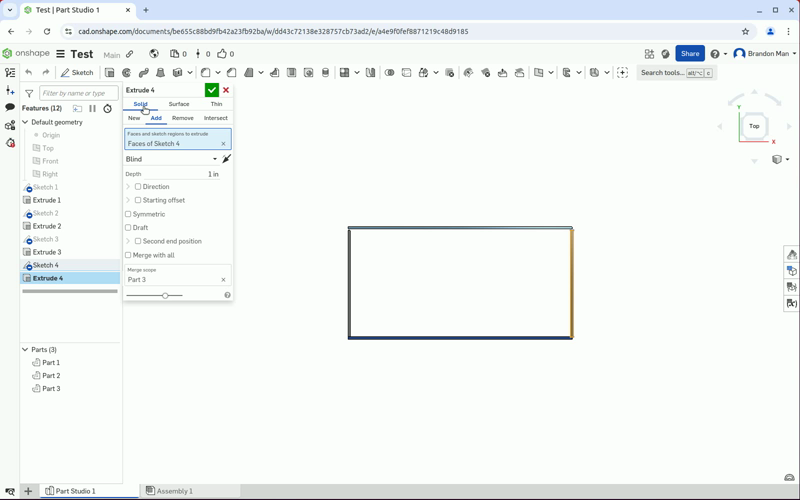
click(143, 106)
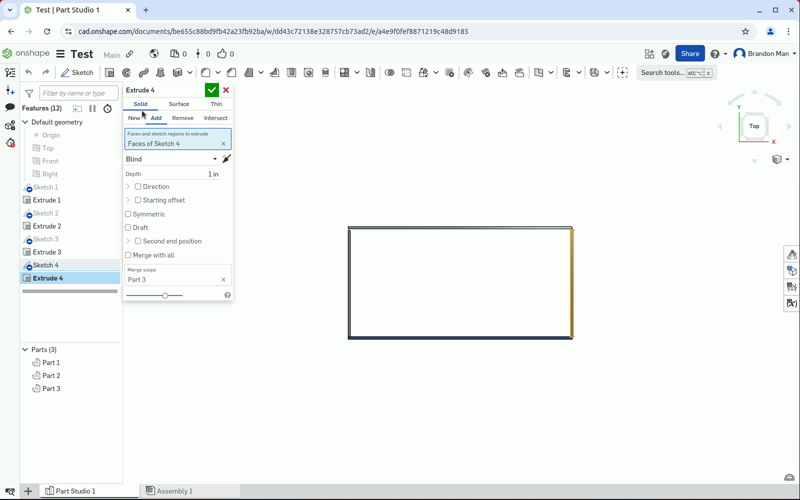
mouse_move(137, 120)
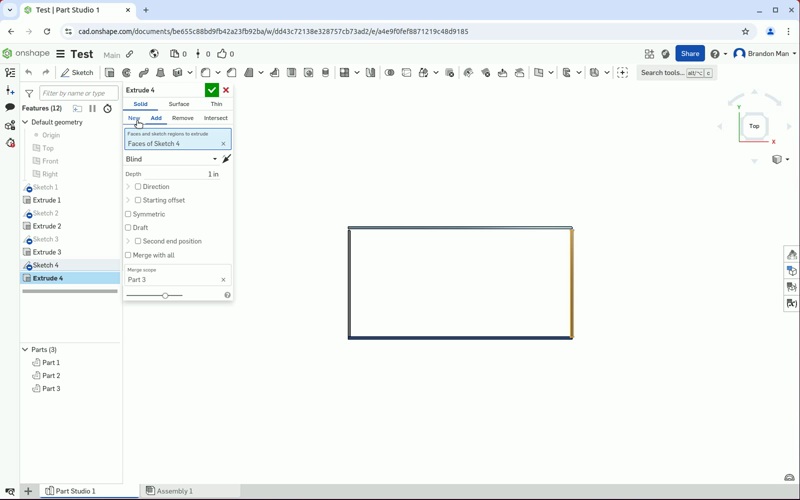
click(137, 120)
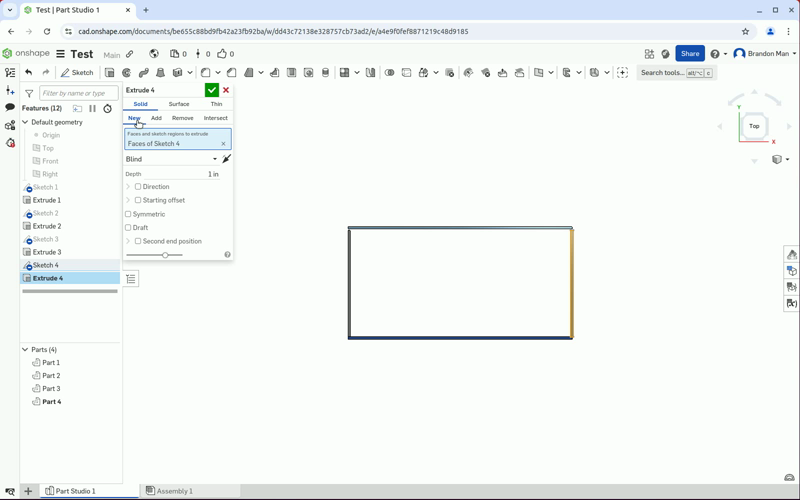
key(tab, 4)
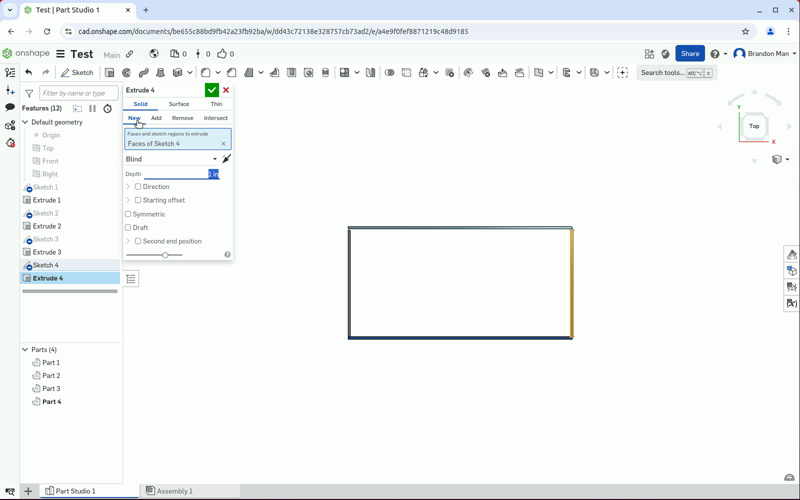
text(2.407)
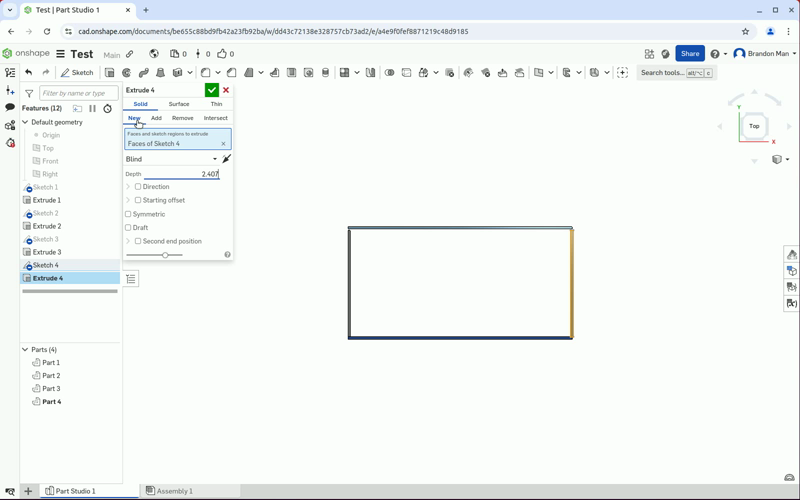
key(enter)
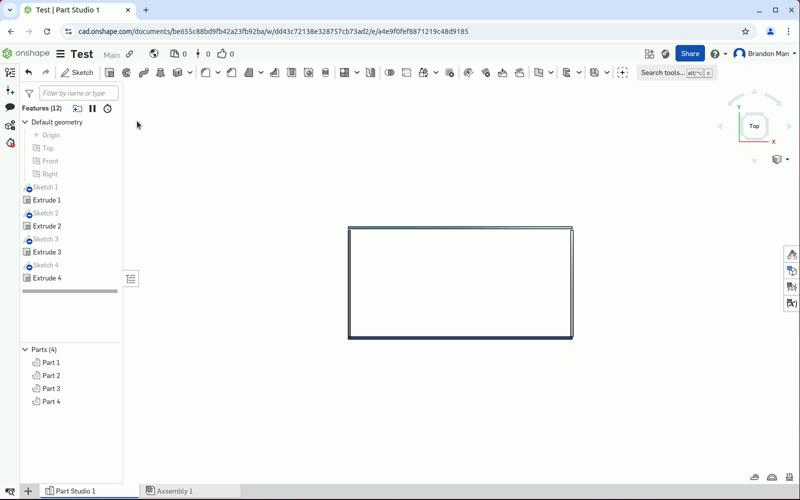
key(shift+h)
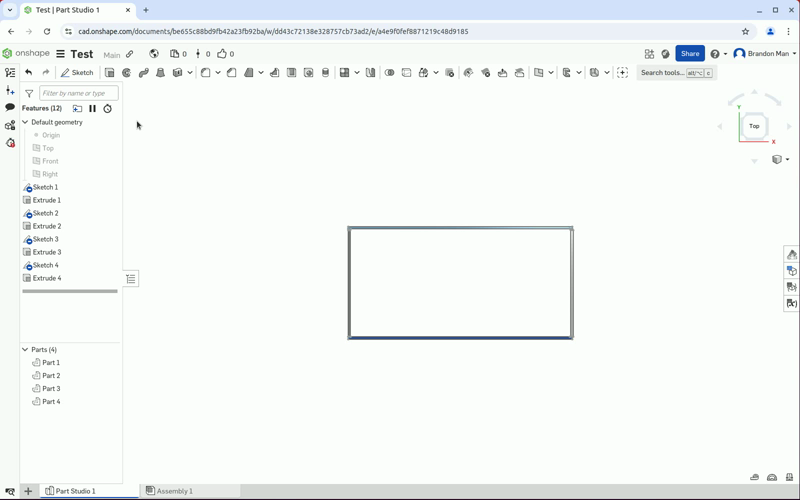
key(shift+h)
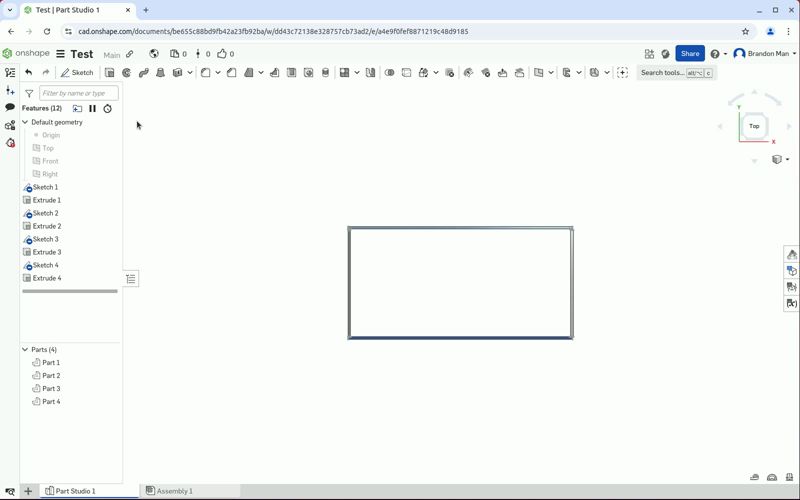
key(shift+7)
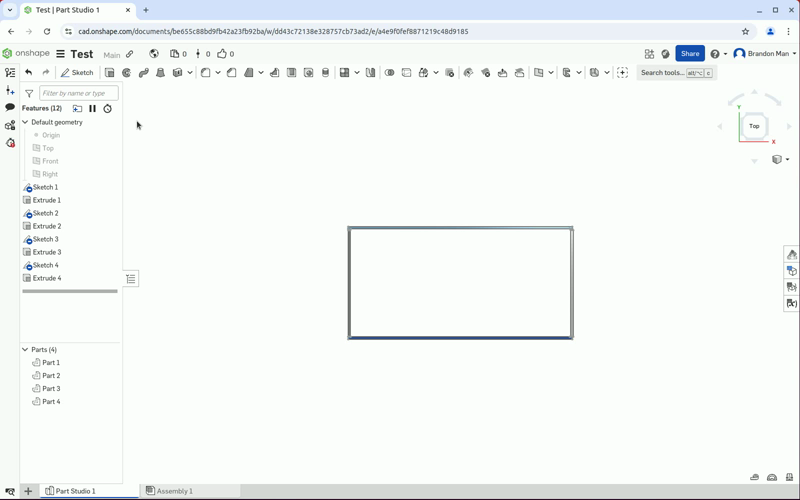
key(up, 3)
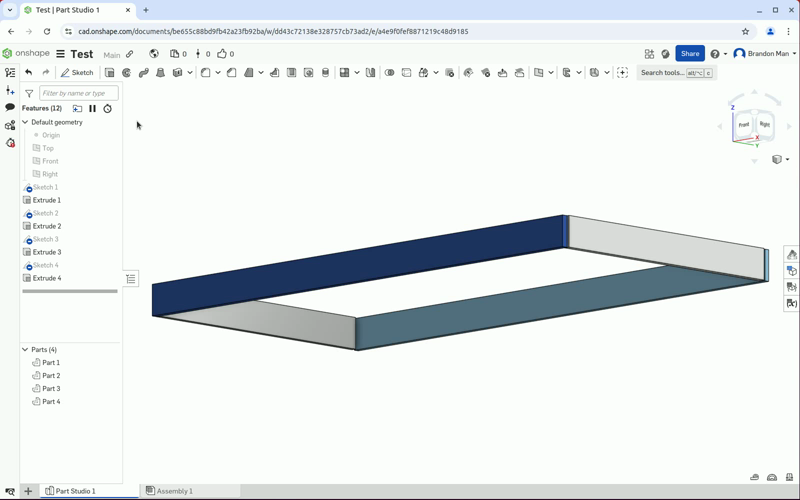
key(left, 3)
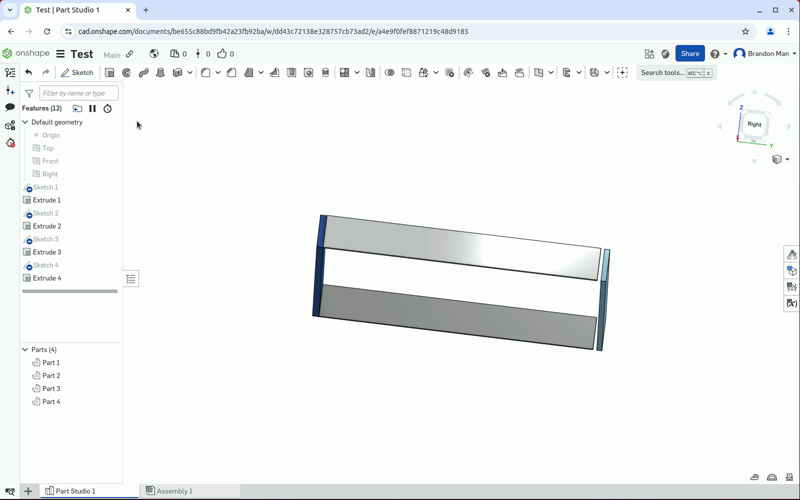
key(right, 3)
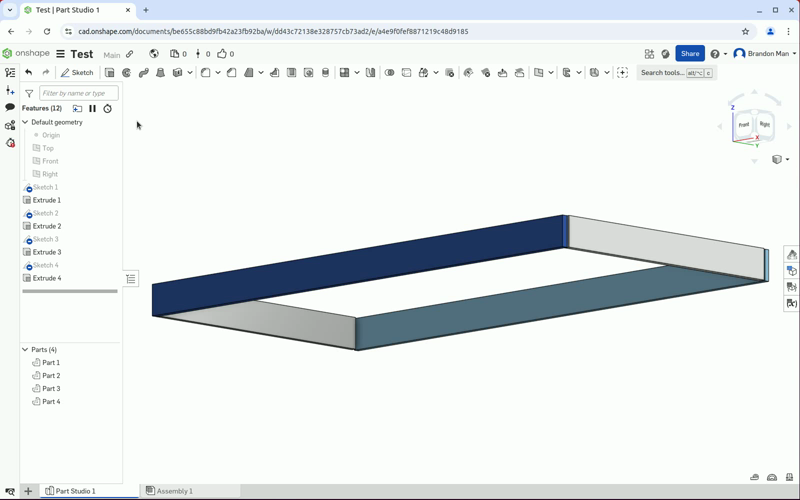
key(down, 3)
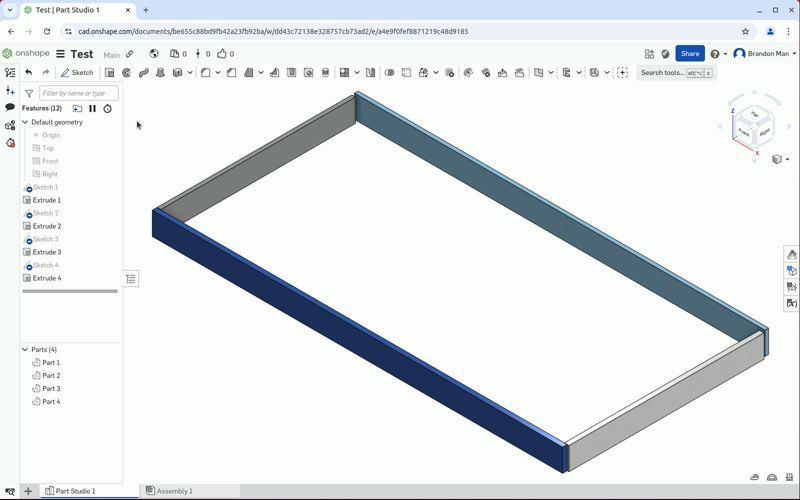
mouse_move(73, 189)
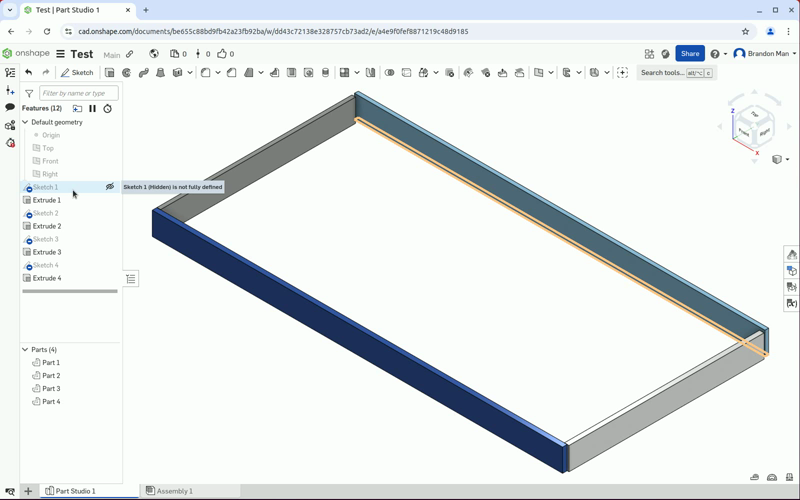
click(73, 189)